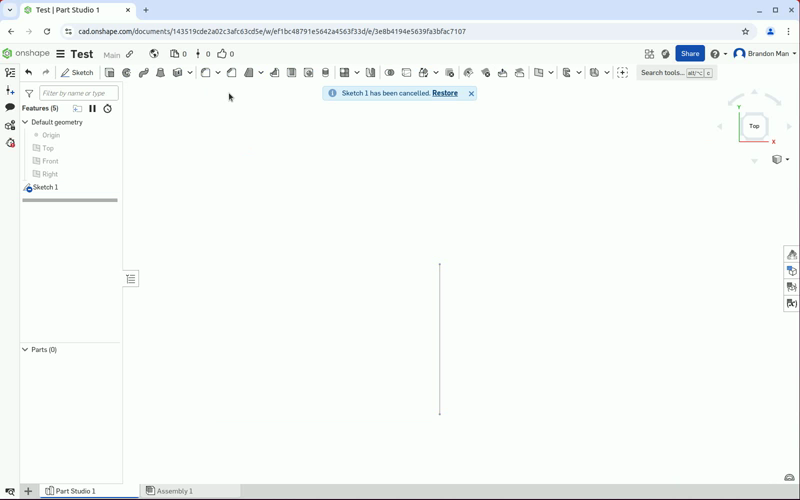
key(shift+h)
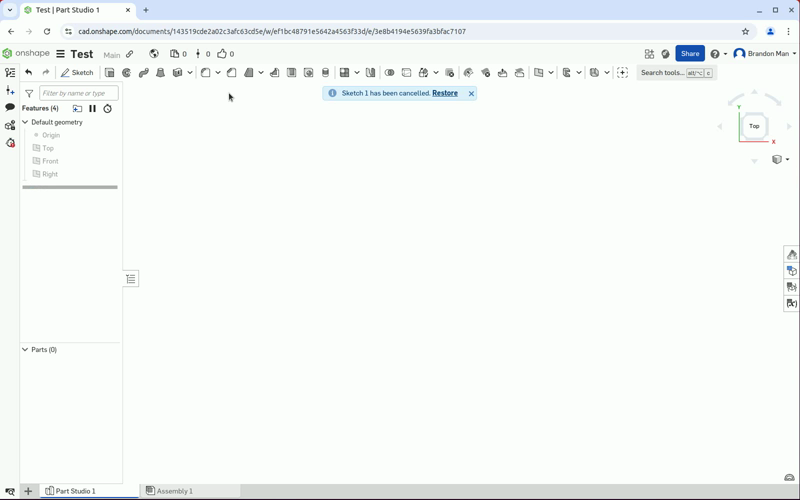
mouse_move(73, 352)
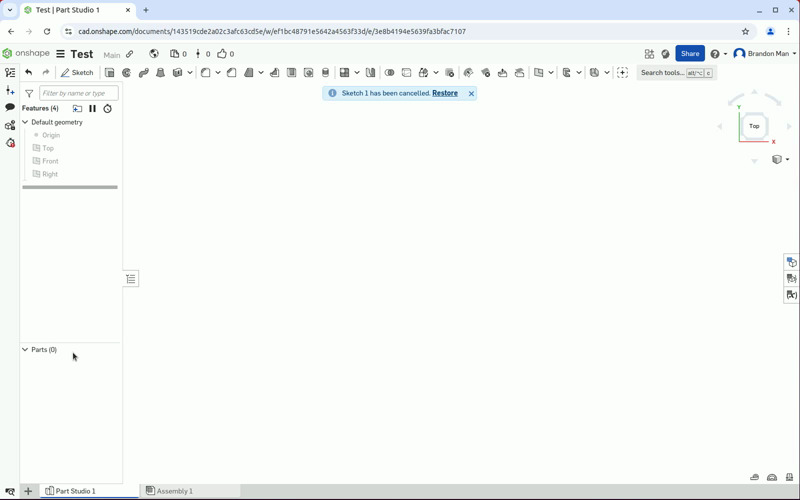
key(y)
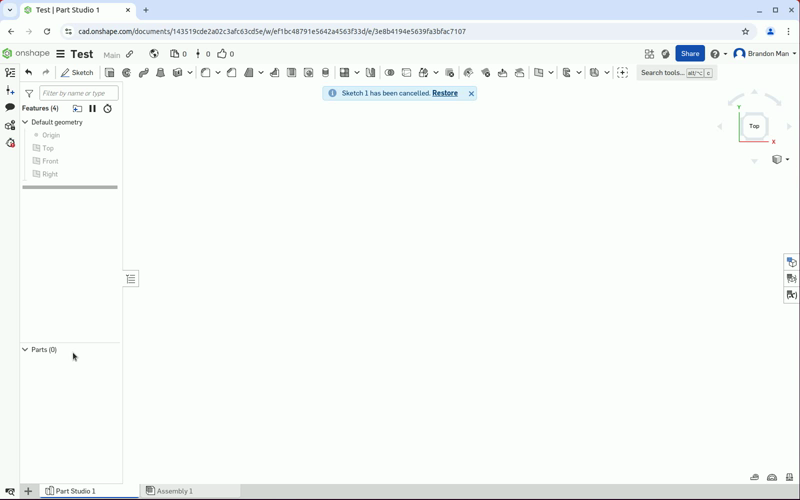
key(shift+p)
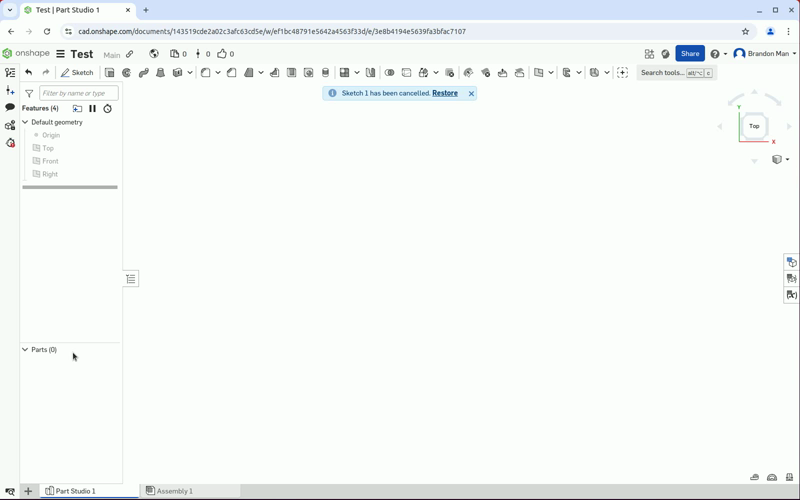
key(space)
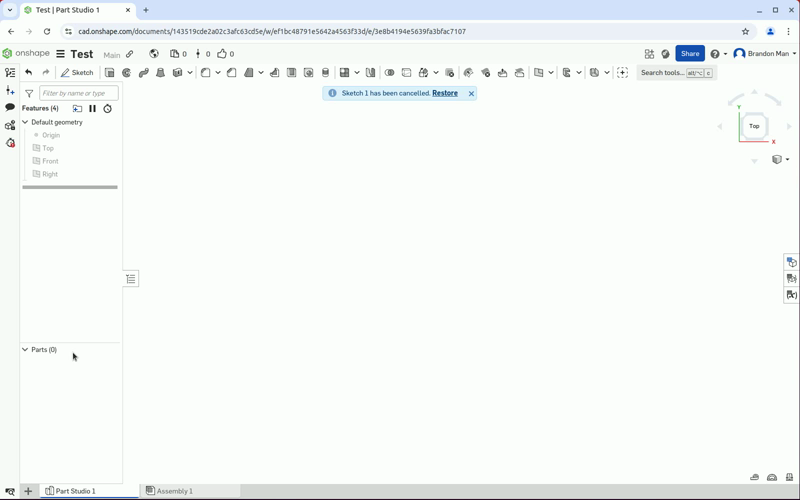
key_down(shift)
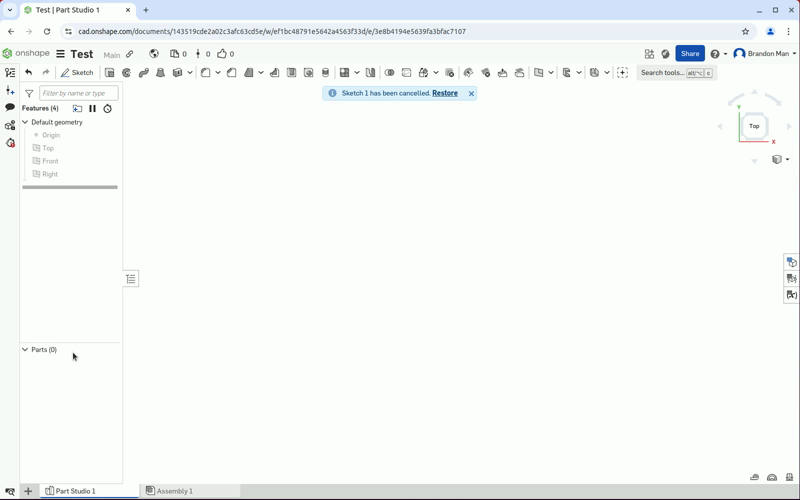
key(up)
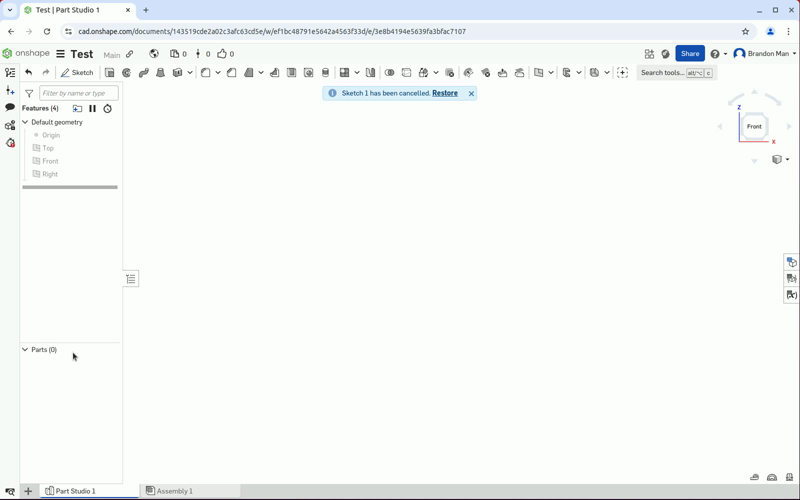
key_up(shift)
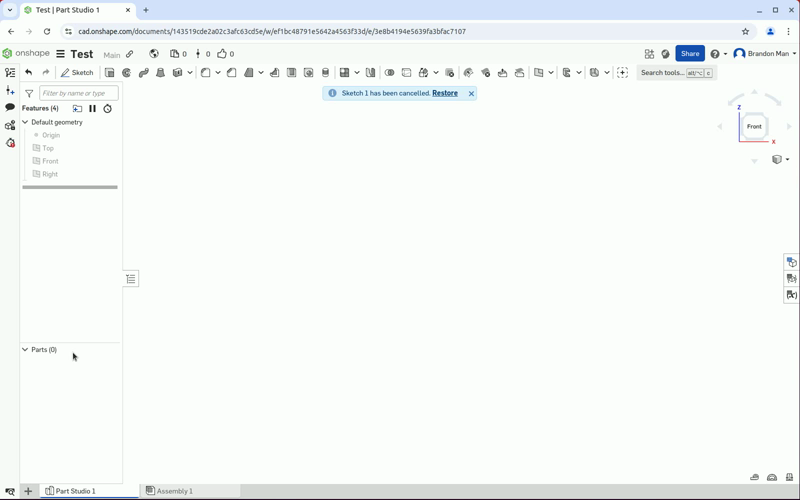
key(space)
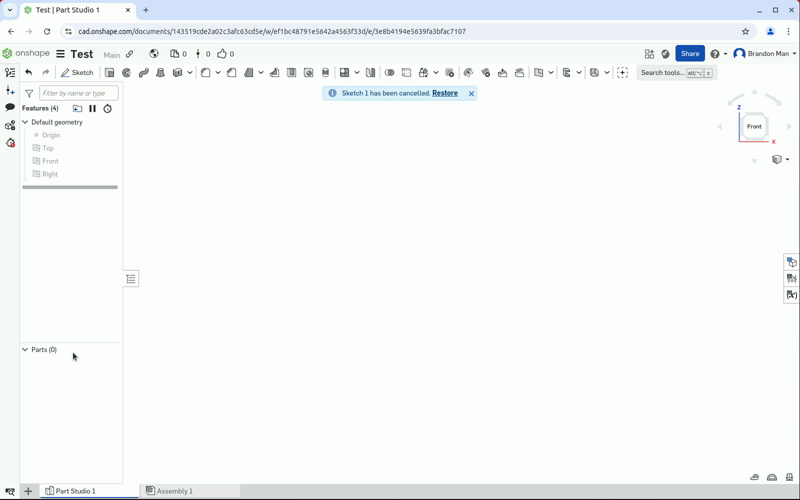
key_down(shift)
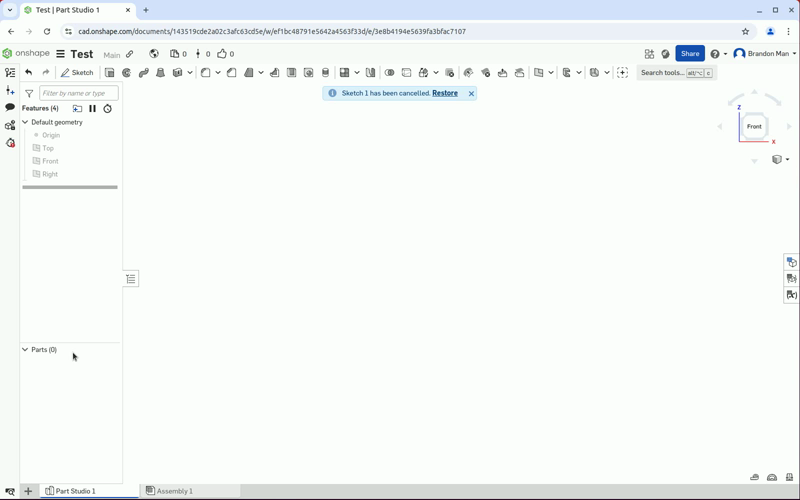
key(left)
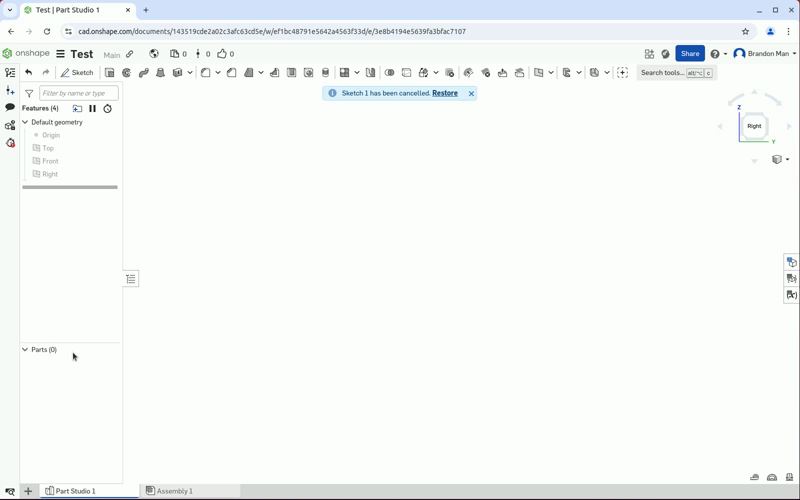
key_up(shift)
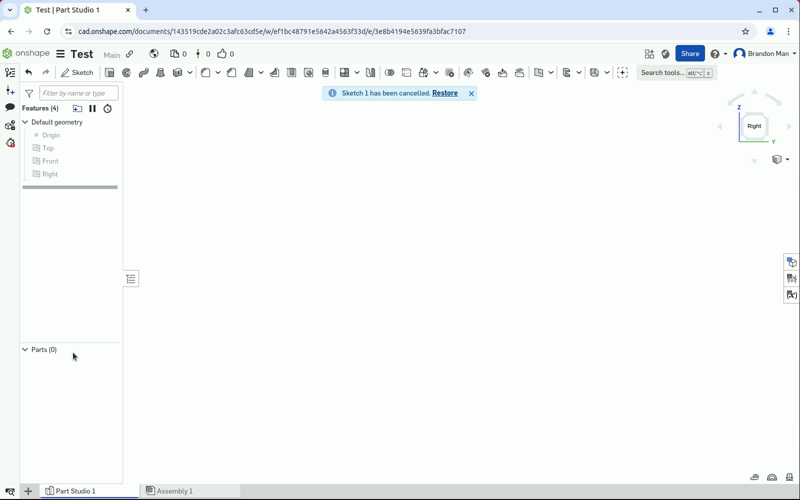
mouse_move(73, 352)
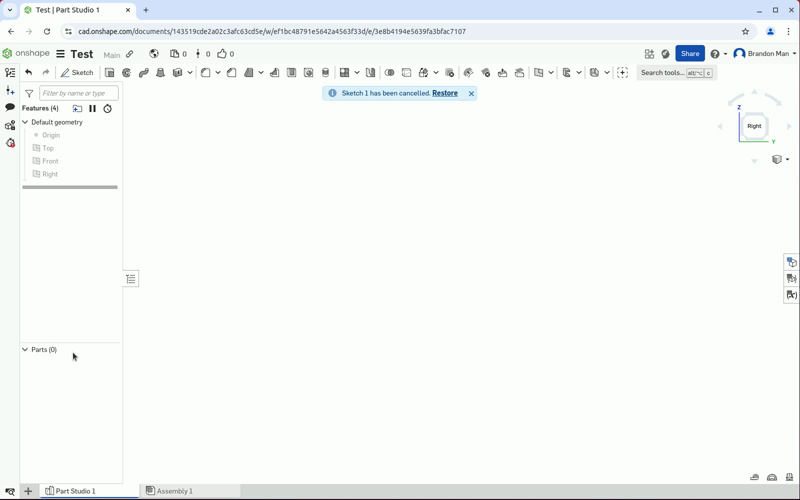
key(shift+y)
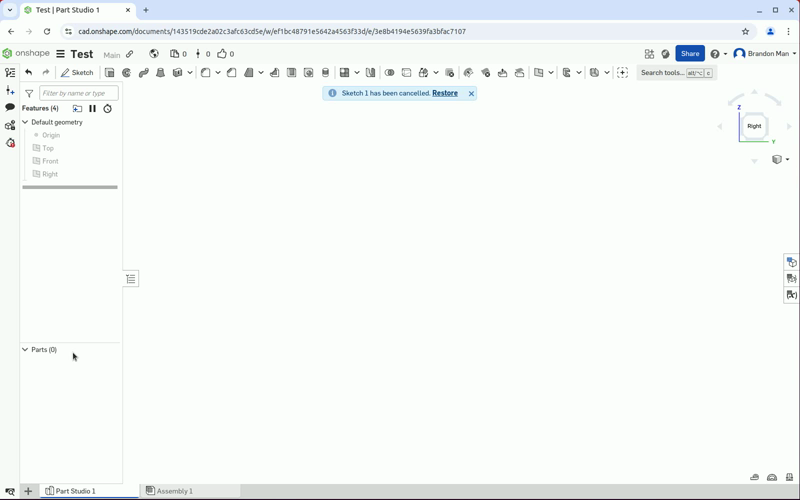
key(shift+s)
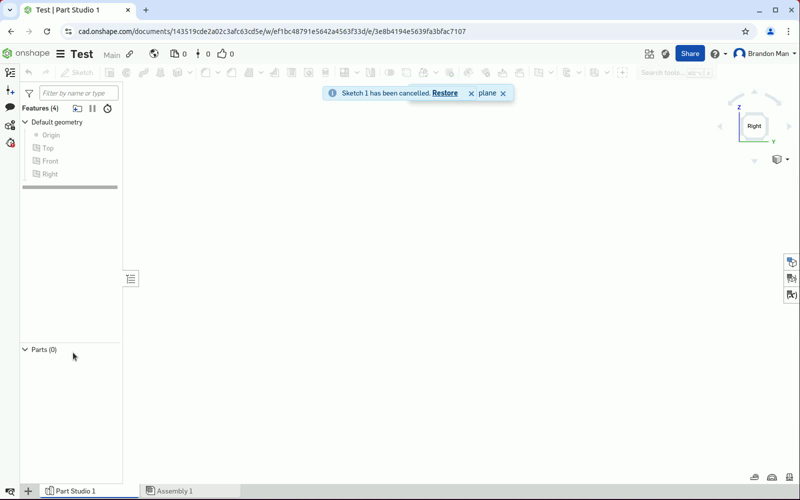
mouse_move(73, 176)
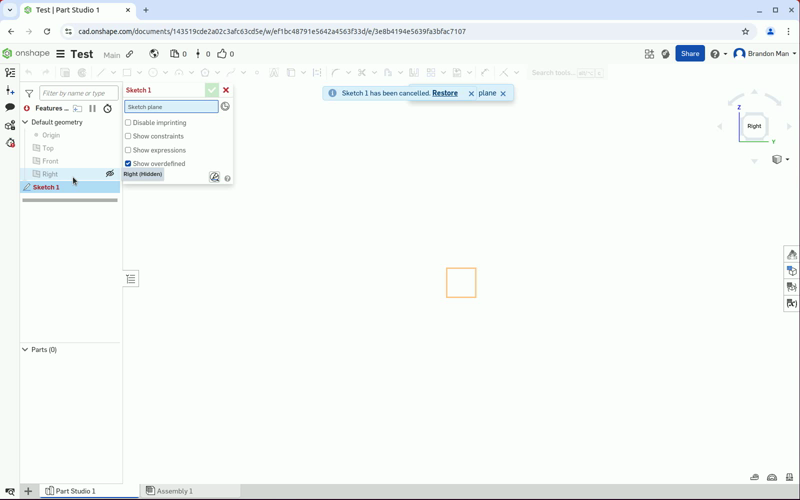
click(73, 176)
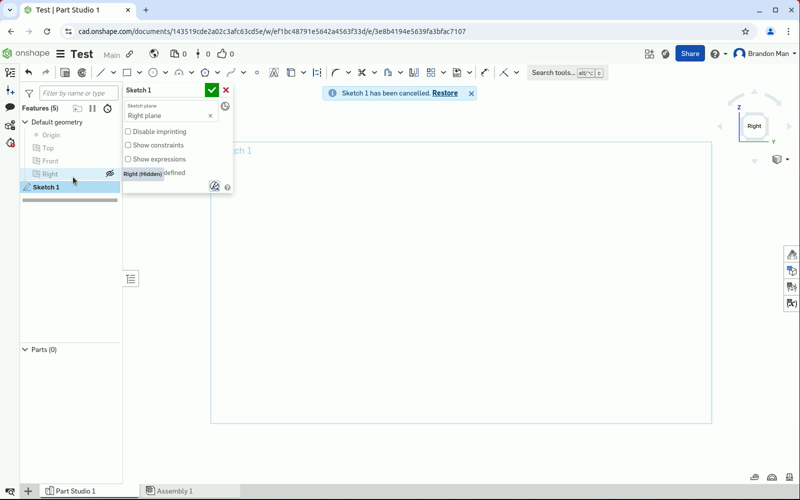
mouse_move(73, 352)
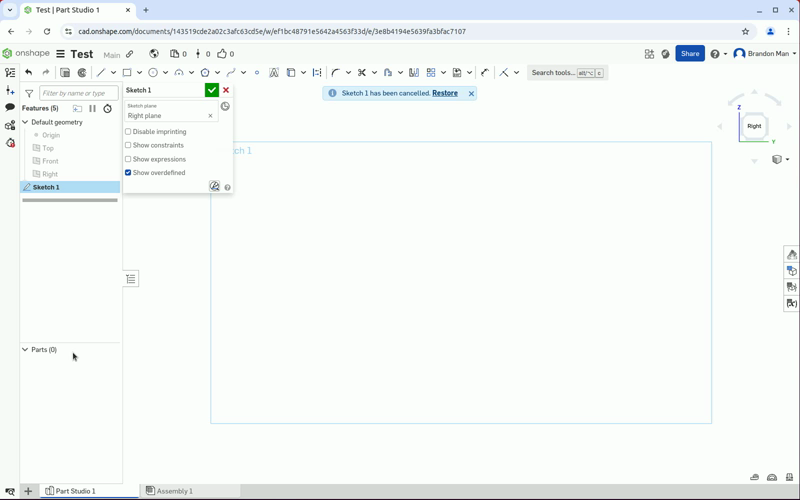
key(y)
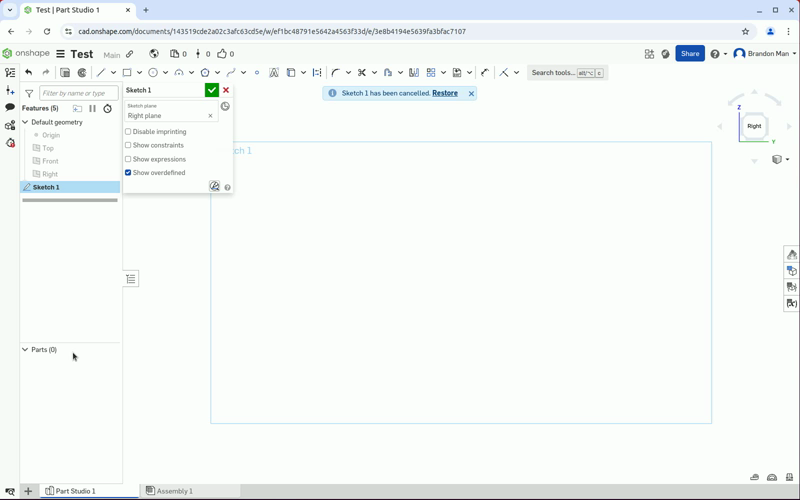
key(l)
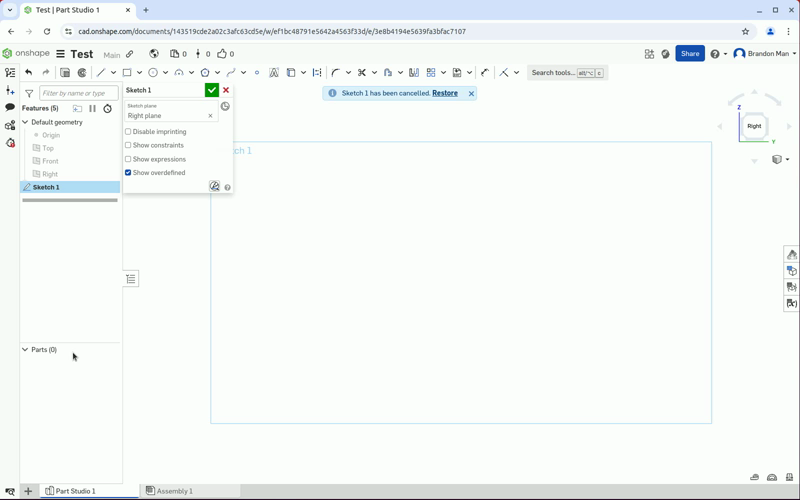
key_down(shift)
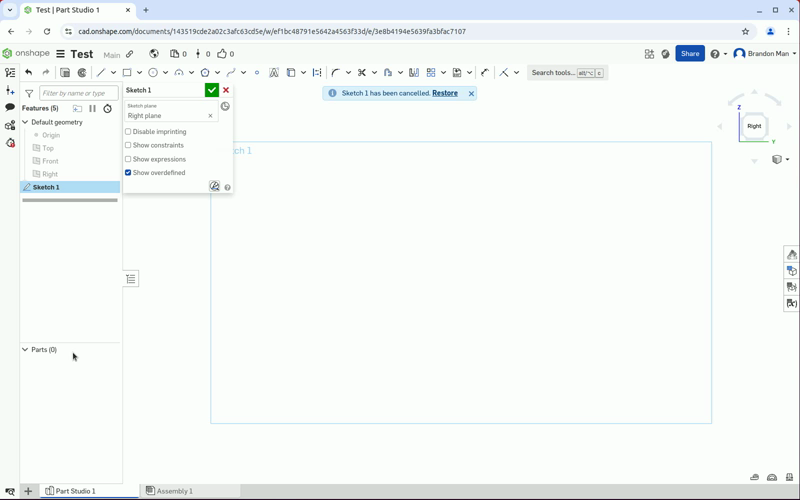
mouse_move(460, 284)
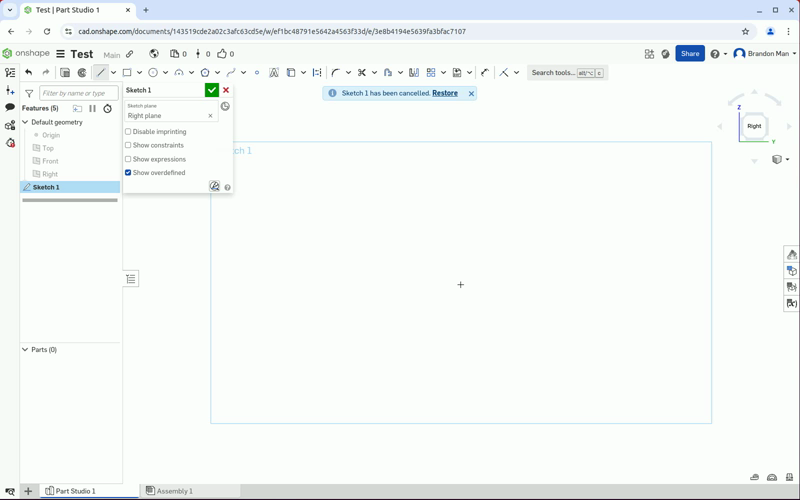
click(460, 284)
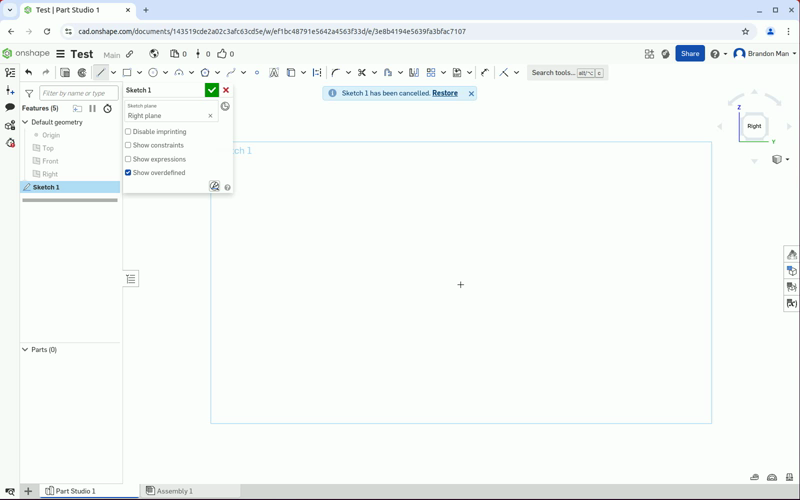
key_up(shift)
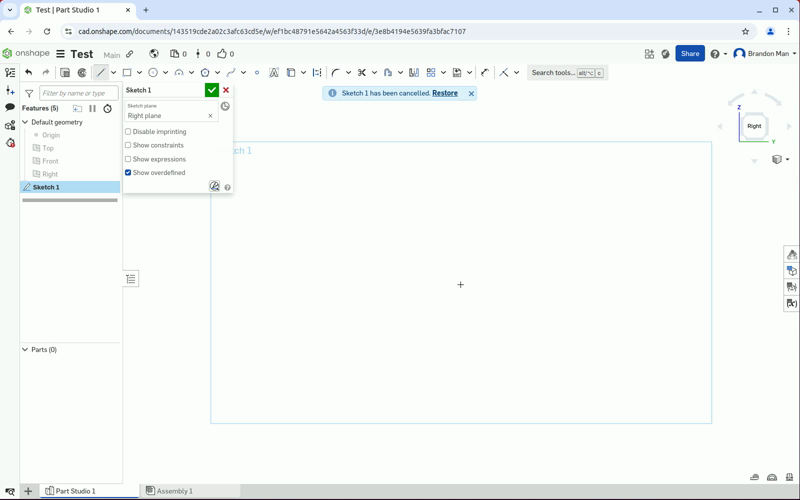
key_down(shift)
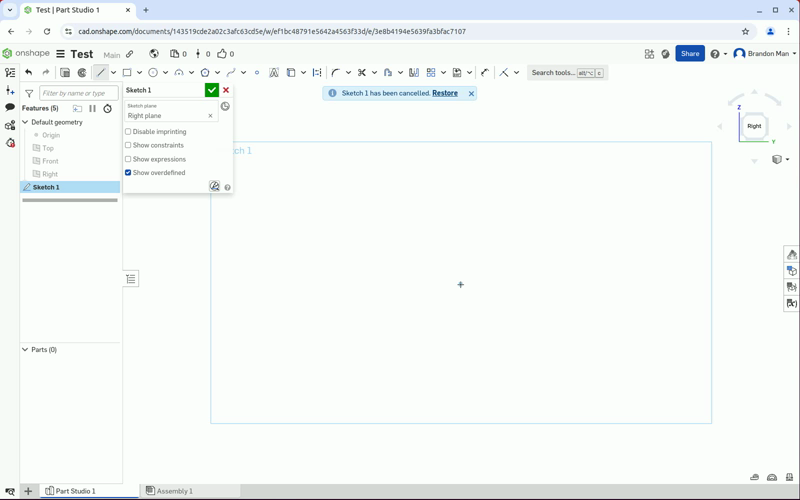
mouse_move(490, 284)
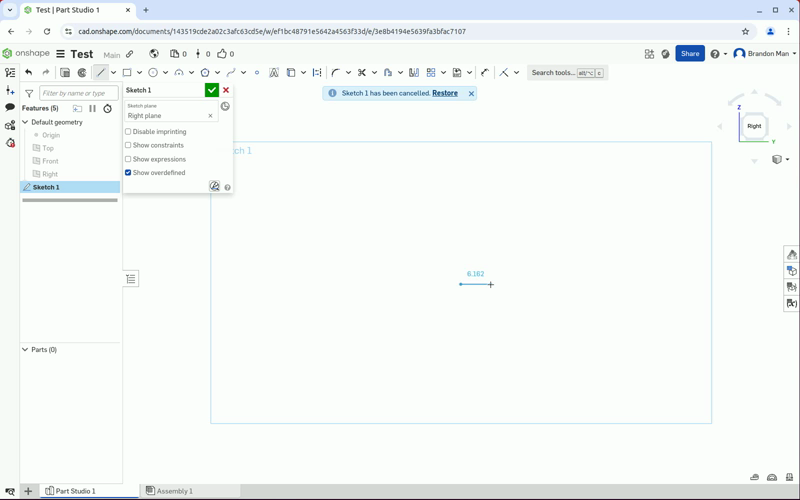
mouse_move(461, 284)
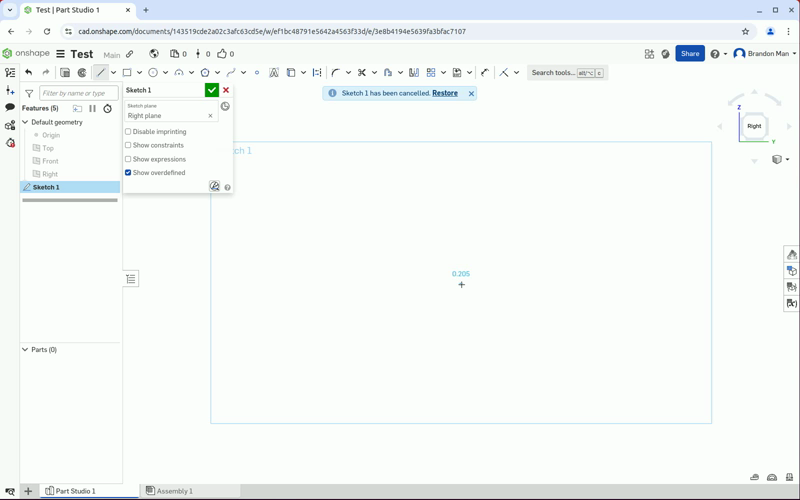
scroll(6)
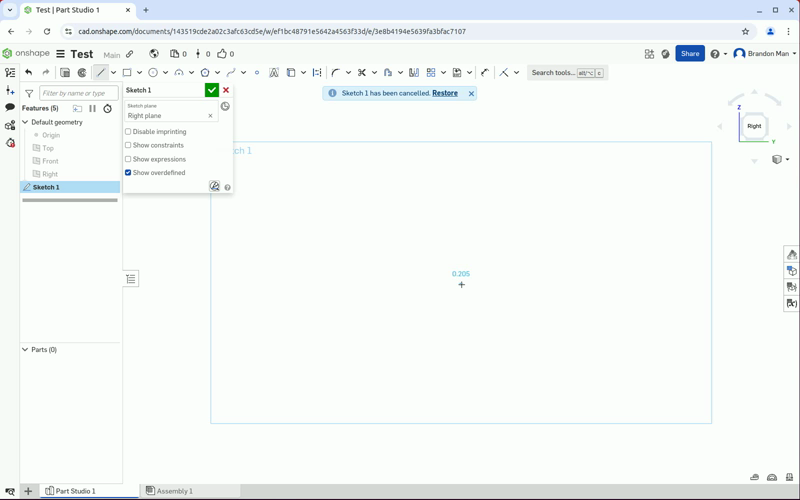
scroll(6)
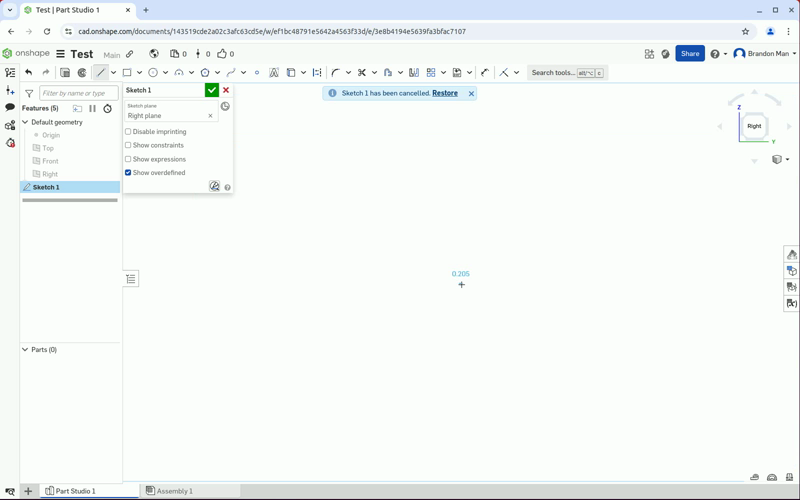
scroll(6)
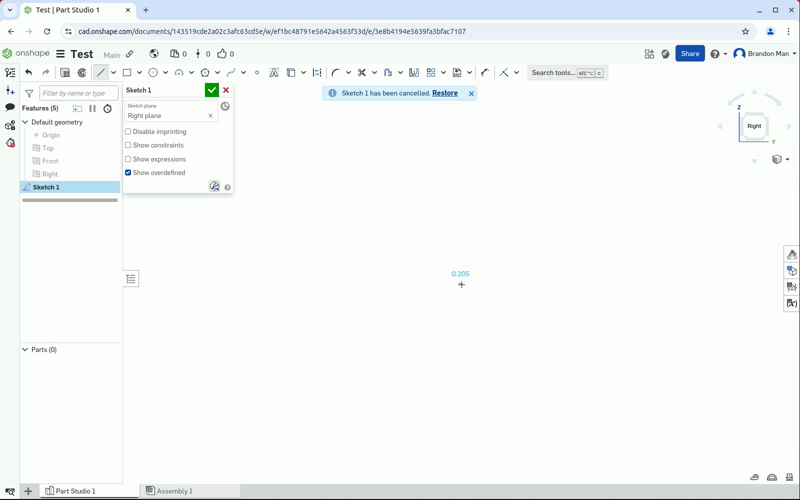
scroll(6)
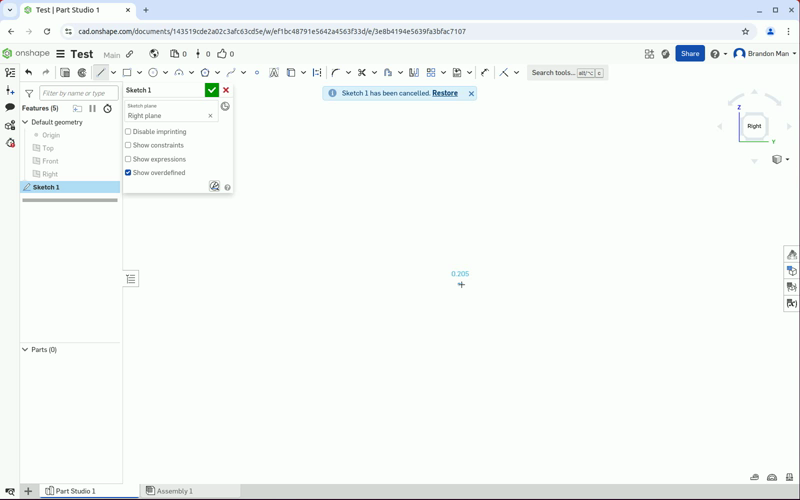
scroll(6)
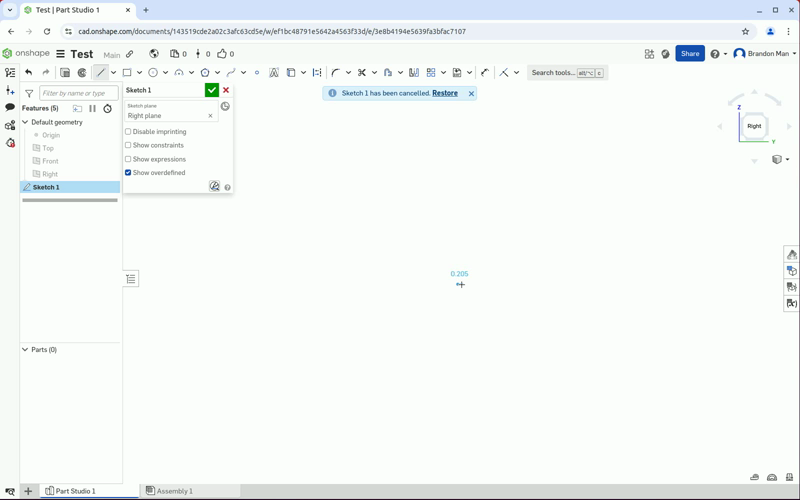
scroll(6)
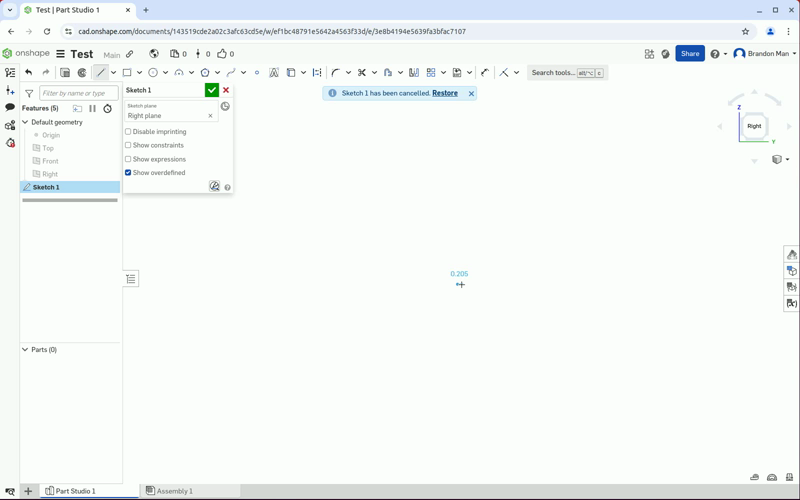
scroll(6)
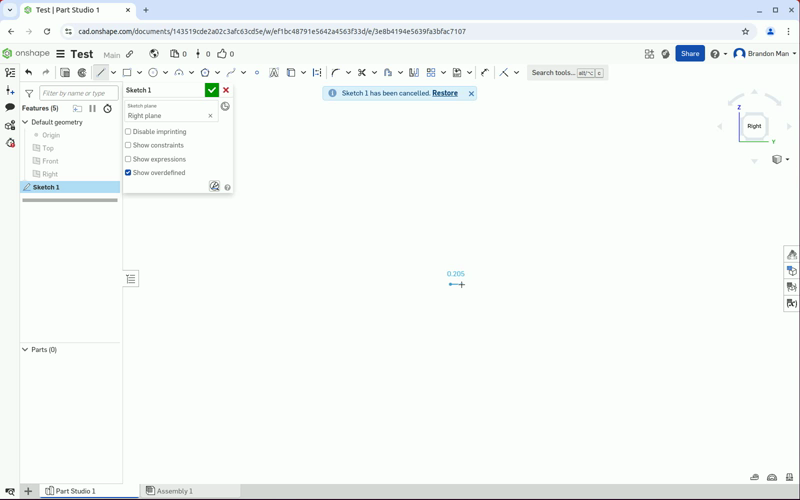
click(461, 284)
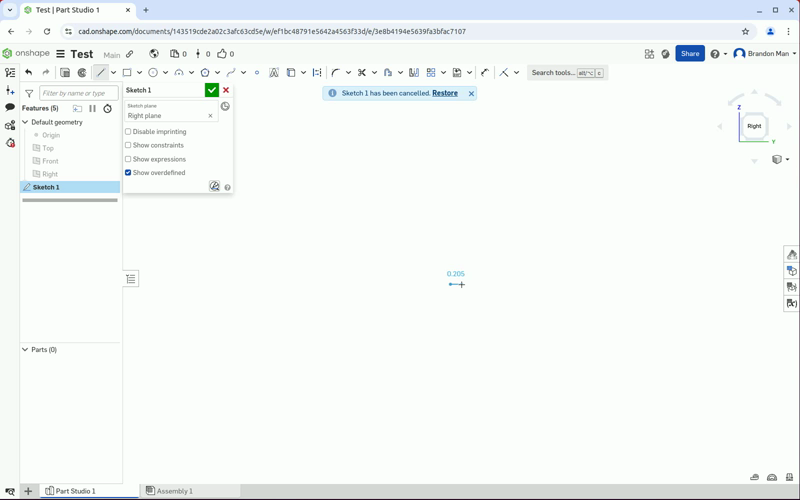
scroll(-6)
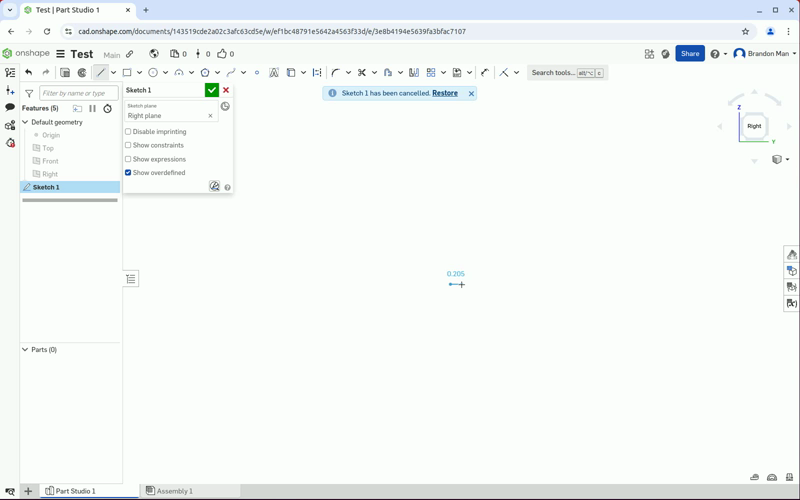
scroll(-6)
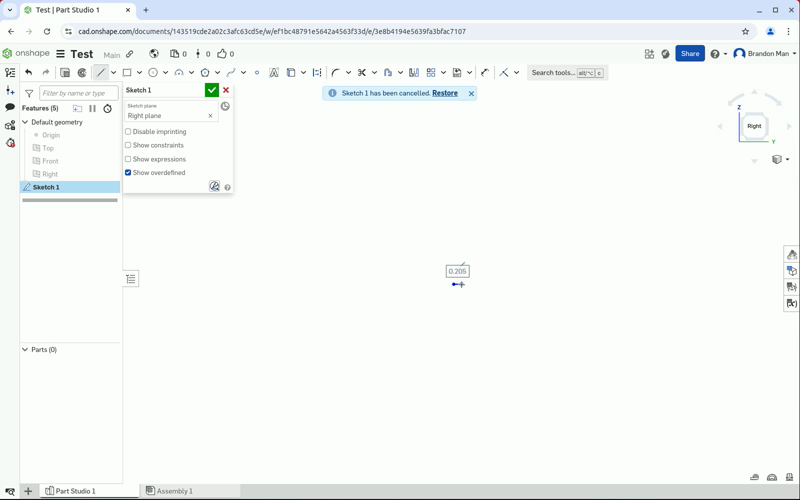
scroll(-6)
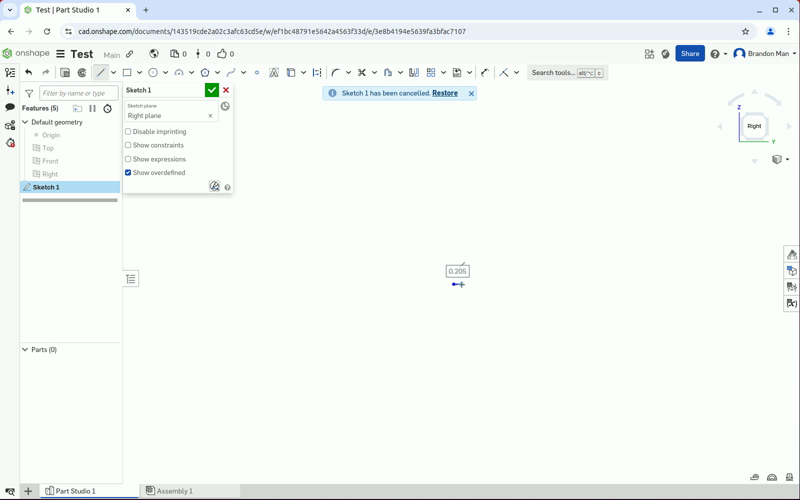
scroll(-6)
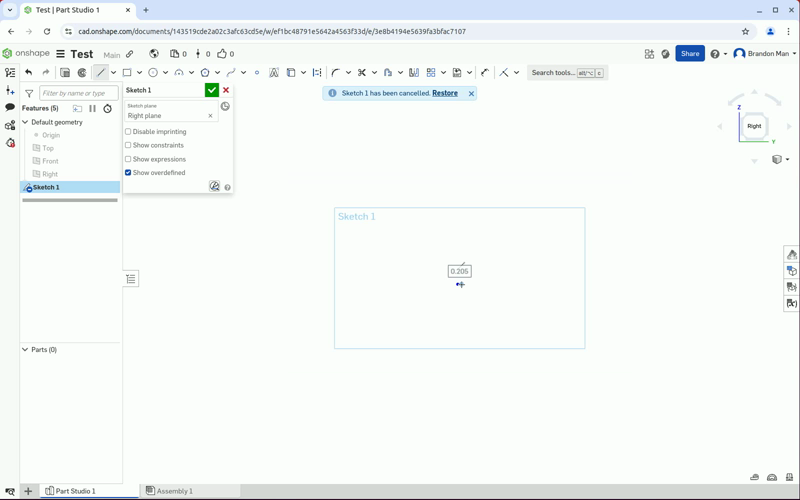
scroll(-6)
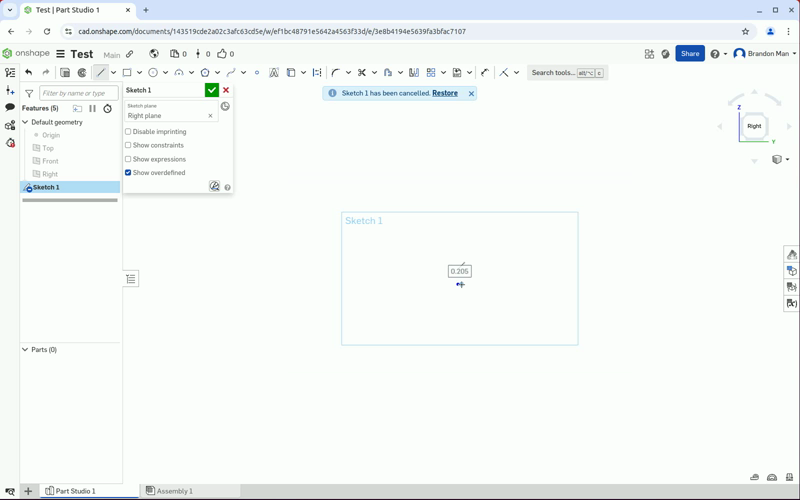
scroll(-6)
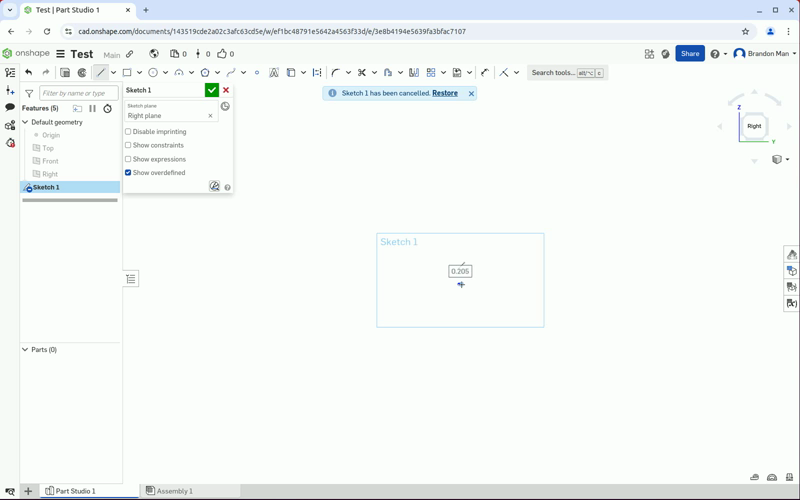
scroll(-6)
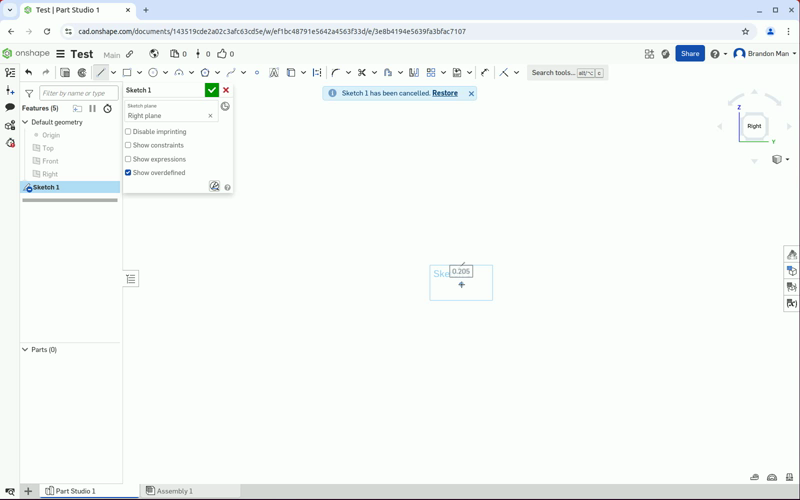
key_up(shift)
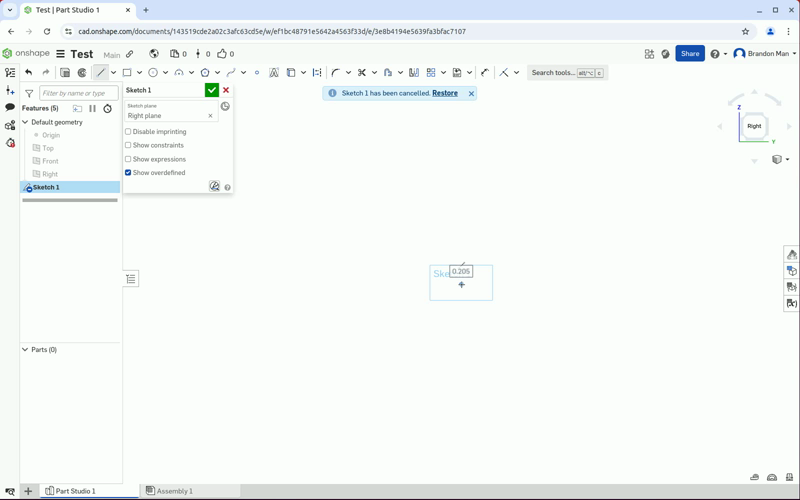
key_down(shift)
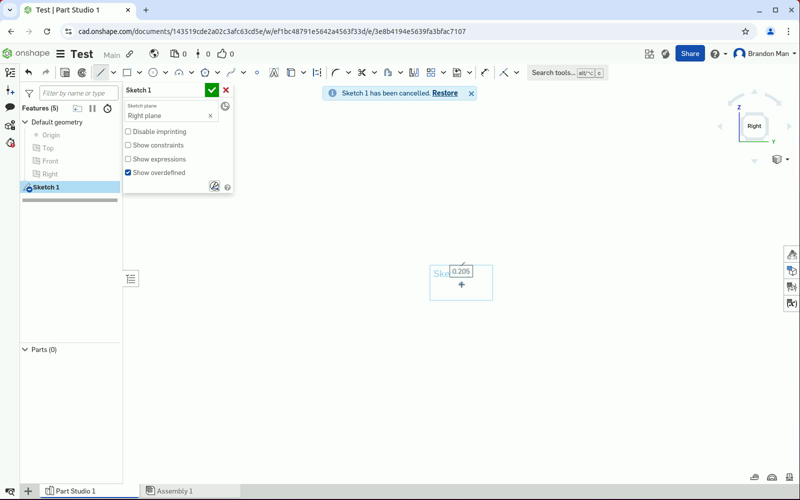
mouse_move(492, 284)
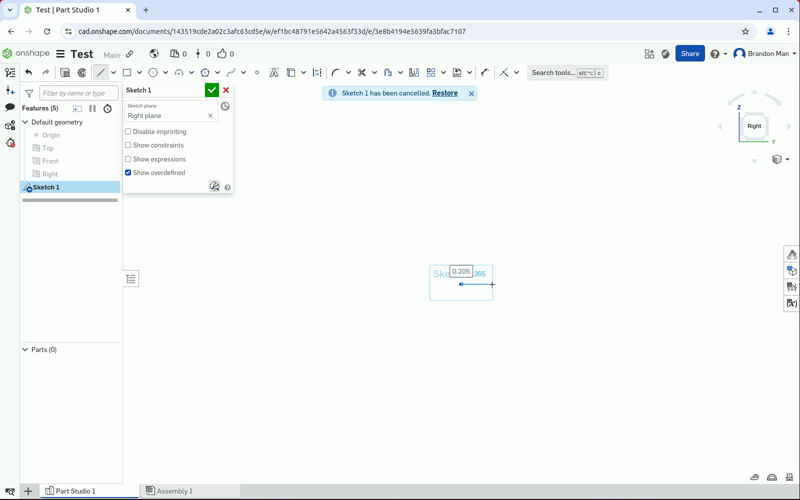
mouse_move(461, 281)
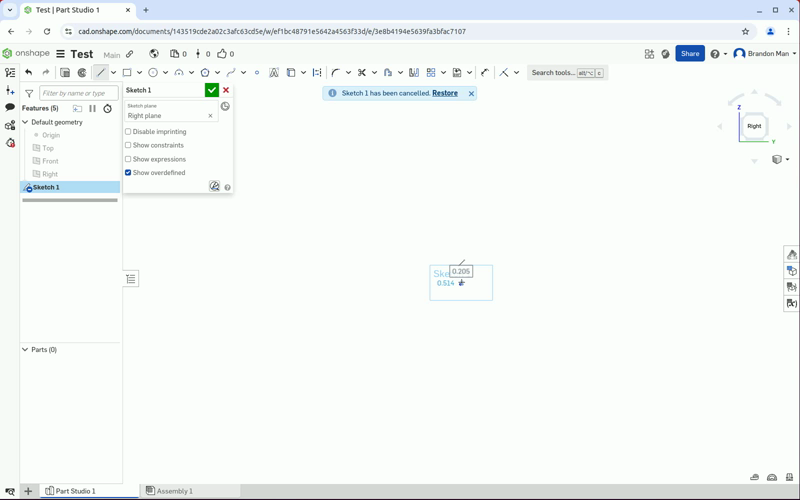
scroll(6)
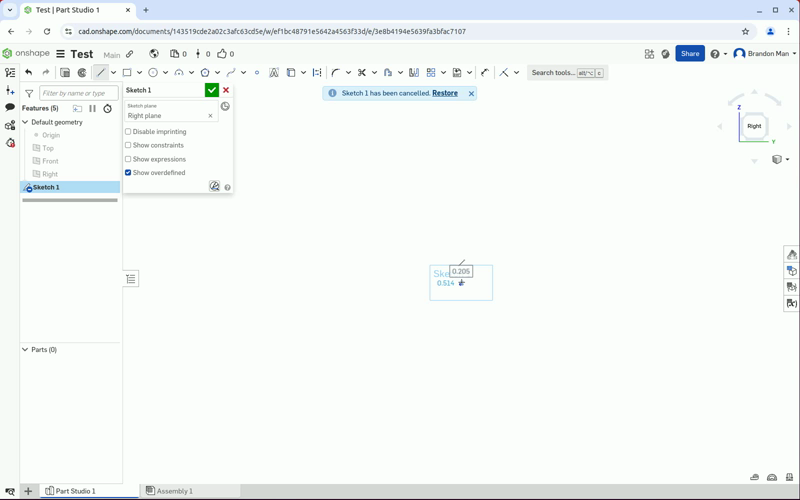
scroll(6)
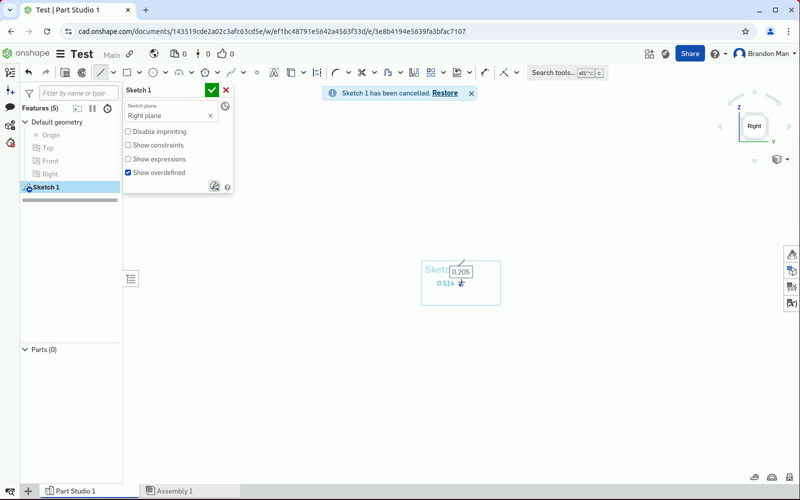
scroll(6)
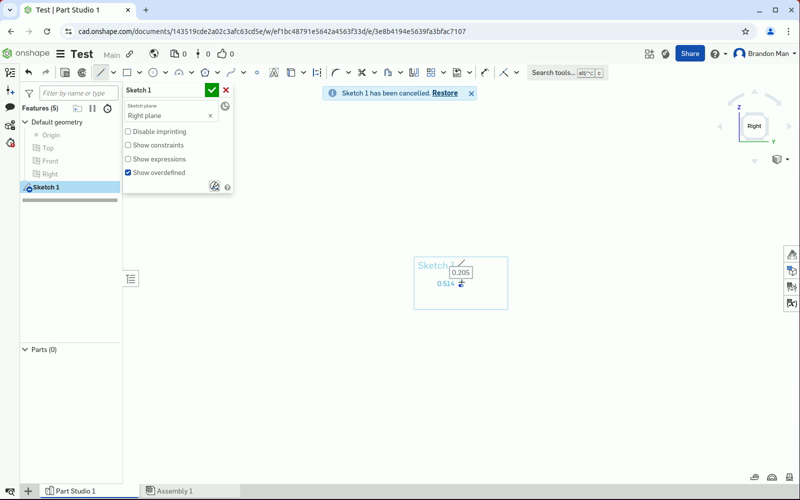
scroll(6)
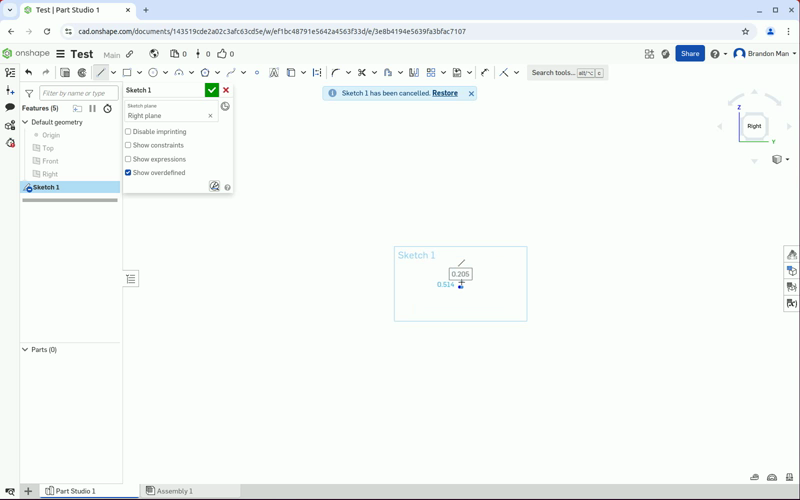
scroll(6)
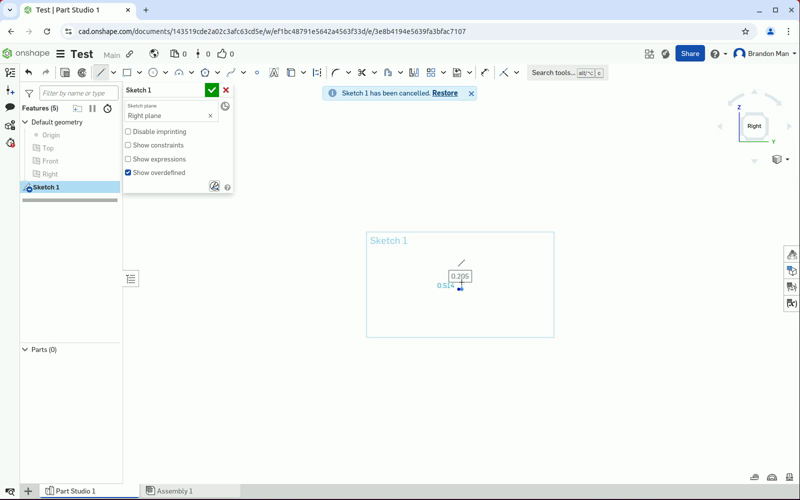
scroll(6)
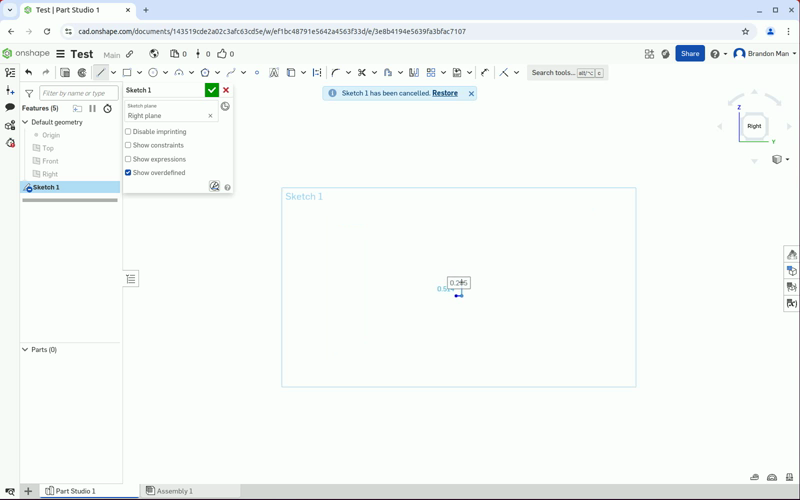
scroll(6)
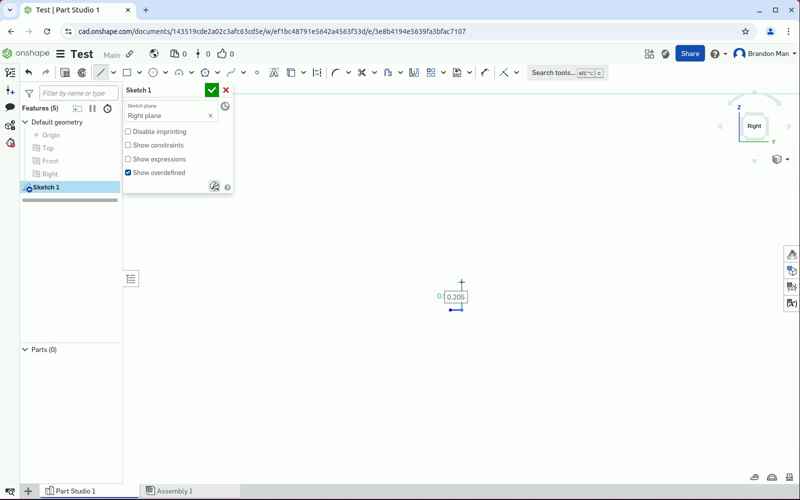
click(461, 281)
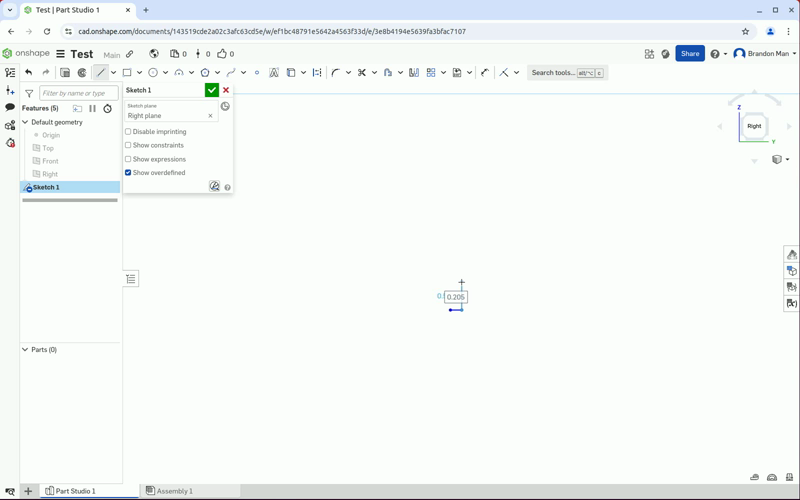
scroll(-6)
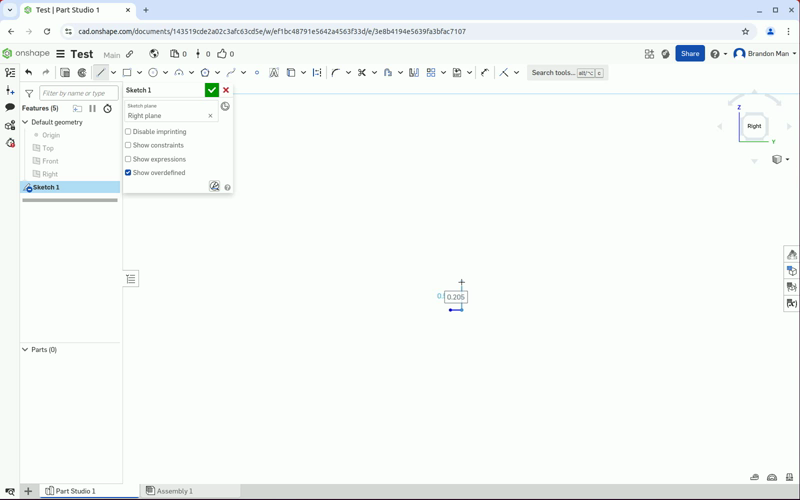
scroll(-6)
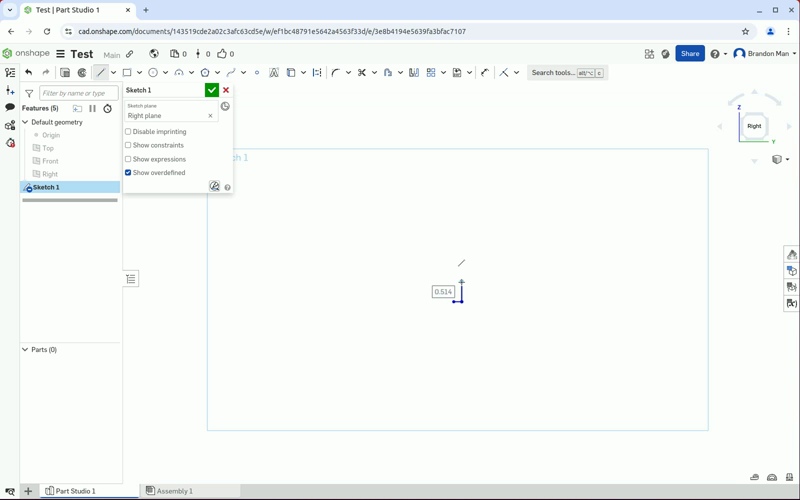
scroll(-6)
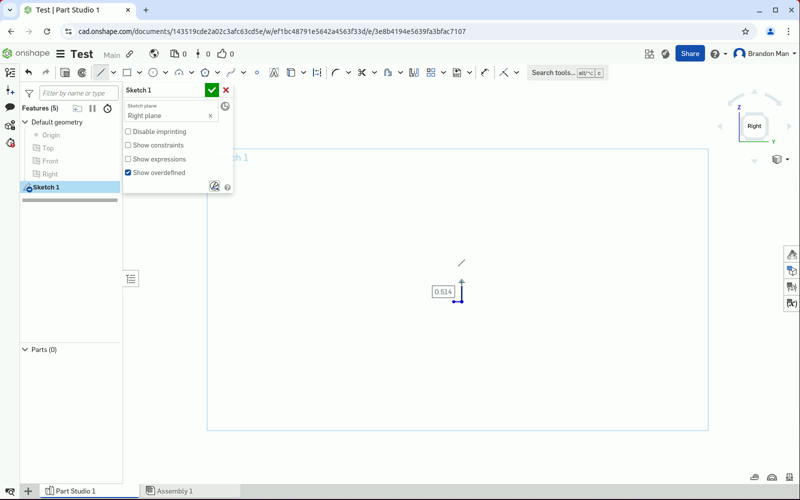
scroll(-6)
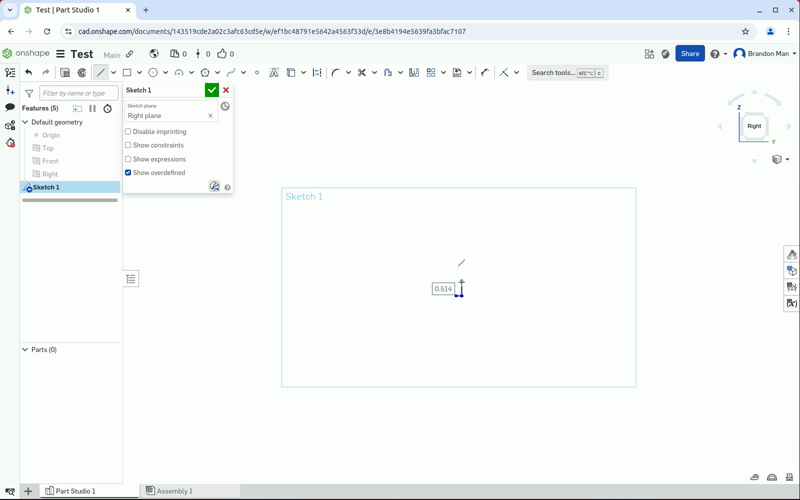
scroll(-6)
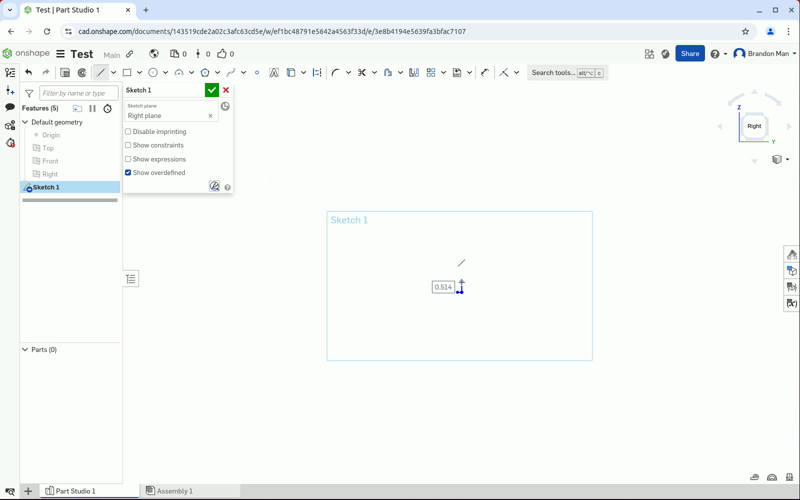
scroll(-6)
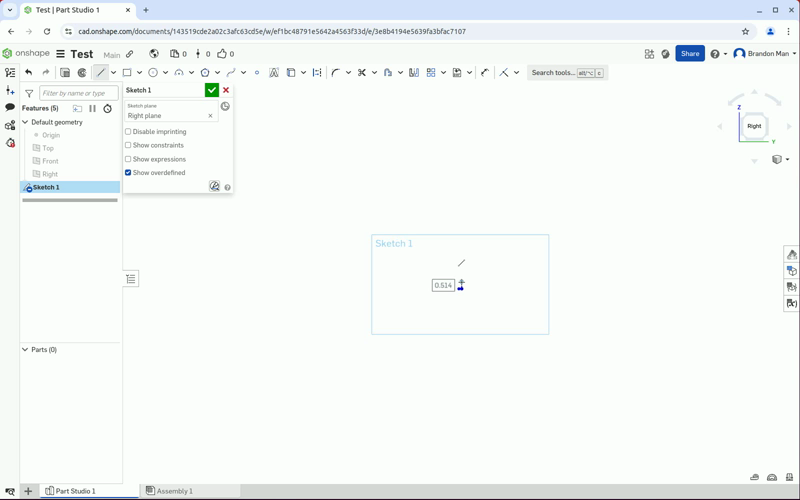
scroll(-6)
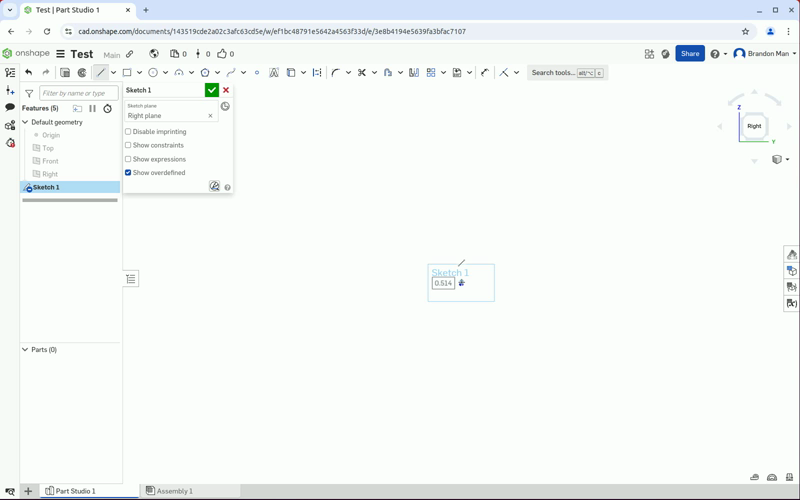
key_up(shift)
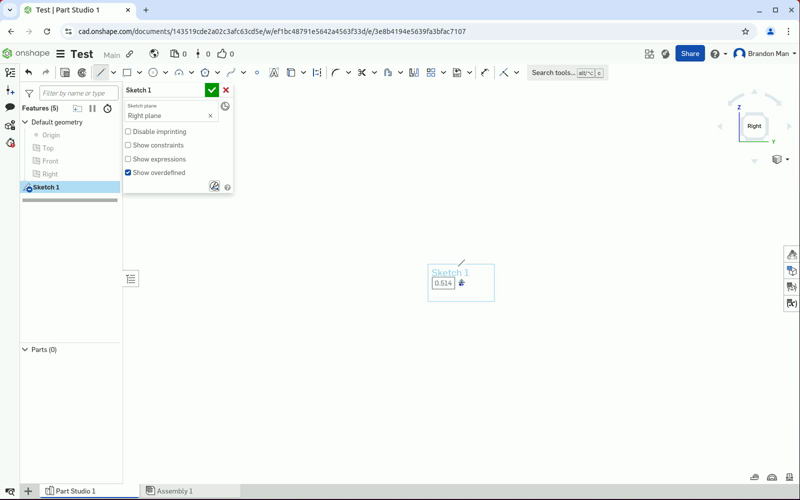
key_down(shift)
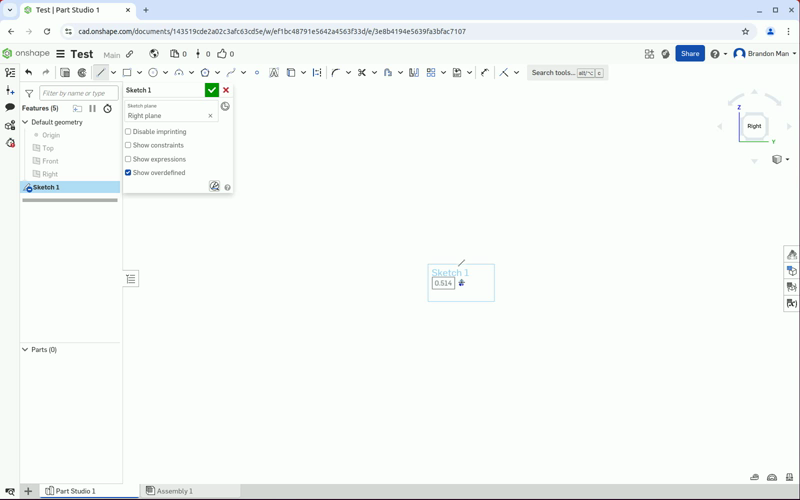
mouse_move(492, 281)
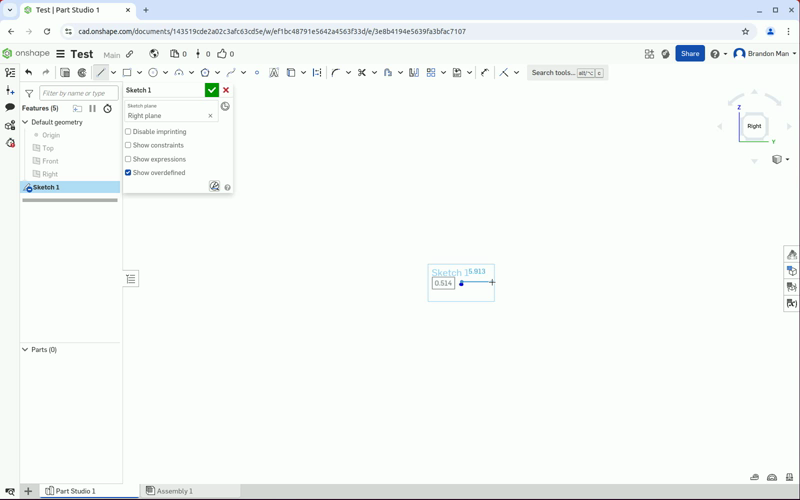
mouse_move(460, 281)
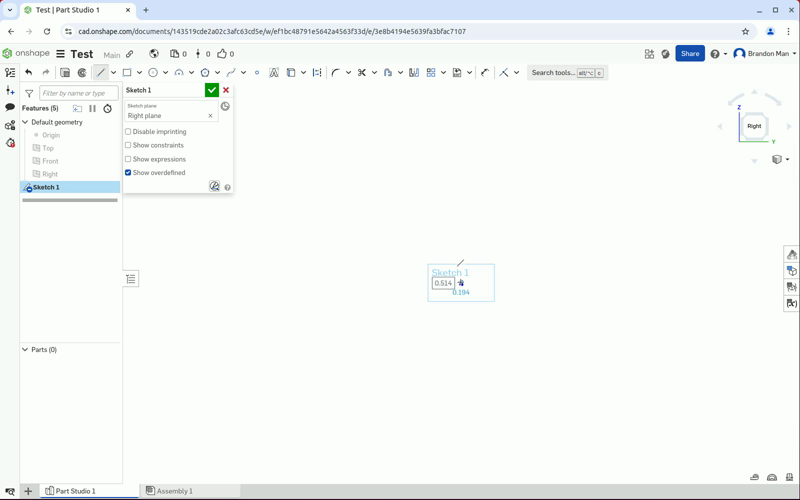
scroll(6)
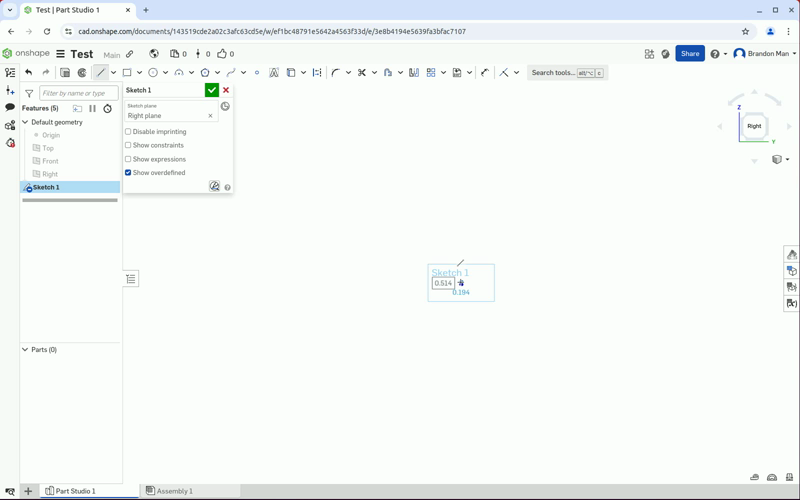
scroll(6)
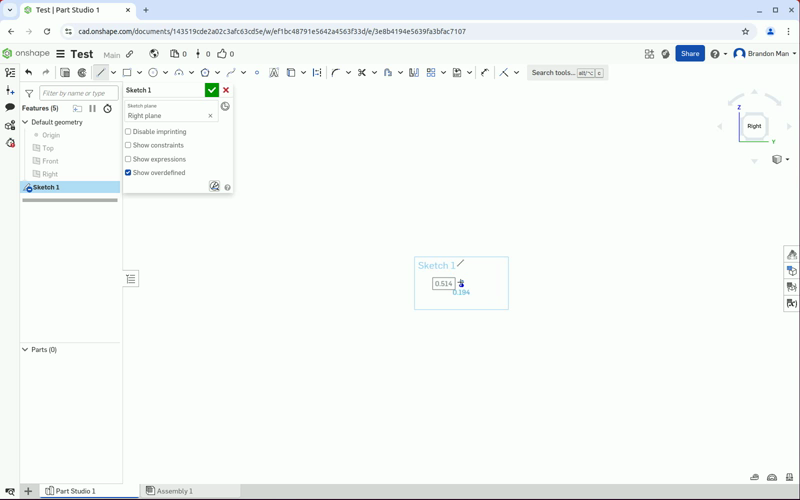
scroll(6)
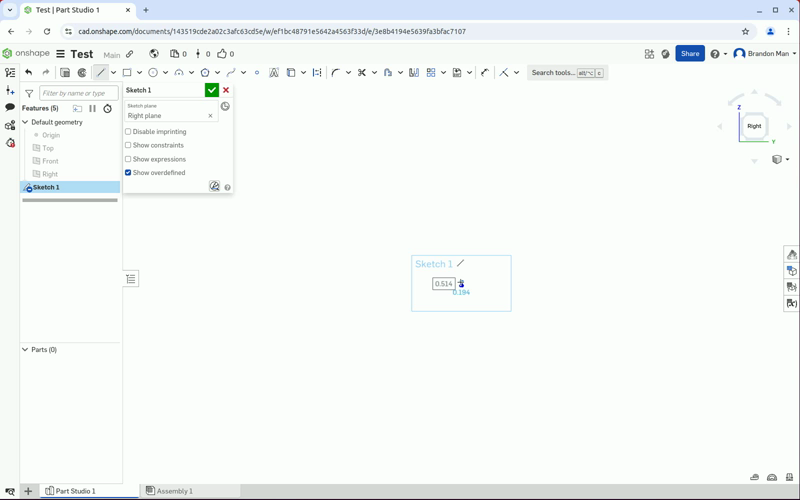
scroll(6)
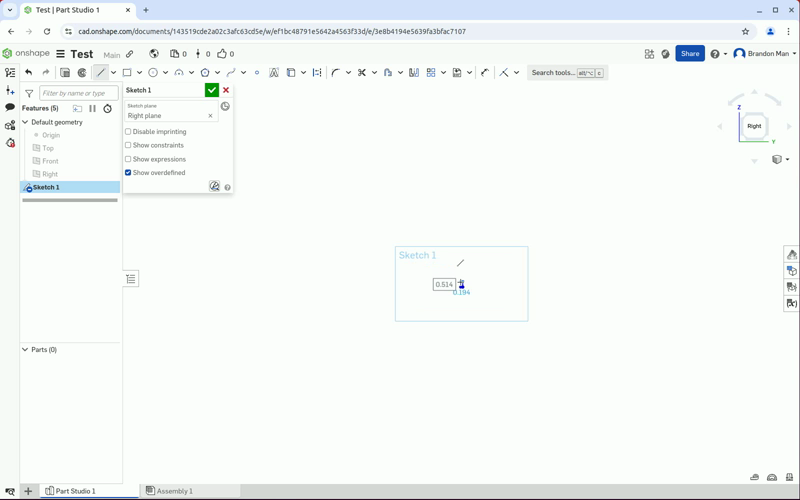
scroll(6)
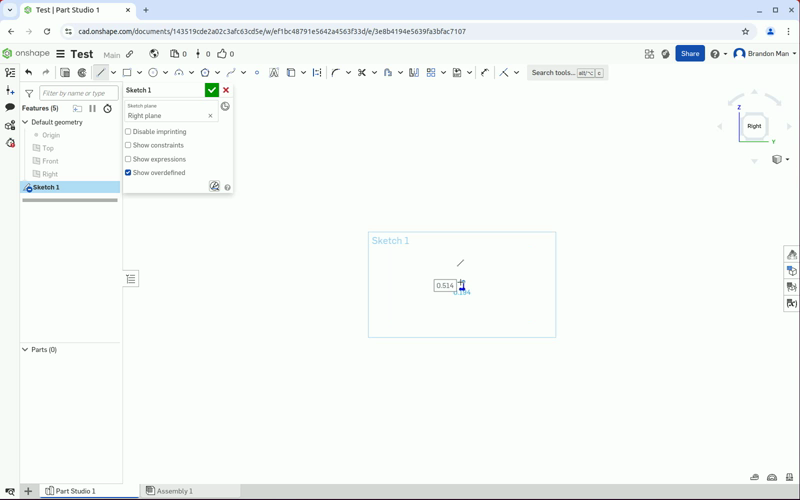
scroll(6)
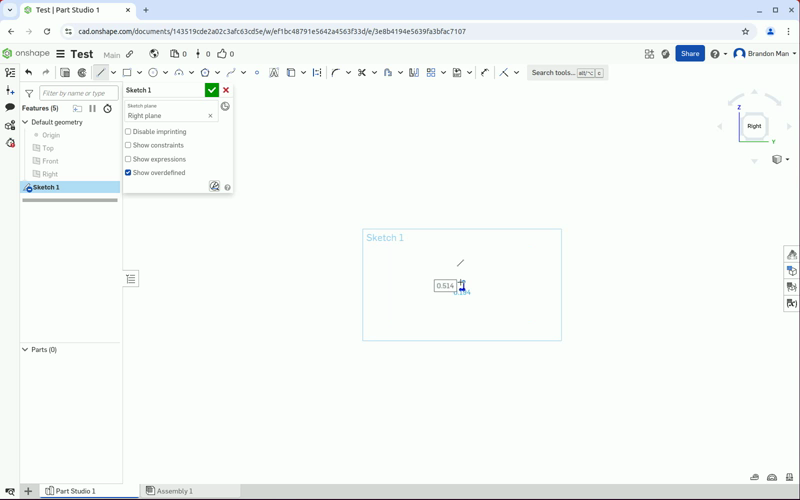
scroll(6)
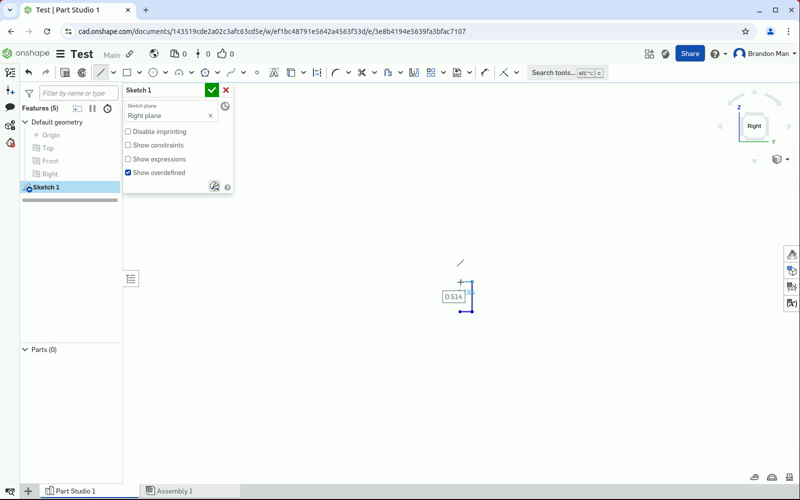
click(460, 281)
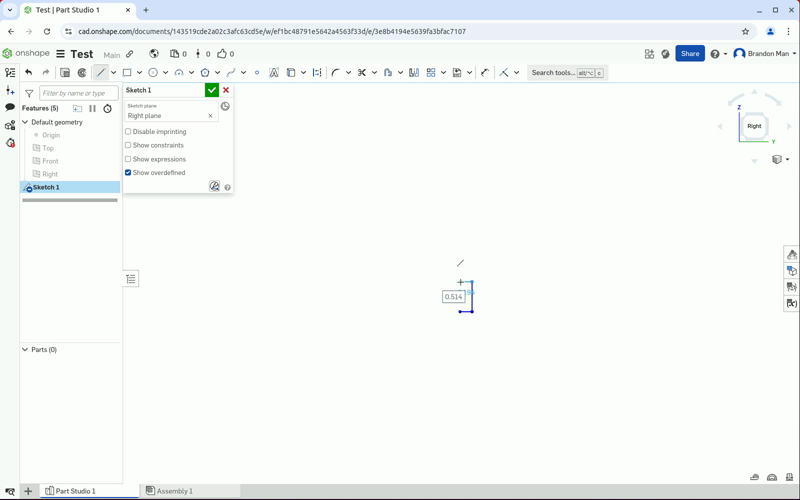
scroll(-6)
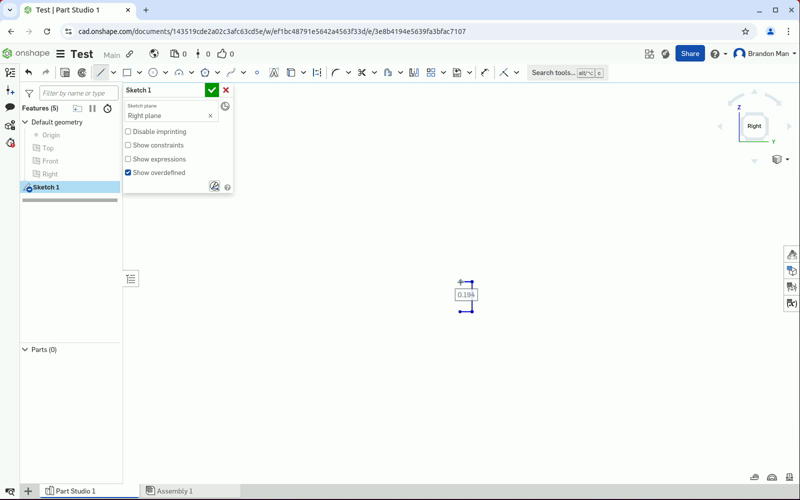
scroll(-6)
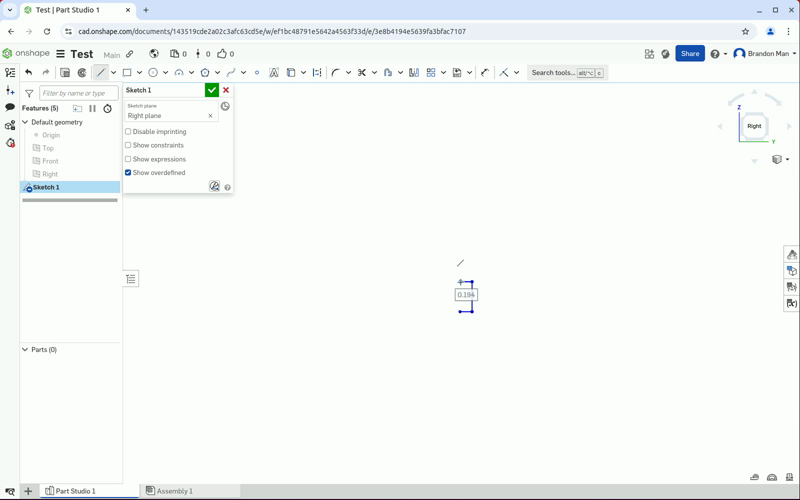
scroll(-6)
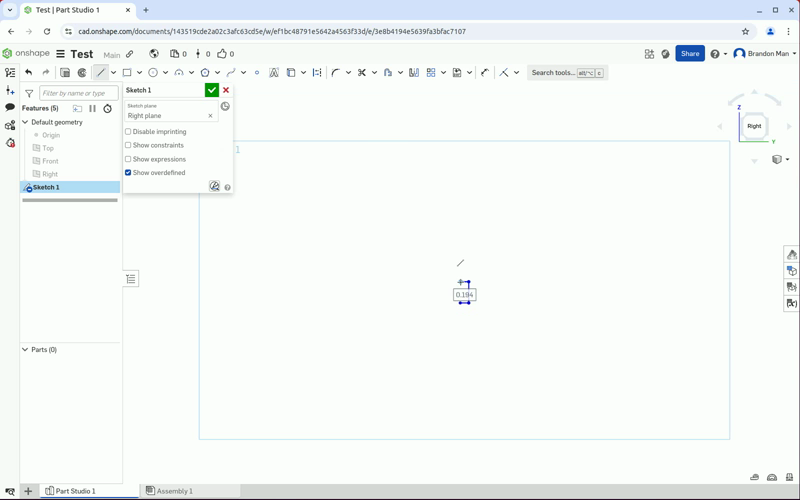
scroll(-6)
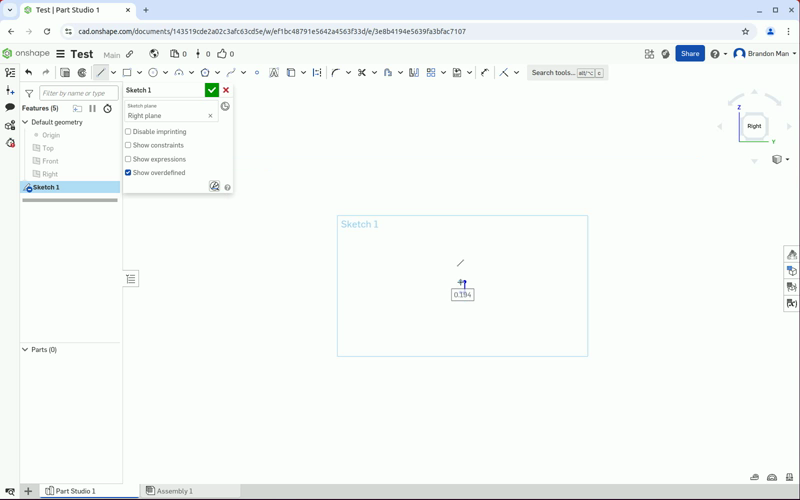
scroll(-6)
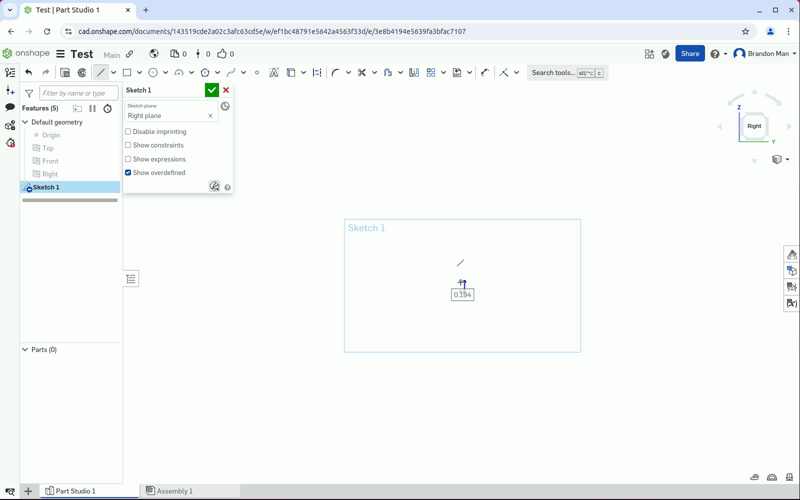
scroll(-6)
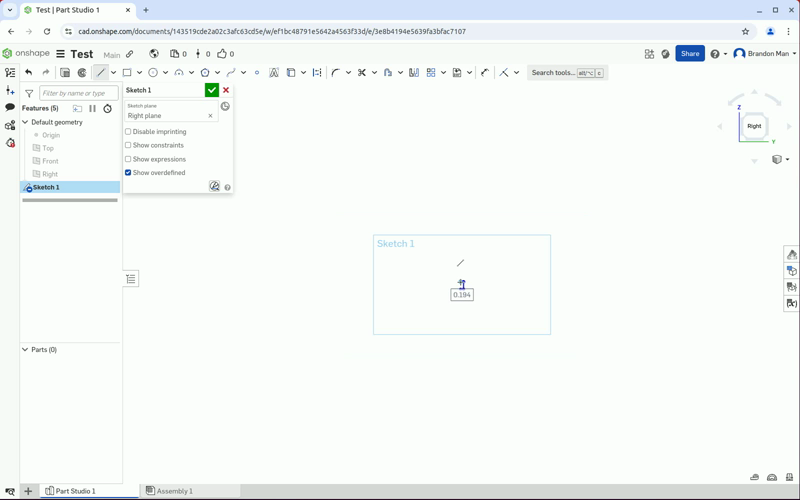
scroll(-6)
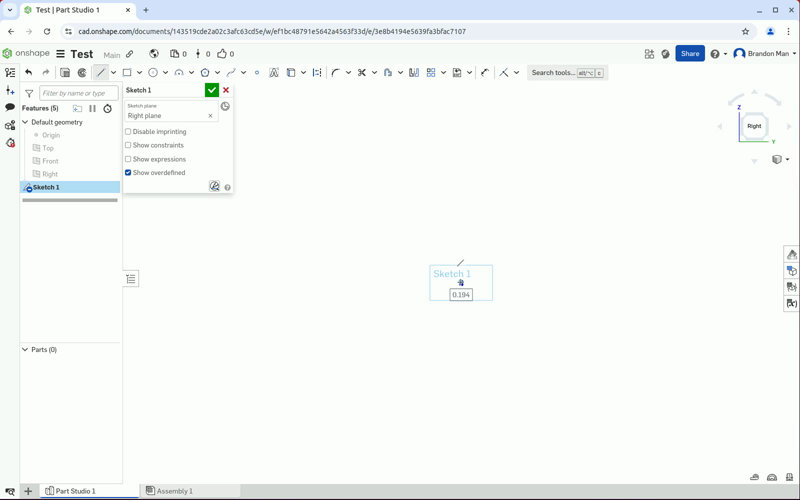
key_up(shift)
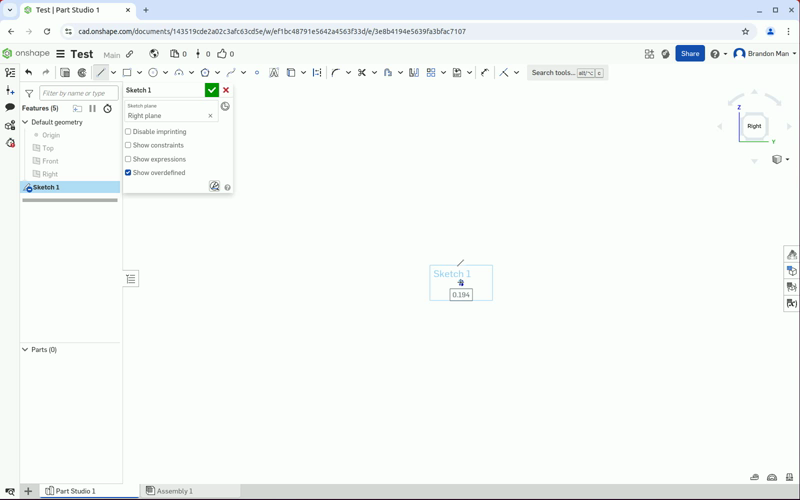
mouse_move(490, 281)
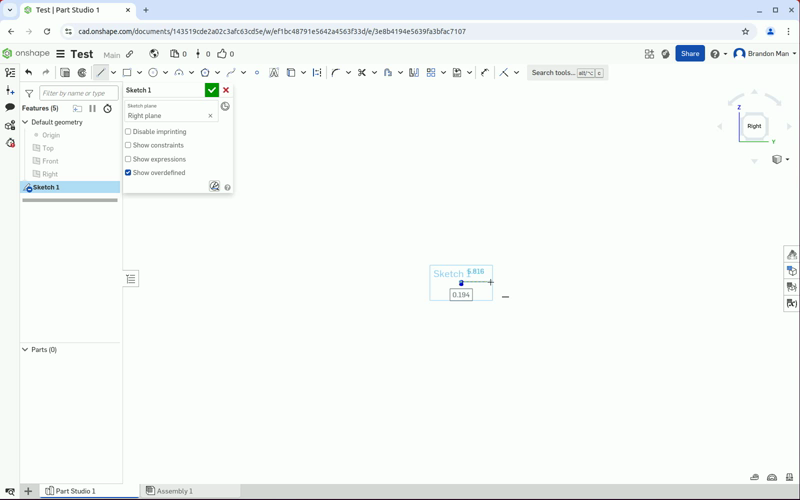
key_down(shift)
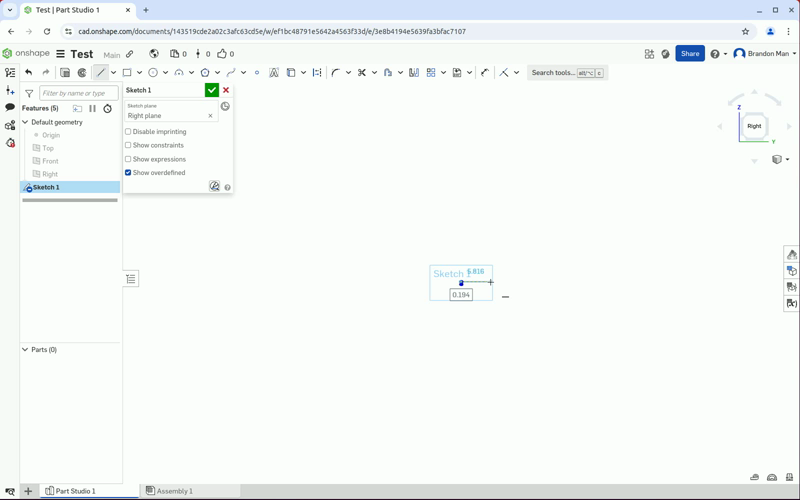
mouse_move(460, 284)
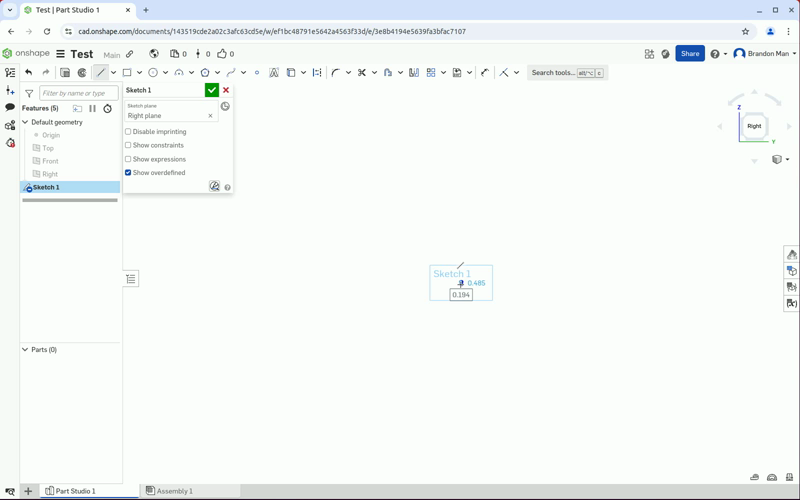
scroll(6)
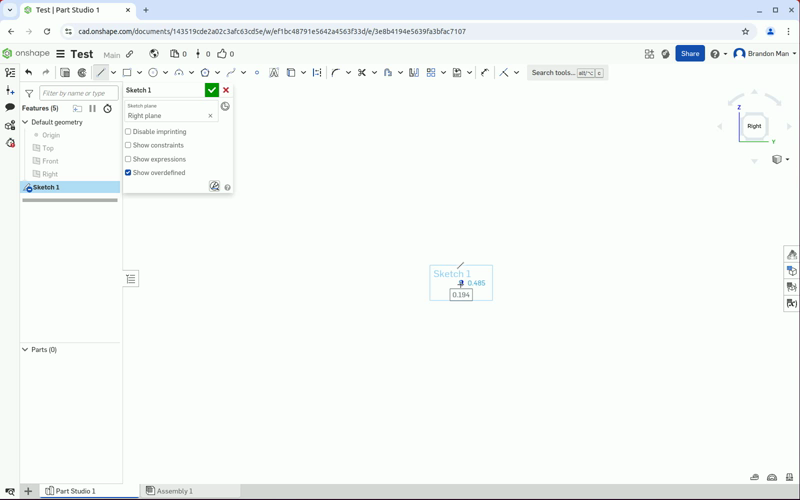
scroll(6)
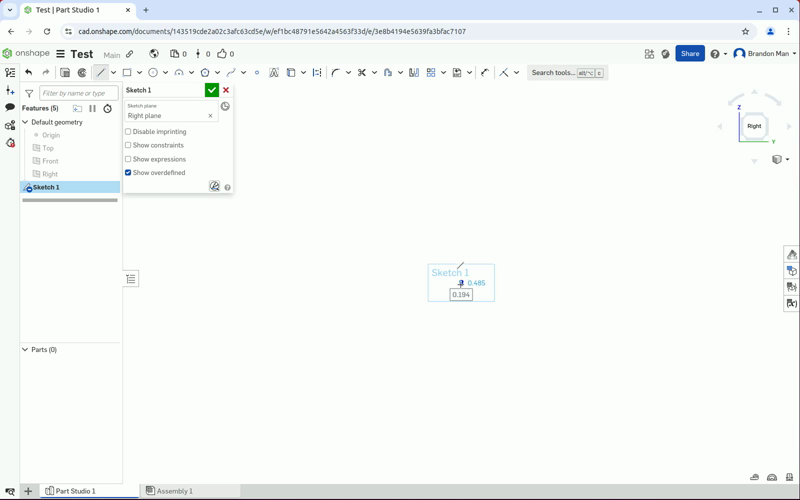
scroll(6)
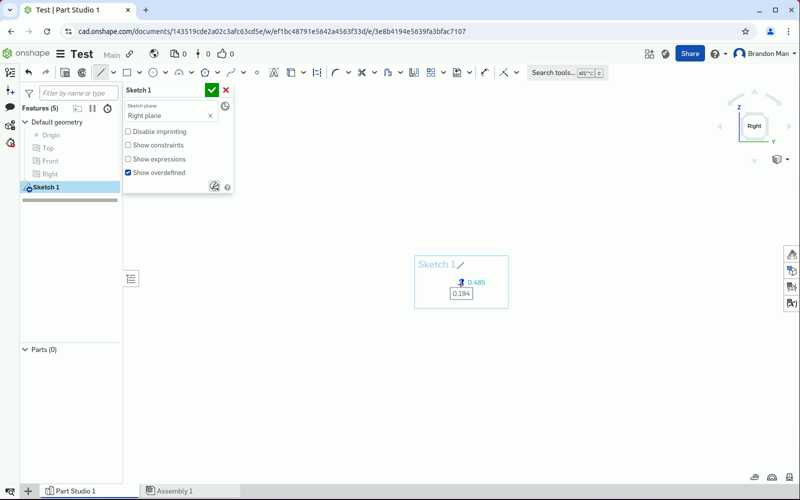
scroll(6)
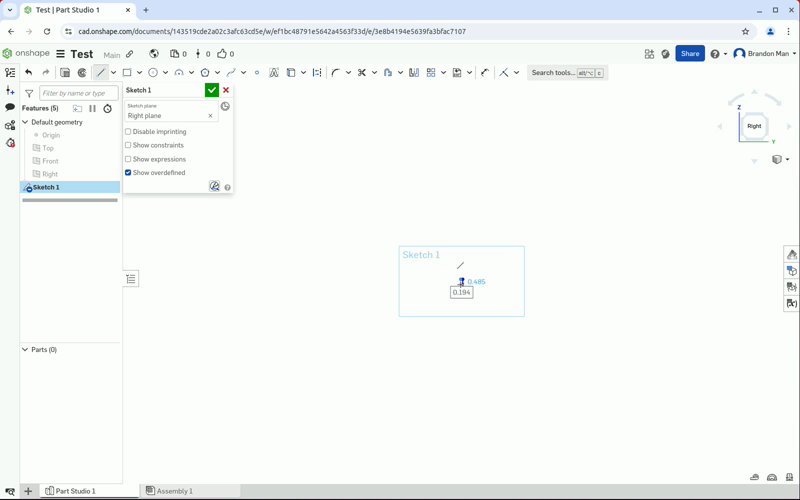
scroll(6)
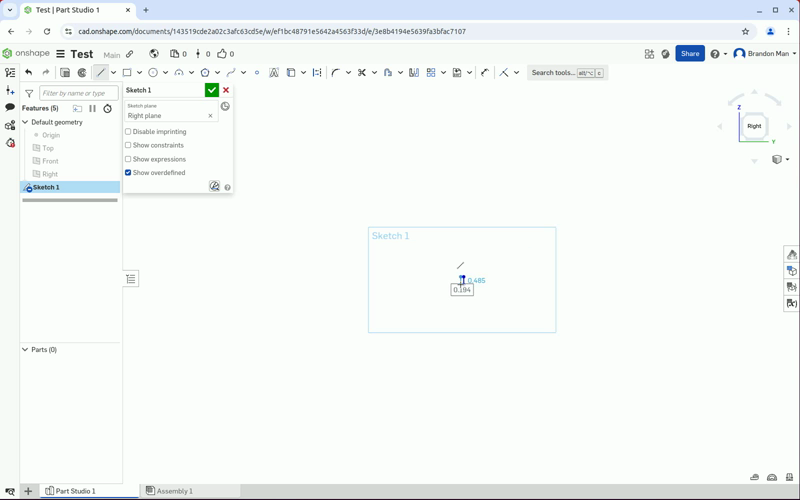
scroll(6)
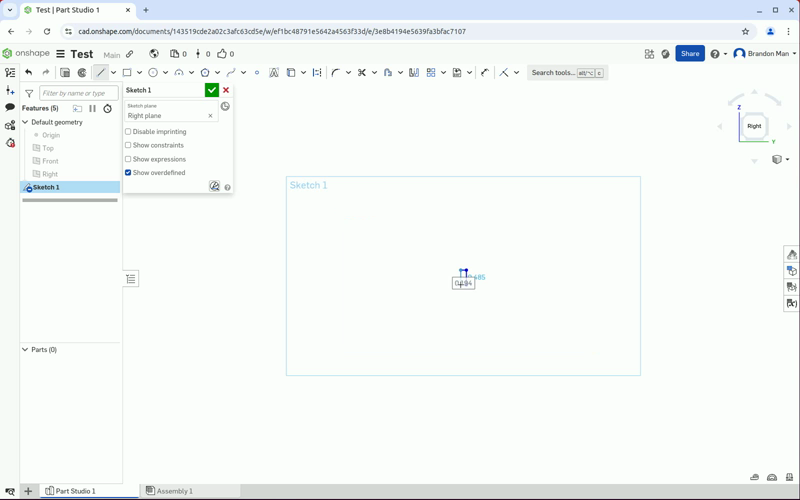
scroll(6)
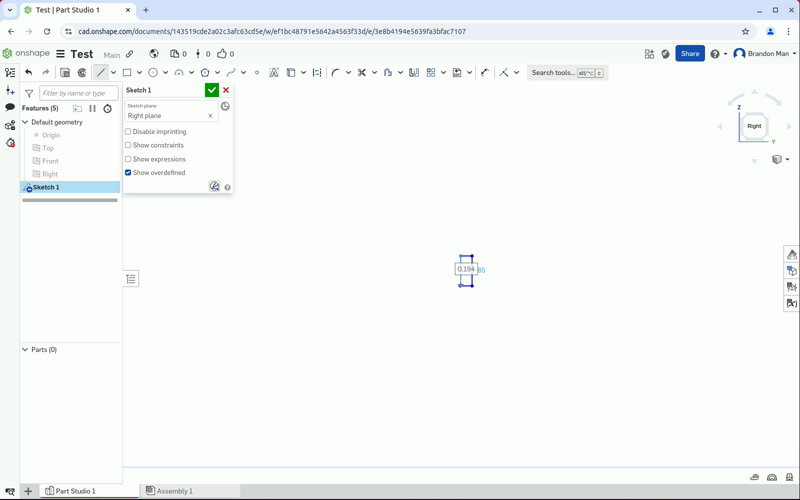
key_up(shift)
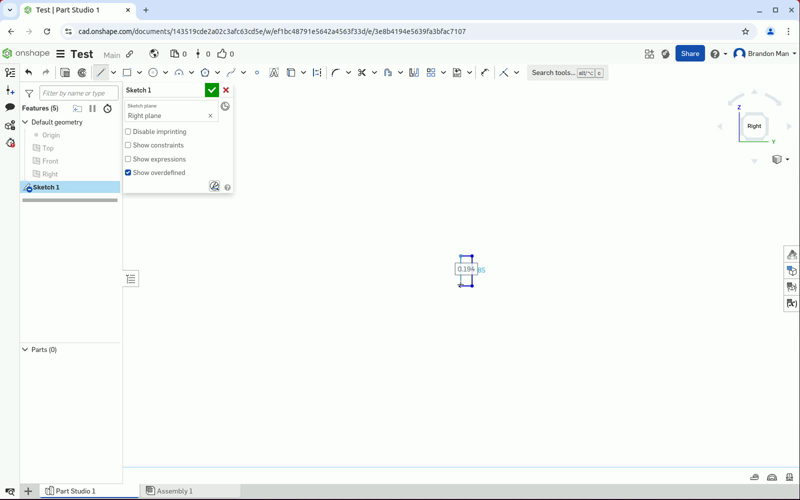
click(460, 284)
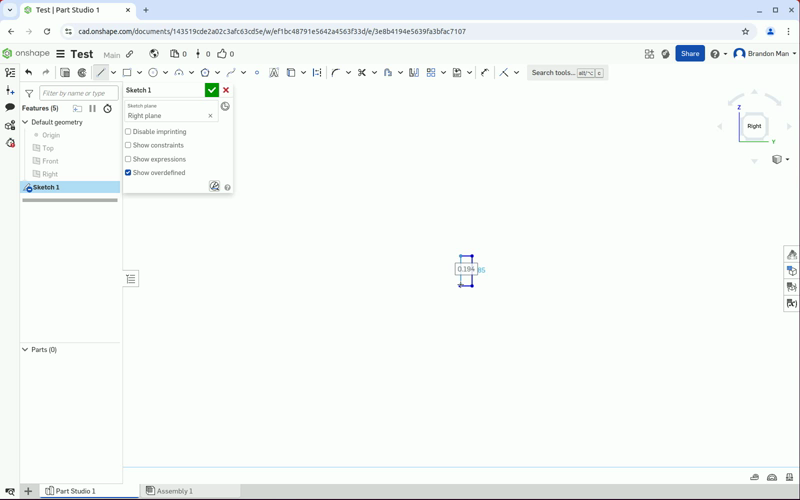
scroll(-6)
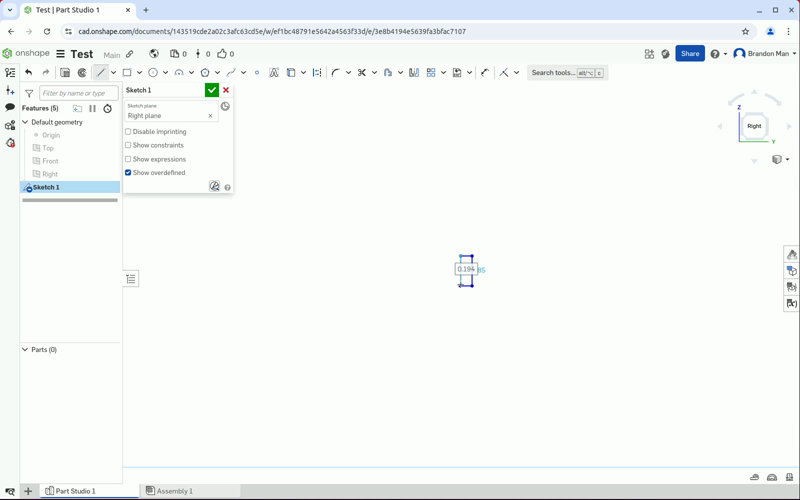
scroll(-6)
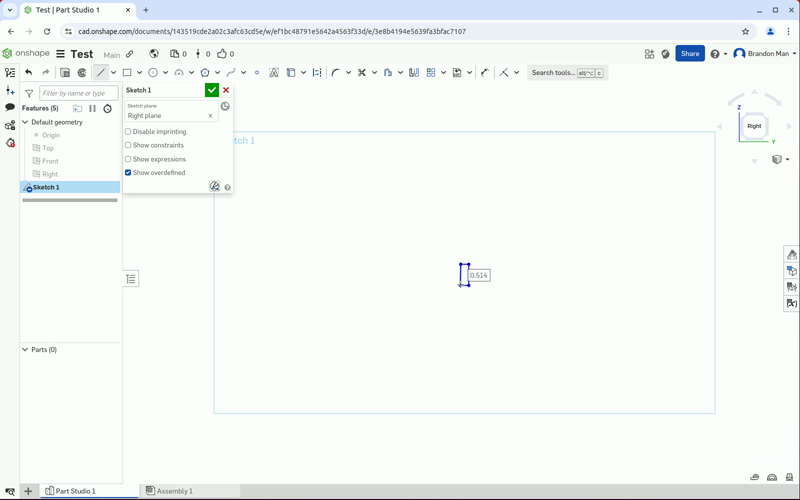
scroll(-6)
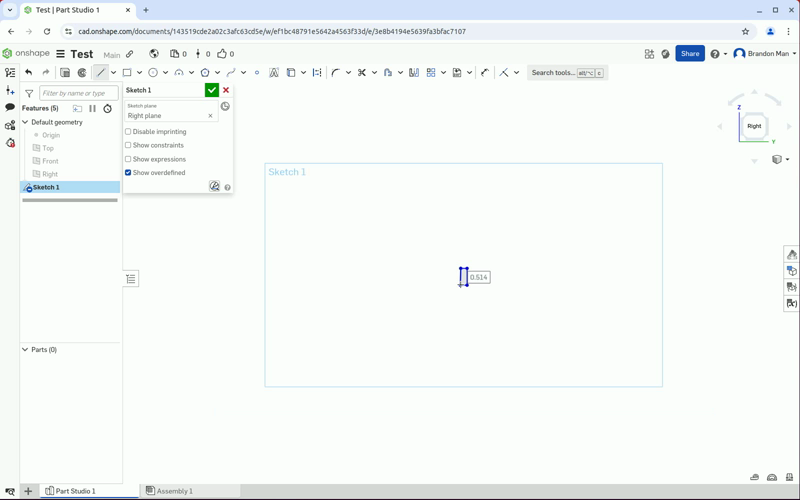
scroll(-6)
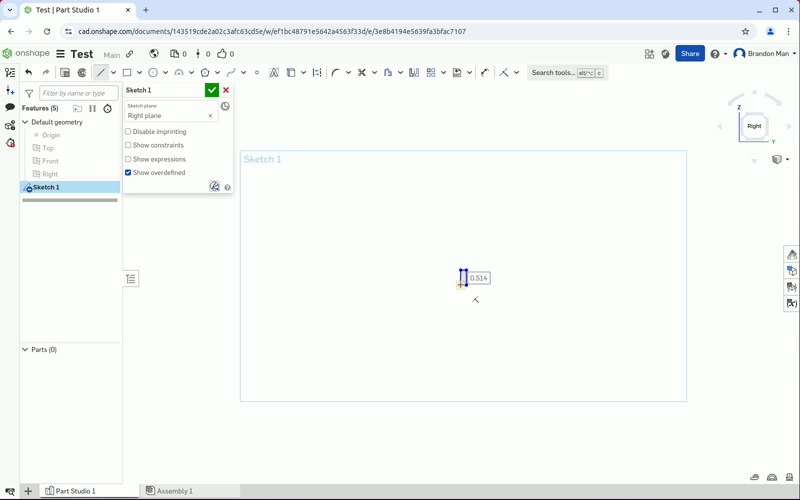
scroll(-6)
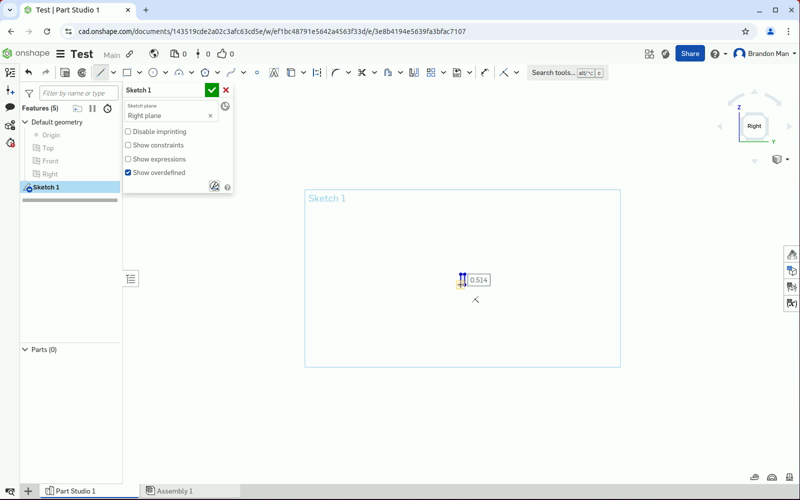
scroll(-6)
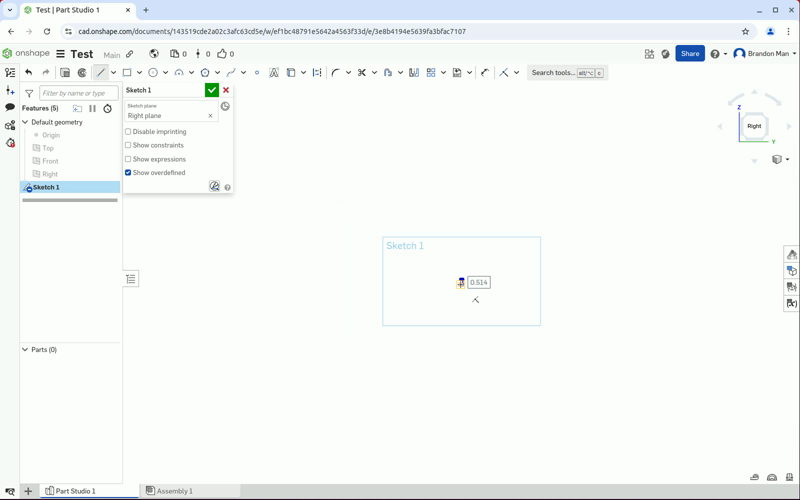
scroll(-6)
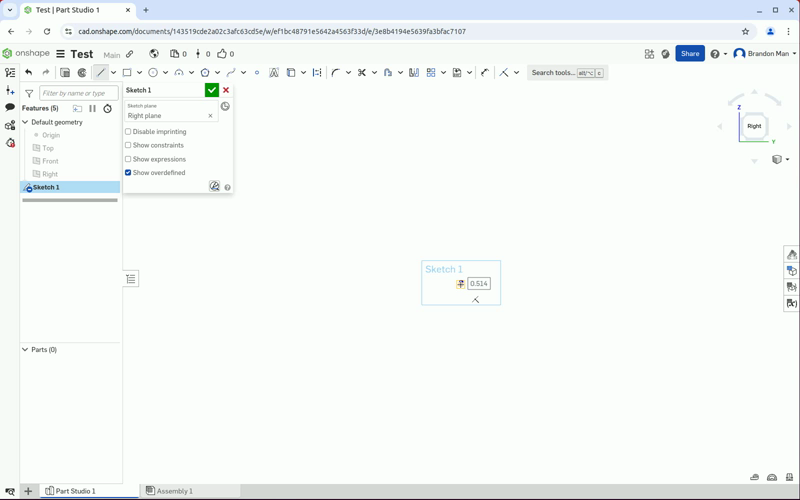
key(esc)
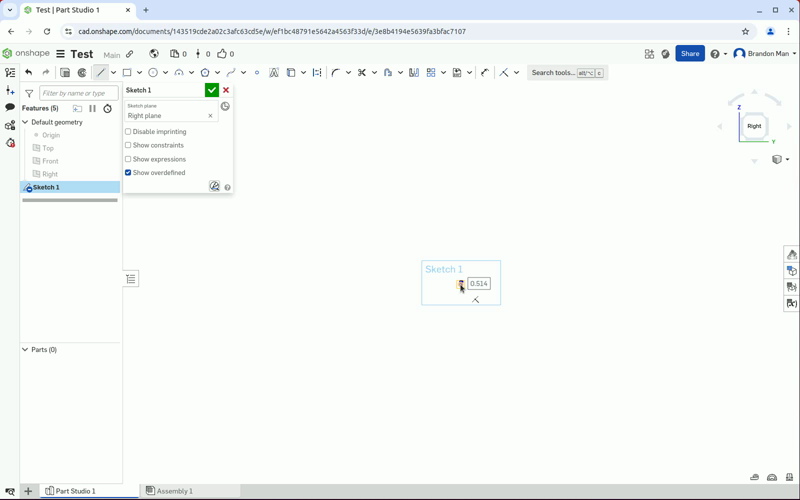
mouse_move(461, 282)
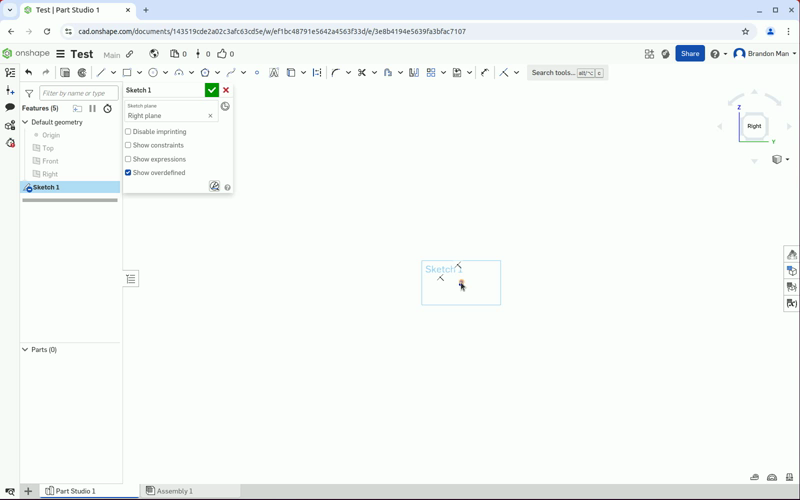
scroll(6)
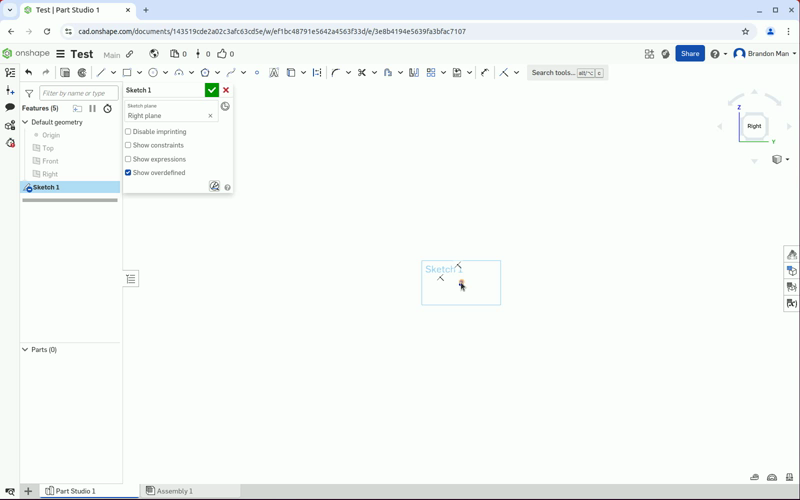
scroll(6)
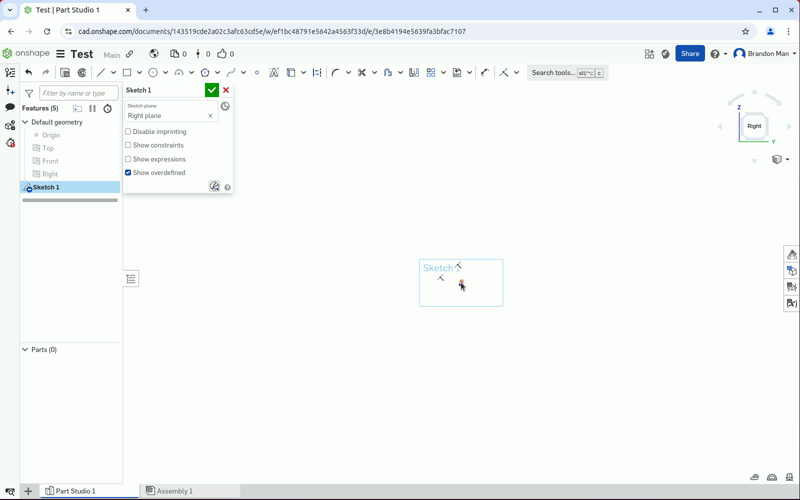
scroll(6)
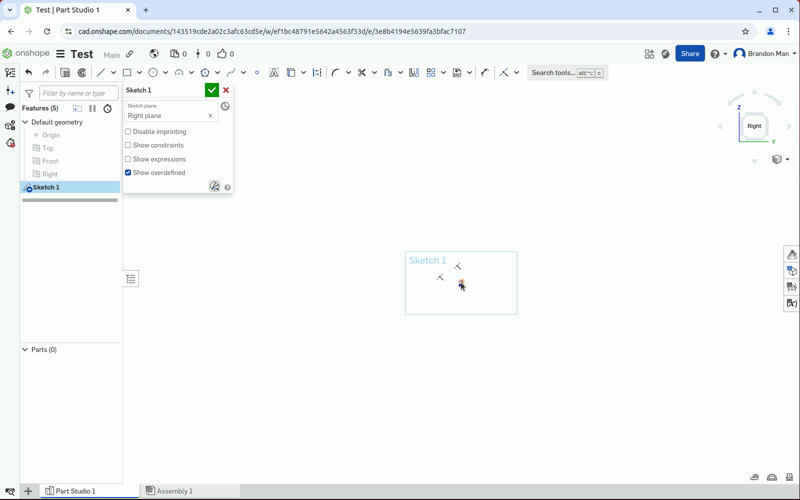
scroll(6)
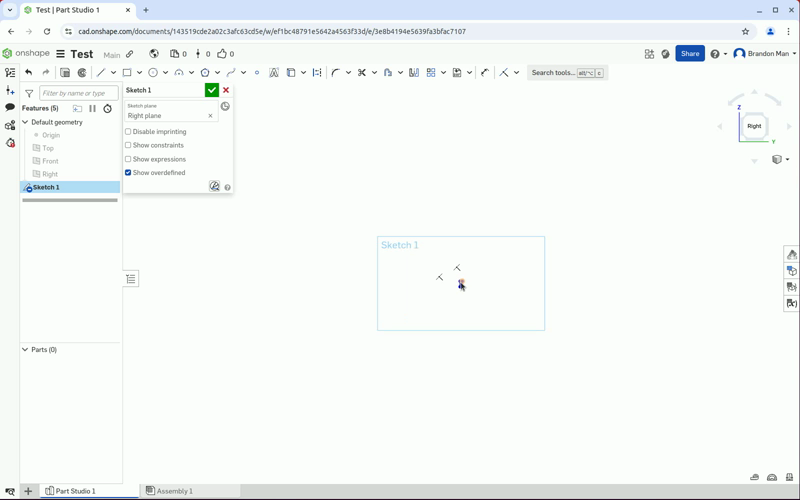
scroll(6)
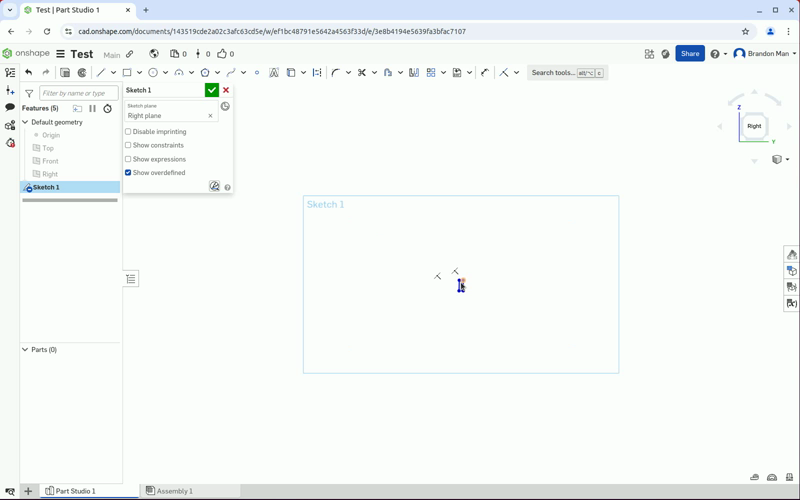
scroll(6)
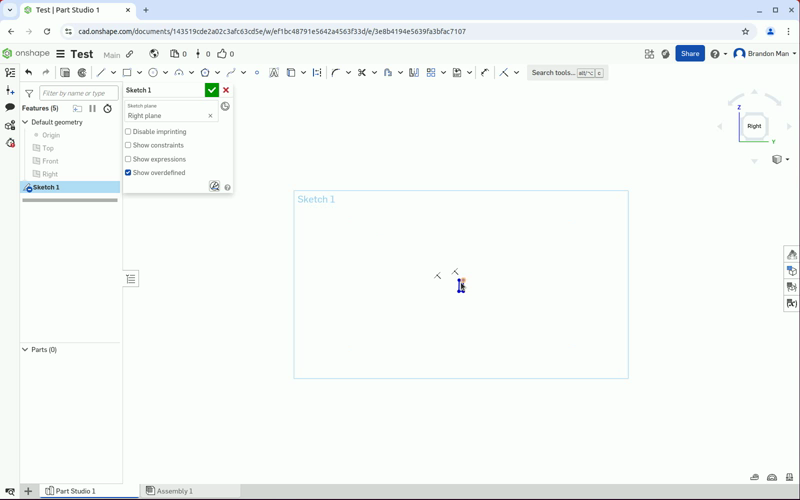
scroll(6)
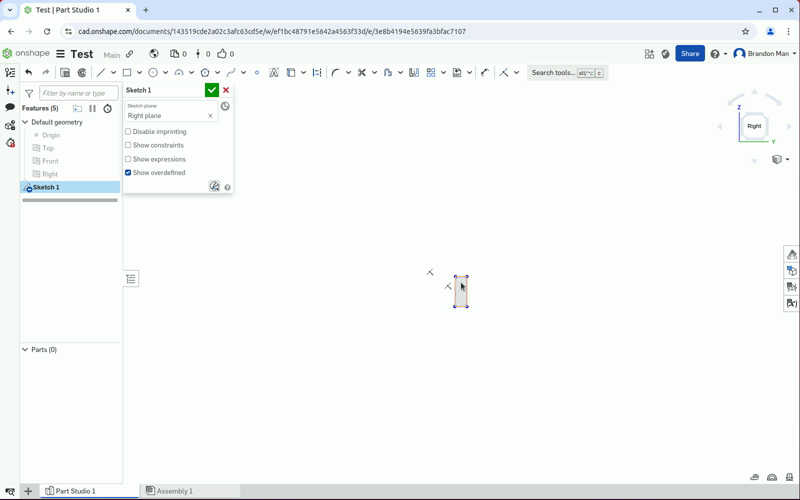
click(461, 282)
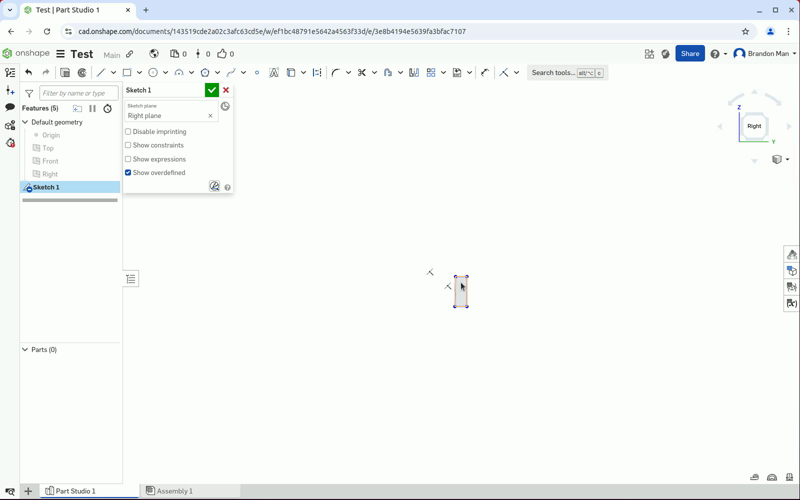
scroll(-6)
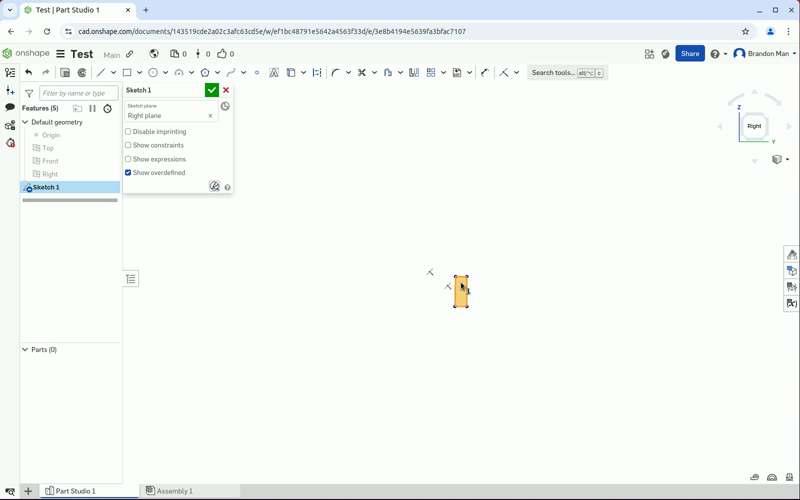
scroll(-6)
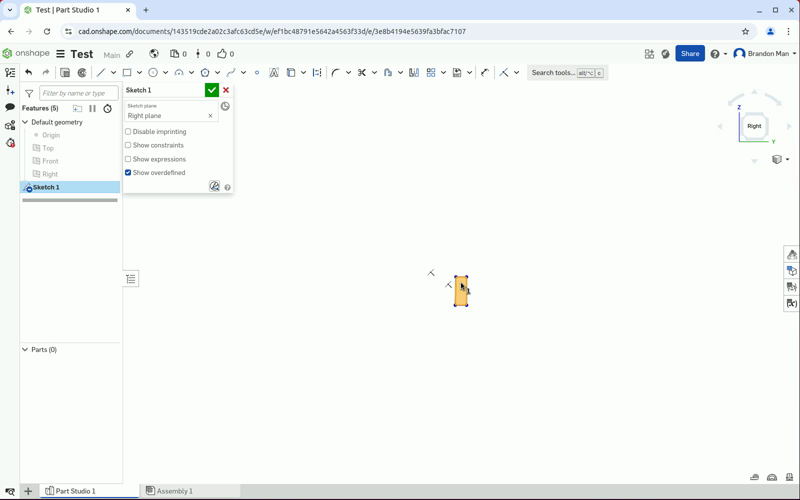
scroll(-6)
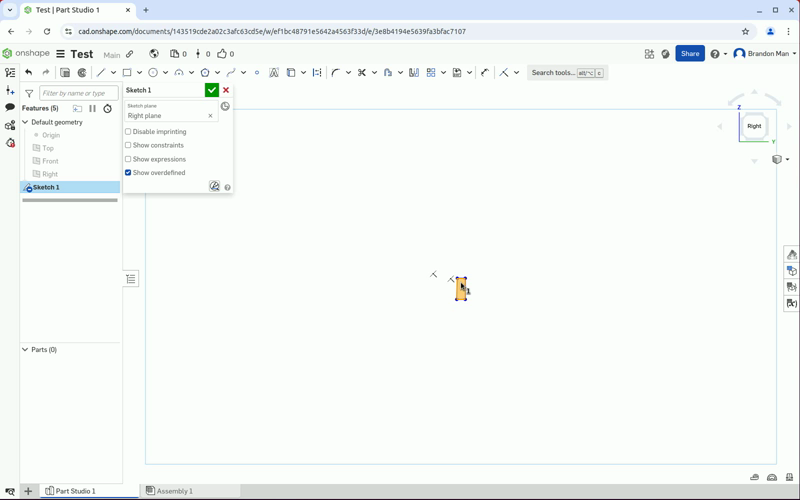
scroll(-6)
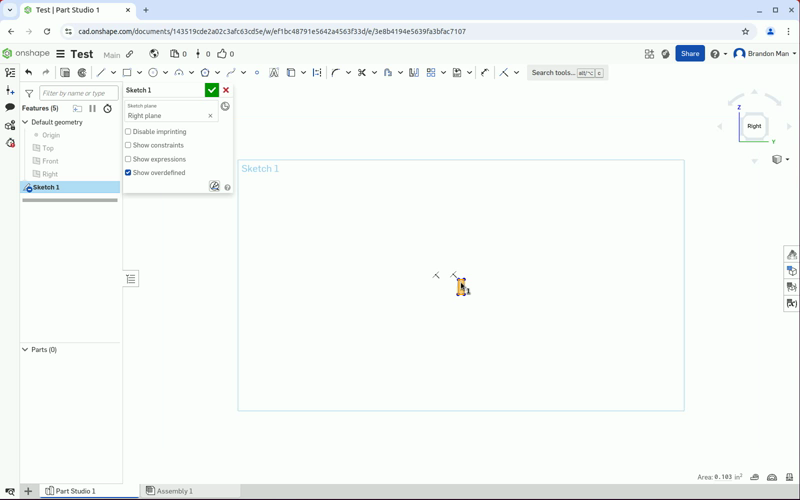
scroll(-6)
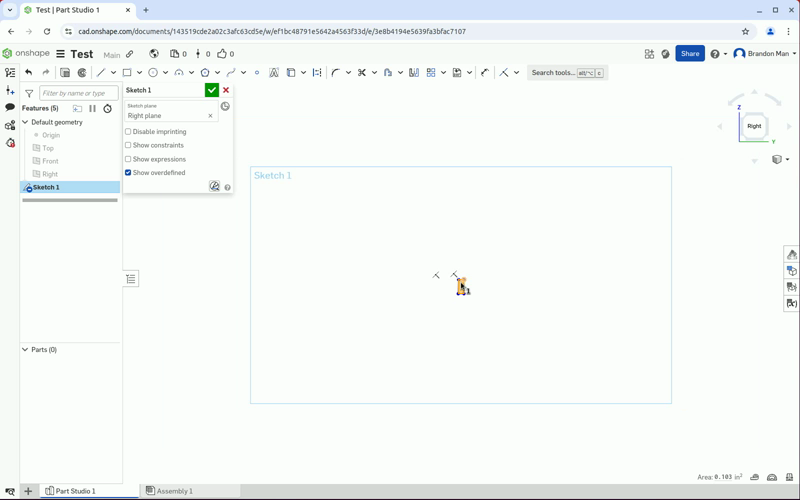
scroll(-6)
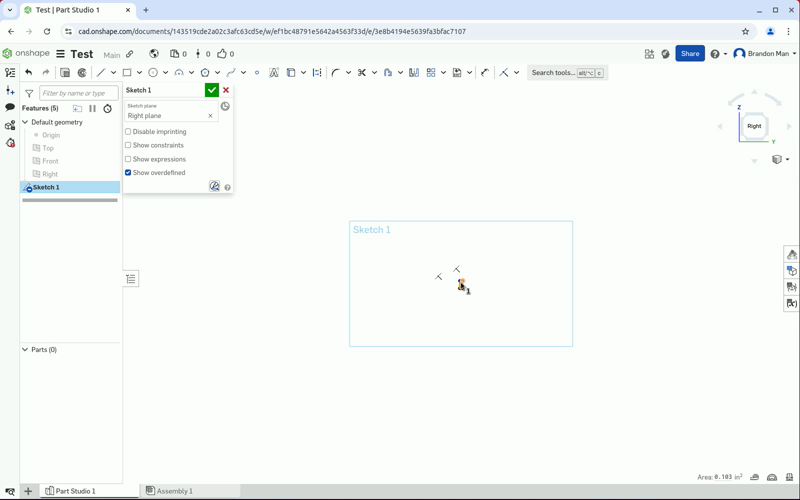
scroll(-6)
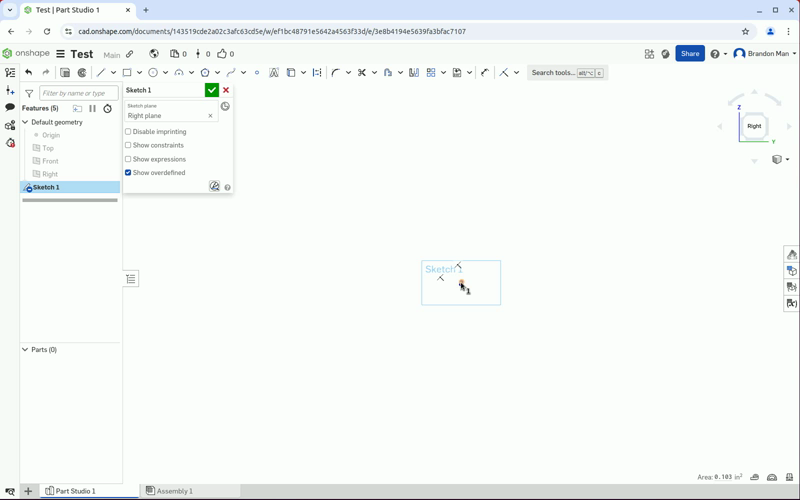
mouse_move(73, 352)
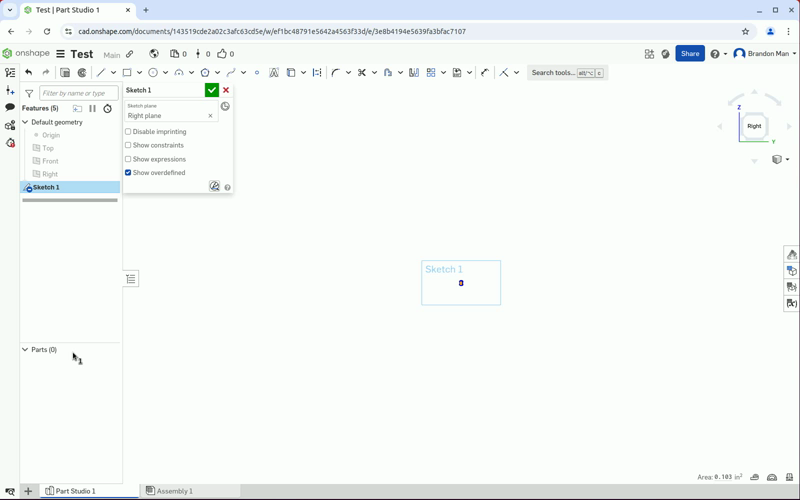
key(shift+y)
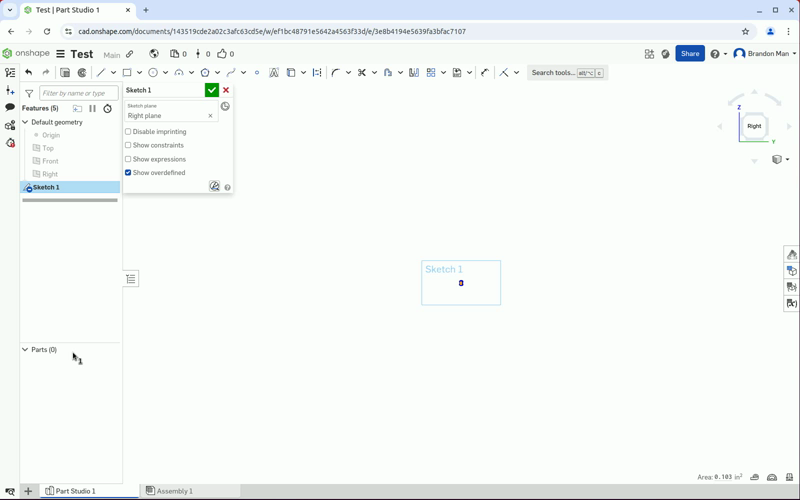
key(shift+e)
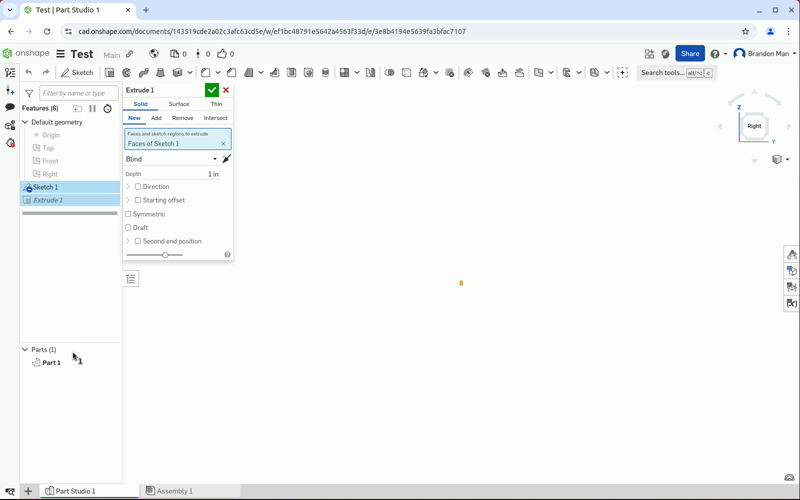
mouse_move(143, 106)
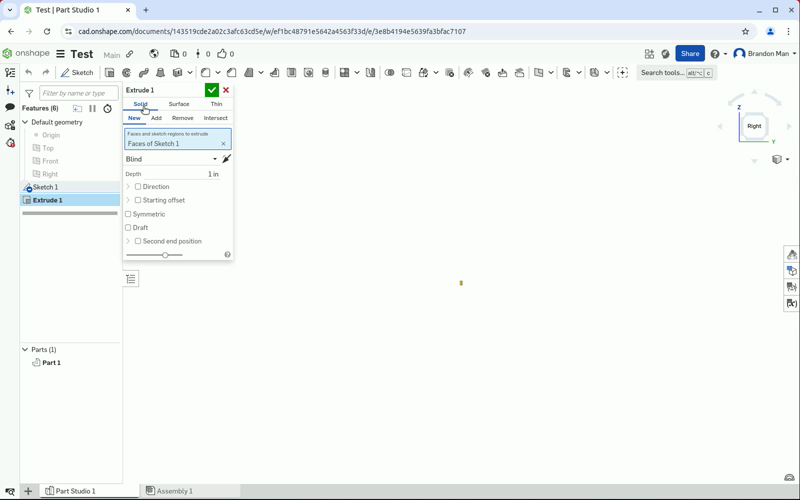
click(143, 106)
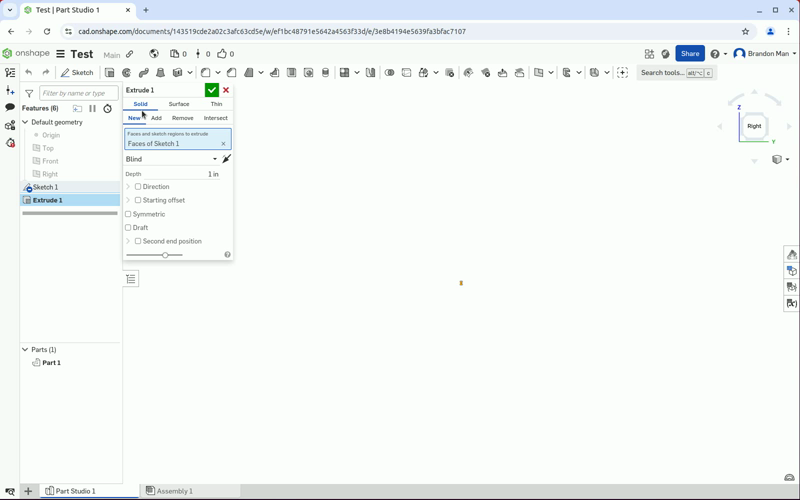
mouse_move(137, 120)
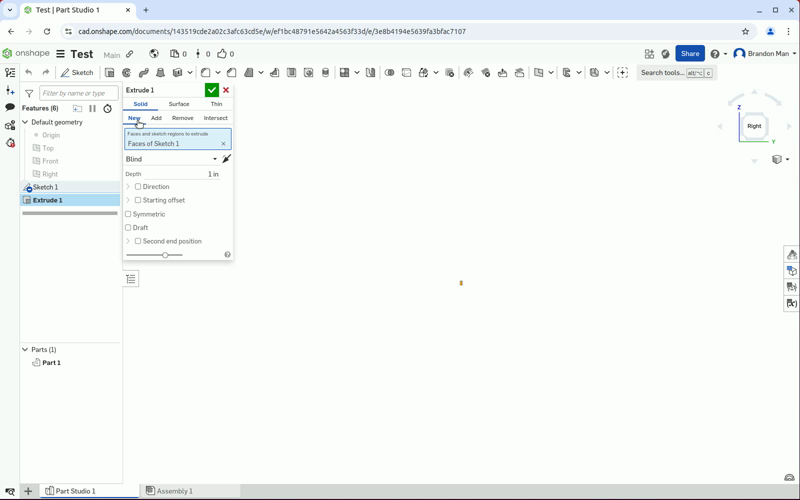
click(137, 120)
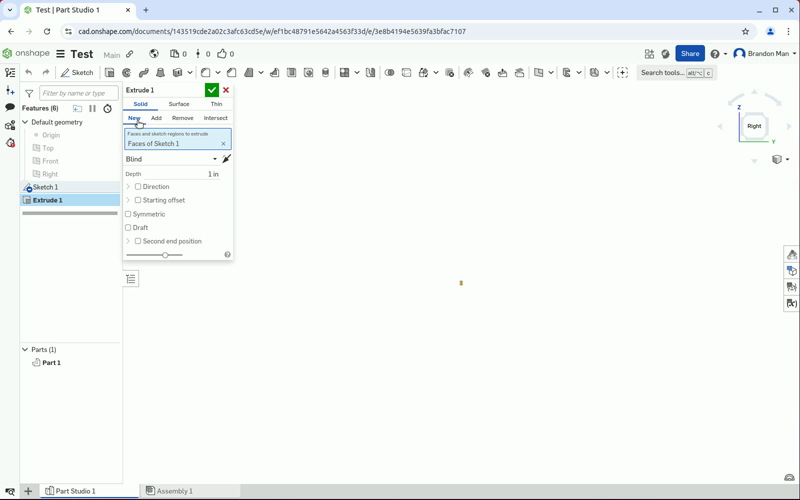
key(tab, 4)
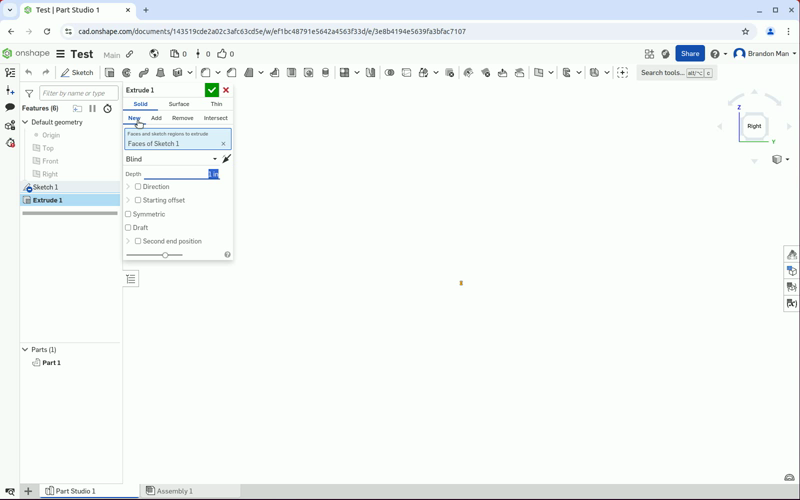
text(2.889)
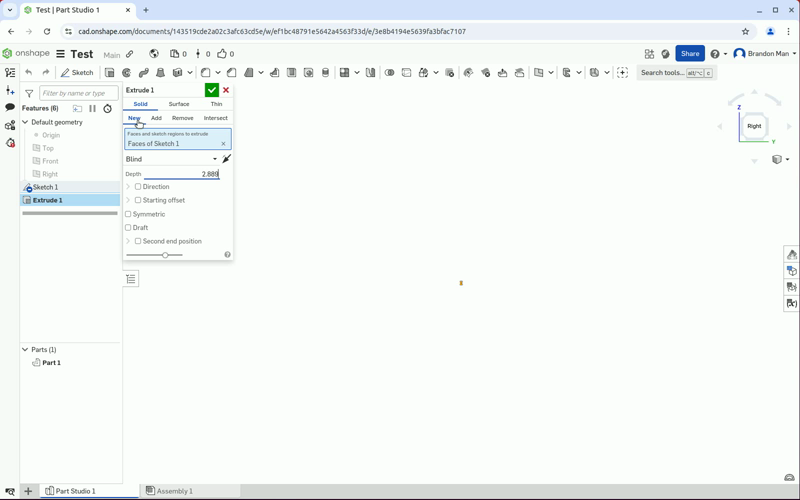
key(enter)
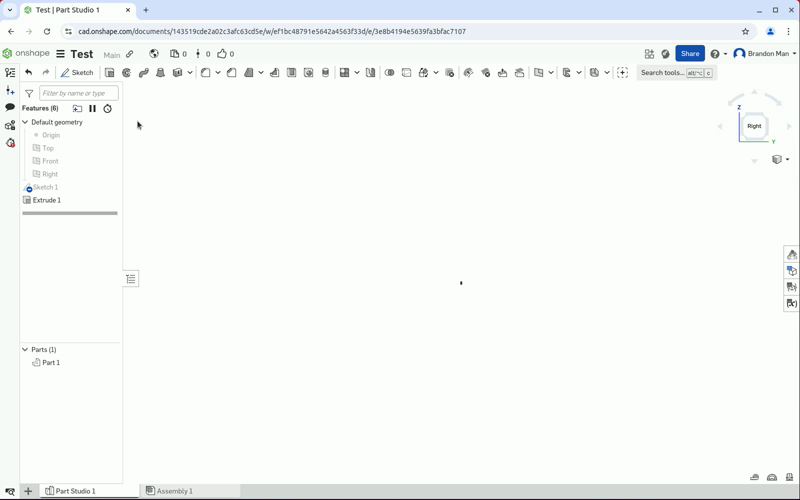
key(shift+h)
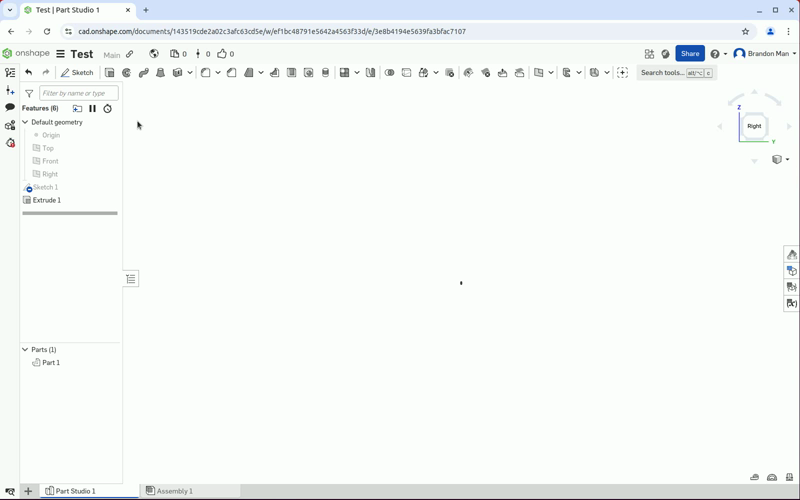
key(shift+h)
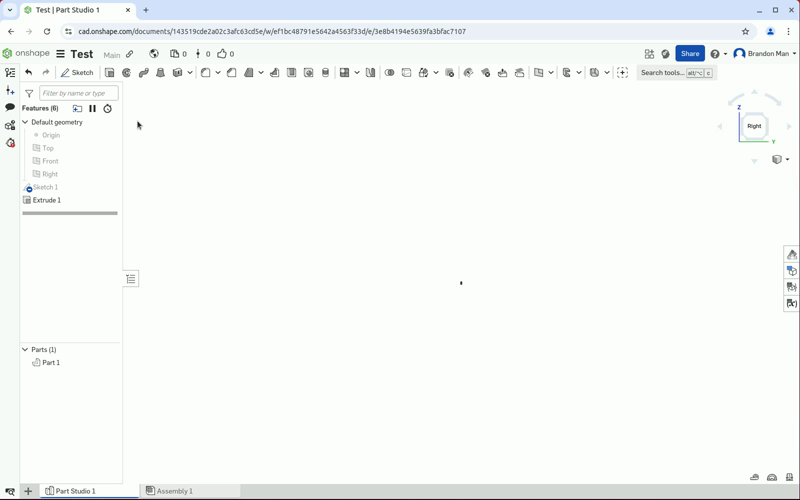
mouse_move(73, 189)
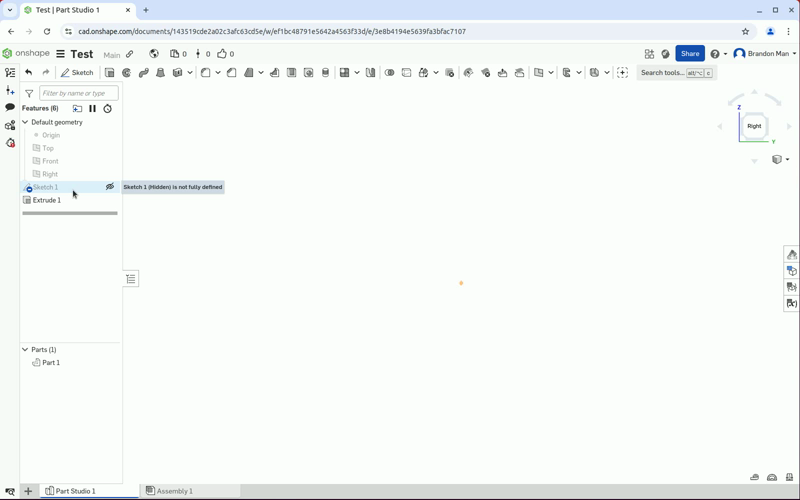
click(73, 189)
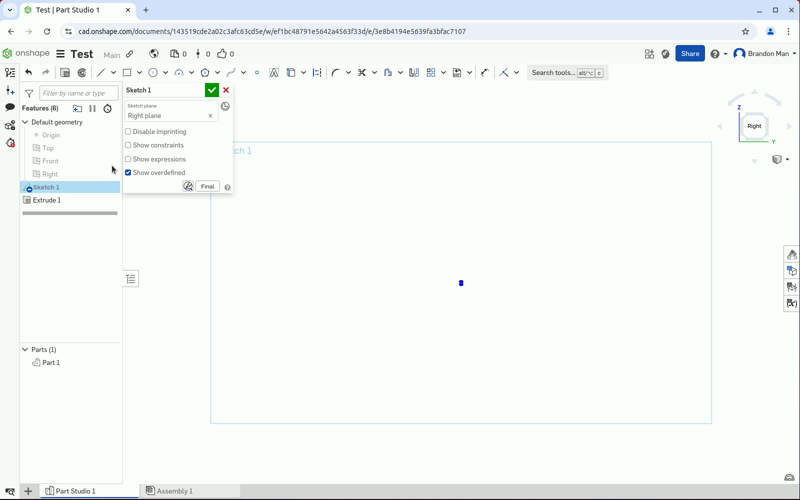
mouse_move(229, 92)
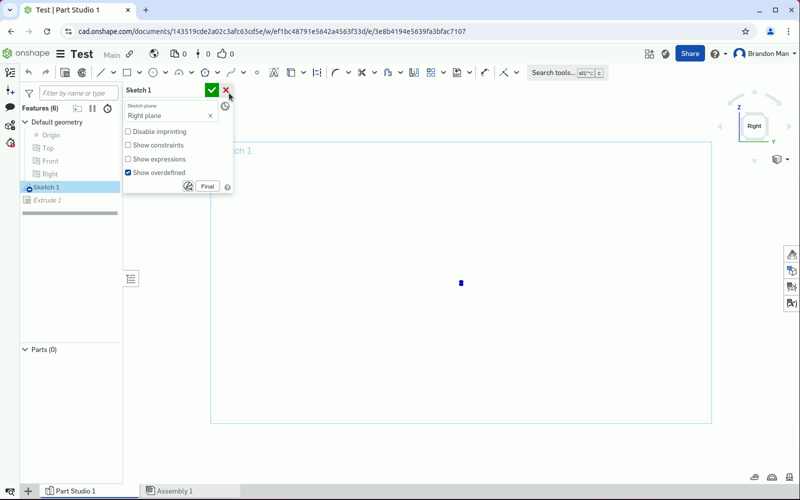
click(229, 92)
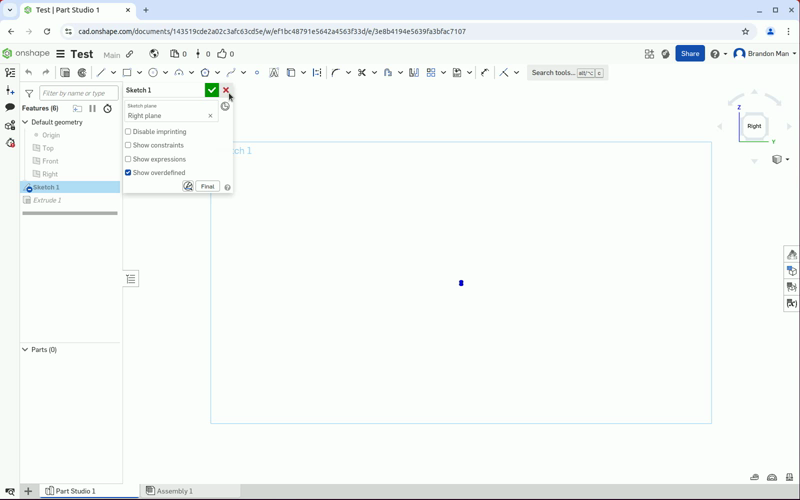
key(shift+s)
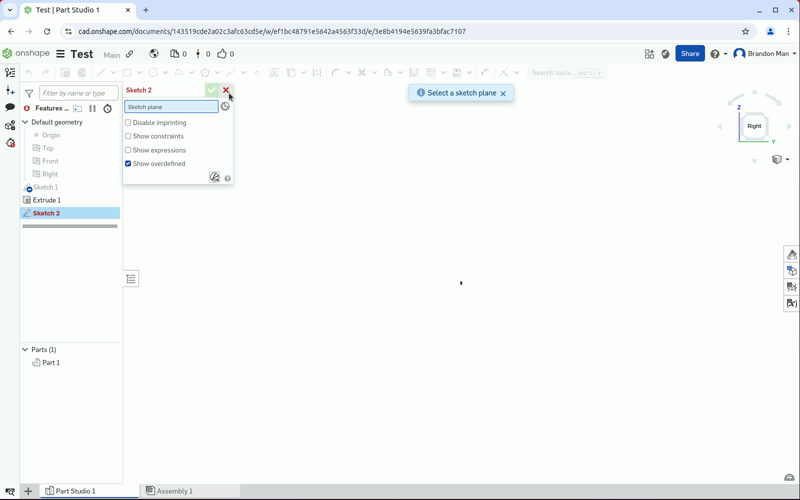
mouse_move(73, 176)
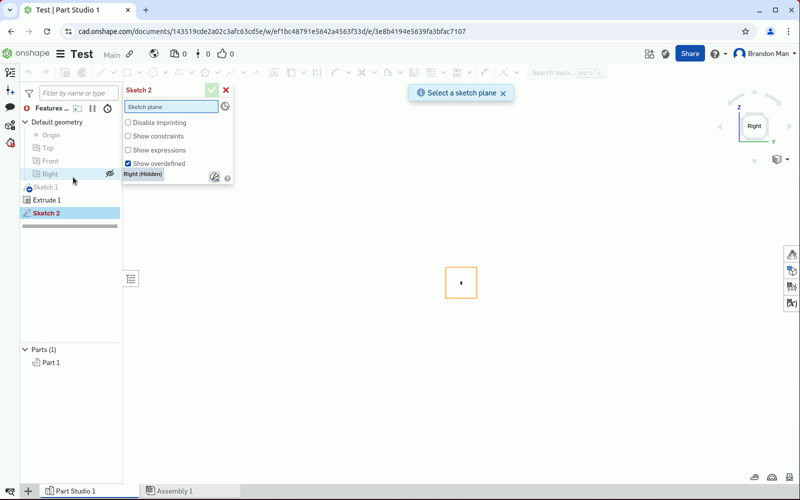
click(73, 176)
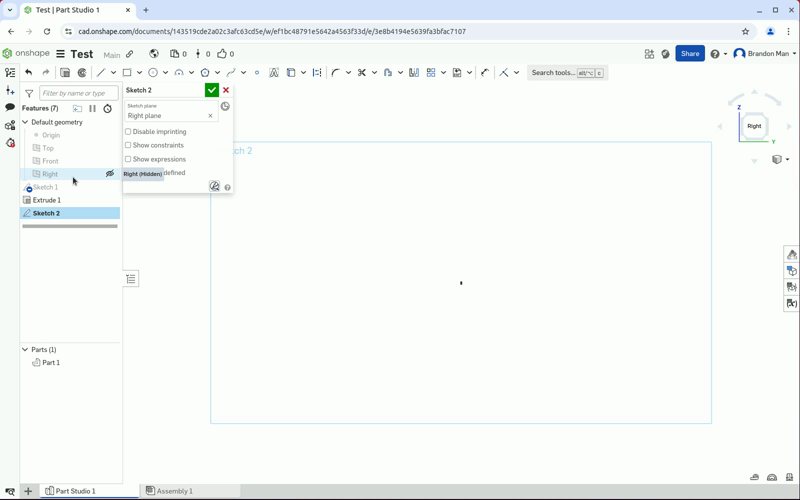
mouse_move(73, 352)
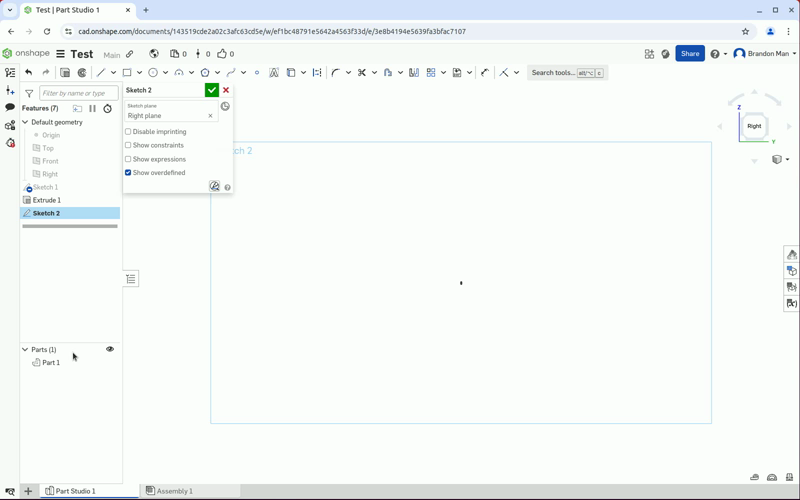
key(y)
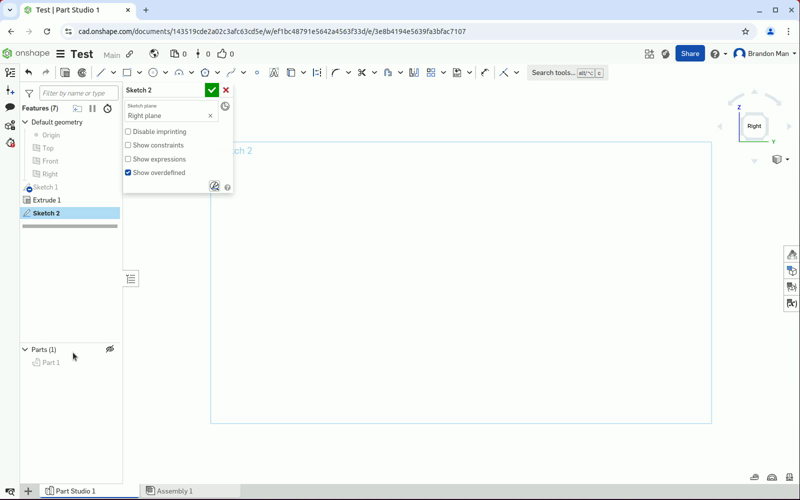
key(l)
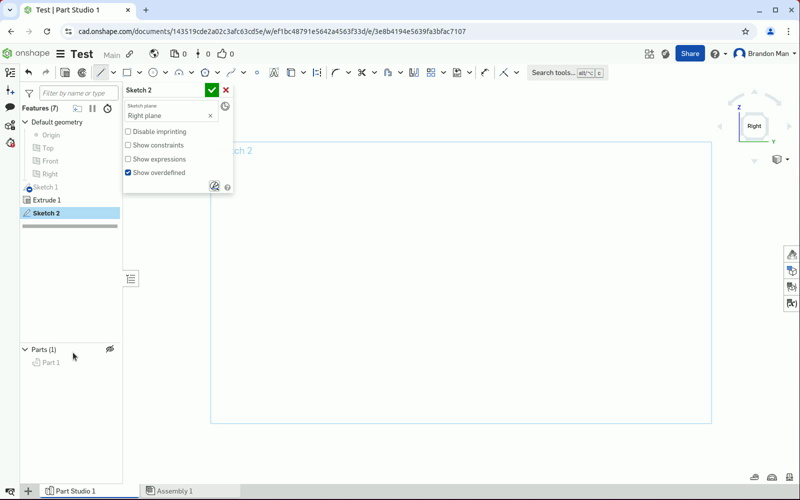
key_down(shift)
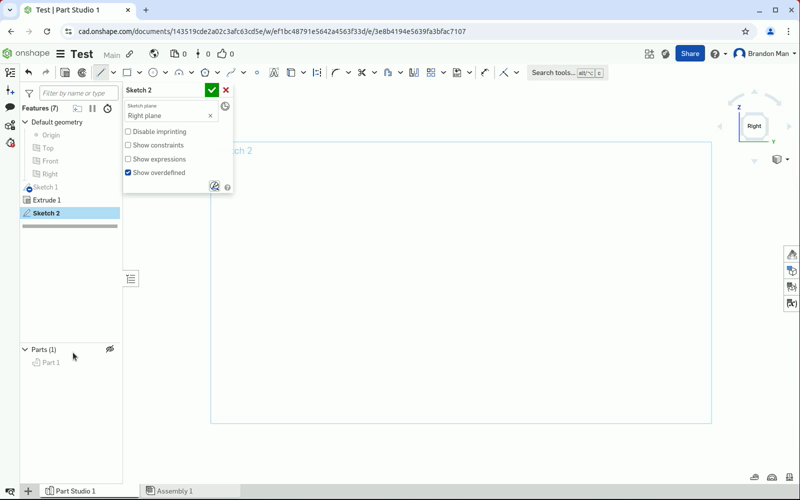
mouse_move(464, 282)
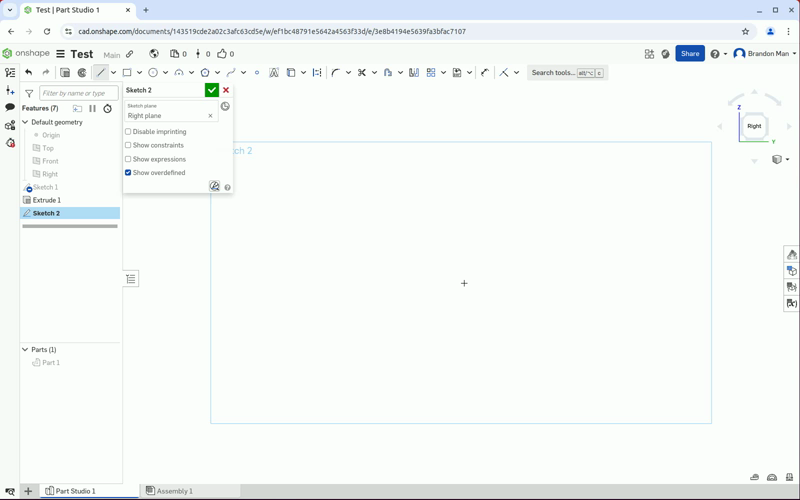
click(464, 282)
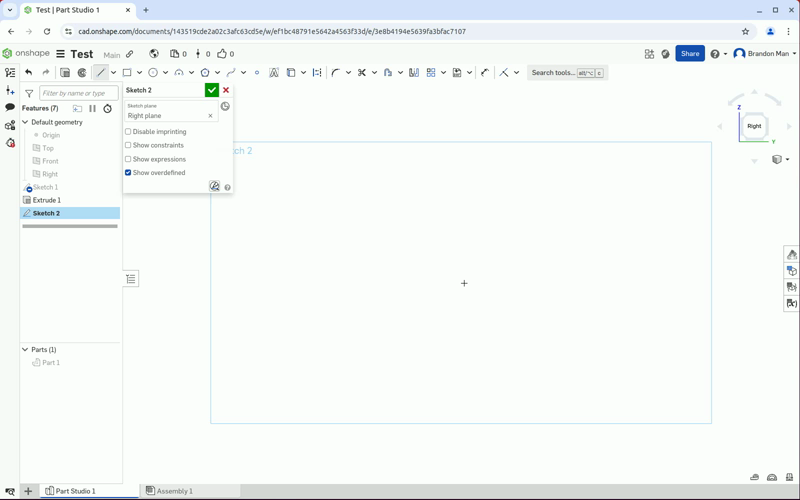
key_up(shift)
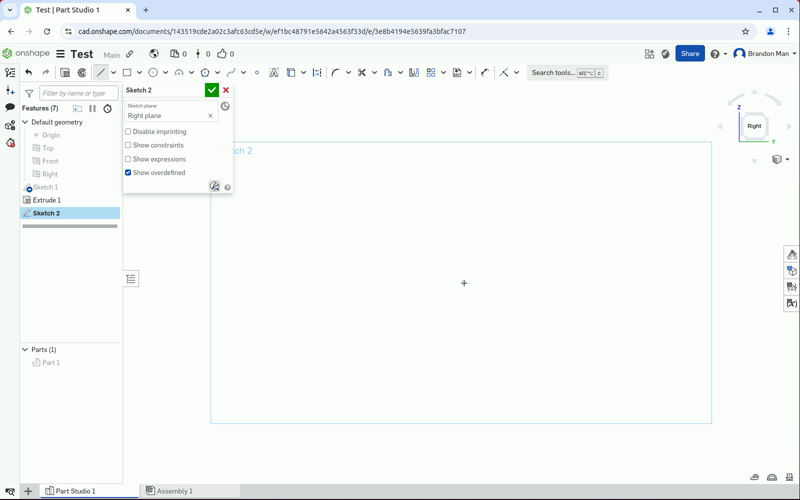
key_down(shift)
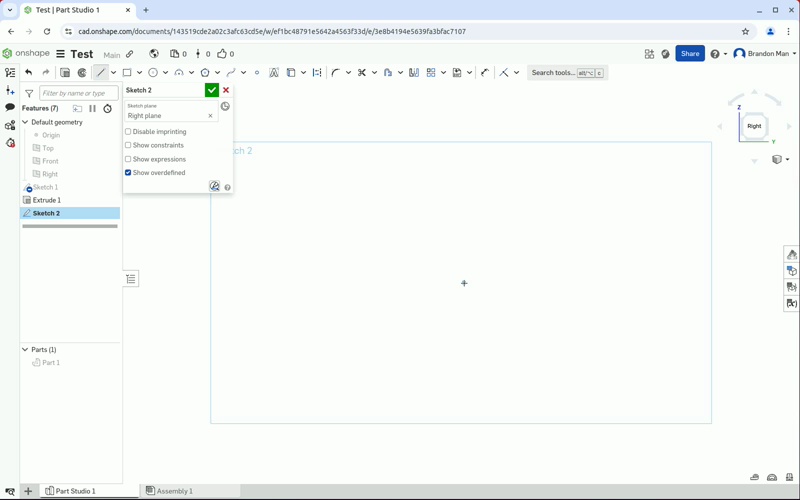
mouse_move(494, 282)
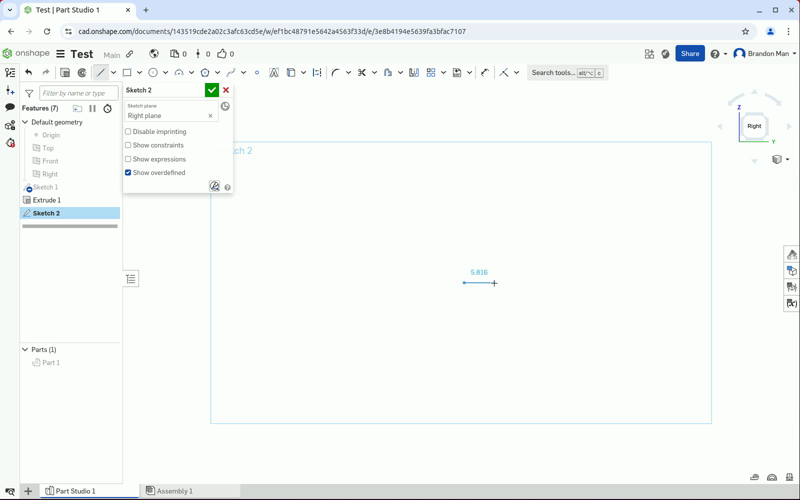
mouse_move(465, 282)
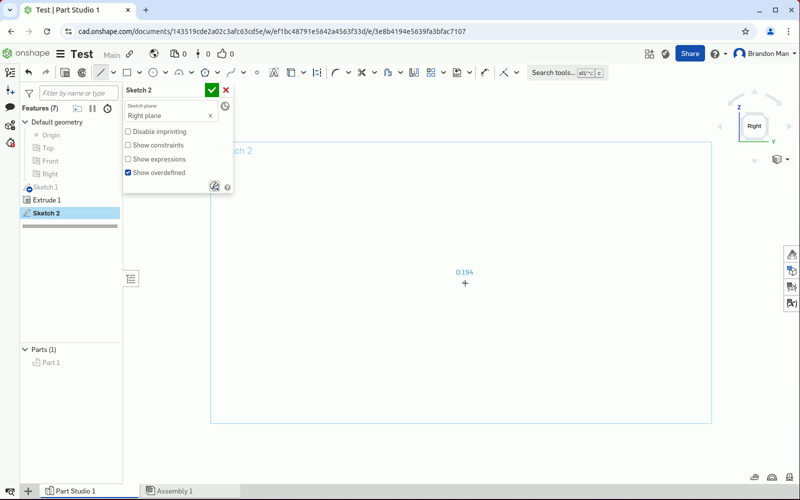
scroll(6)
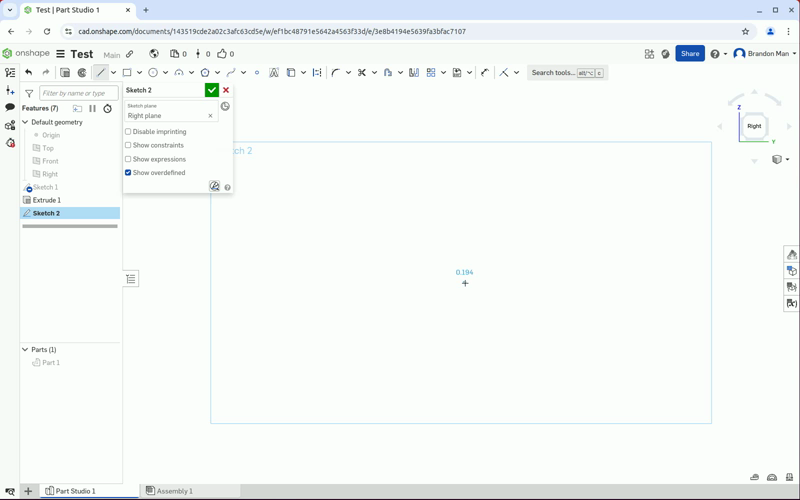
scroll(6)
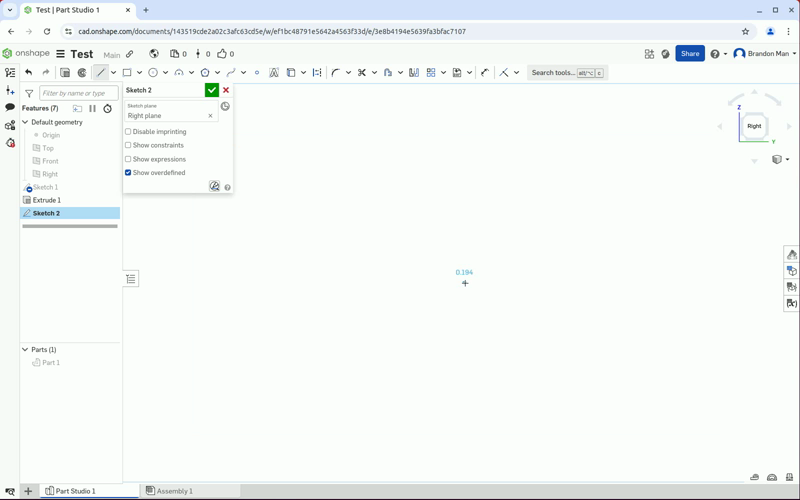
scroll(6)
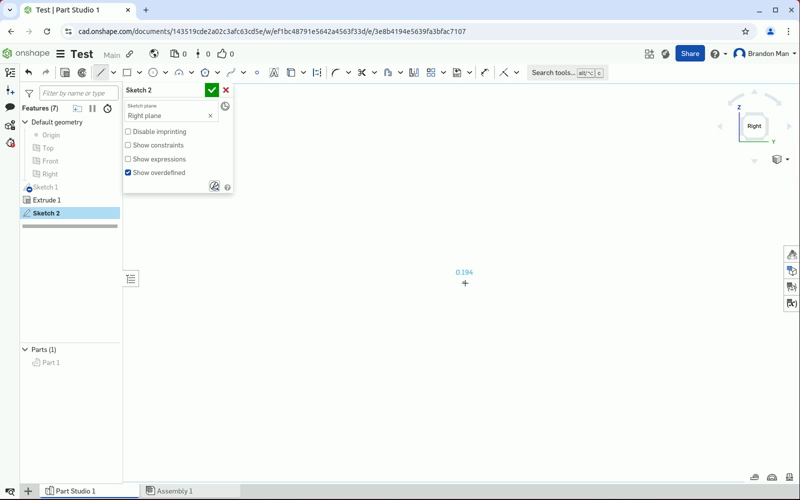
scroll(6)
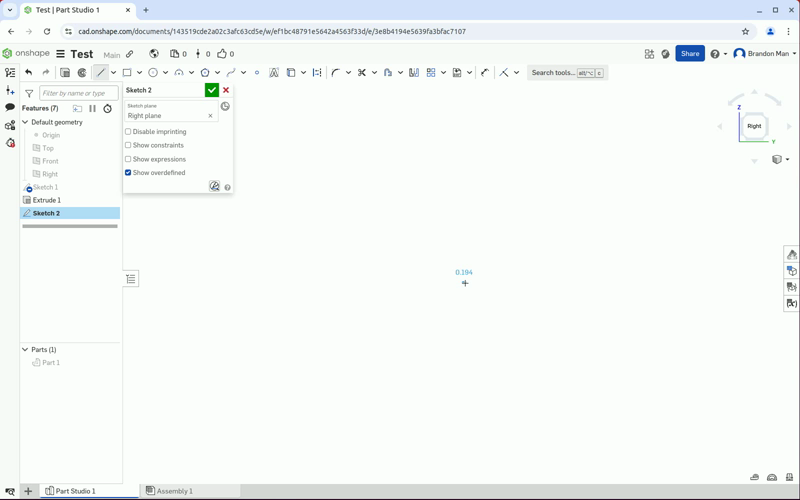
scroll(6)
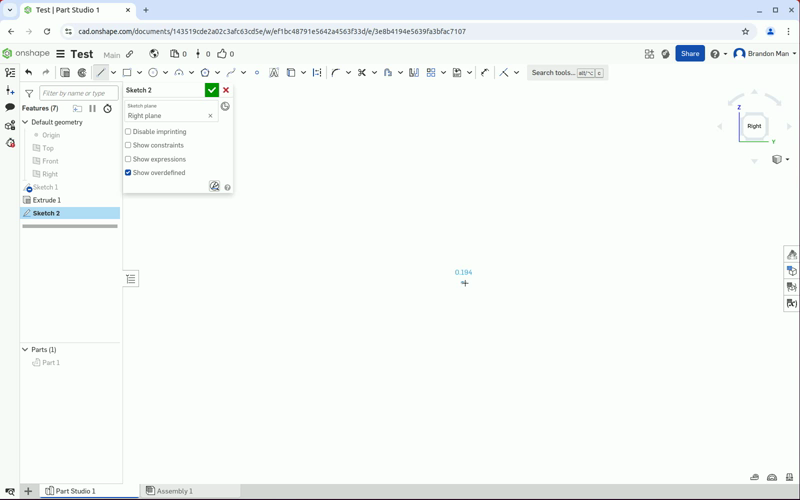
scroll(6)
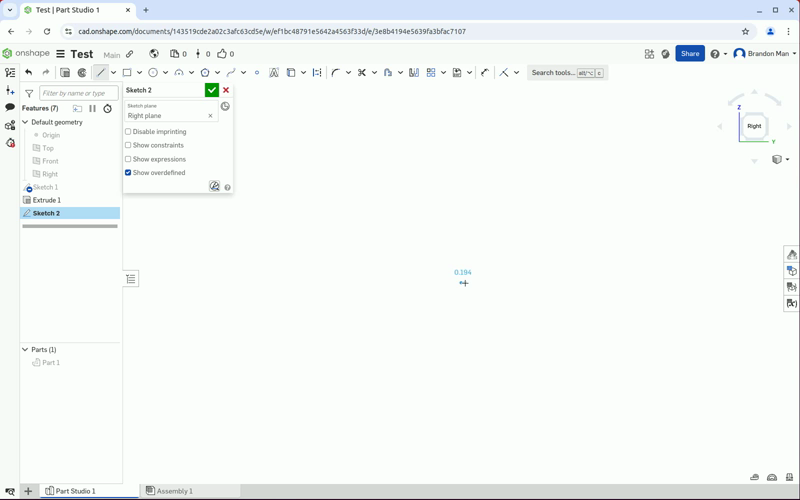
scroll(6)
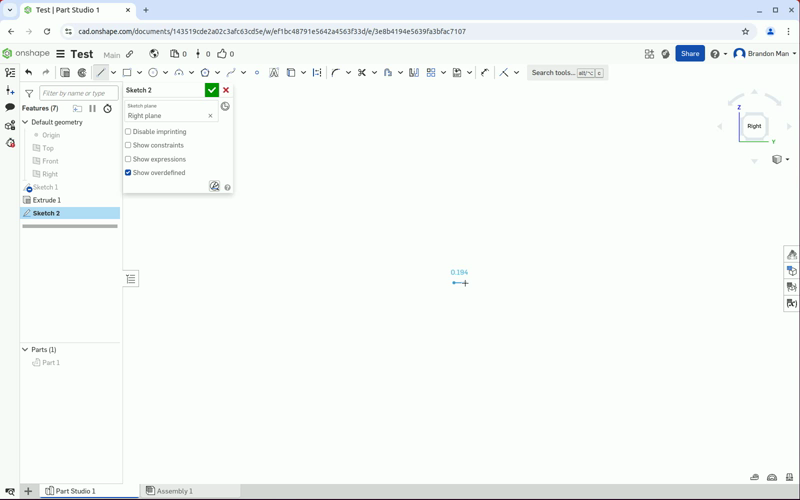
click(465, 282)
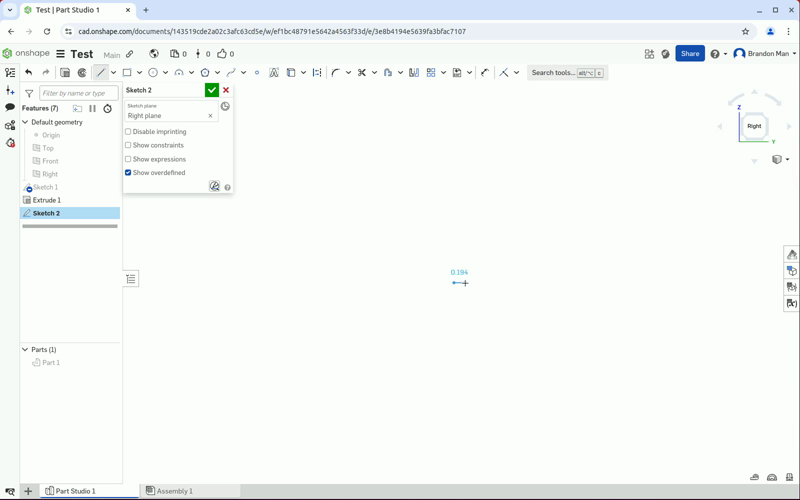
scroll(-6)
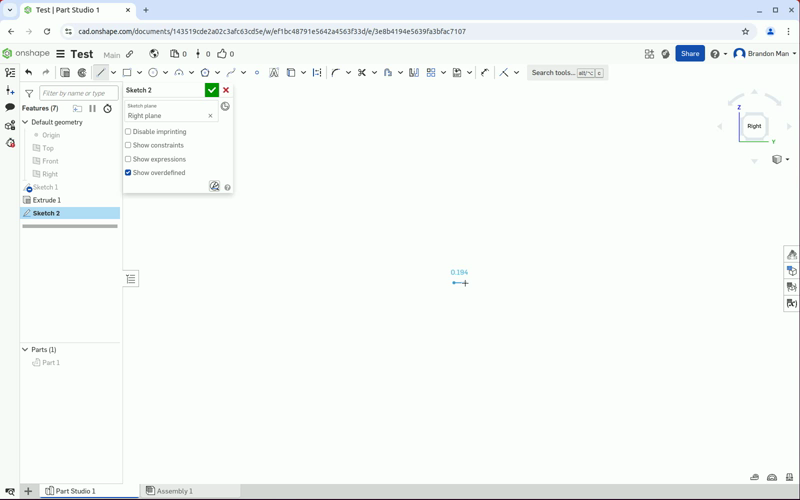
scroll(-6)
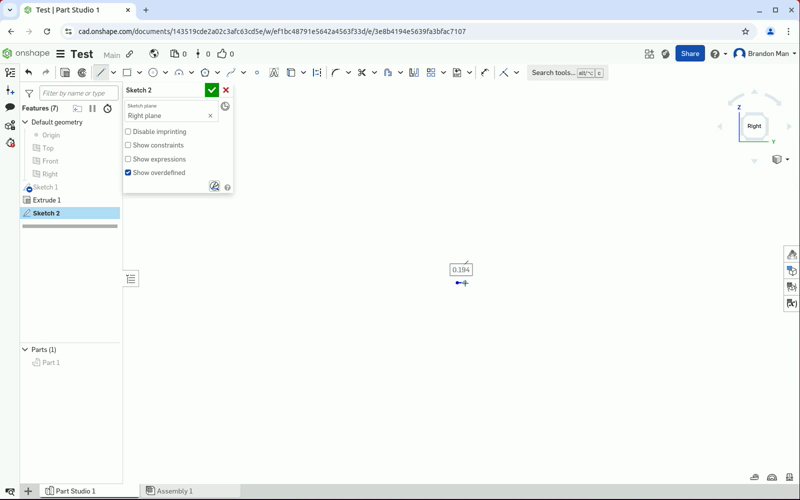
scroll(-6)
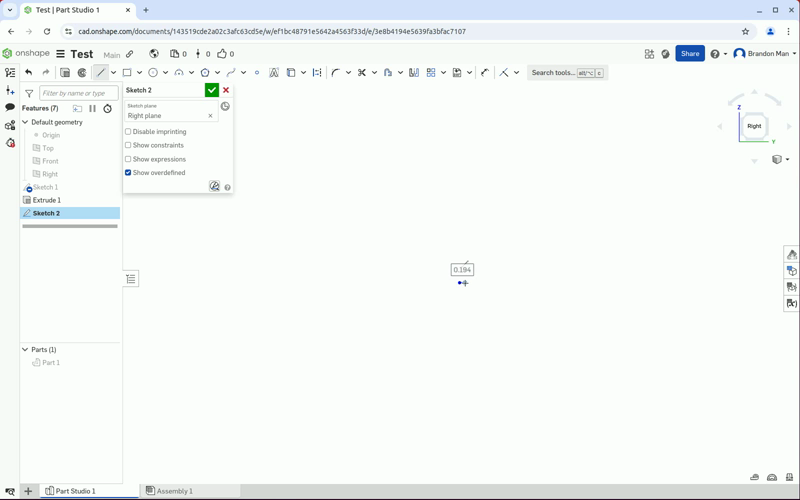
scroll(-6)
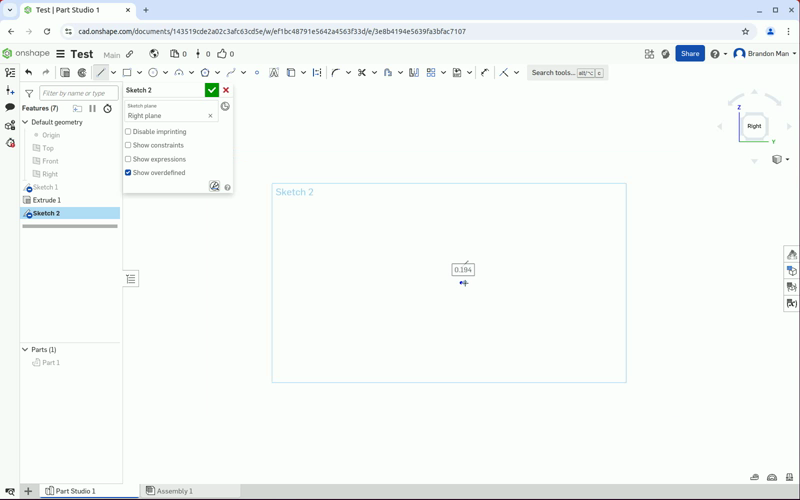
scroll(-6)
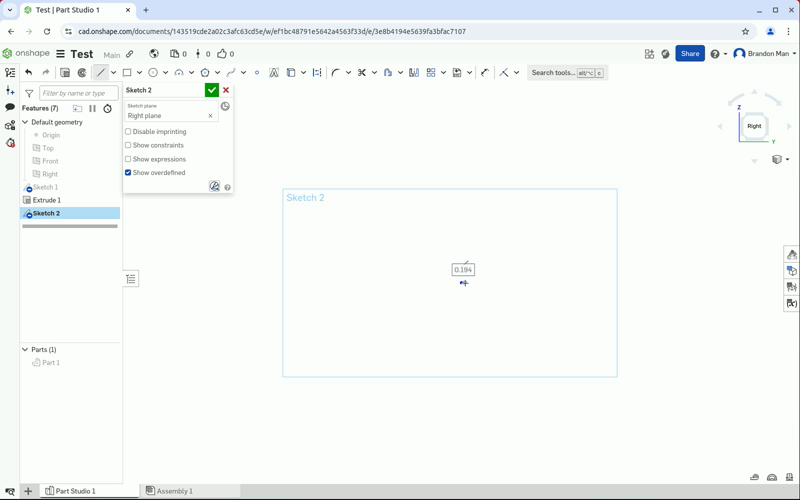
scroll(-6)
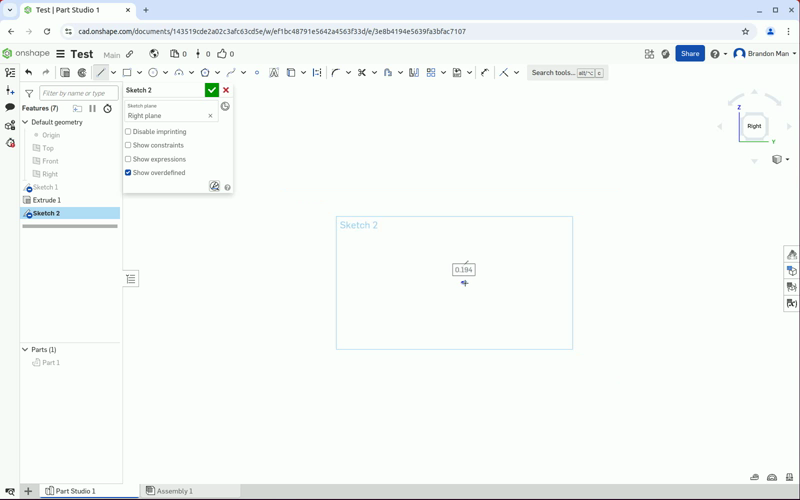
scroll(-6)
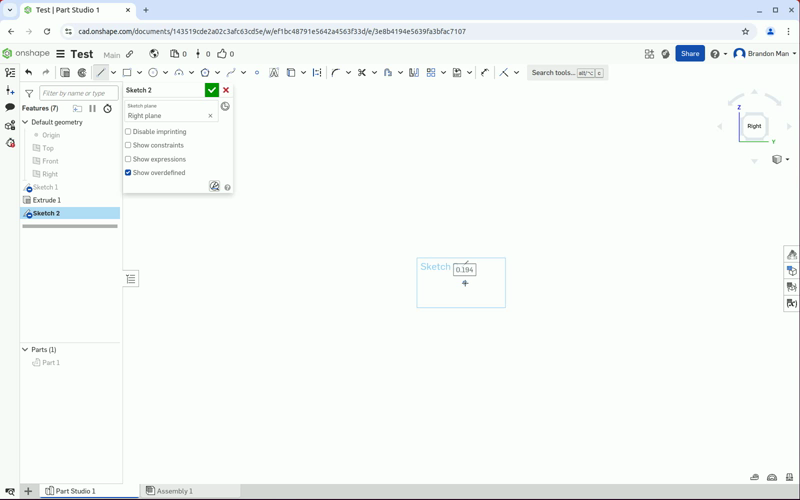
key_up(shift)
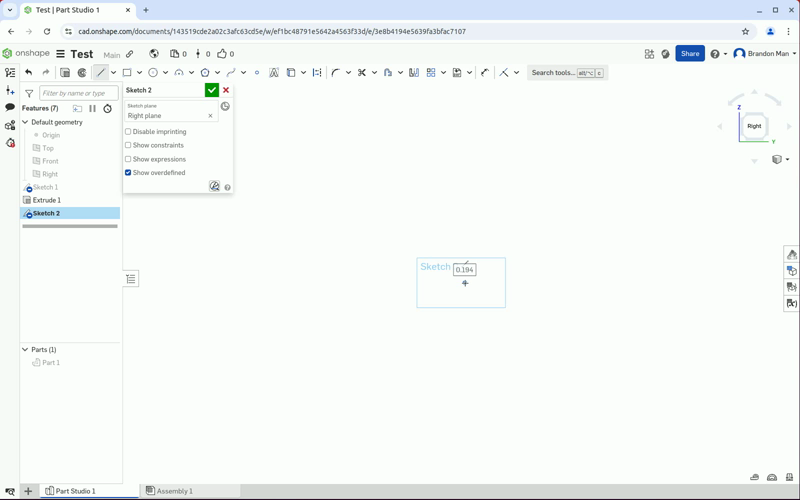
key_down(shift)
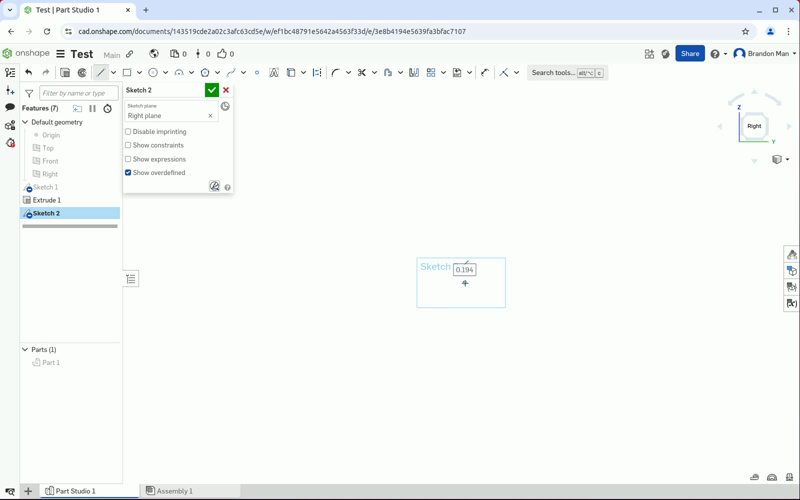
mouse_move(495, 282)
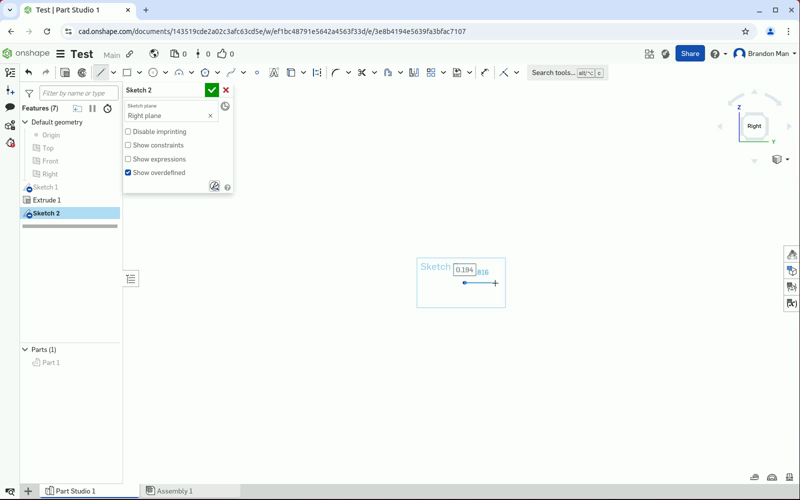
mouse_move(465, 280)
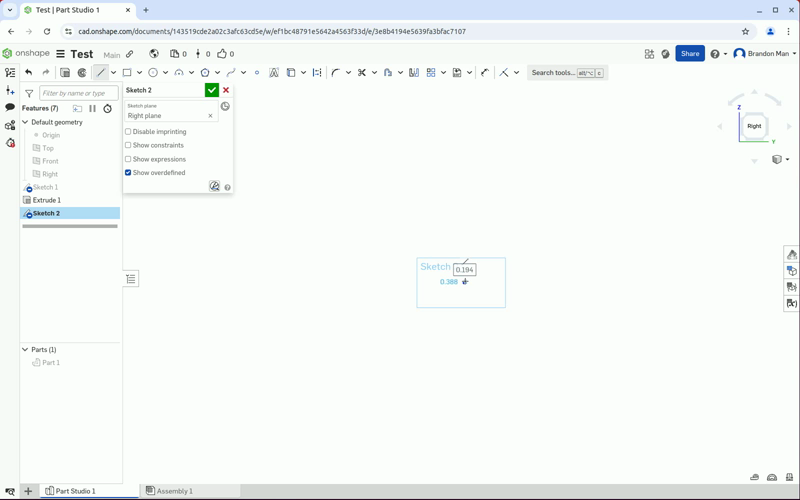
scroll(6)
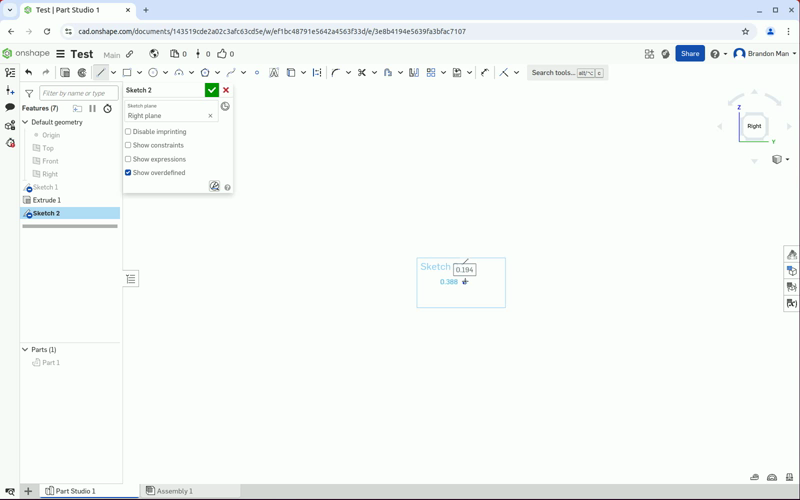
scroll(6)
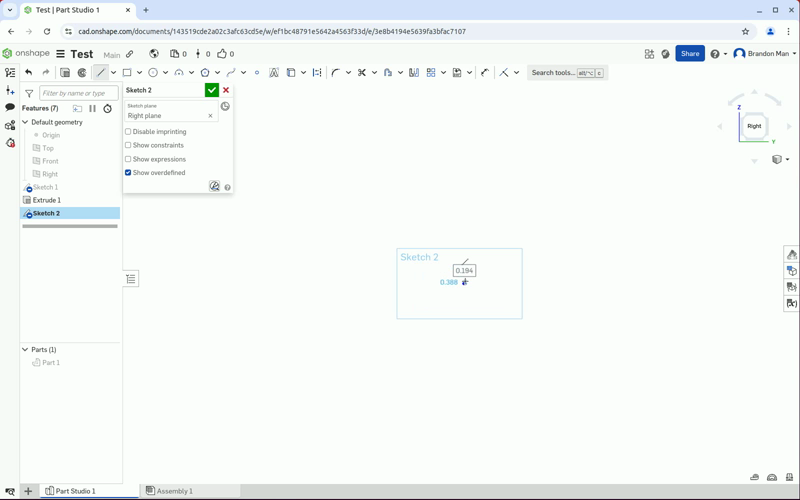
scroll(6)
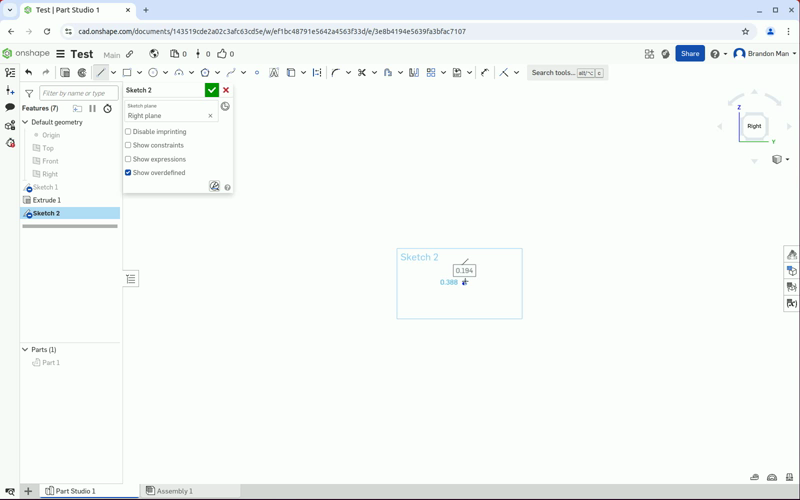
scroll(6)
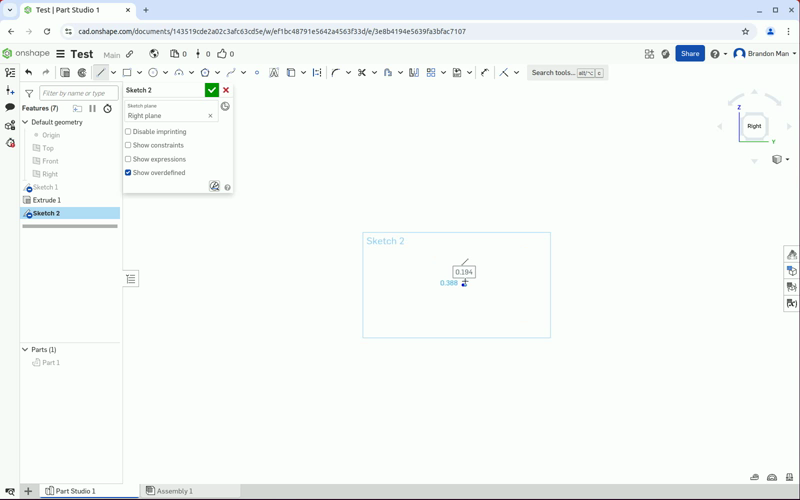
scroll(6)
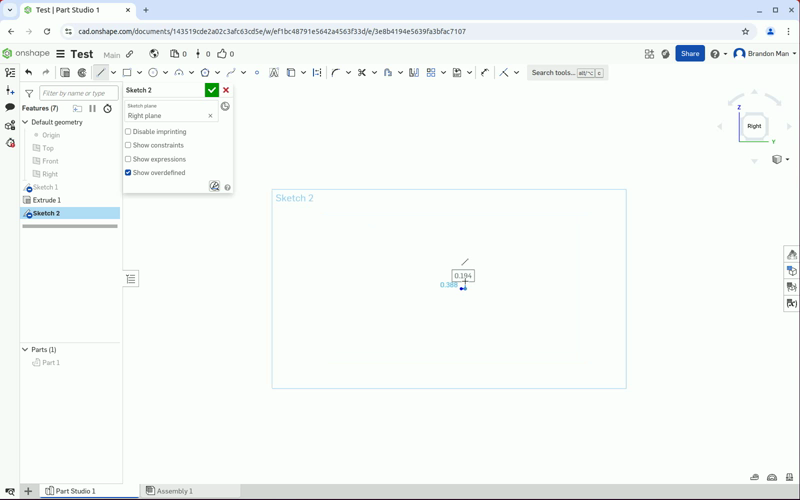
scroll(6)
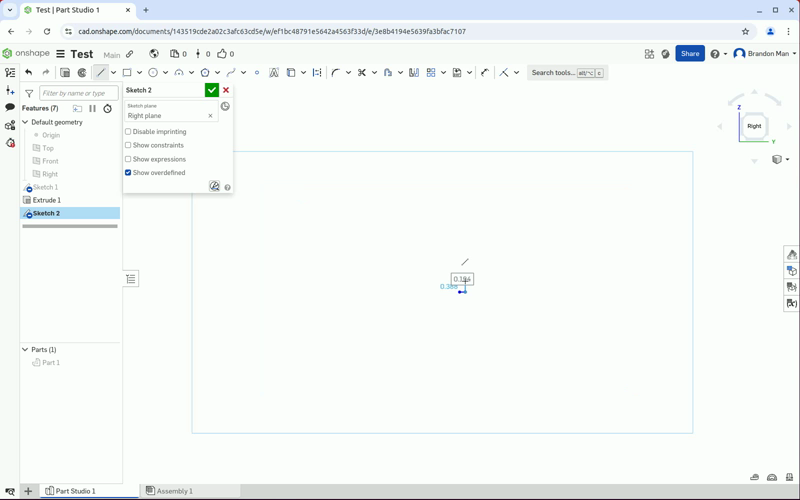
scroll(6)
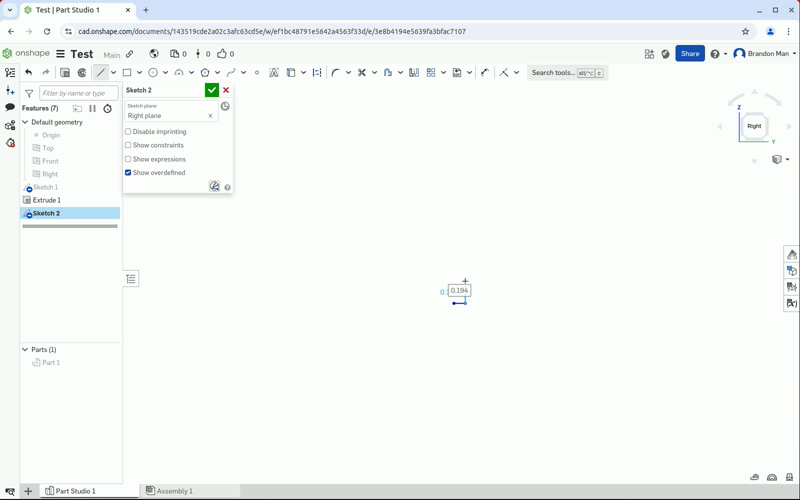
click(465, 280)
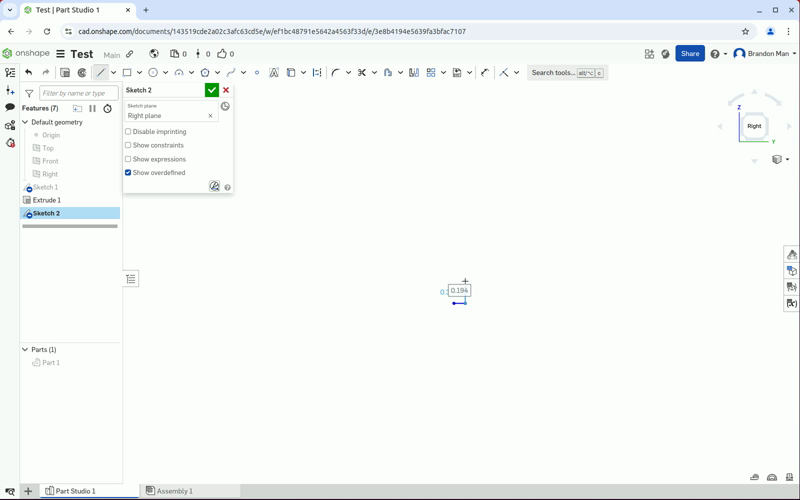
scroll(-6)
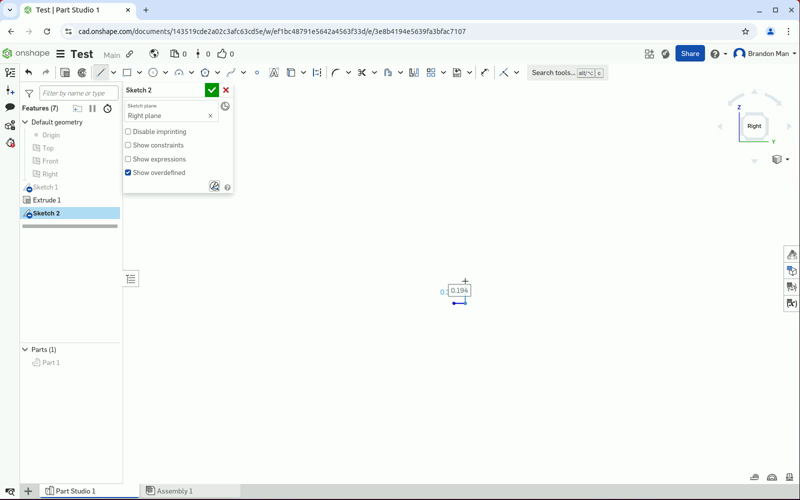
scroll(-6)
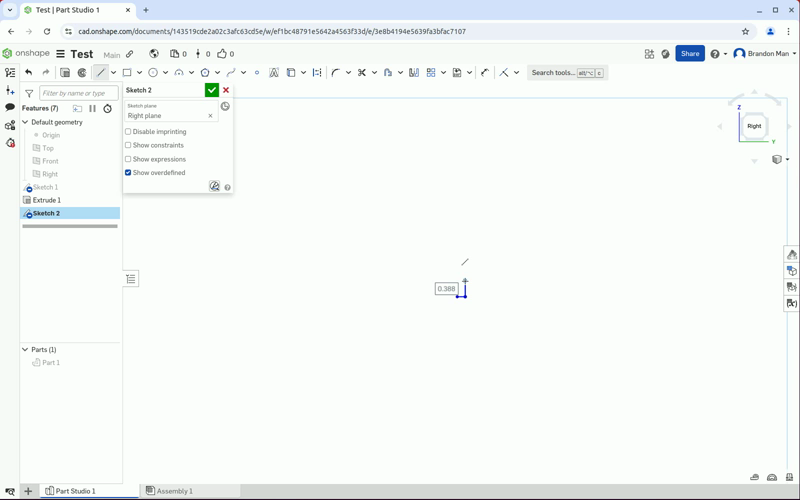
scroll(-6)
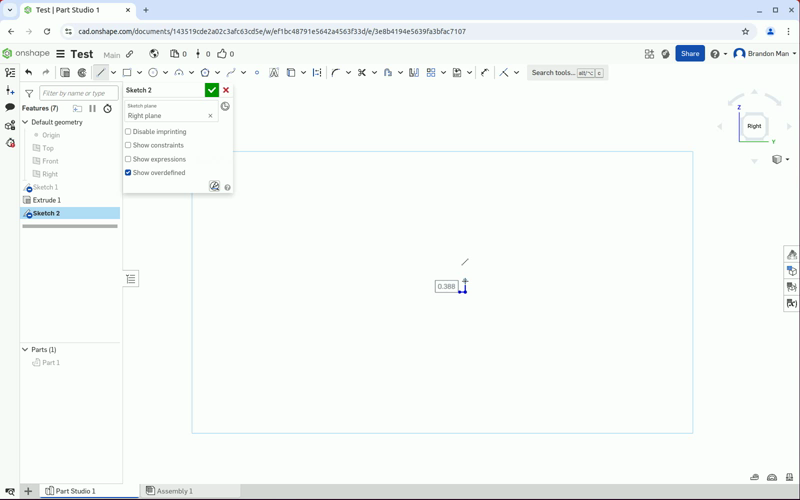
scroll(-6)
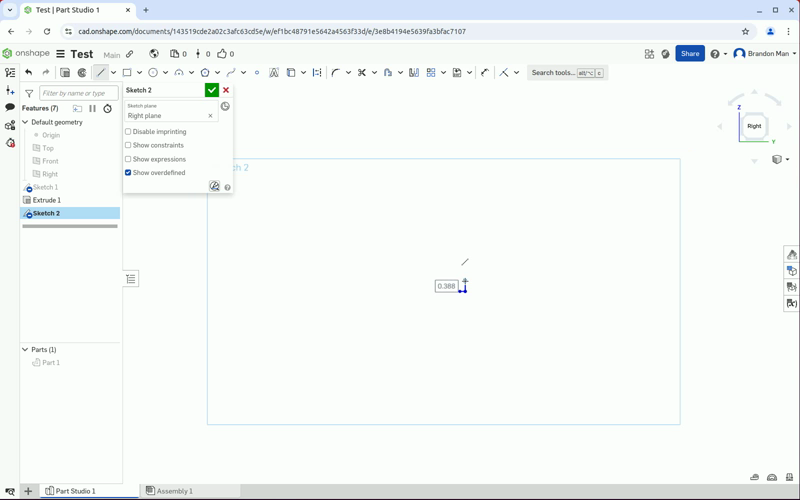
scroll(-6)
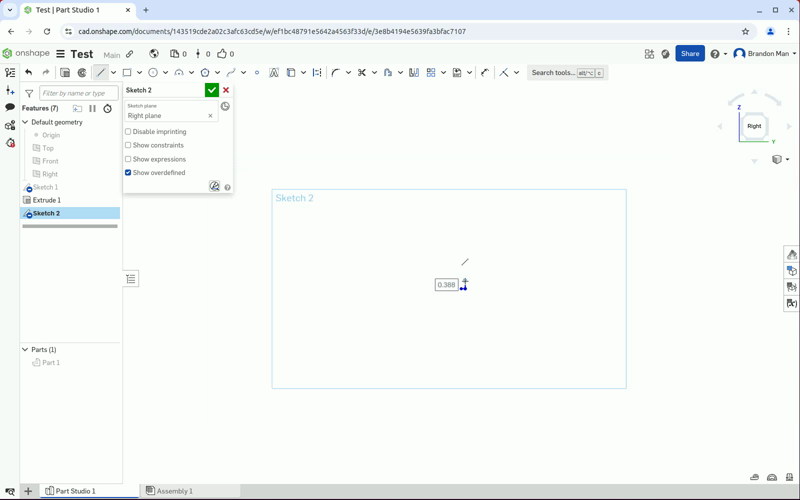
scroll(-6)
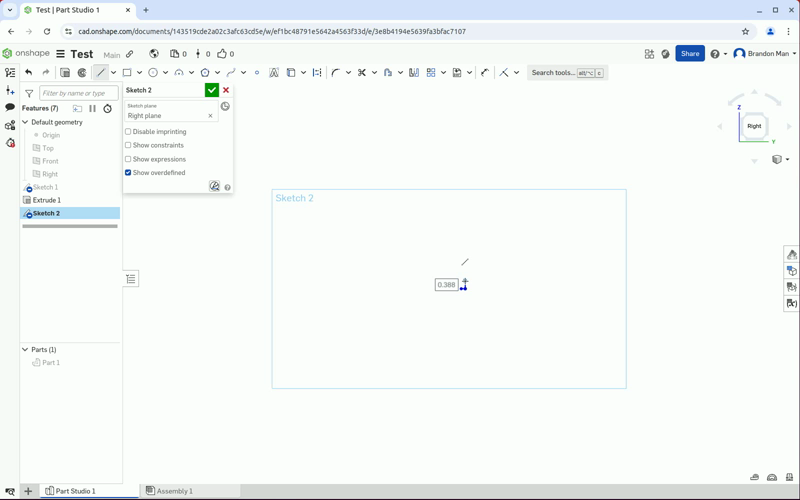
scroll(-6)
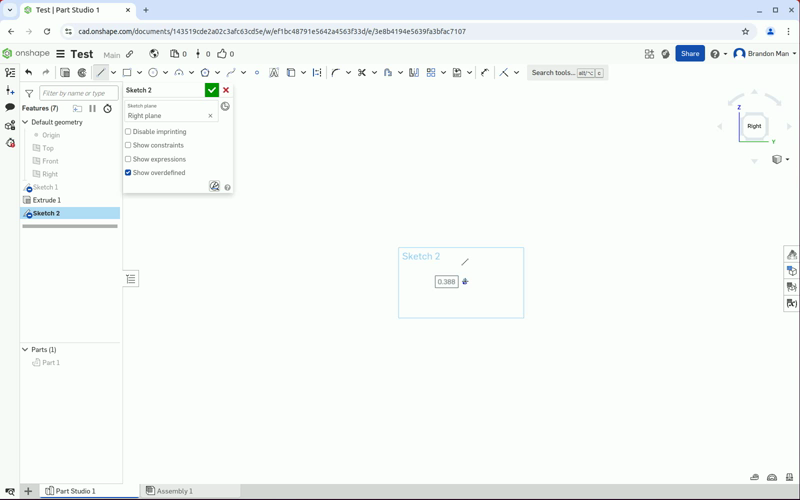
key_up(shift)
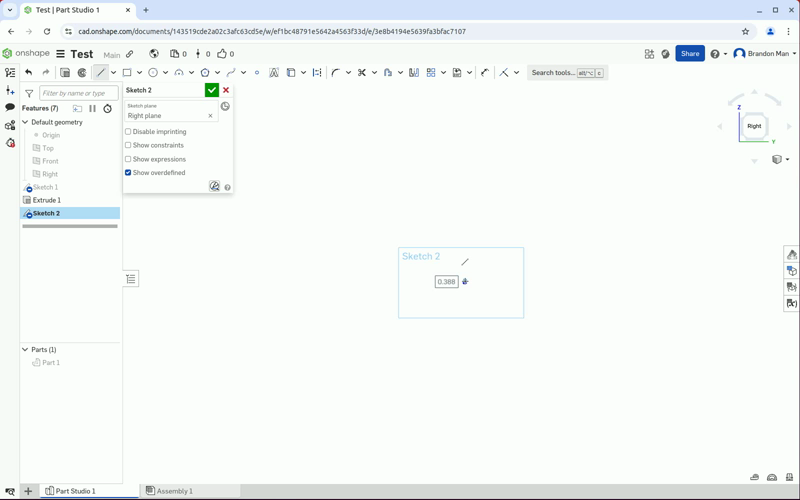
key_down(shift)
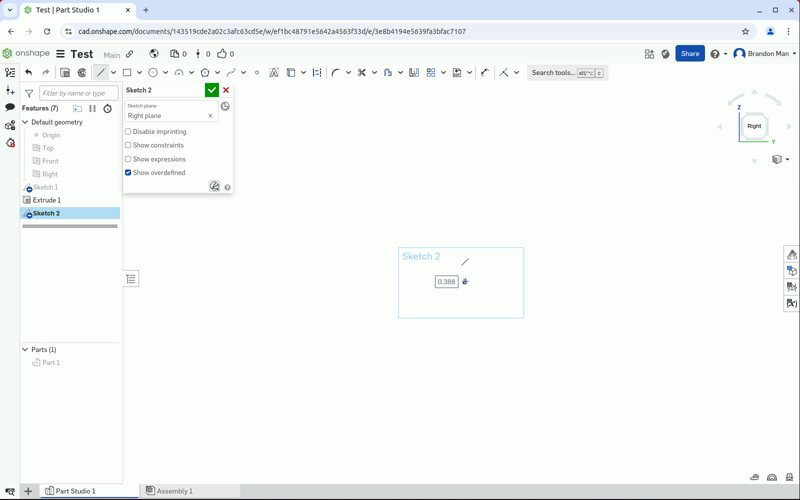
mouse_move(495, 280)
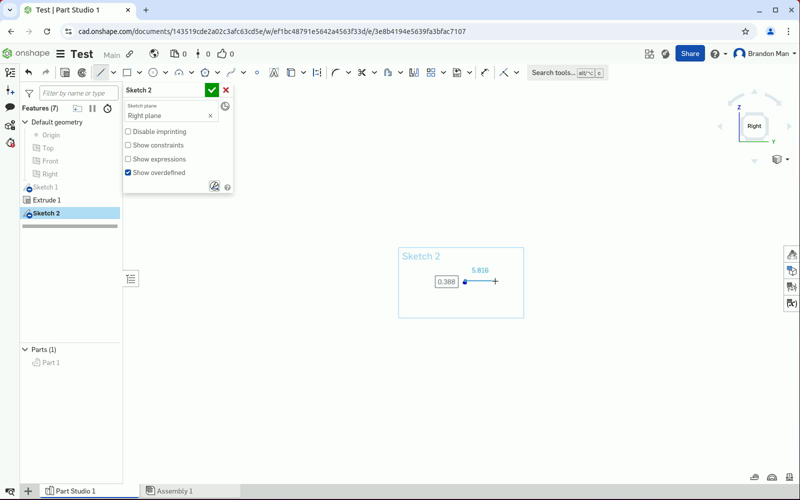
mouse_move(464, 280)
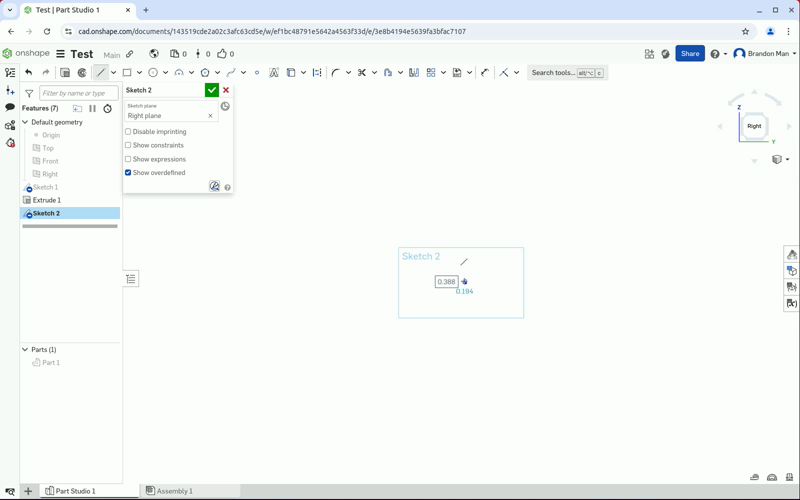
scroll(6)
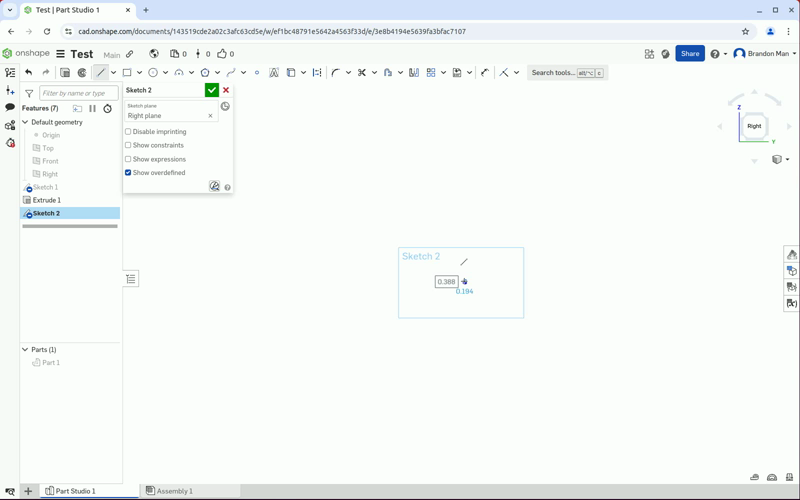
scroll(6)
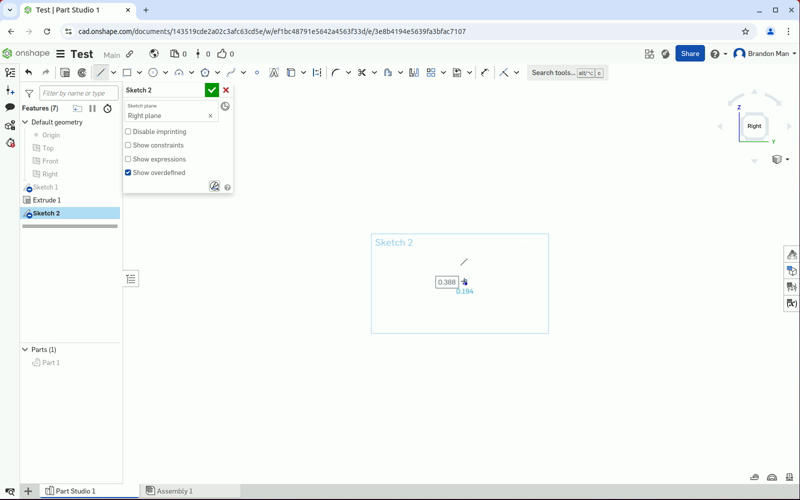
scroll(6)
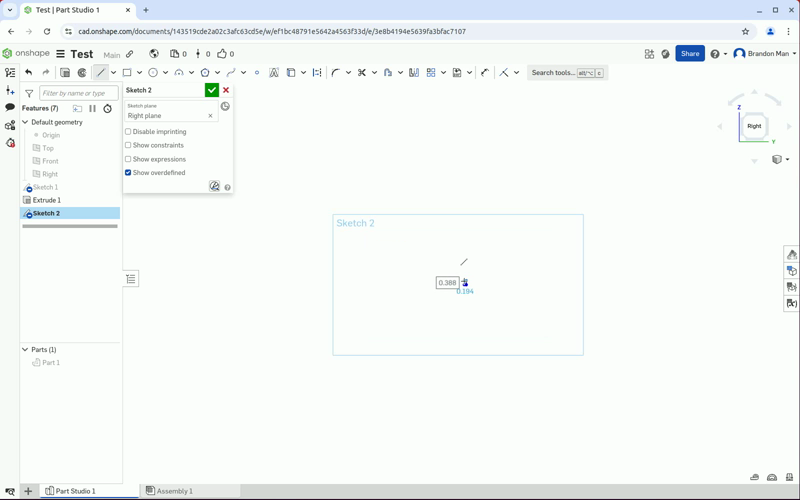
scroll(6)
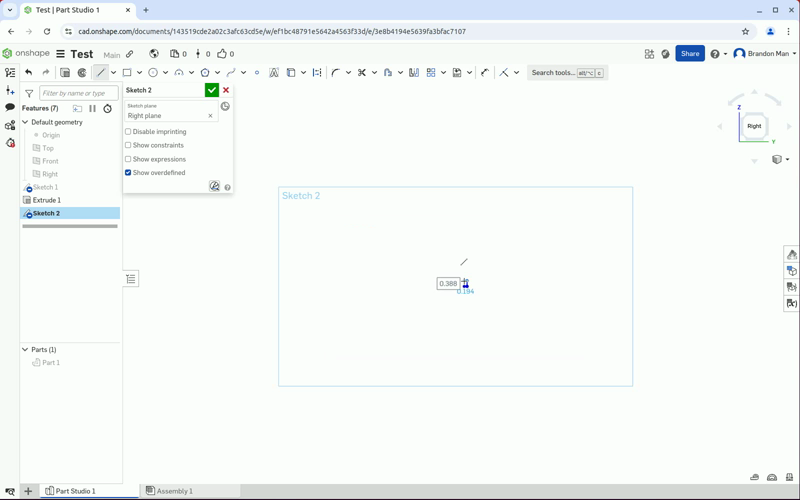
scroll(6)
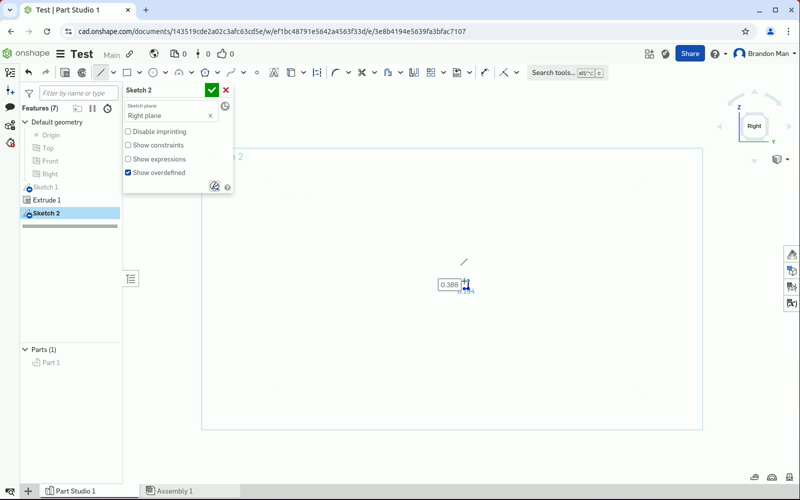
scroll(6)
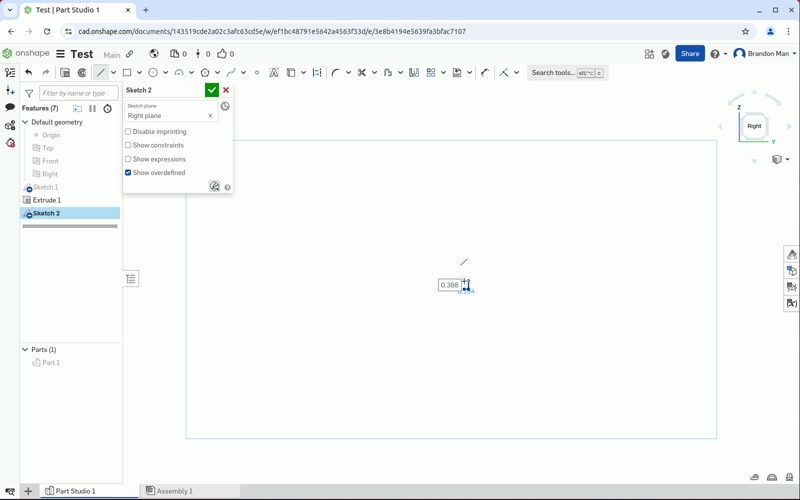
scroll(6)
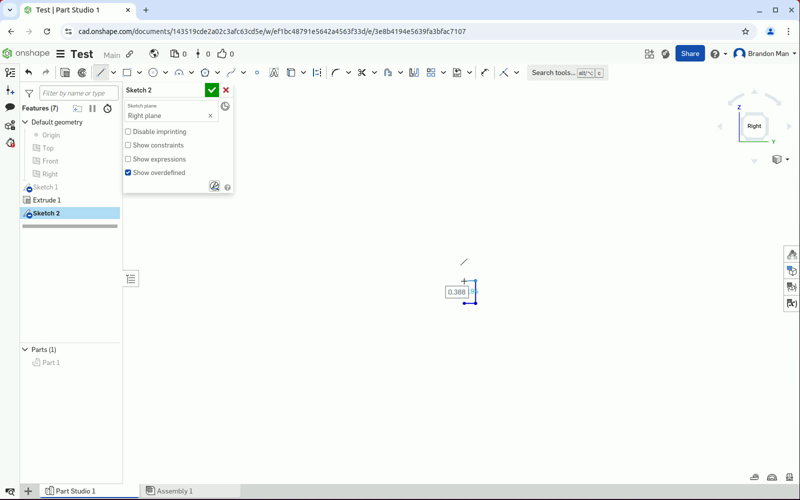
click(464, 280)
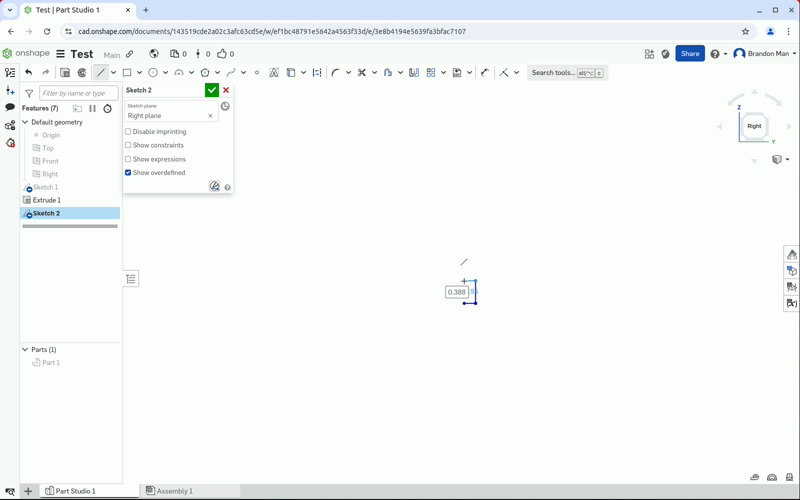
scroll(-6)
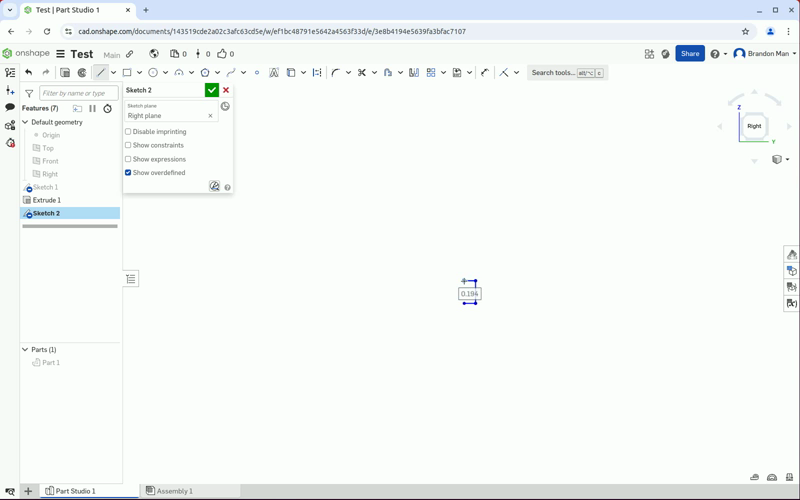
scroll(-6)
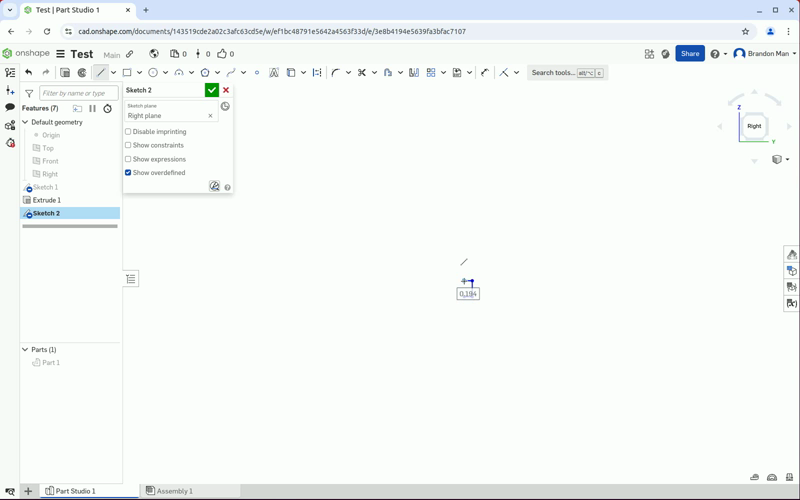
scroll(-6)
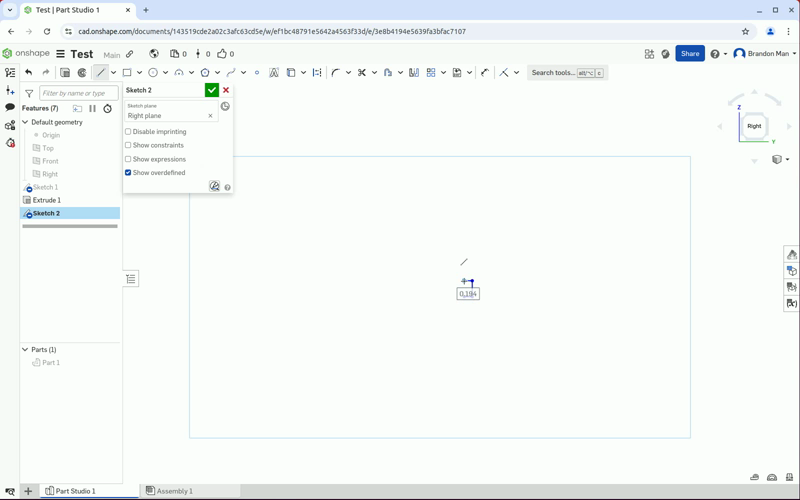
scroll(-6)
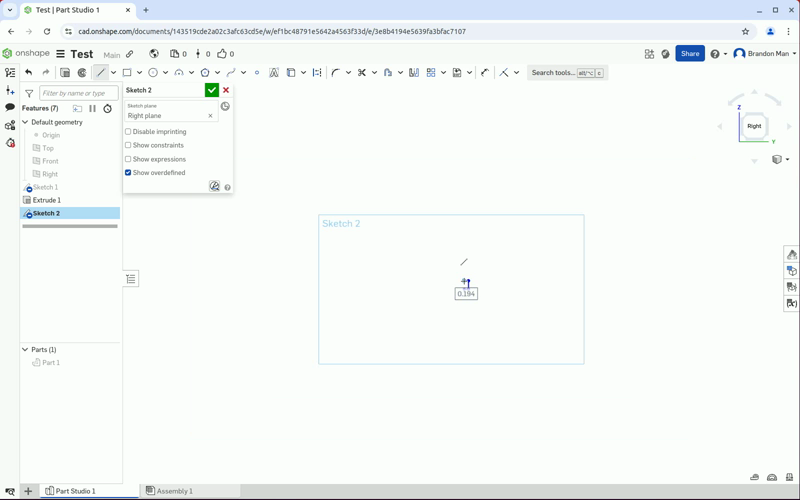
scroll(-6)
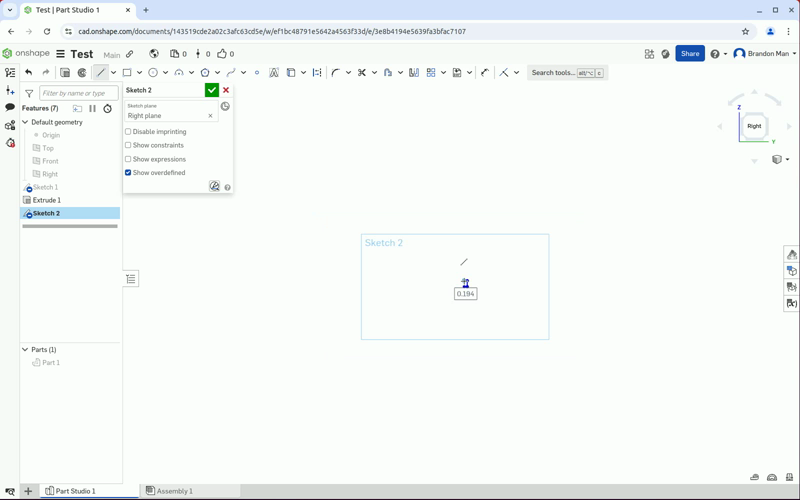
scroll(-6)
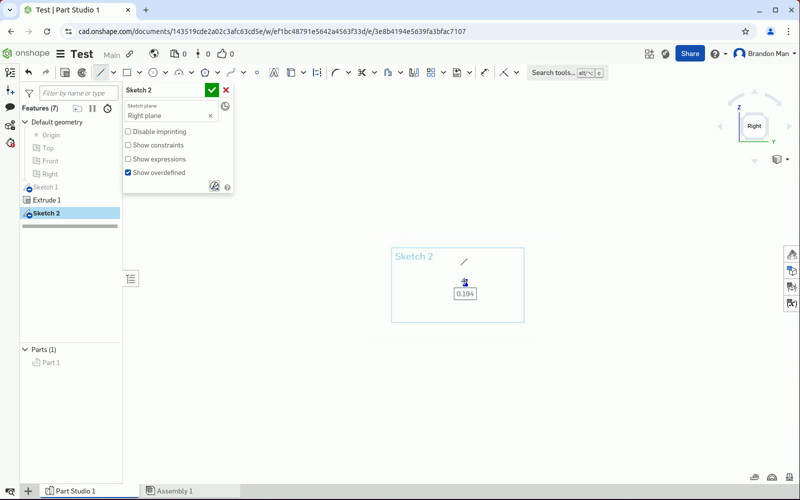
scroll(-6)
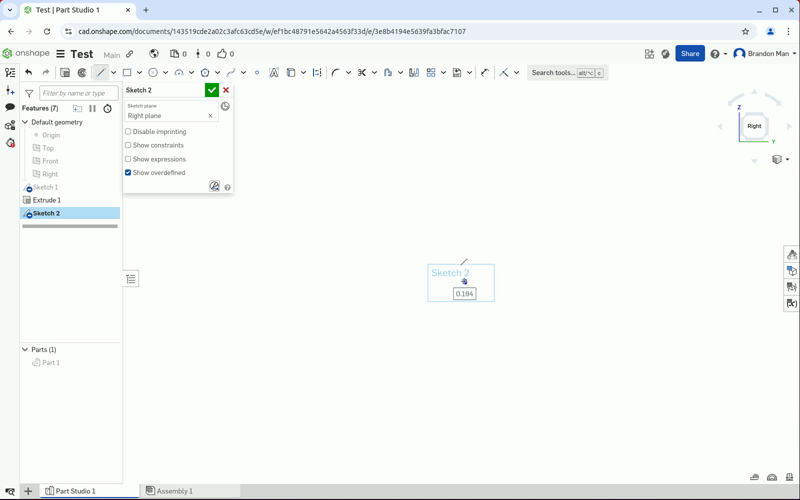
key_up(shift)
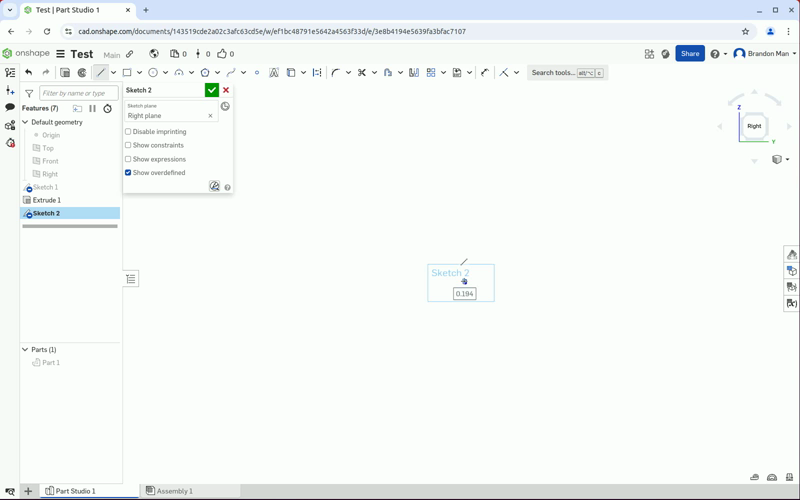
mouse_move(494, 280)
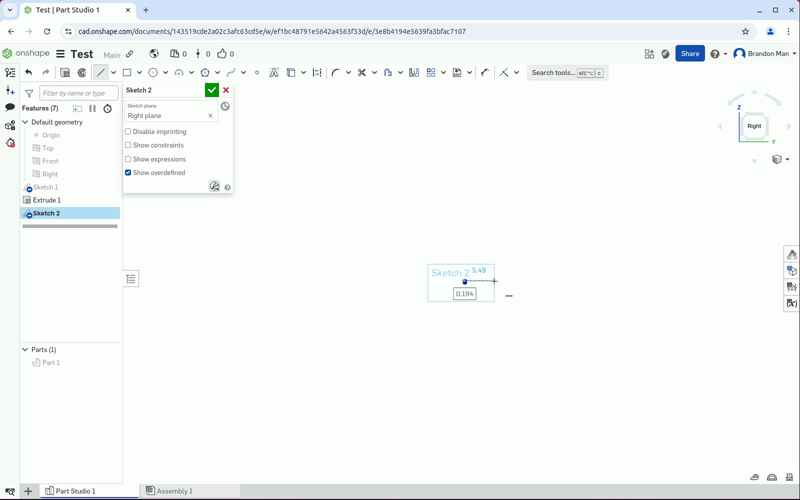
key_down(shift)
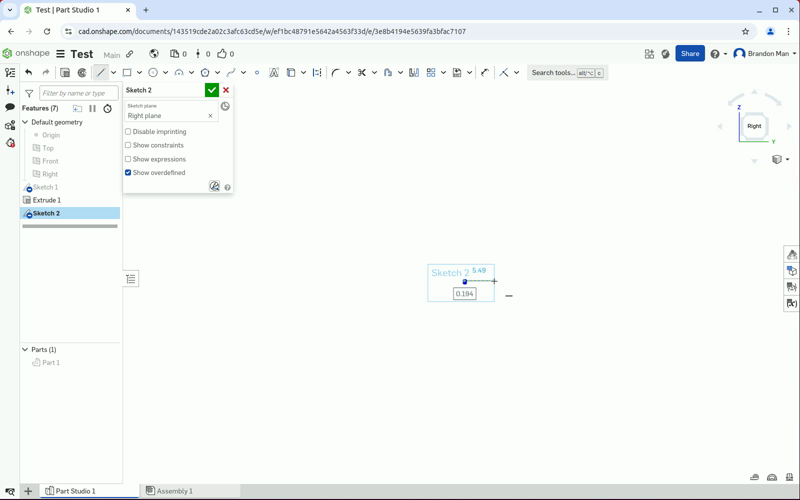
mouse_move(464, 282)
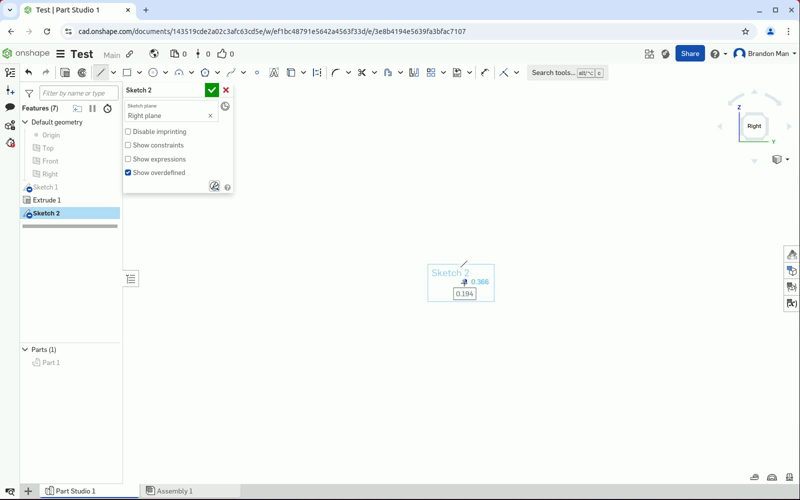
scroll(6)
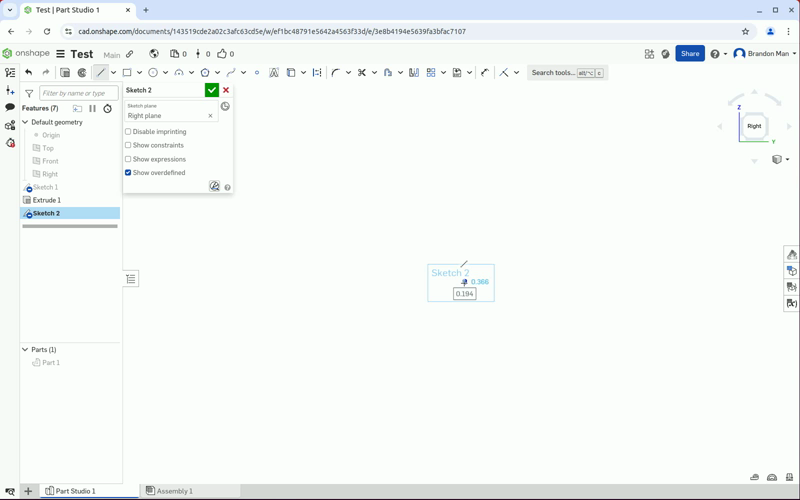
scroll(6)
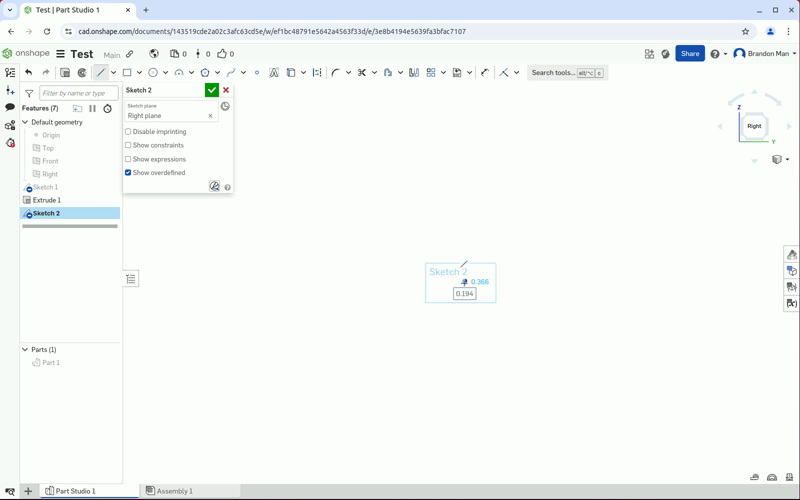
scroll(6)
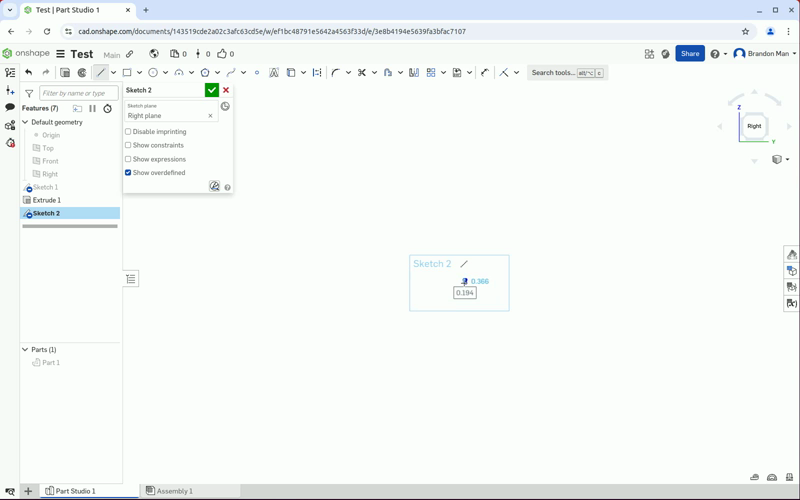
scroll(6)
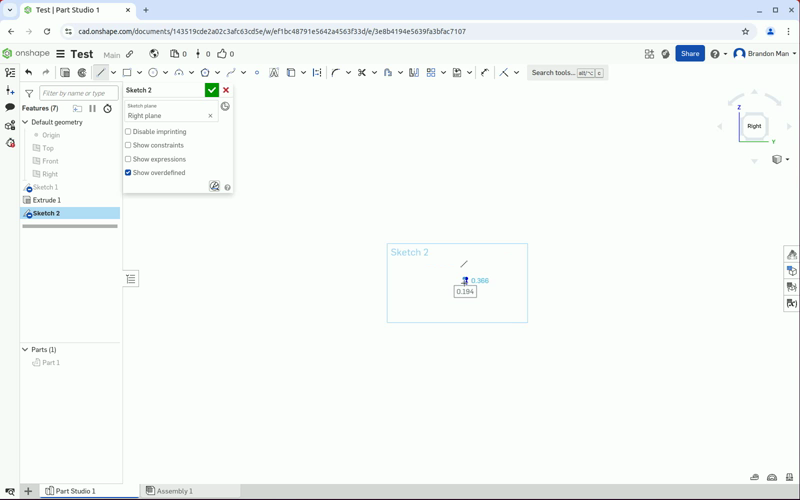
scroll(6)
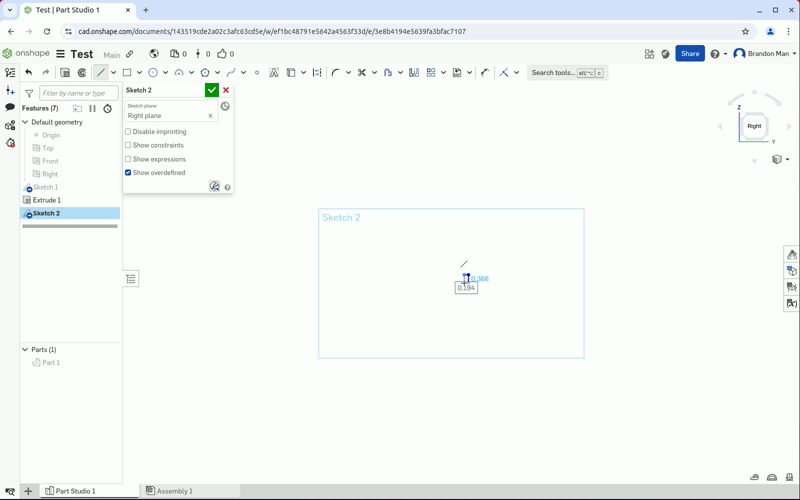
scroll(6)
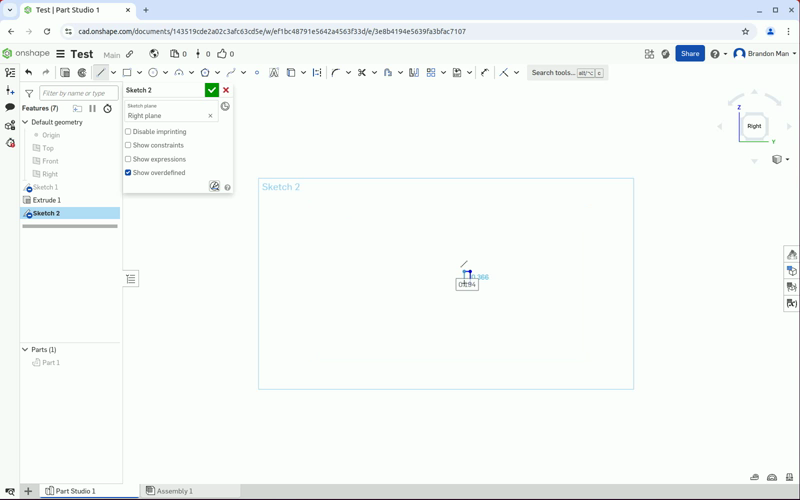
scroll(6)
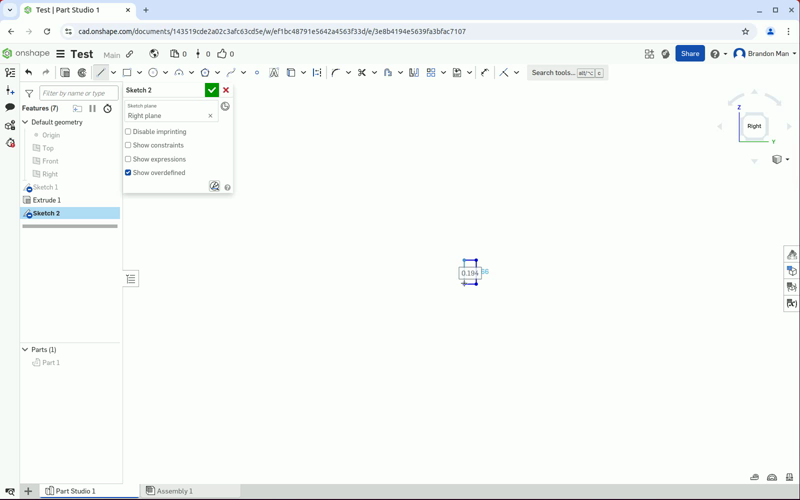
key_up(shift)
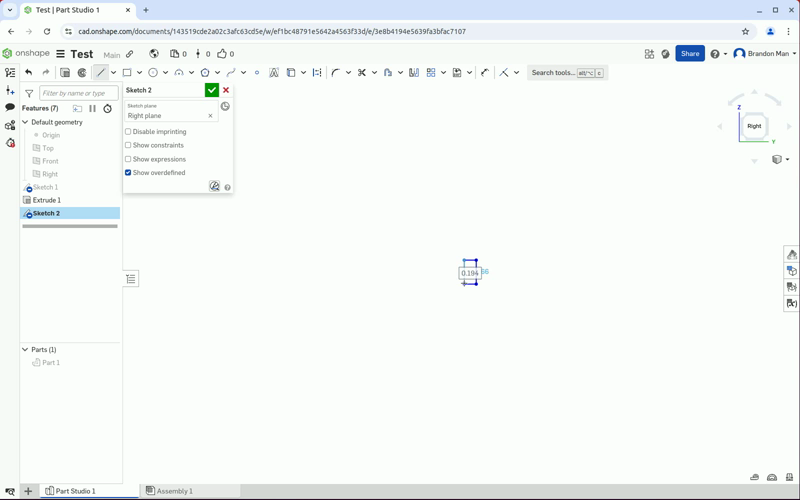
click(464, 282)
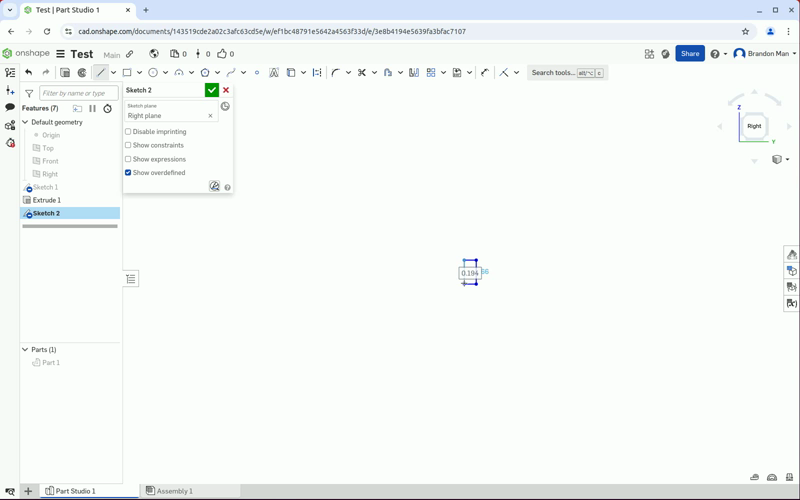
scroll(-6)
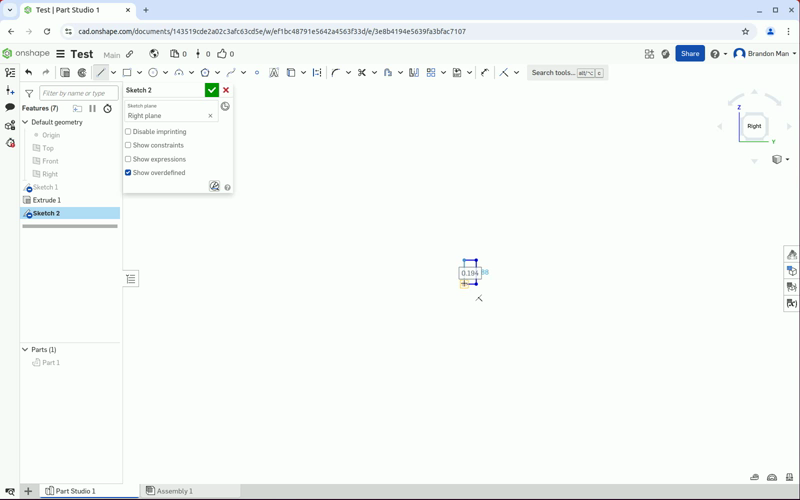
scroll(-6)
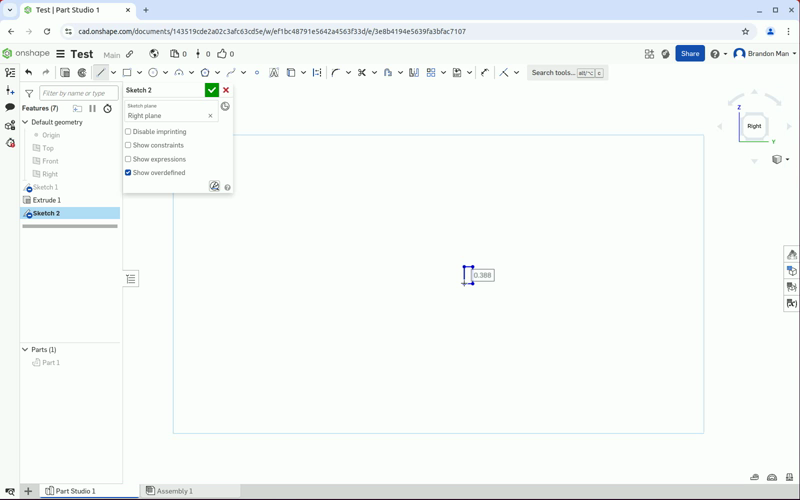
scroll(-6)
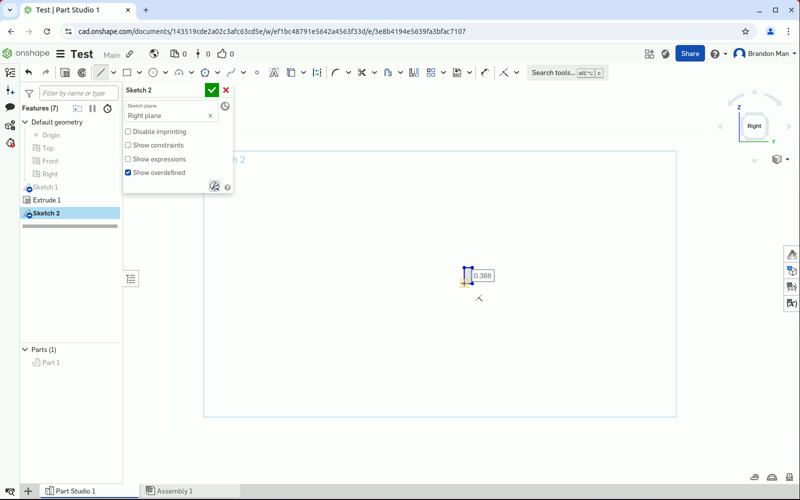
scroll(-6)
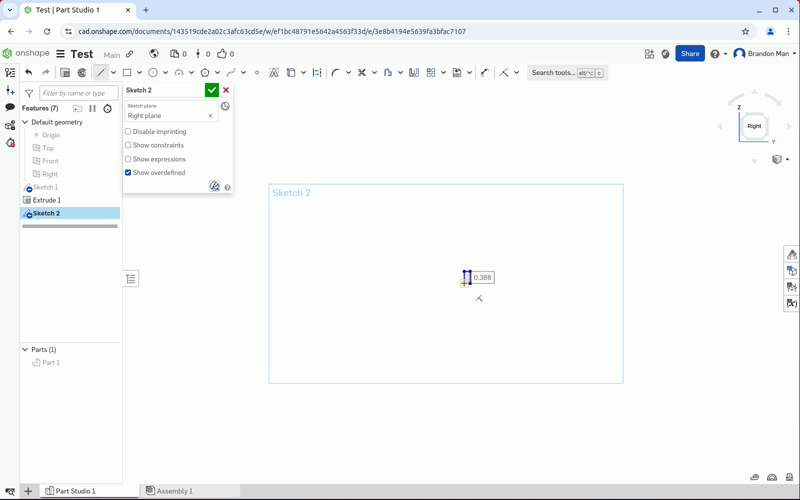
scroll(-6)
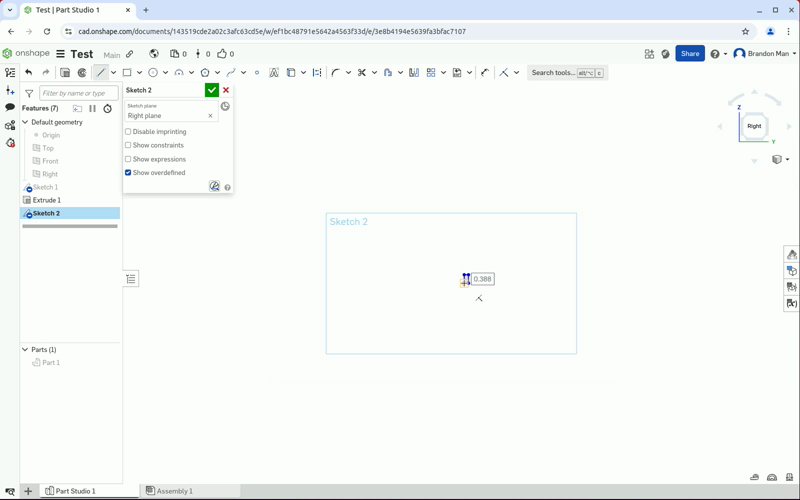
scroll(-6)
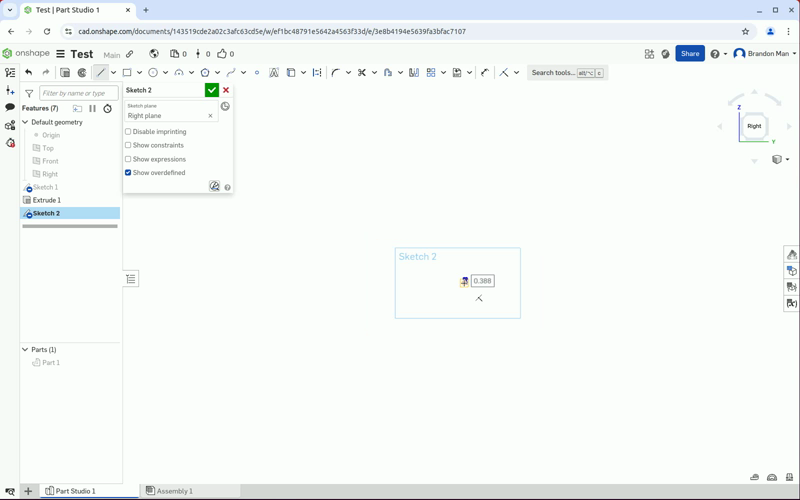
scroll(-6)
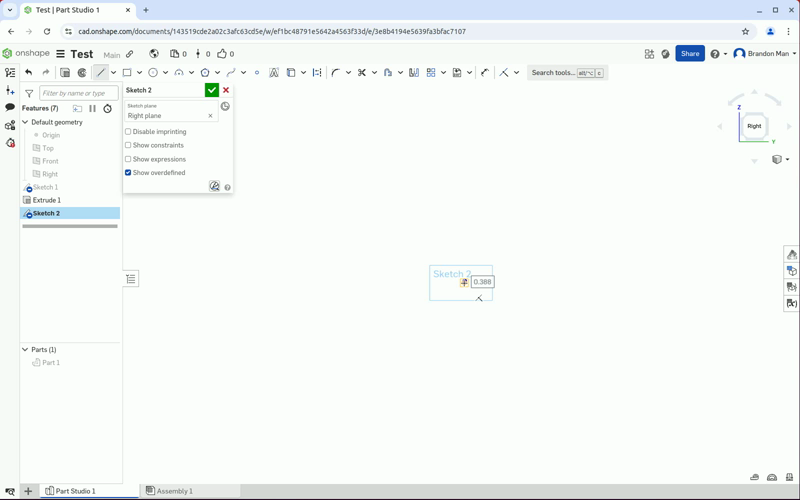
key(esc)
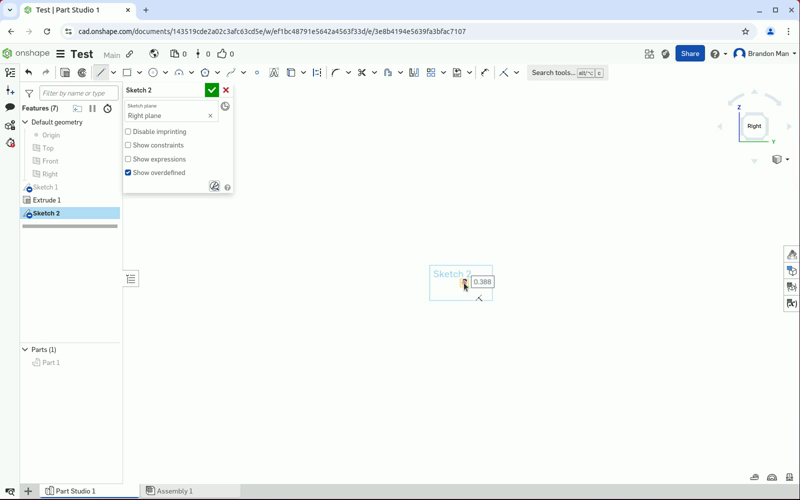
mouse_move(464, 281)
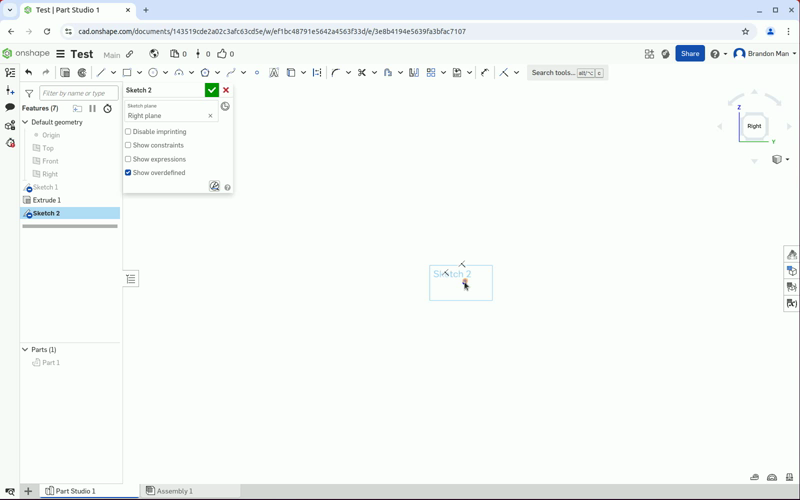
scroll(6)
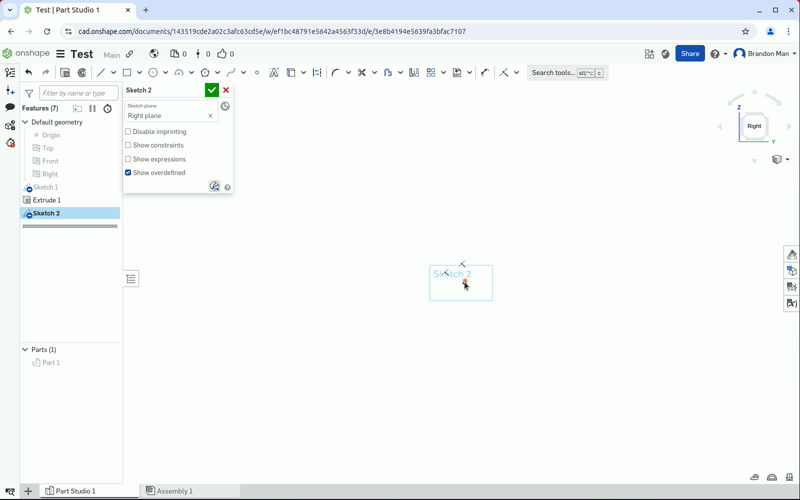
scroll(6)
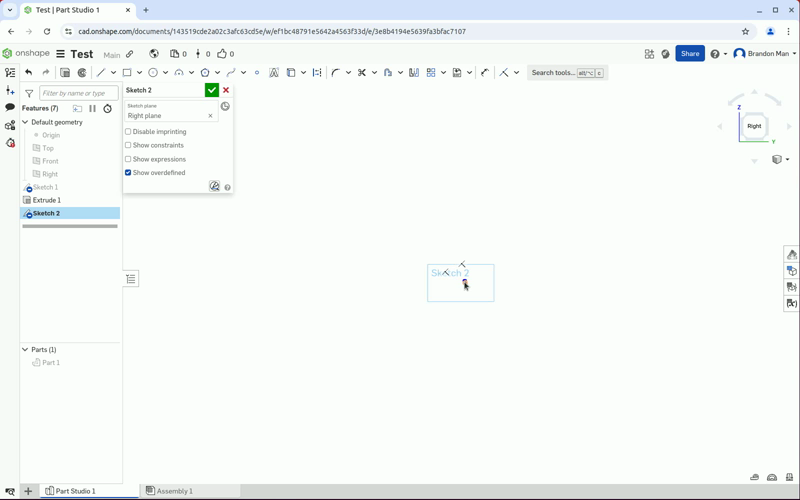
scroll(6)
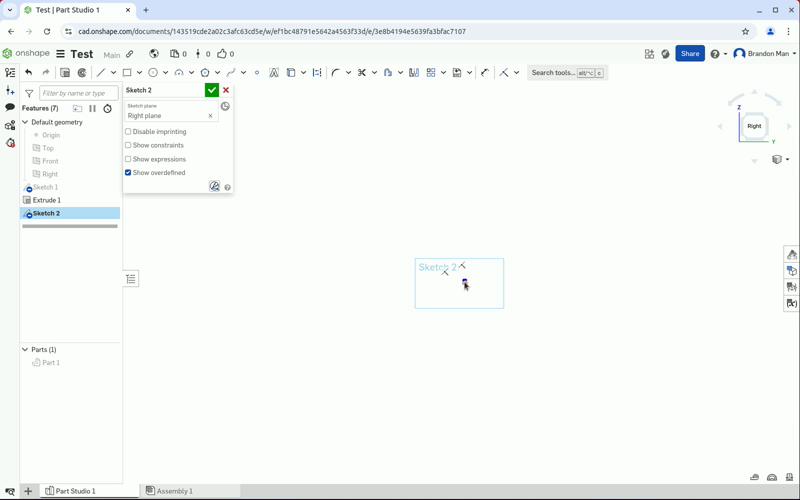
scroll(6)
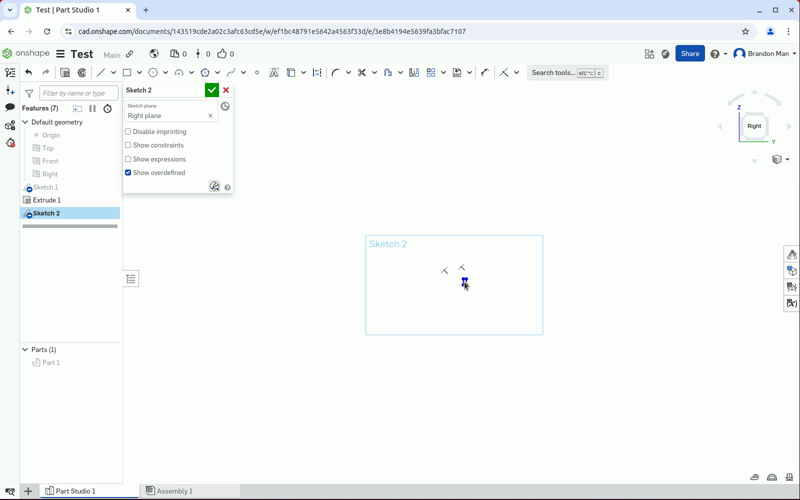
scroll(6)
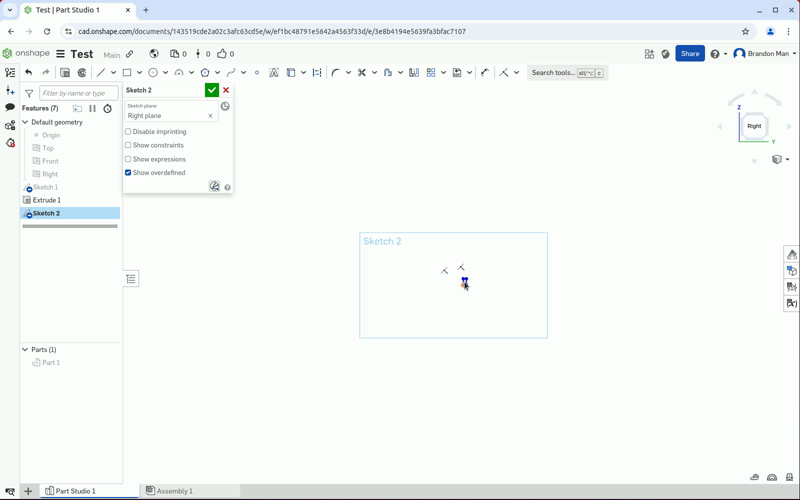
scroll(6)
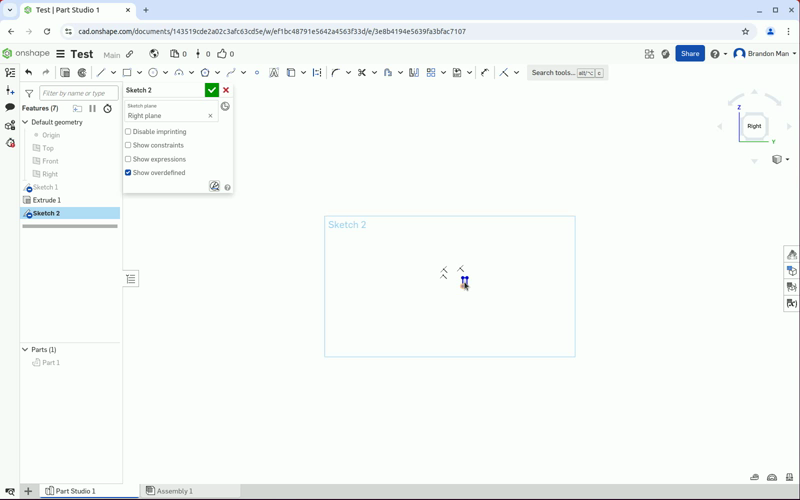
scroll(6)
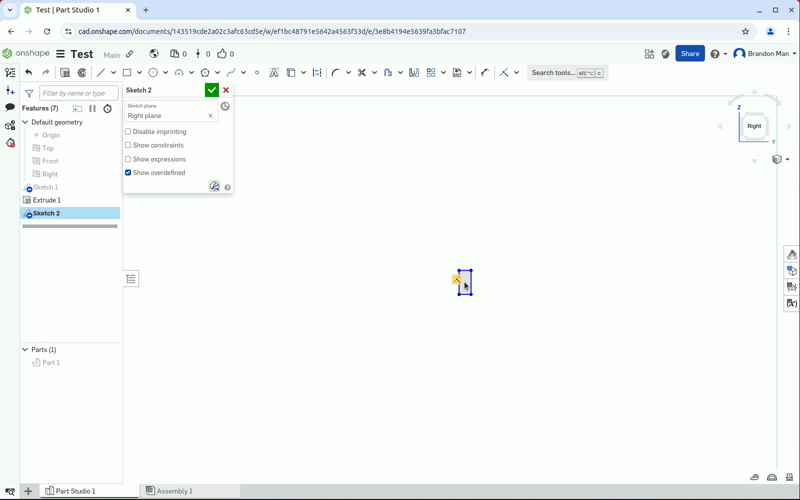
click(464, 281)
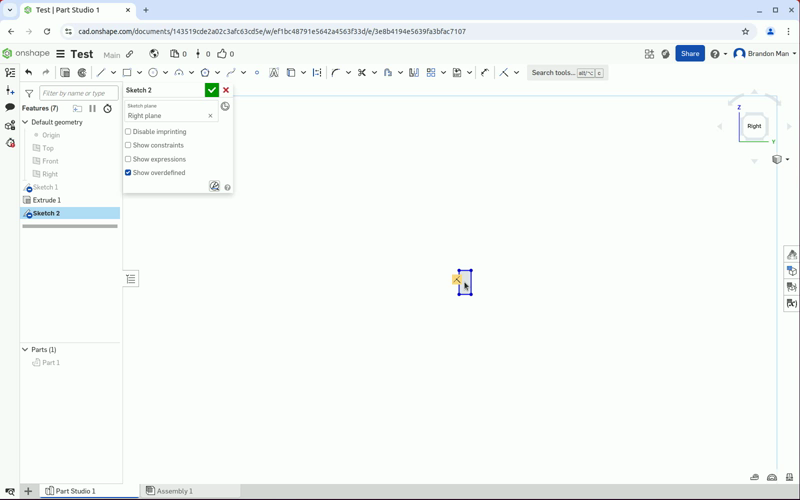
scroll(-6)
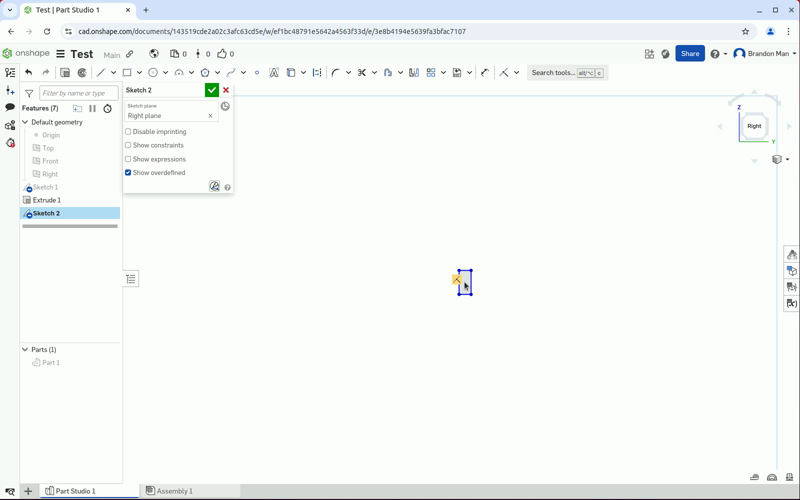
scroll(-6)
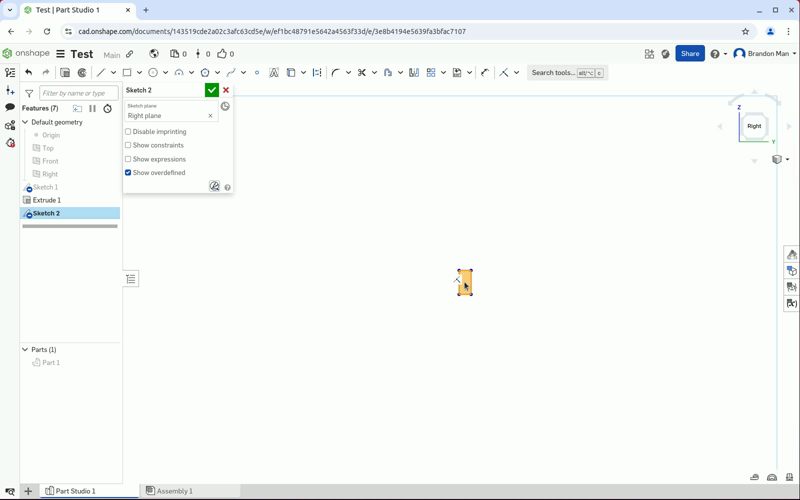
scroll(-6)
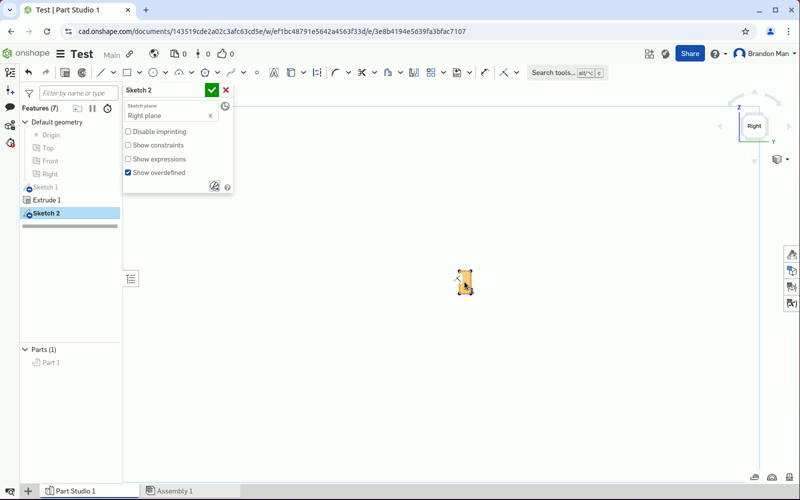
scroll(-6)
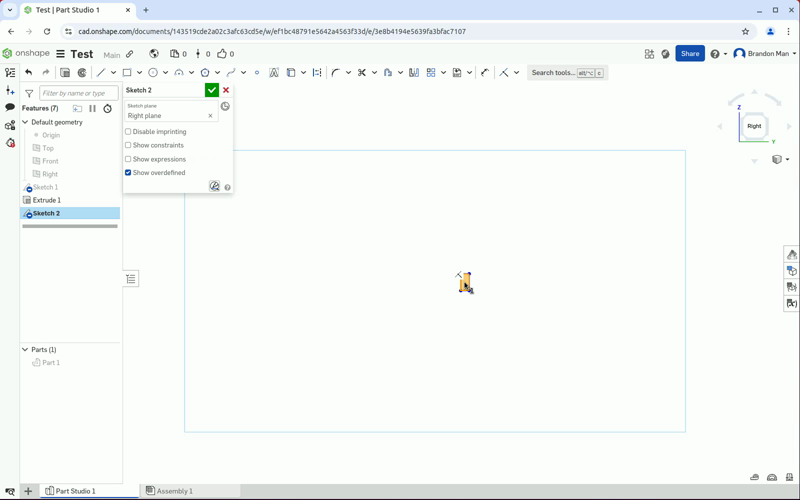
scroll(-6)
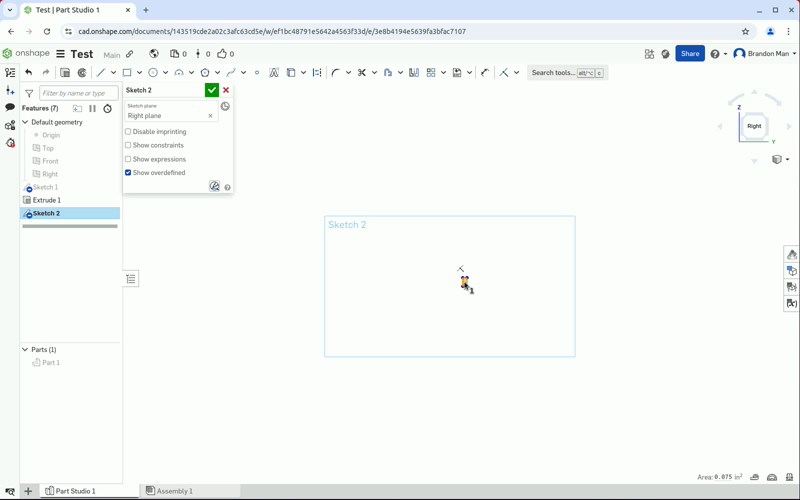
scroll(-6)
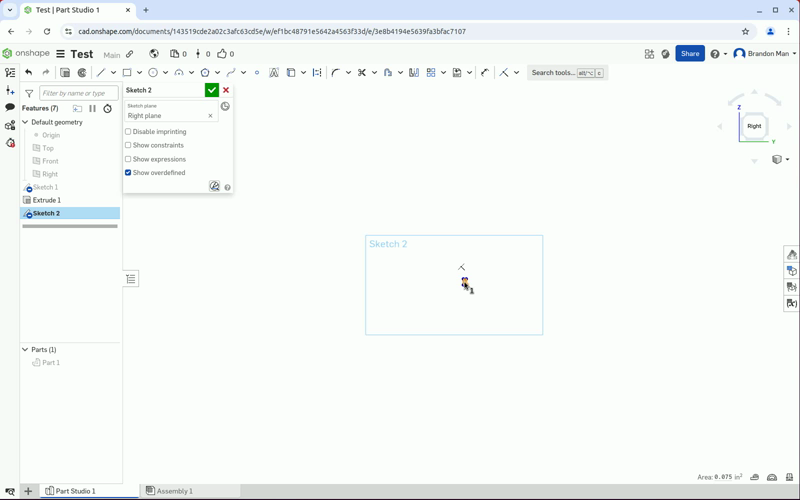
scroll(-6)
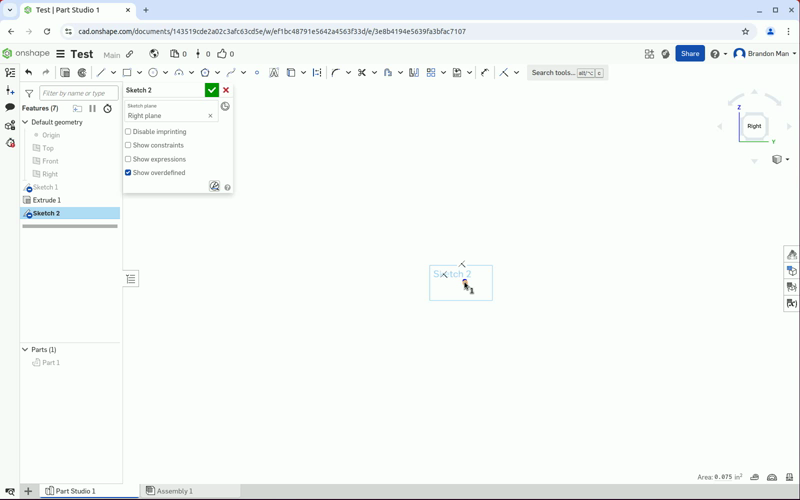
mouse_move(73, 352)
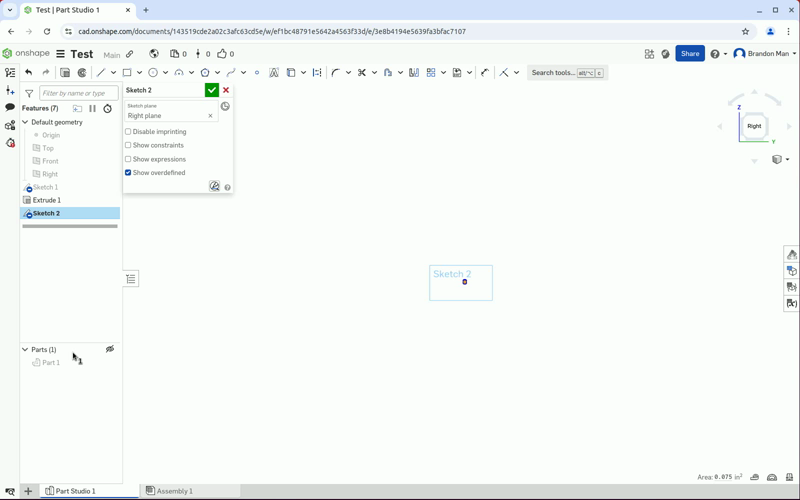
key(shift+y)
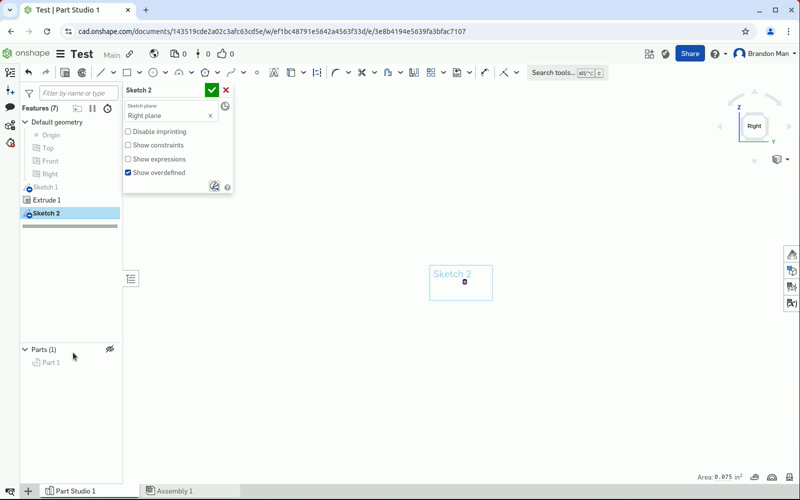
key(shift+e)
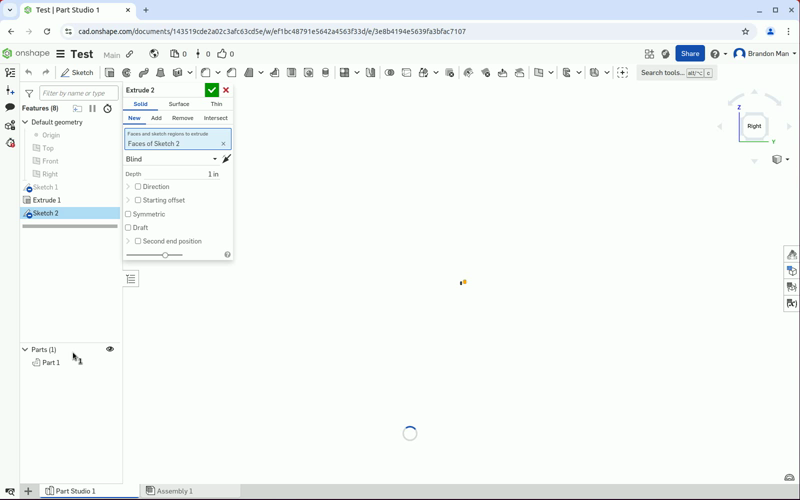
mouse_move(143, 106)
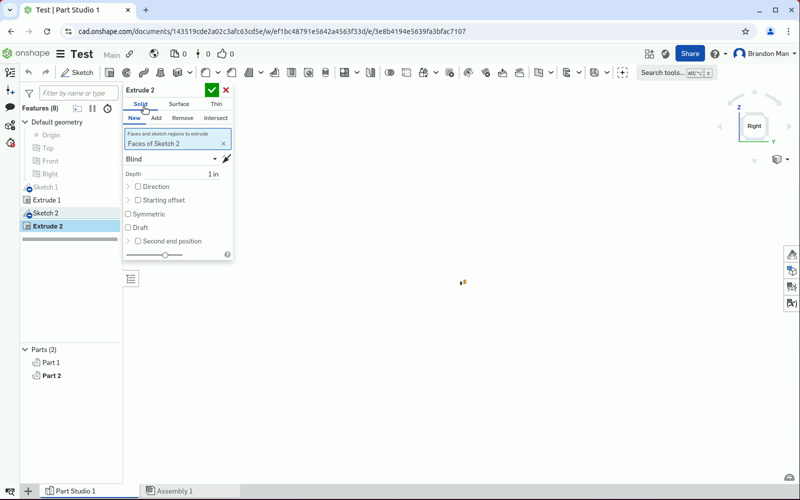
click(143, 106)
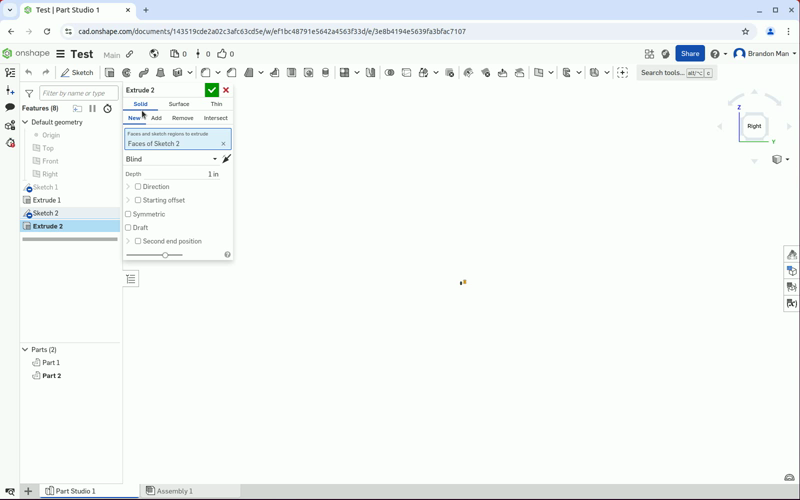
mouse_move(137, 120)
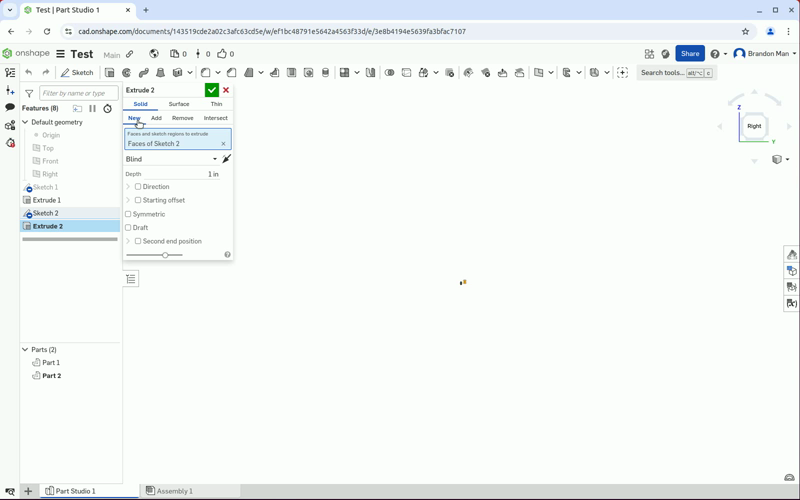
click(137, 120)
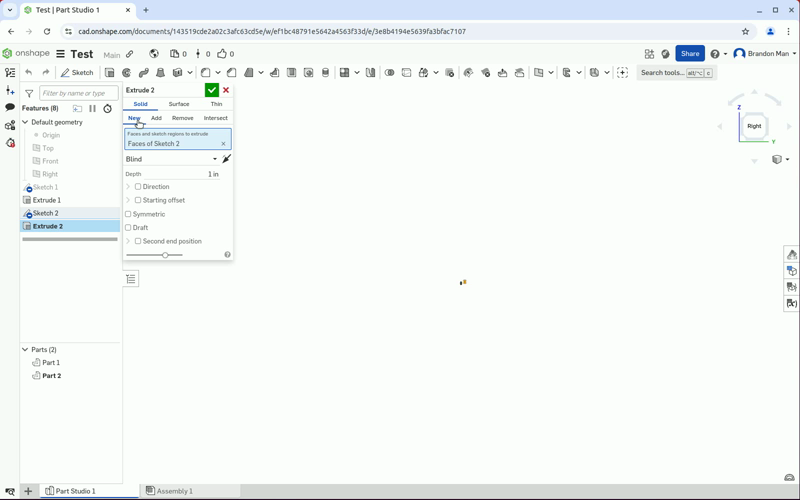
key(tab, 4)
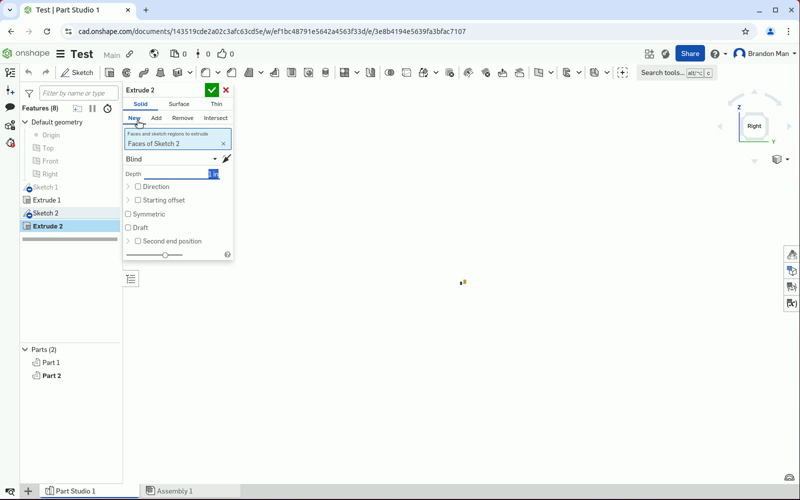
text(19.498)
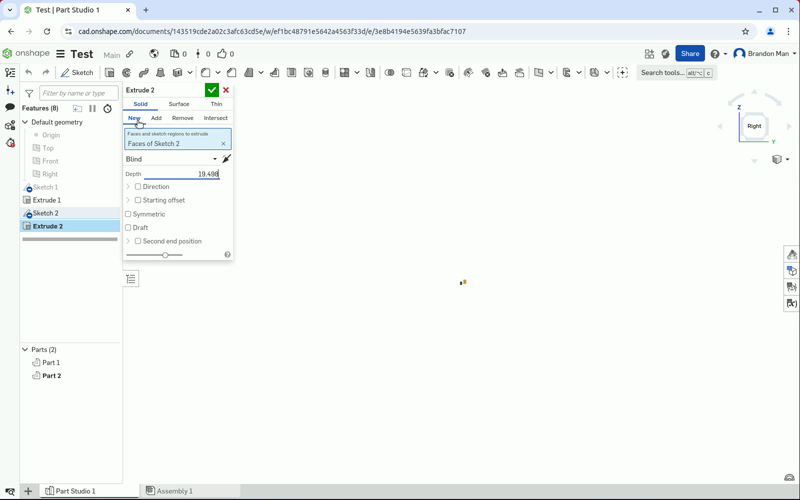
key(enter)
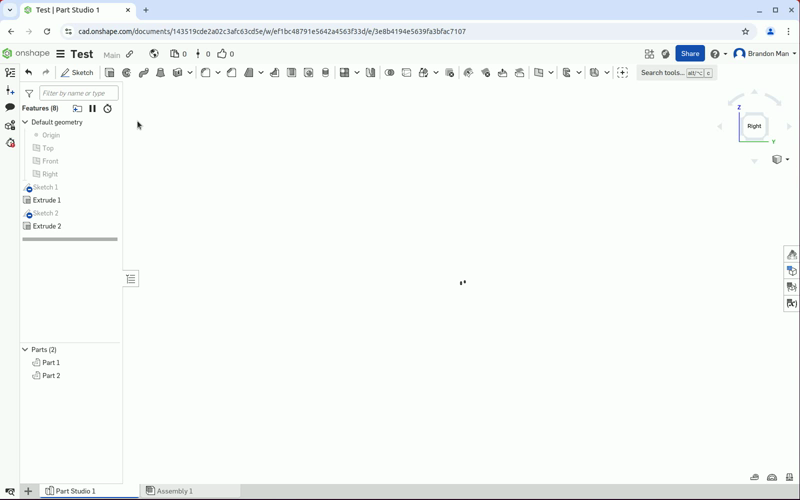
key(shift+h)
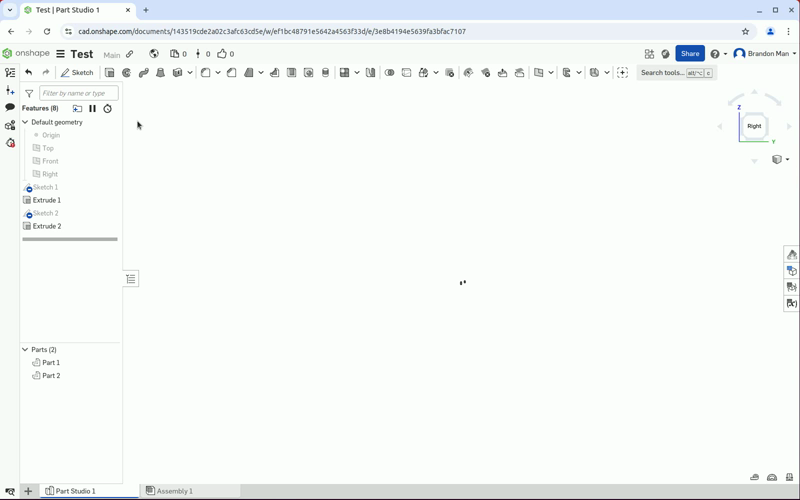
key(shift+h)
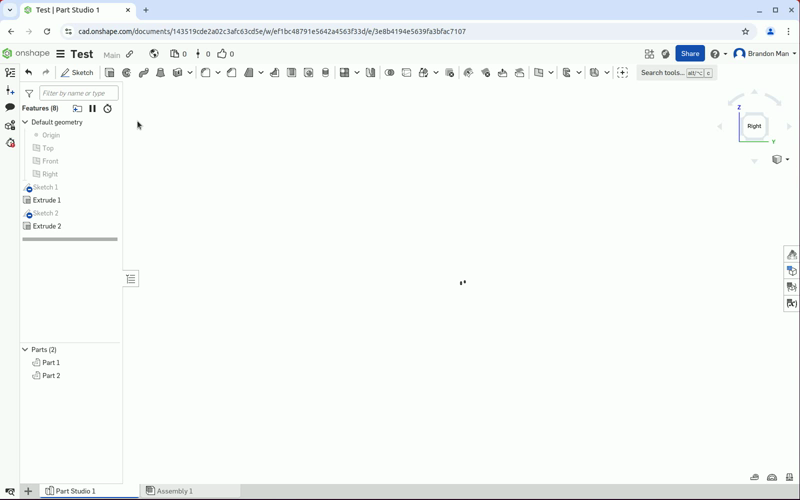
mouse_move(73, 189)
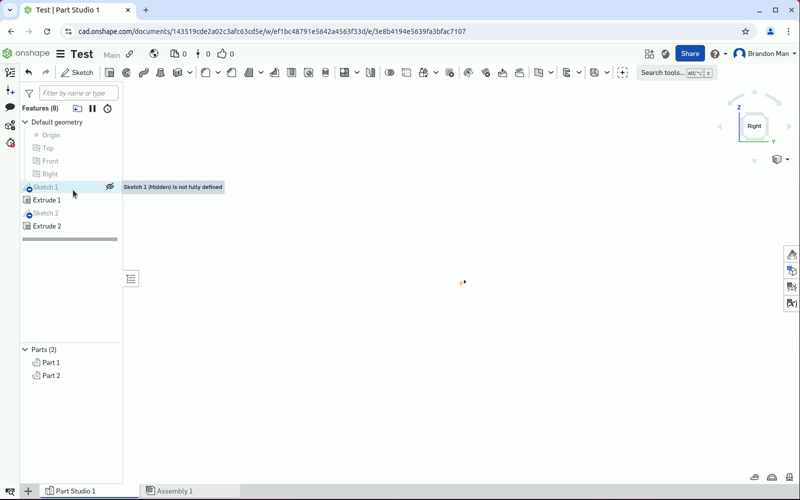
click(73, 189)
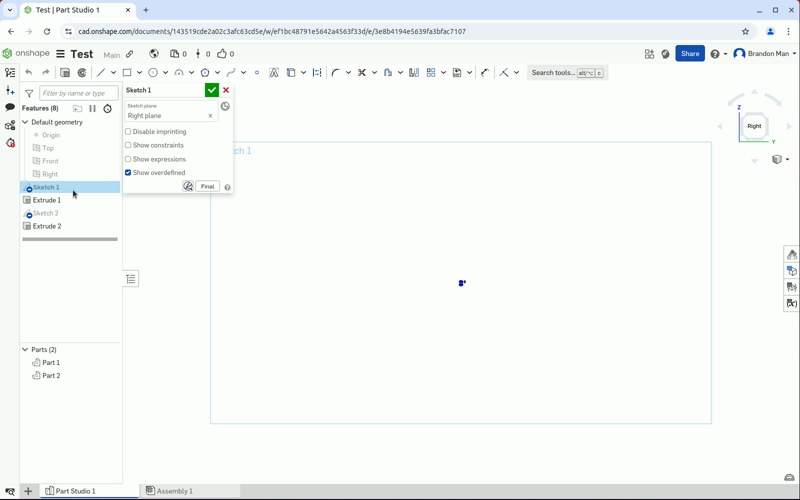
mouse_move(229, 92)
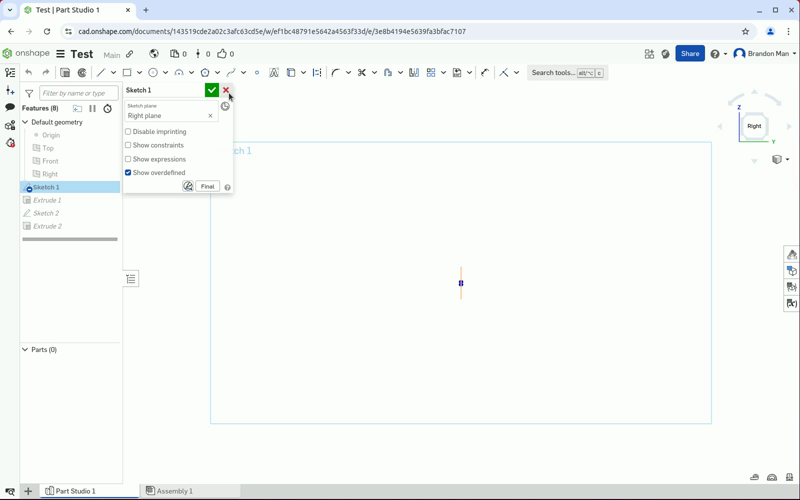
click(229, 92)
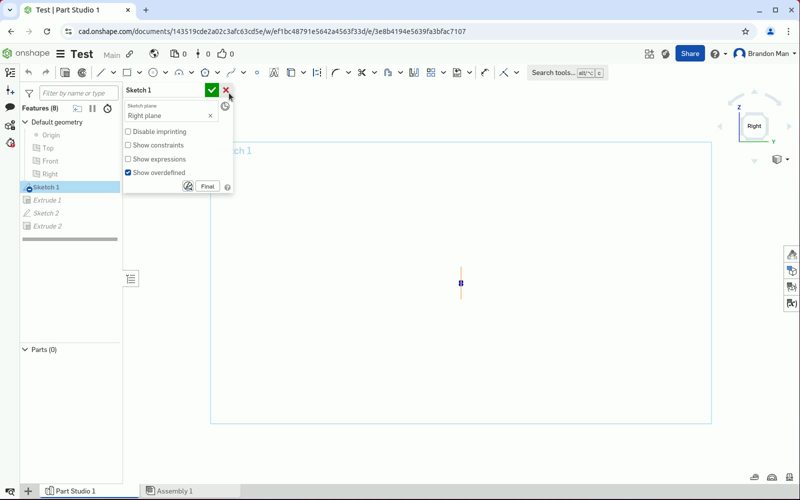
key(shift+s)
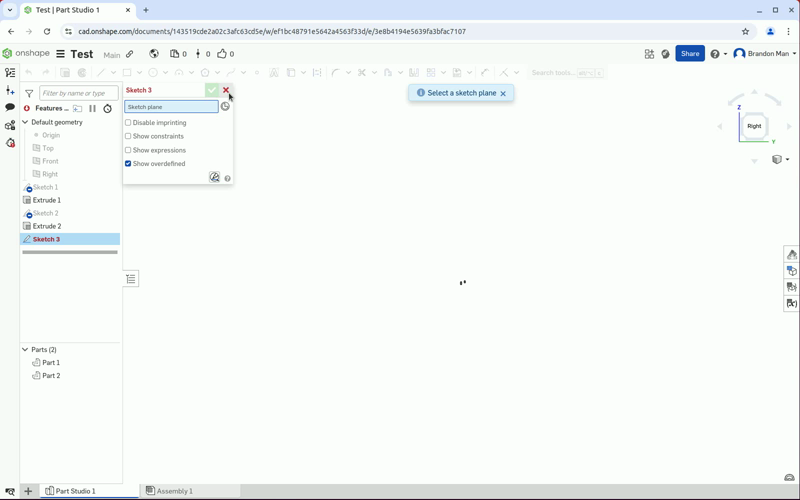
mouse_move(73, 176)
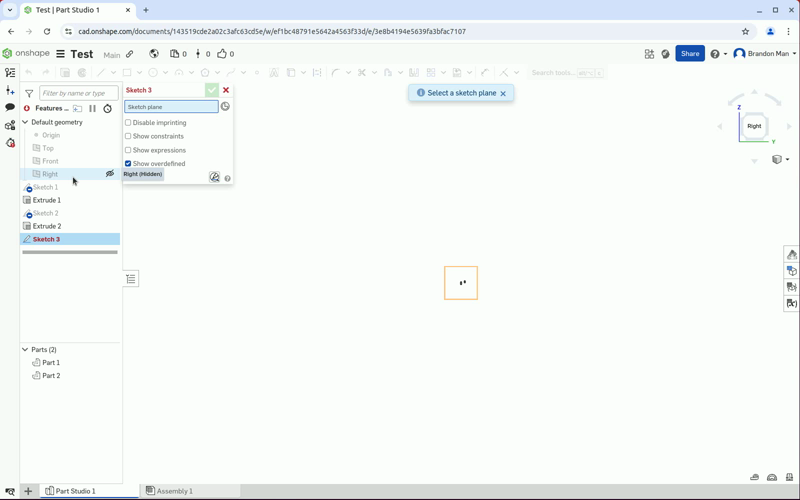
click(73, 176)
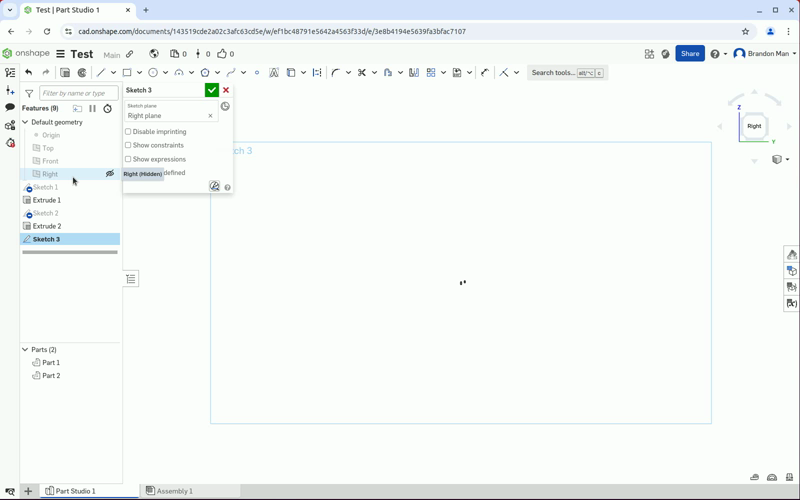
mouse_move(73, 352)
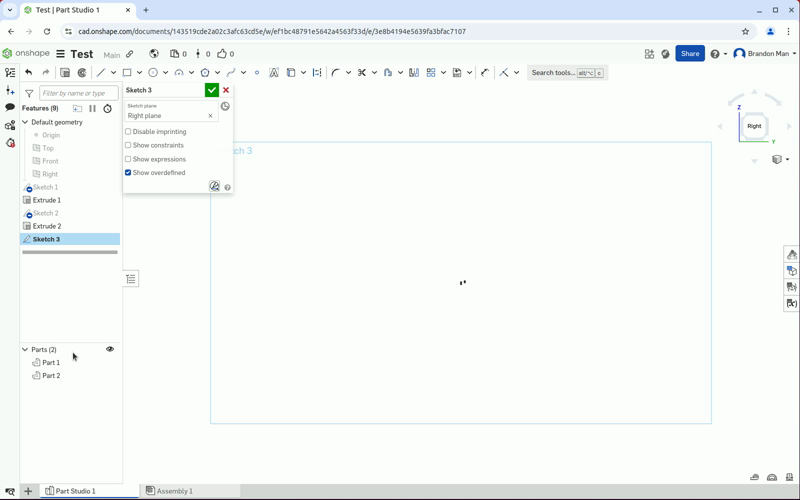
key(y)
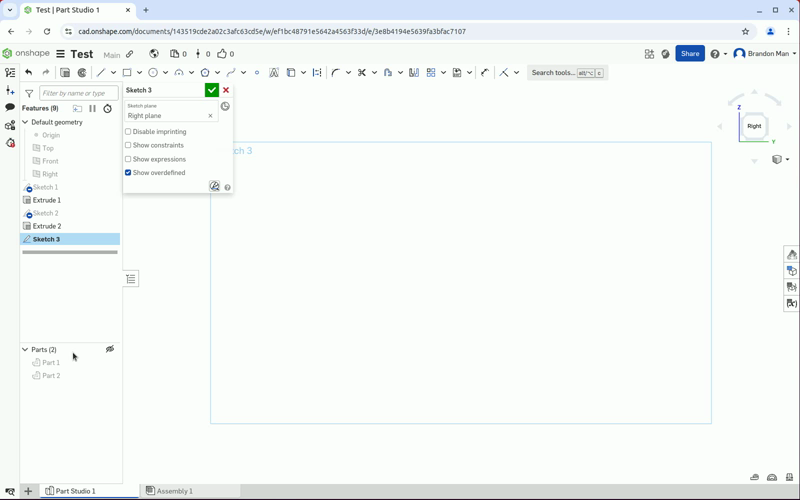
key(l)
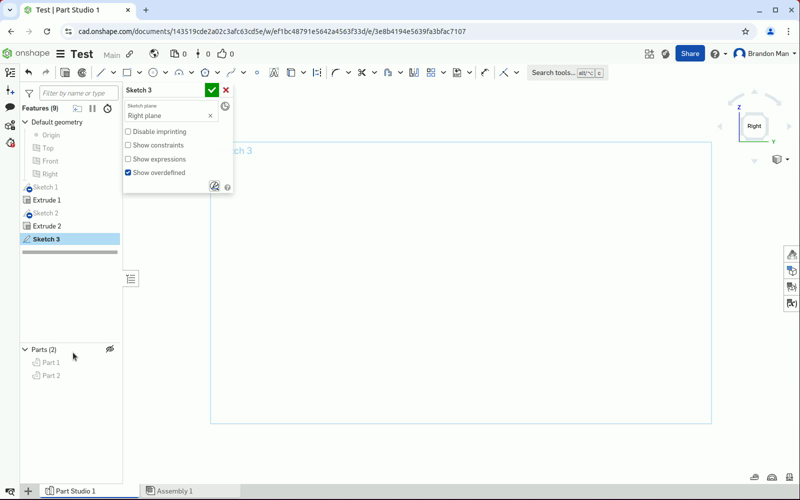
key_down(shift)
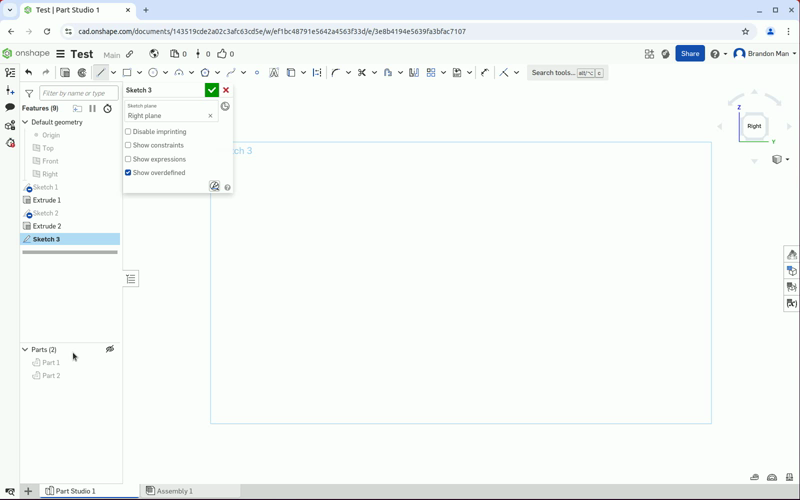
mouse_move(468, 284)
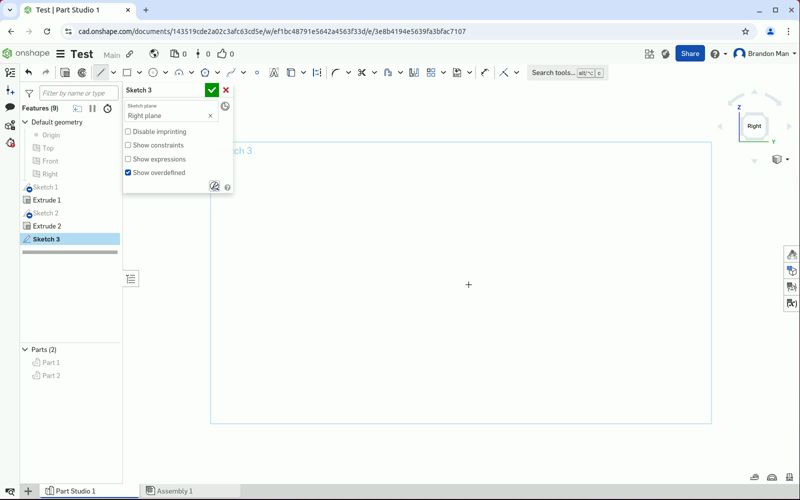
click(468, 284)
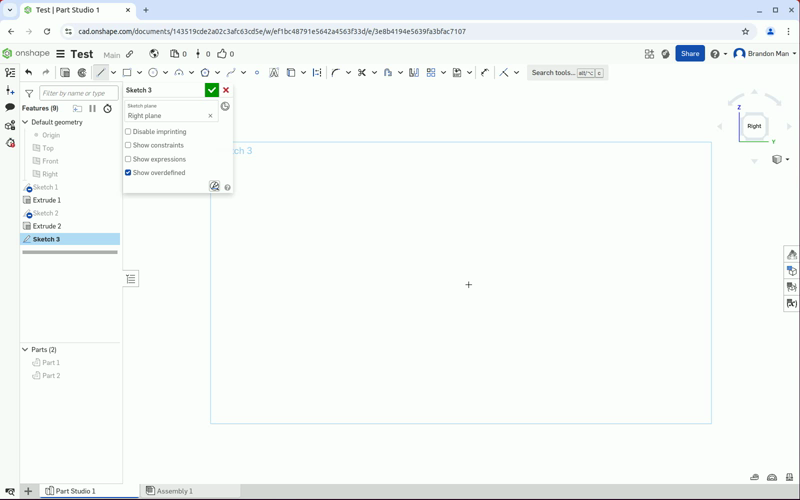
key_up(shift)
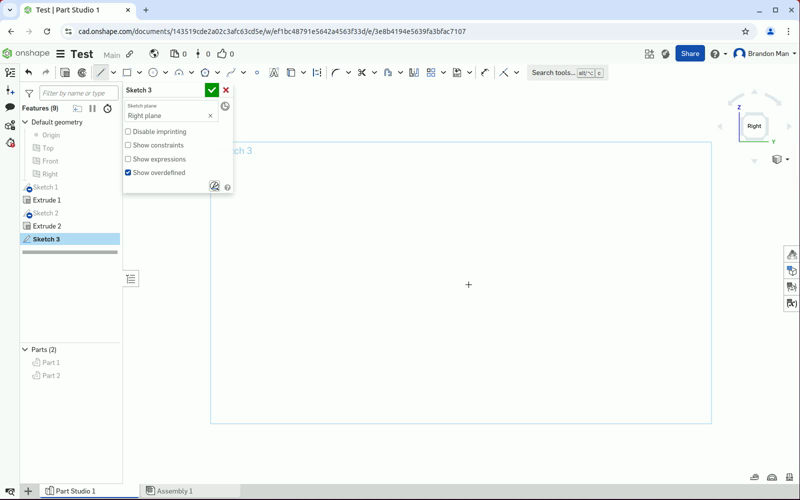
key_down(shift)
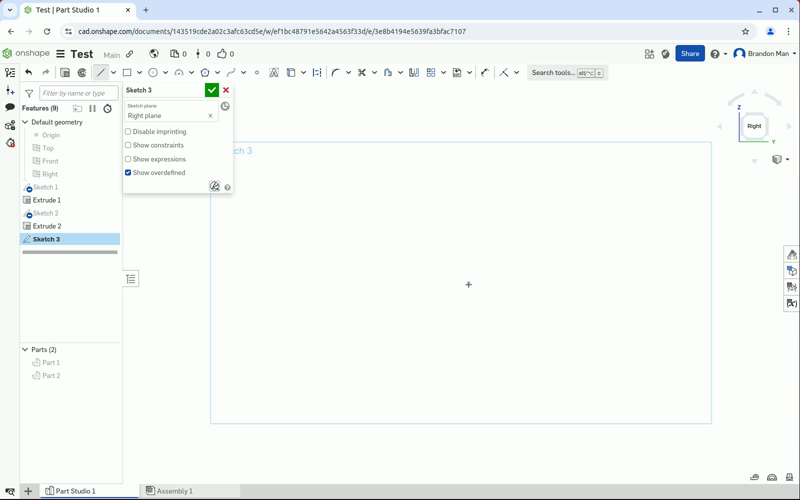
mouse_move(498, 284)
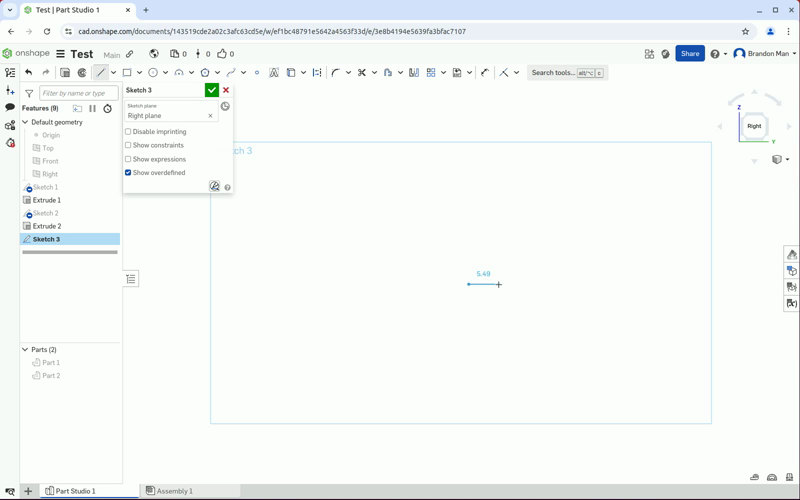
mouse_move(470, 284)
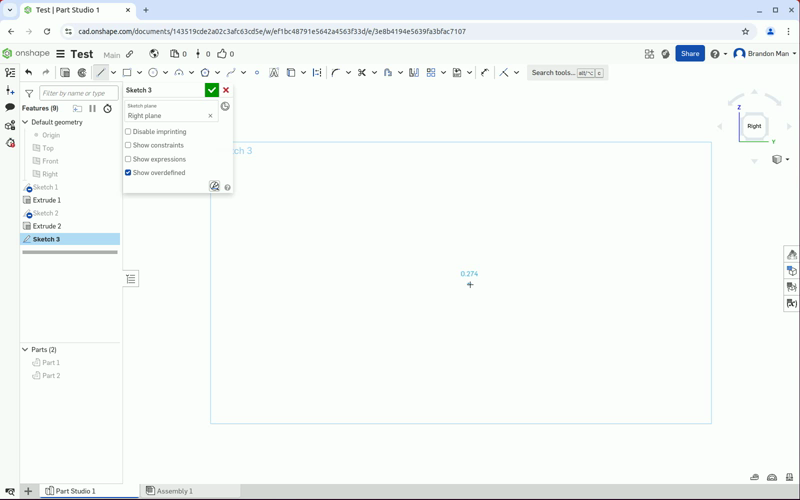
scroll(6)
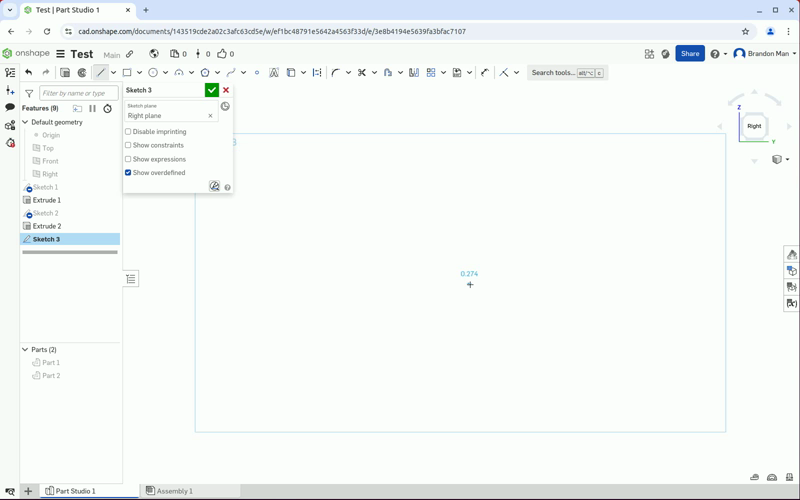
scroll(6)
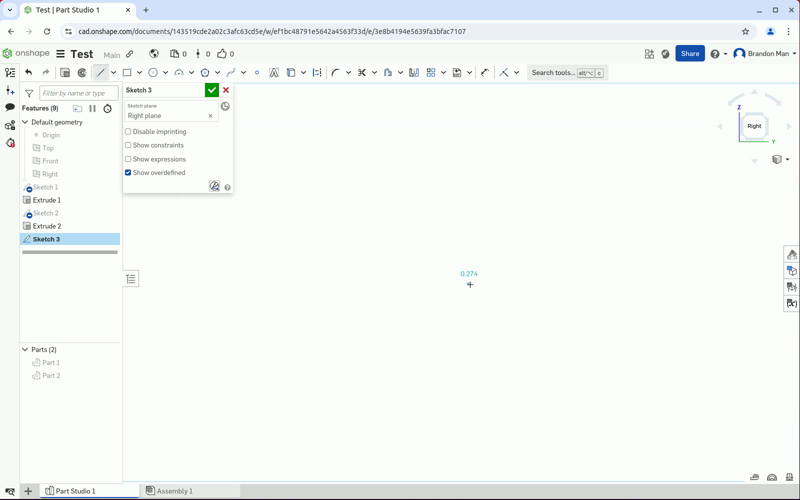
scroll(6)
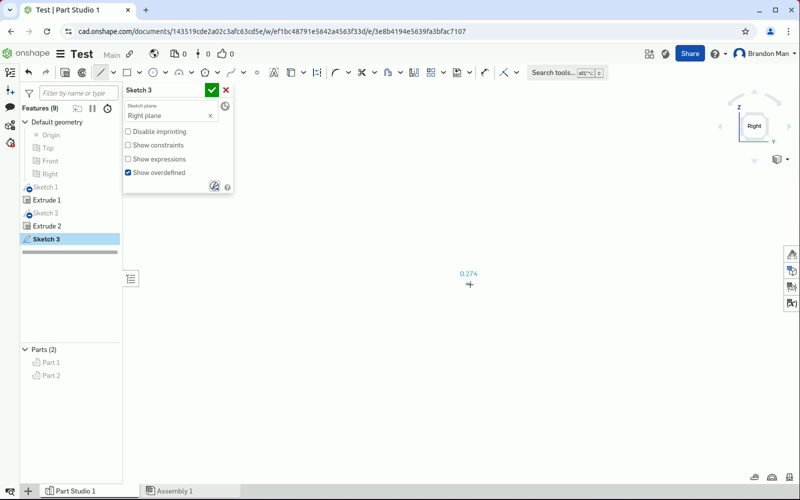
scroll(6)
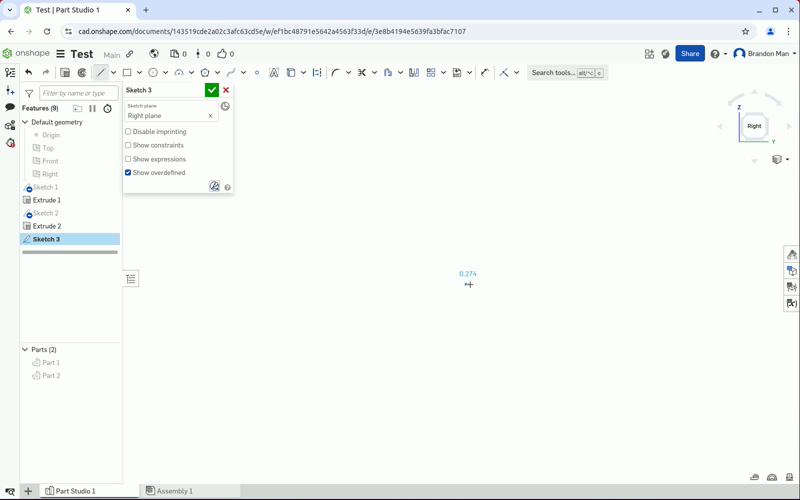
scroll(6)
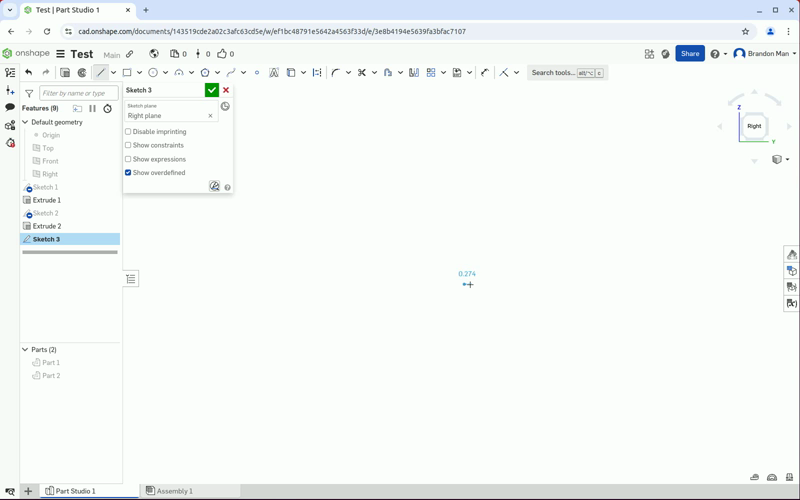
scroll(6)
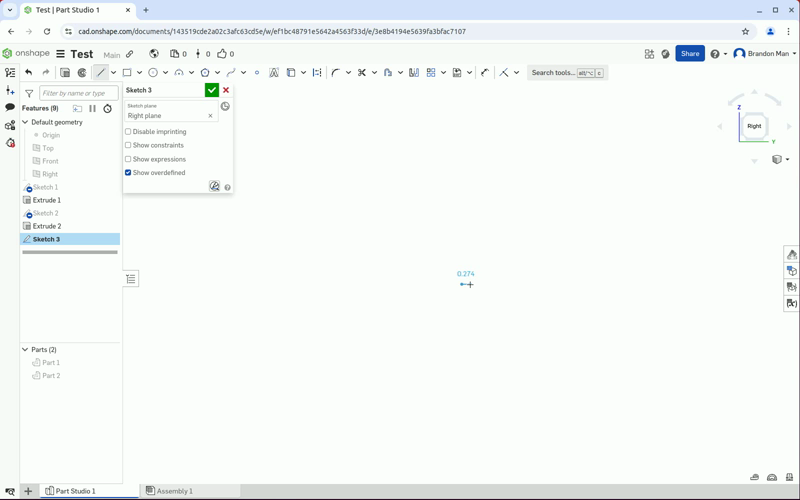
scroll(6)
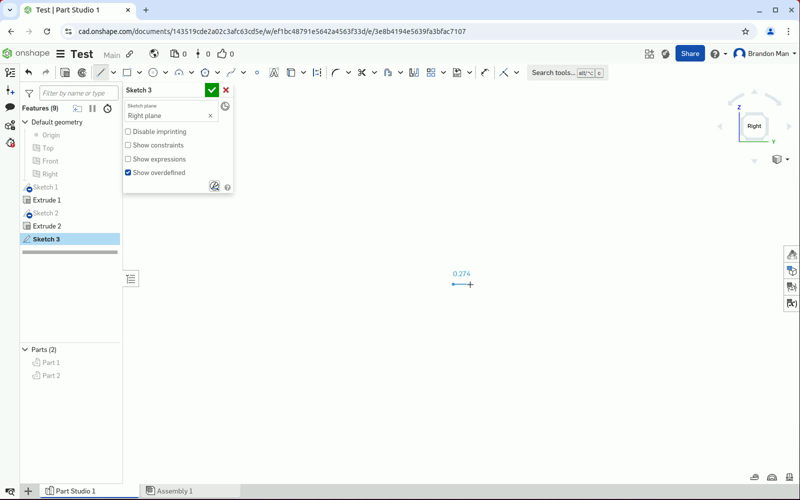
click(470, 284)
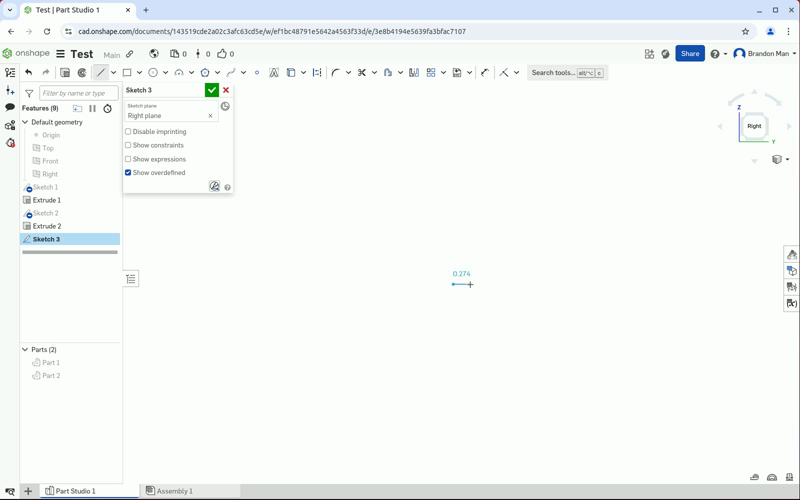
scroll(-6)
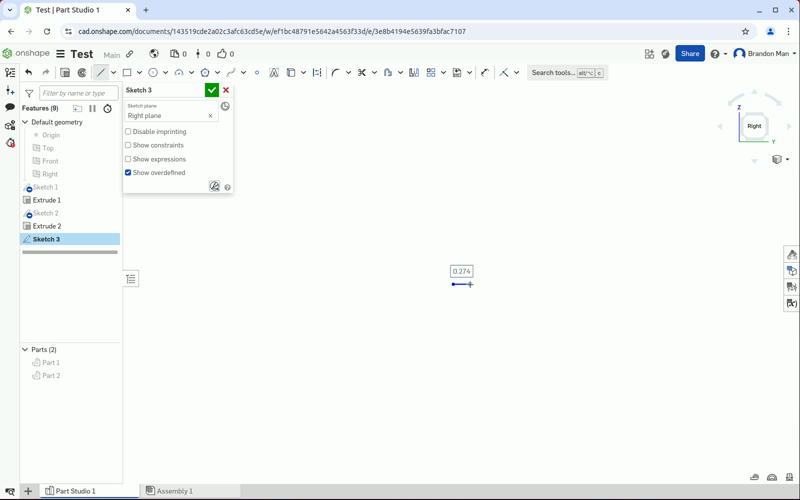
scroll(-6)
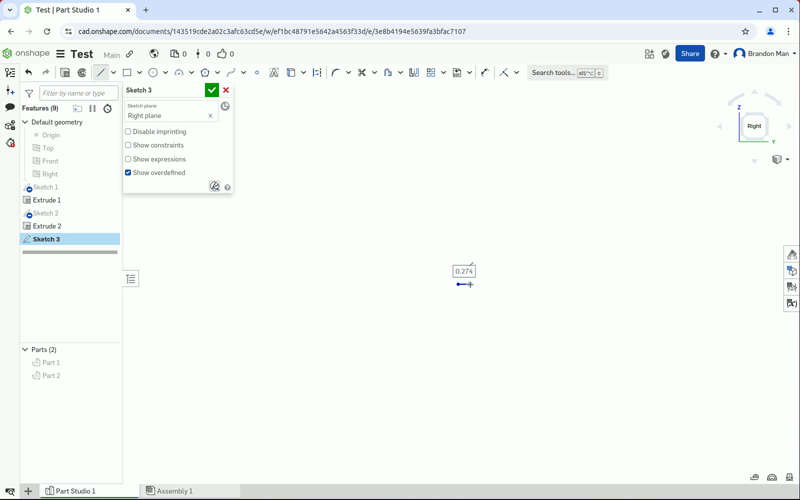
scroll(-6)
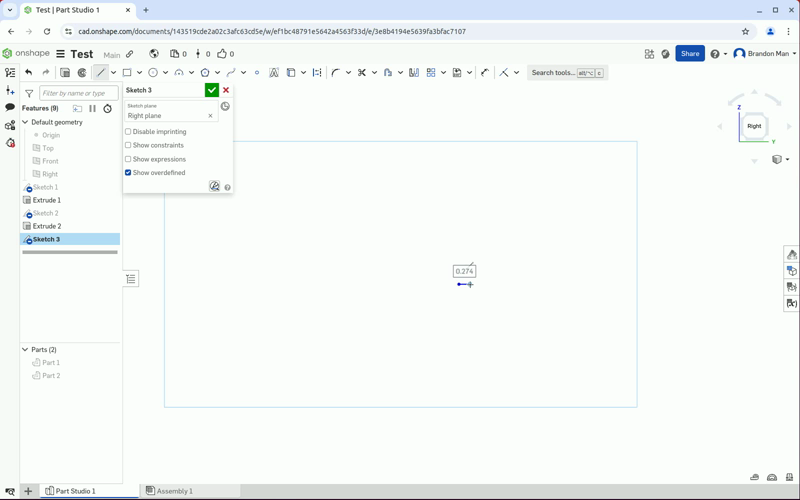
scroll(-6)
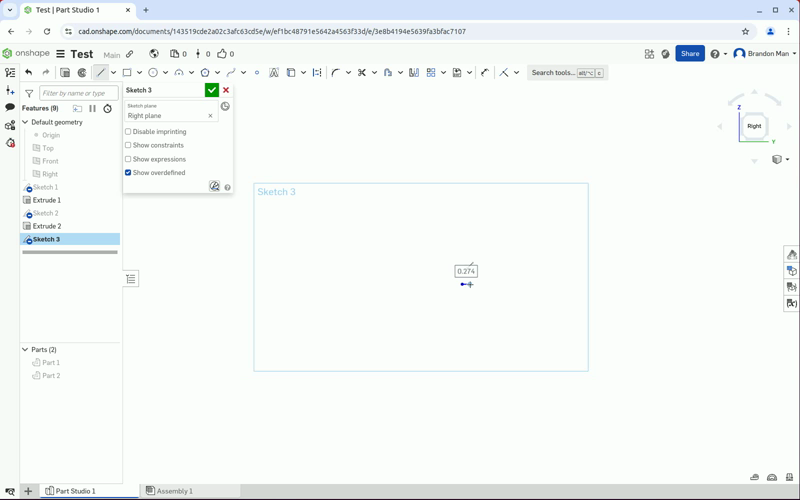
scroll(-6)
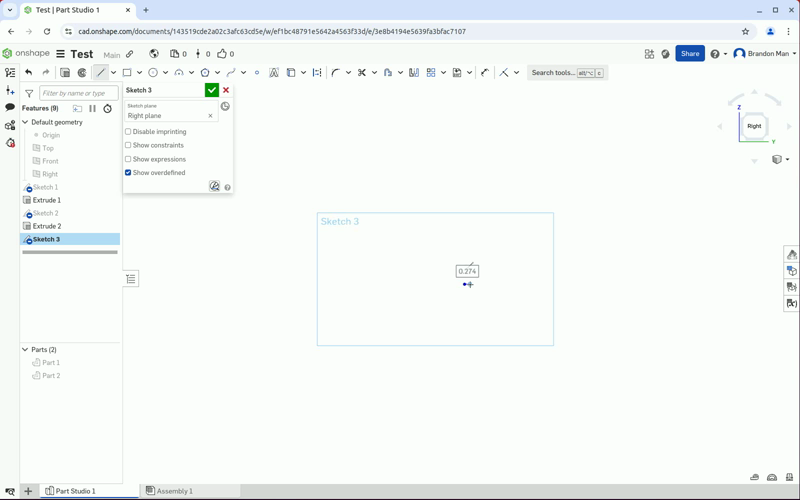
scroll(-6)
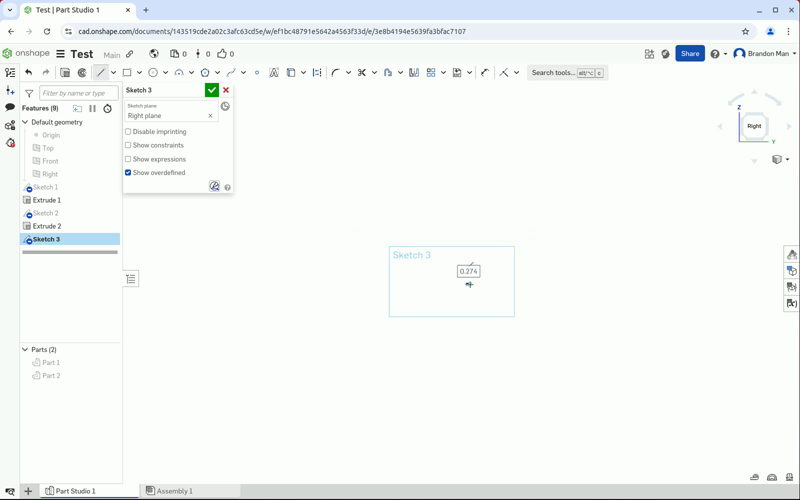
scroll(-6)
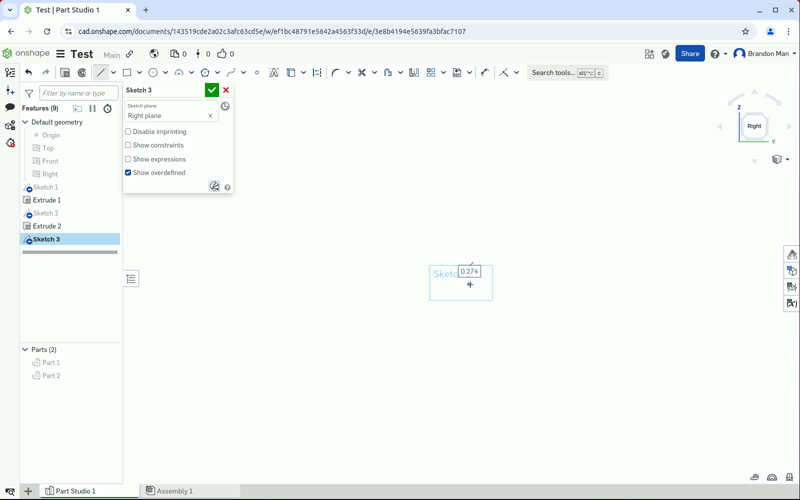
key_up(shift)
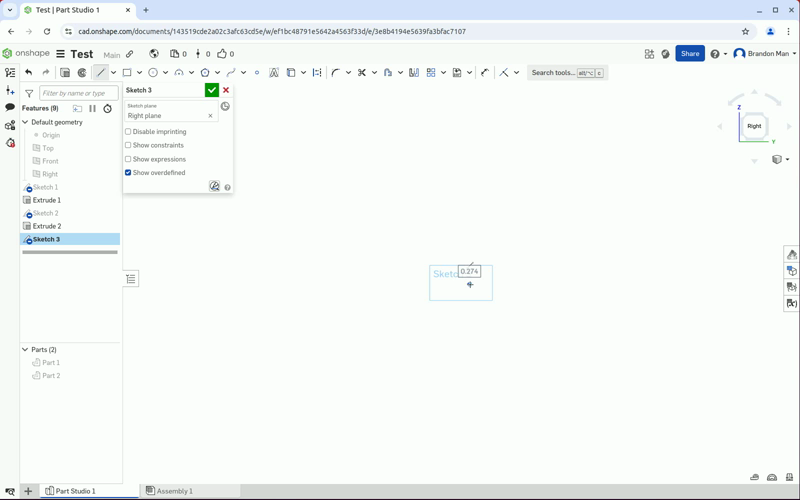
key_down(shift)
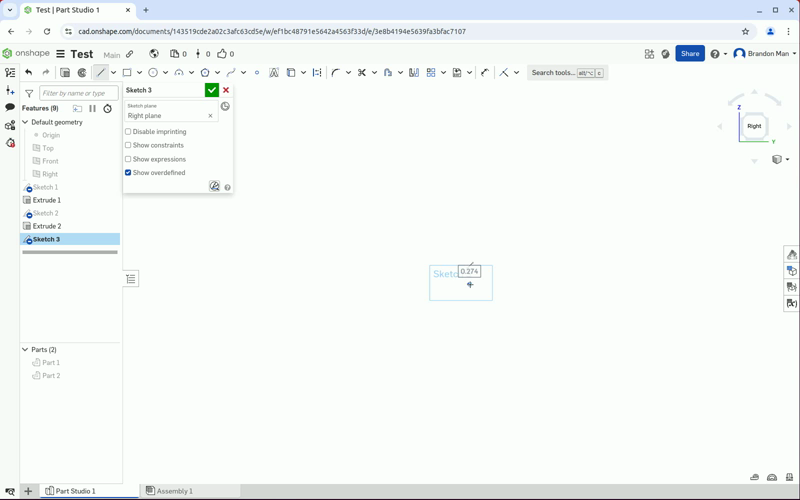
mouse_move(500, 284)
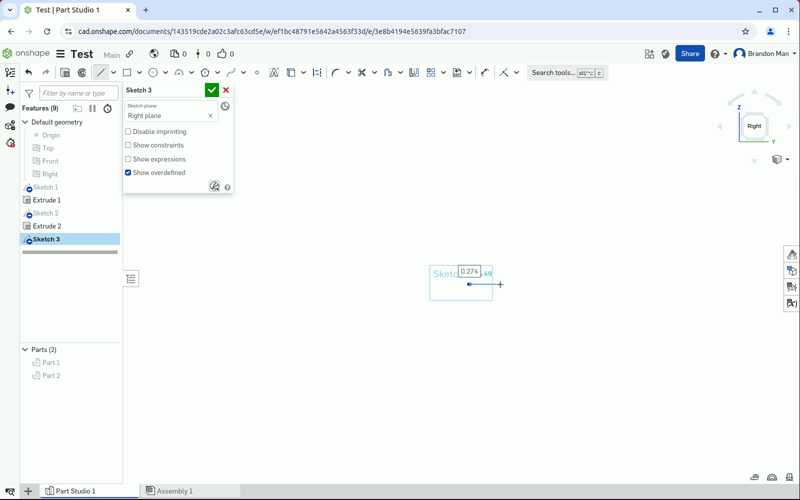
mouse_move(470, 281)
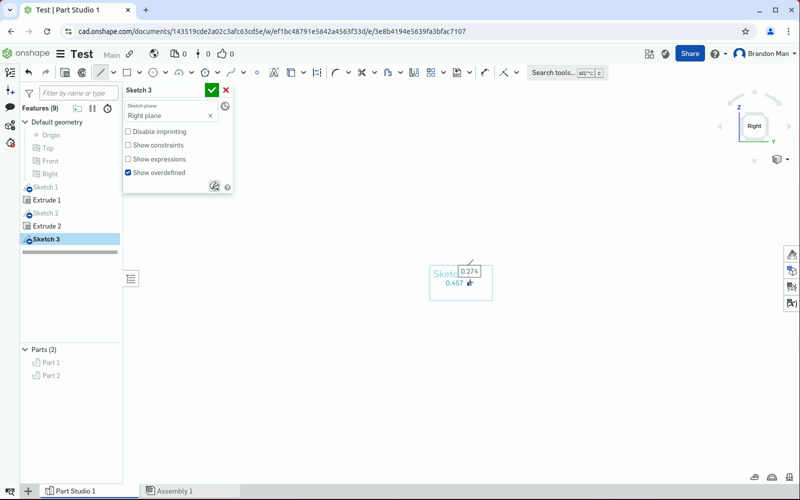
scroll(6)
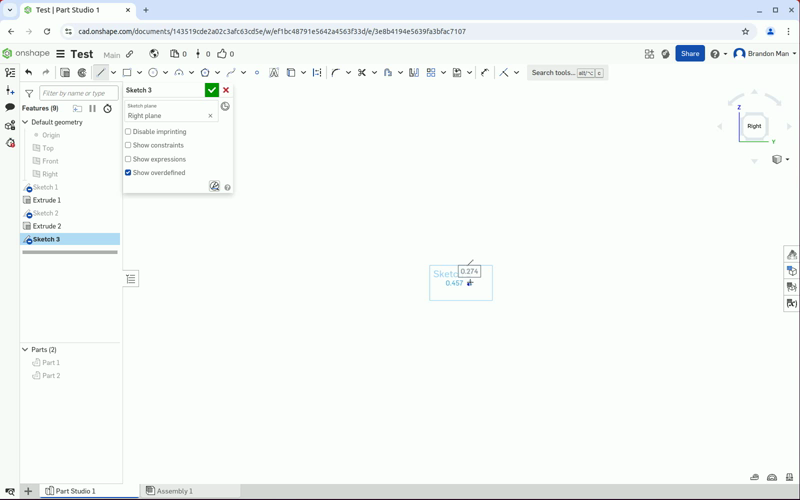
scroll(6)
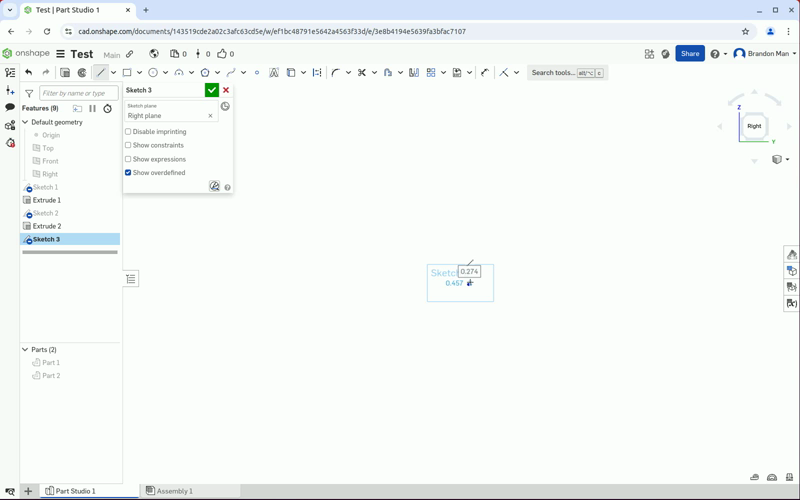
scroll(6)
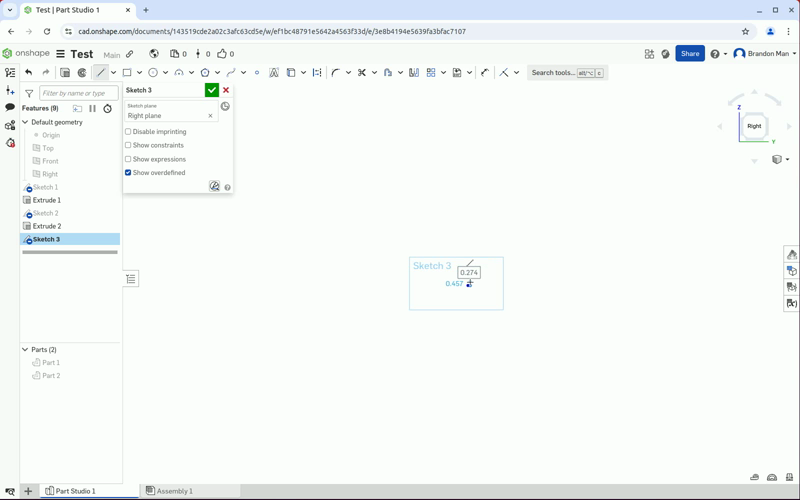
scroll(6)
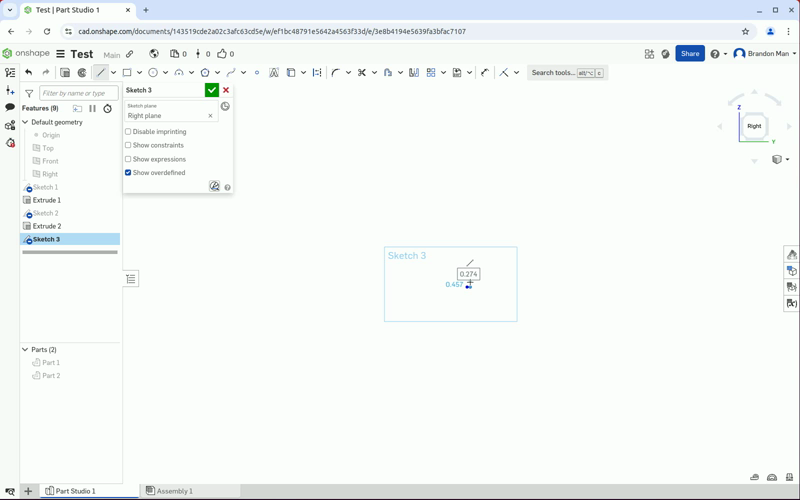
scroll(6)
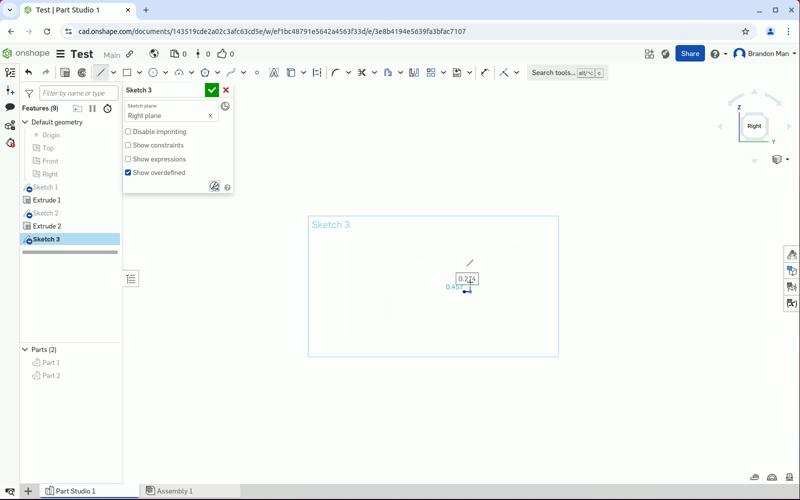
scroll(6)
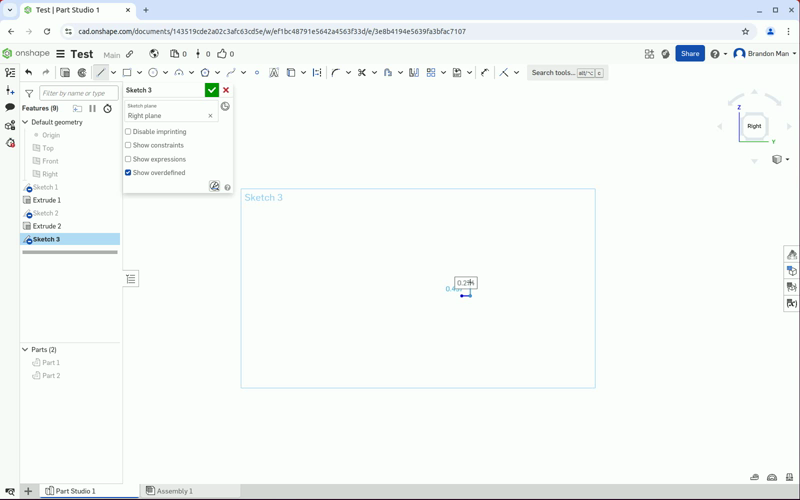
scroll(6)
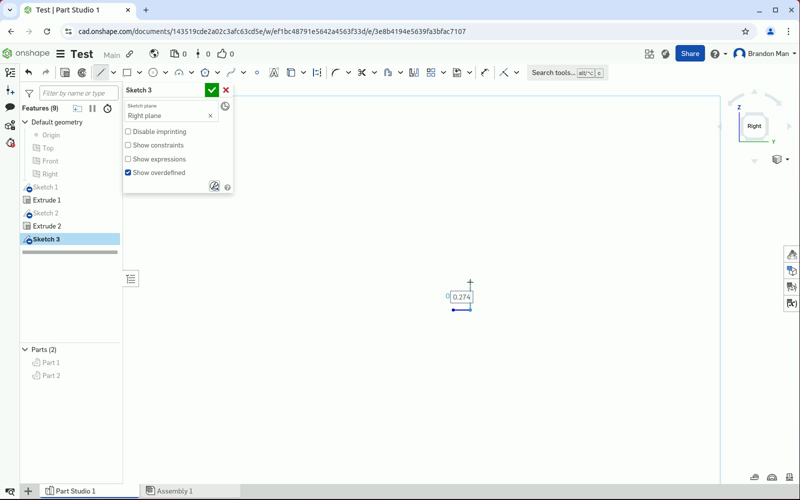
click(470, 281)
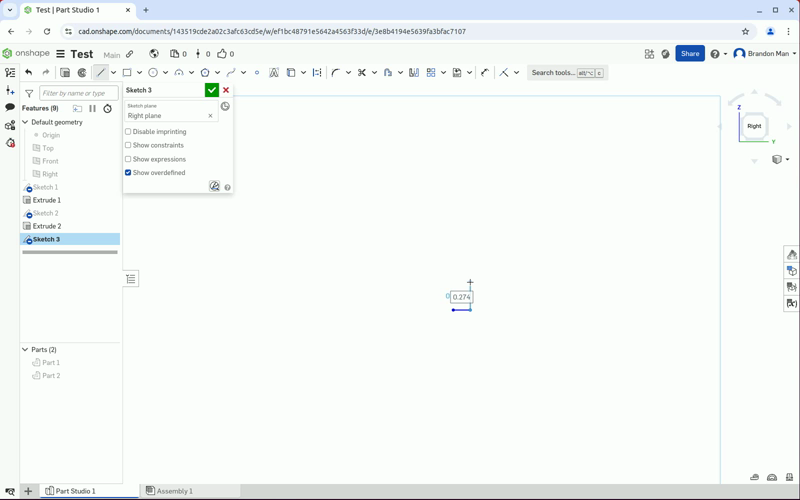
scroll(-6)
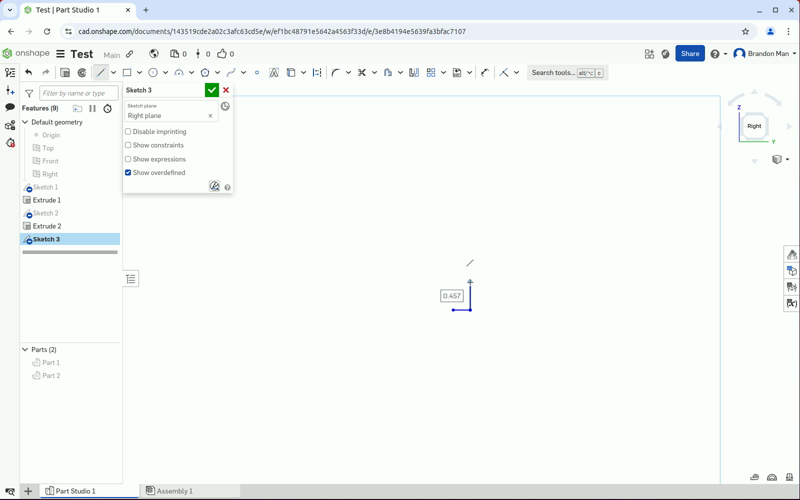
scroll(-6)
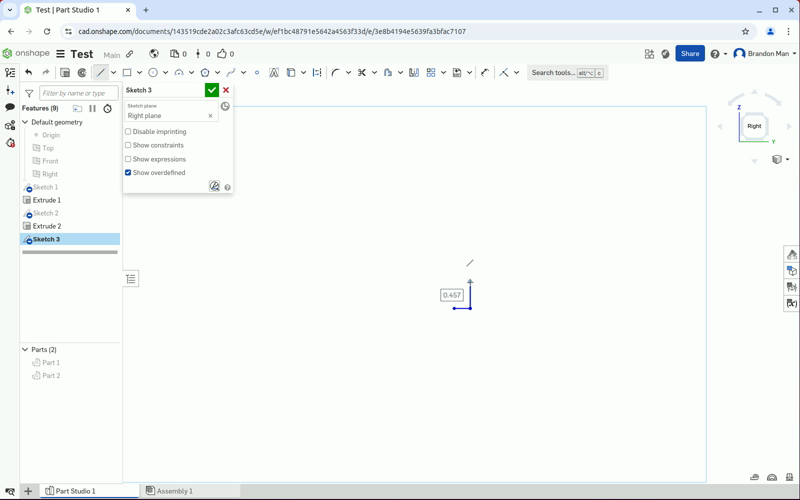
scroll(-6)
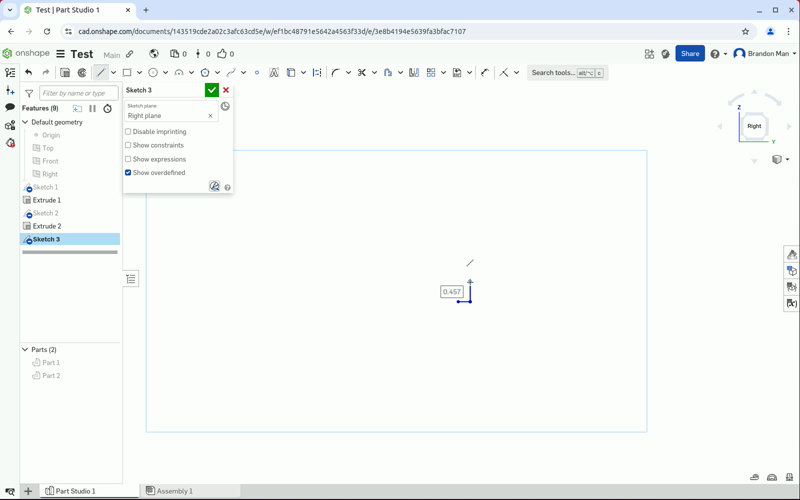
scroll(-6)
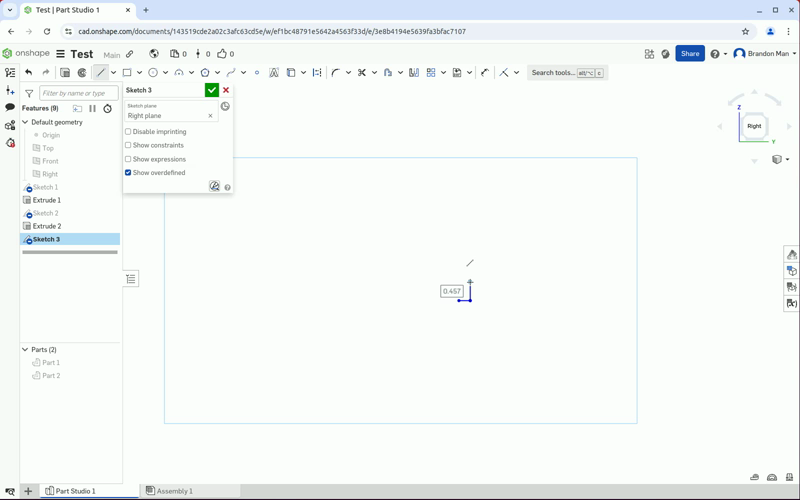
scroll(-6)
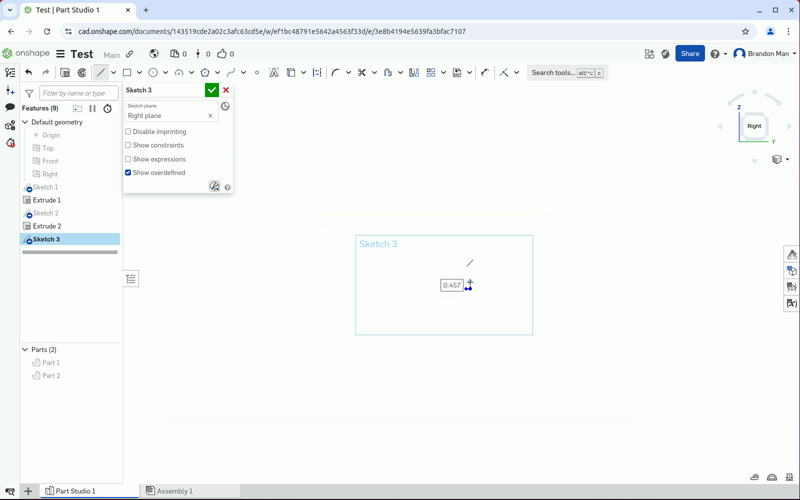
scroll(-6)
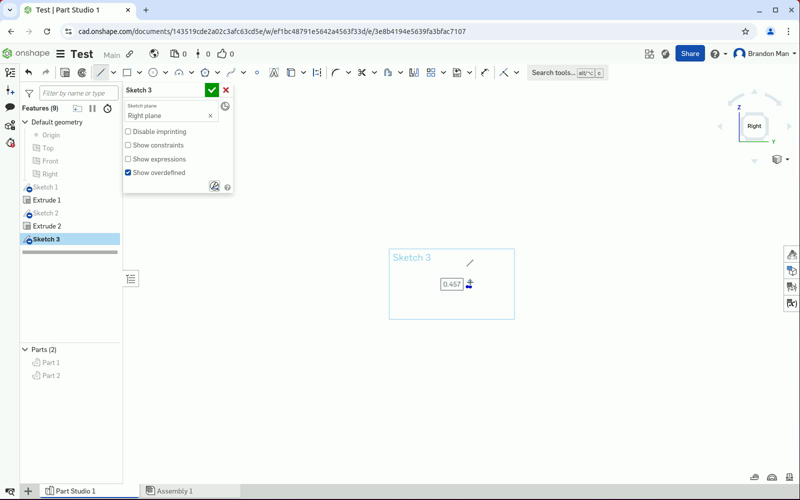
scroll(-6)
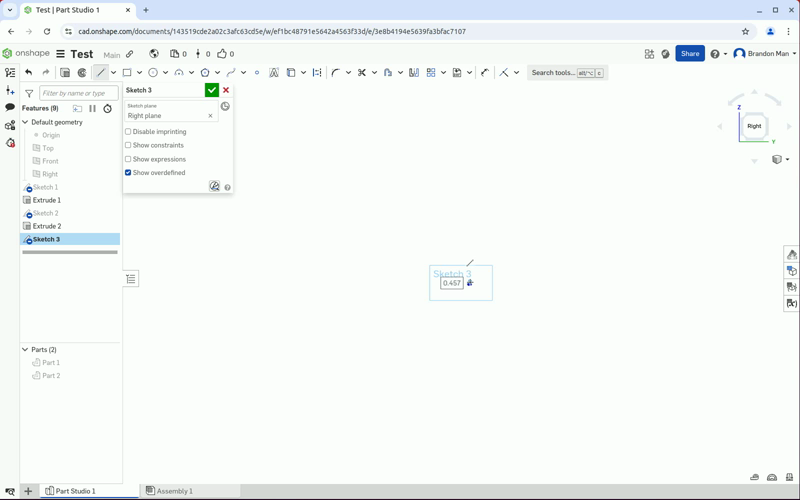
key_up(shift)
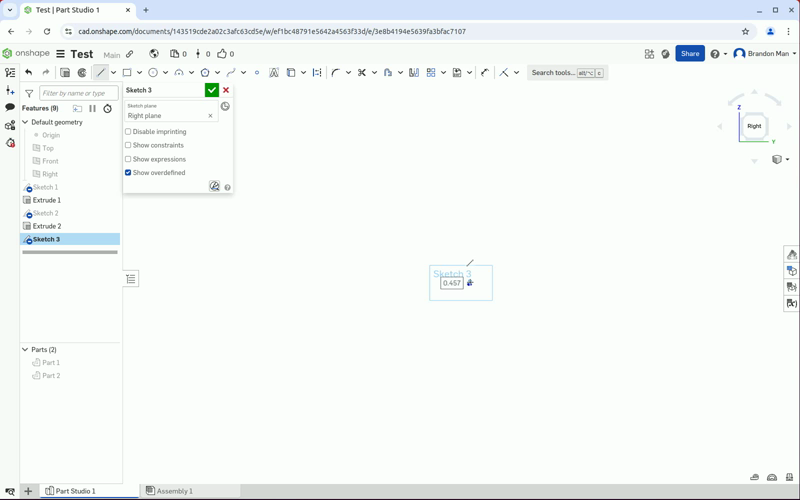
key_down(shift)
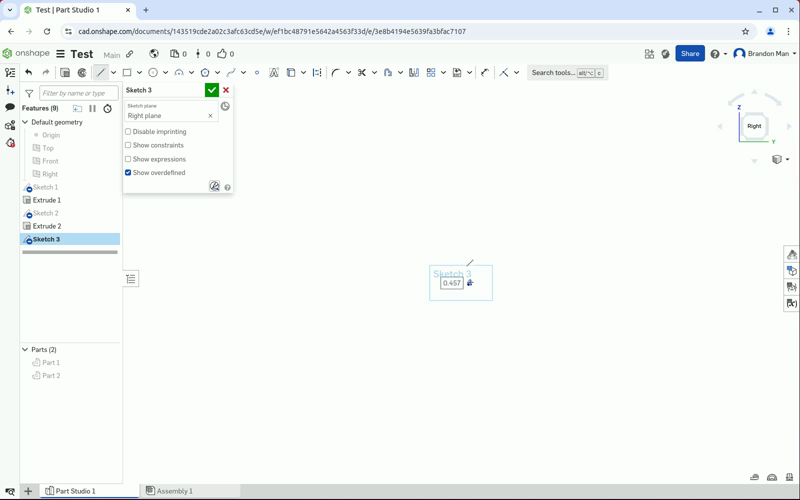
mouse_move(500, 281)
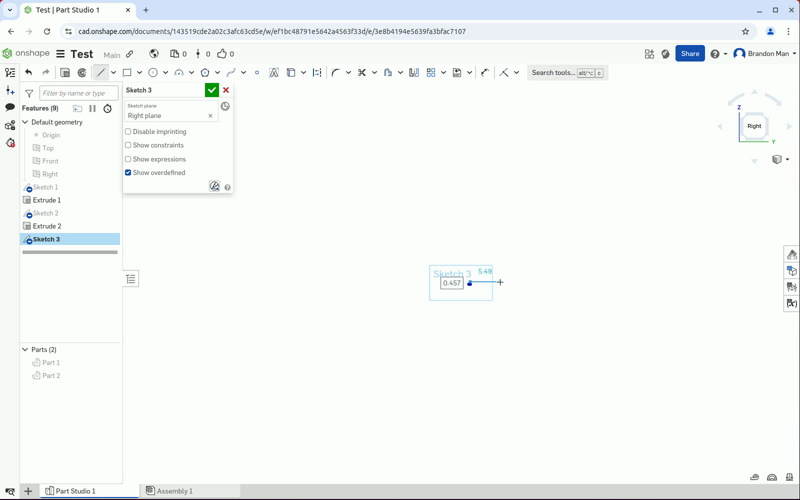
mouse_move(468, 281)
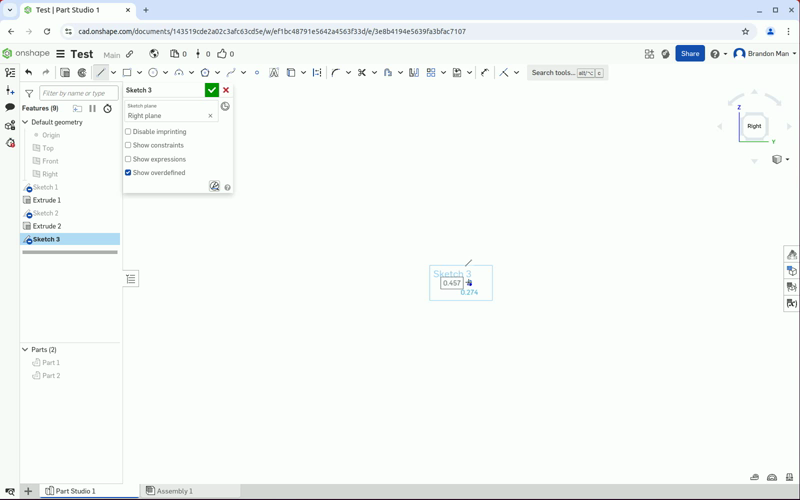
scroll(6)
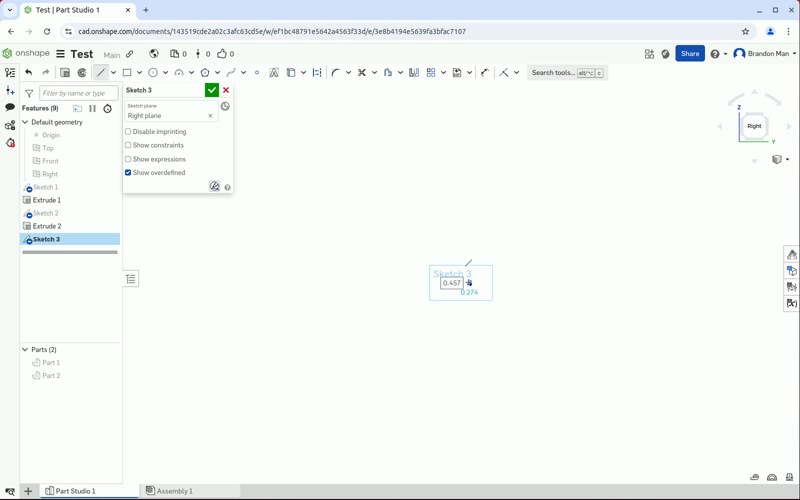
scroll(6)
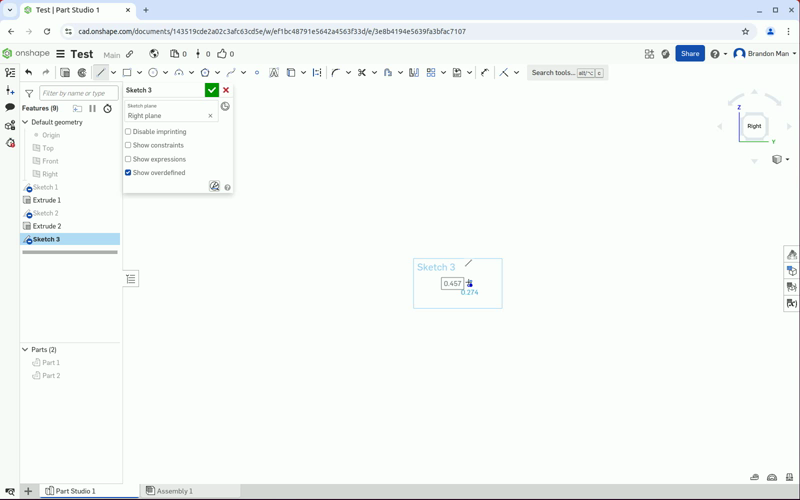
scroll(6)
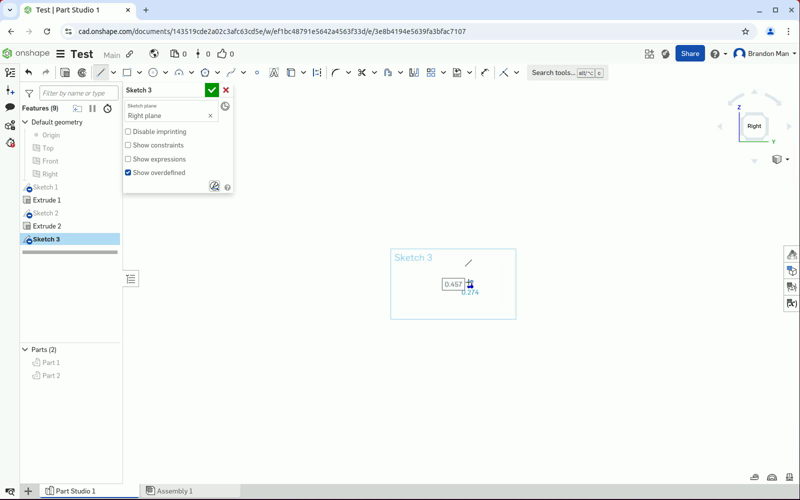
scroll(6)
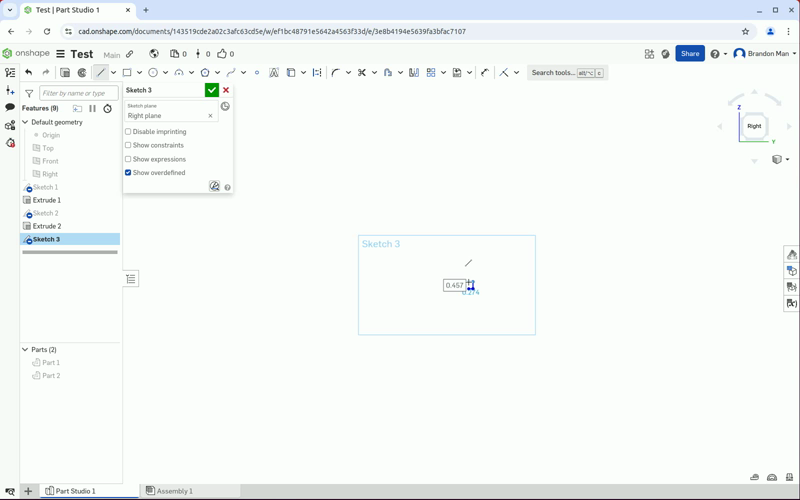
scroll(6)
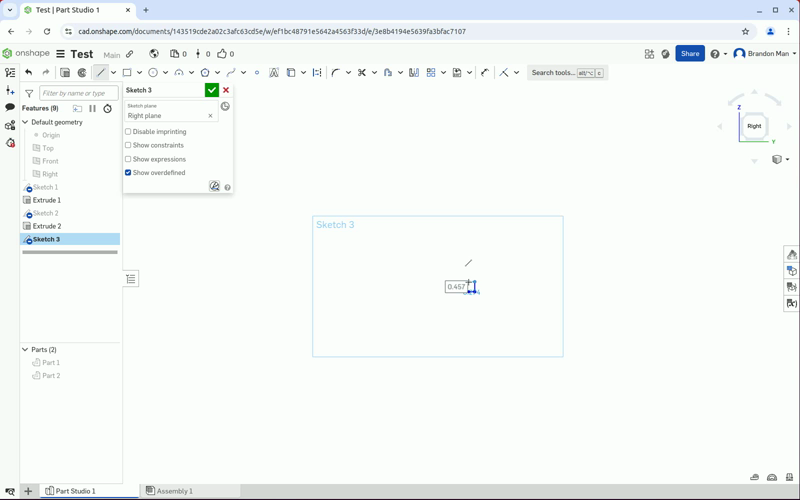
scroll(6)
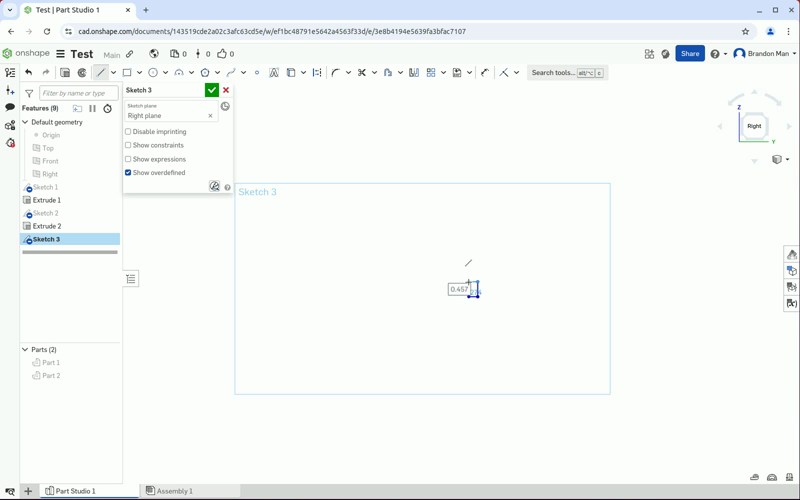
scroll(6)
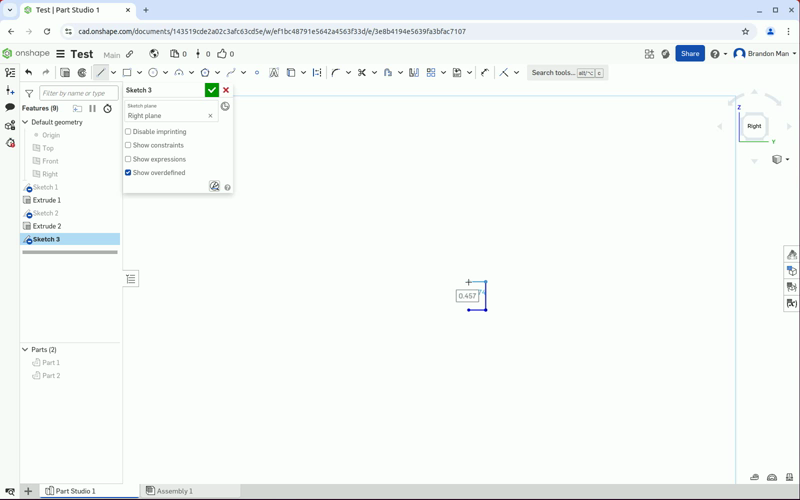
click(468, 281)
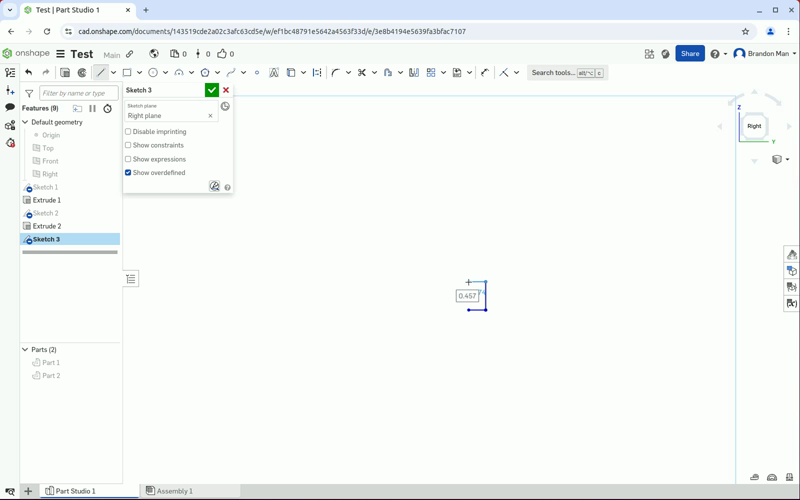
scroll(-6)
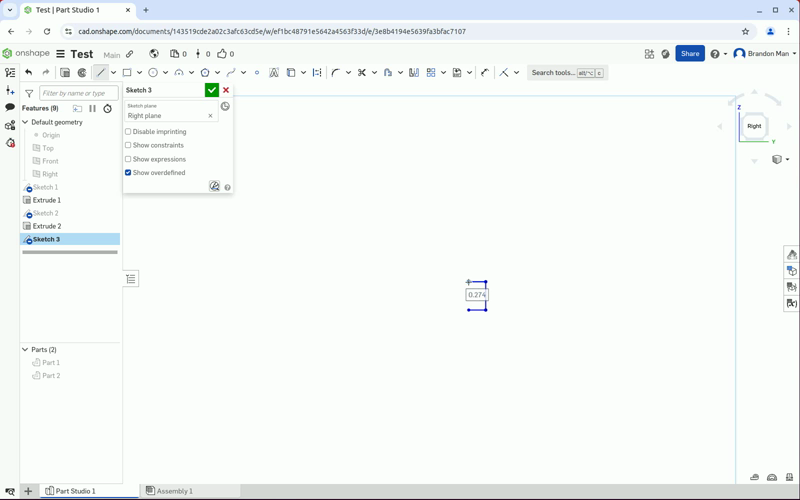
scroll(-6)
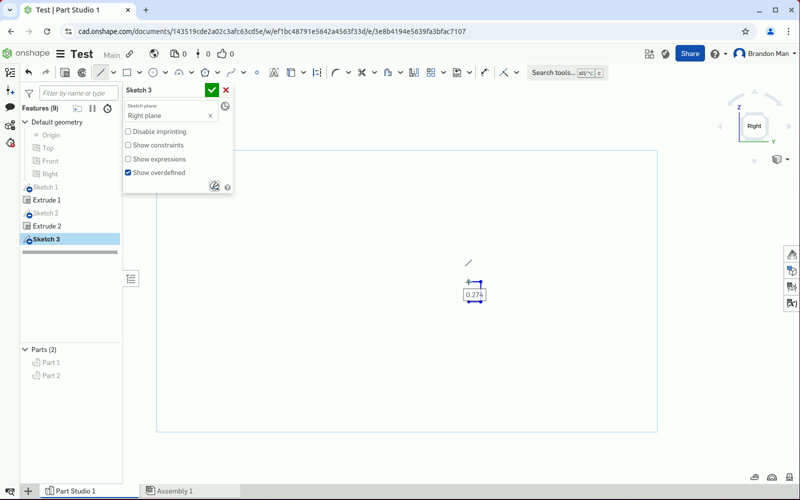
scroll(-6)
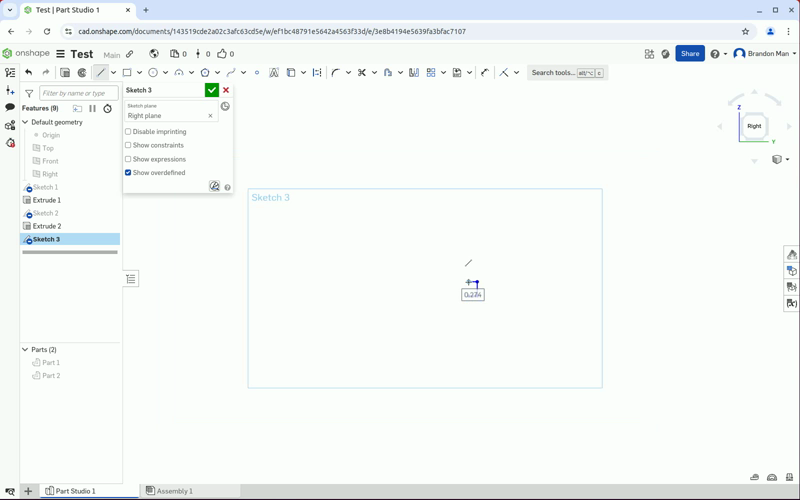
scroll(-6)
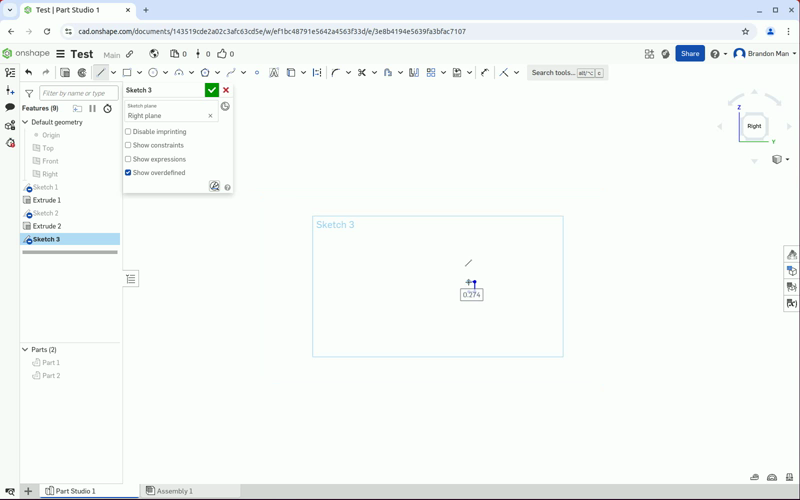
scroll(-6)
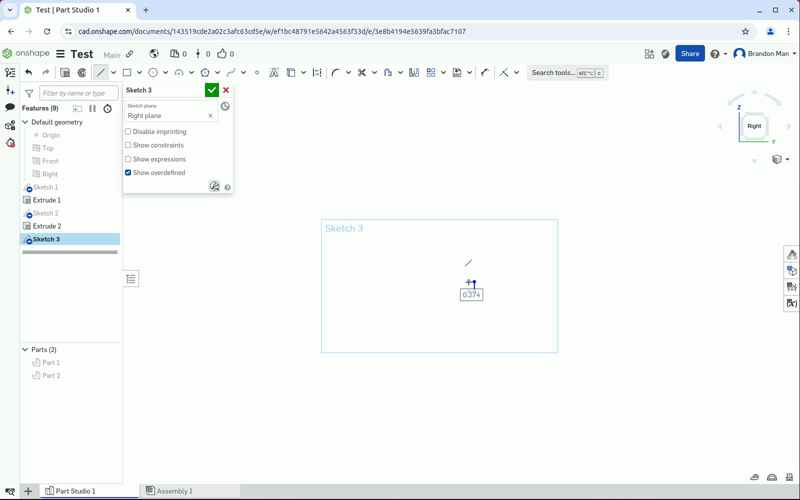
scroll(-6)
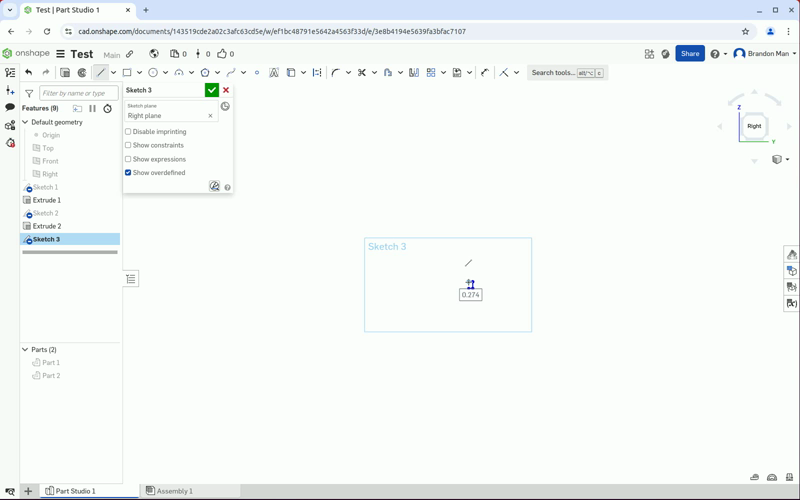
scroll(-6)
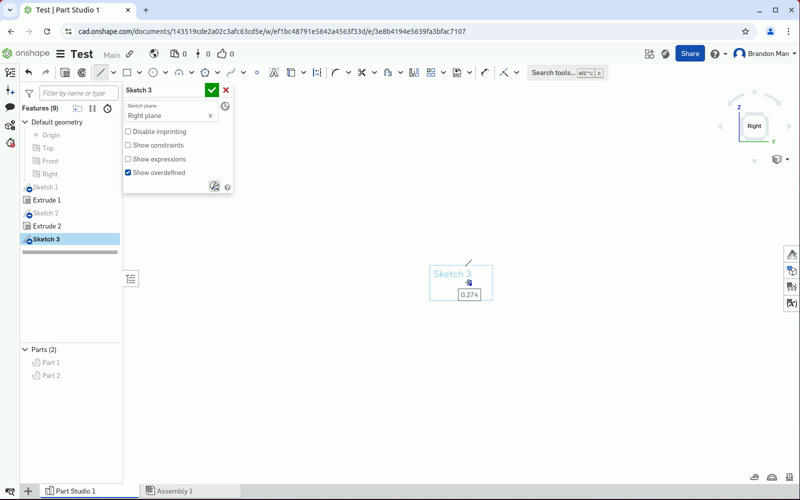
key_up(shift)
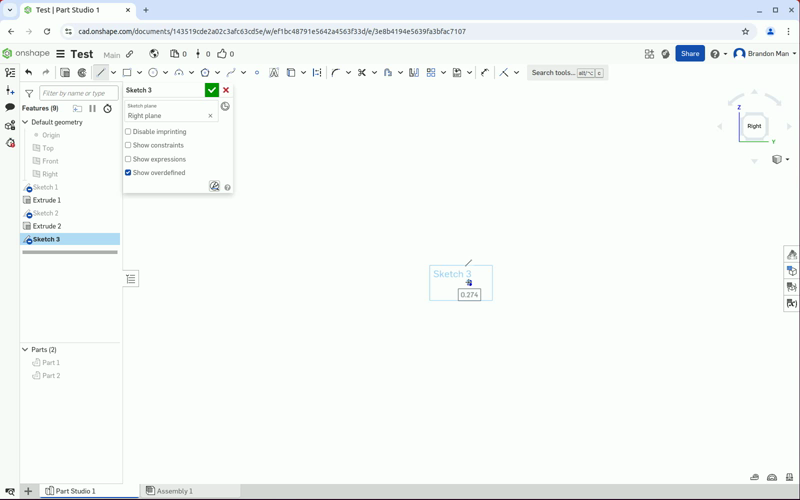
mouse_move(498, 281)
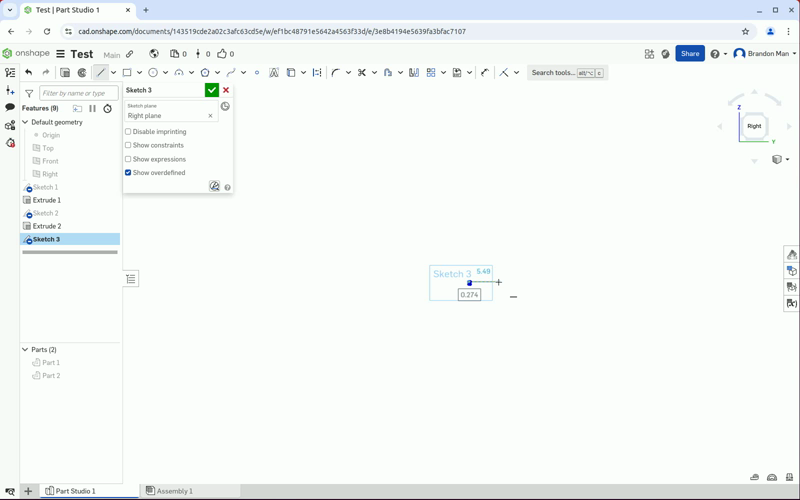
key_down(shift)
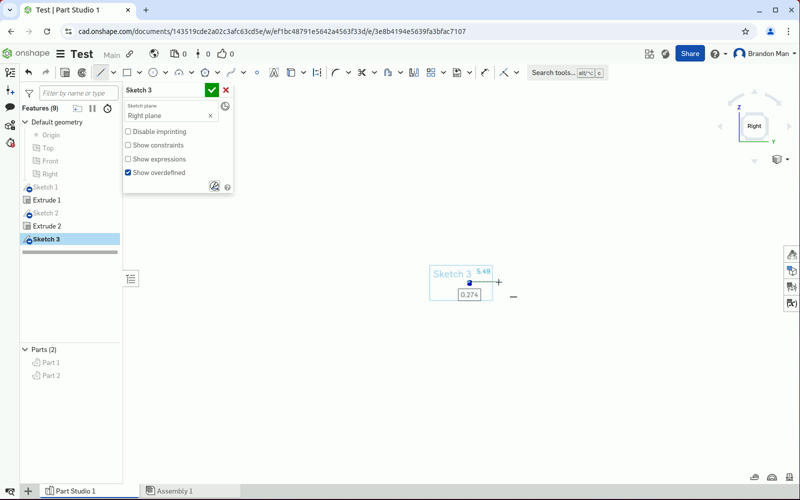
mouse_move(468, 284)
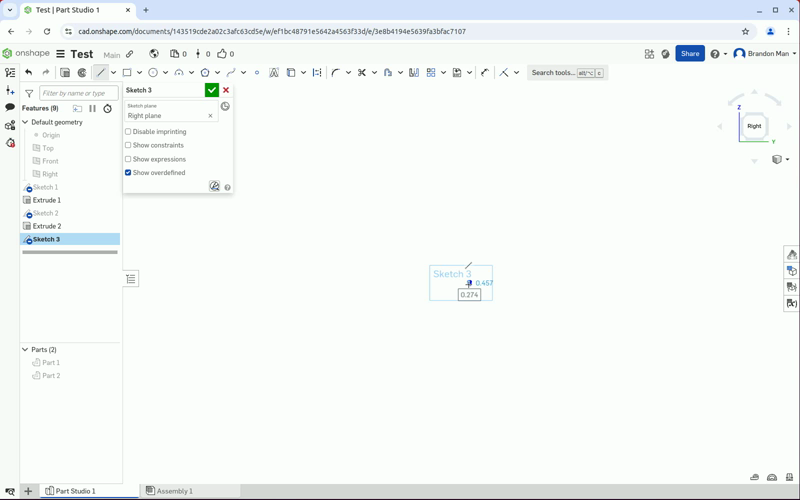
scroll(6)
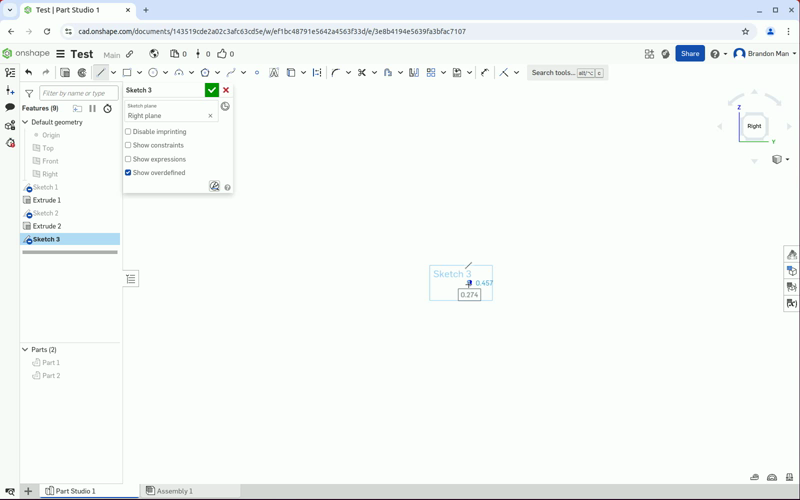
scroll(6)
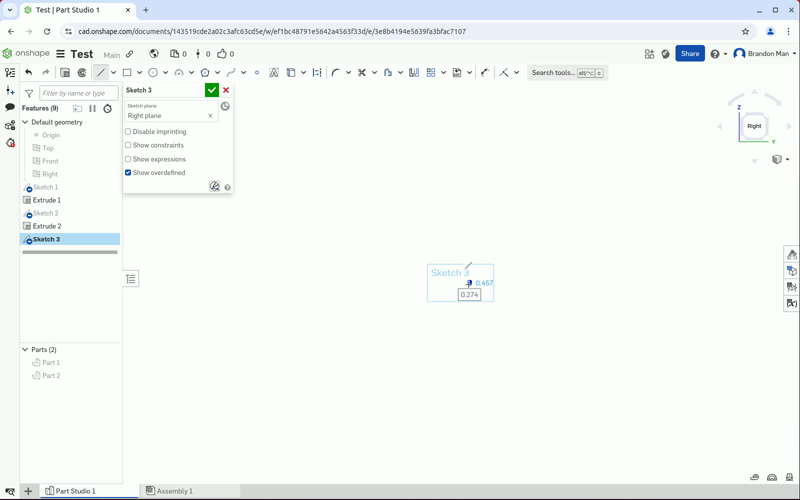
scroll(6)
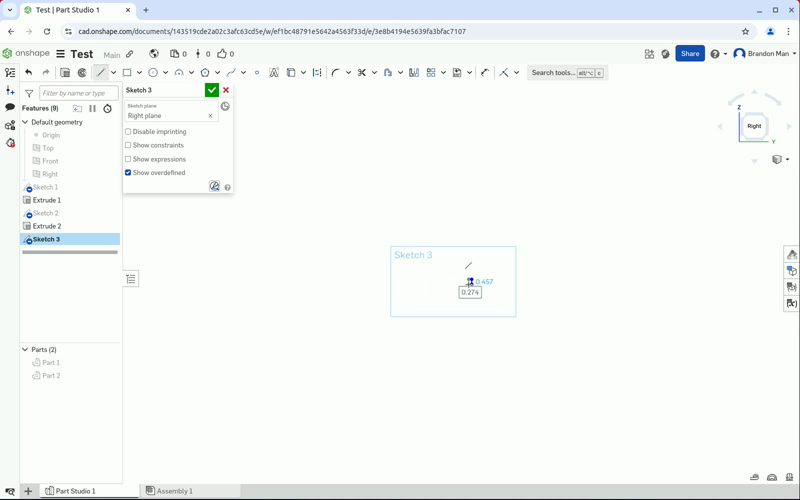
scroll(6)
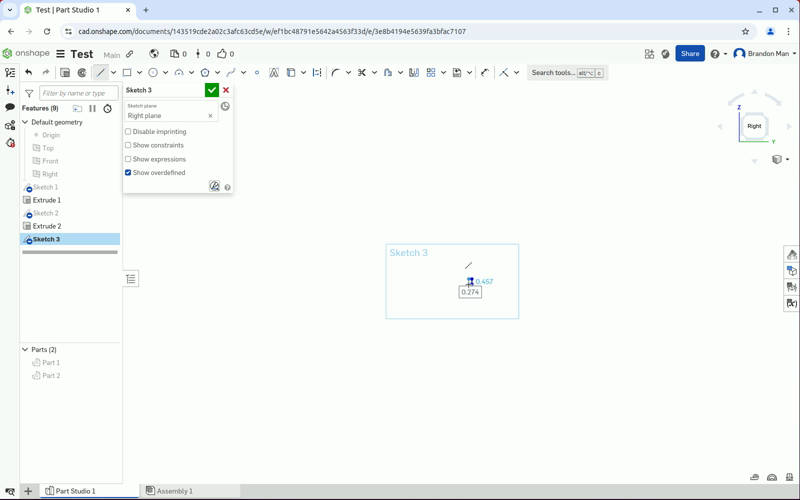
scroll(6)
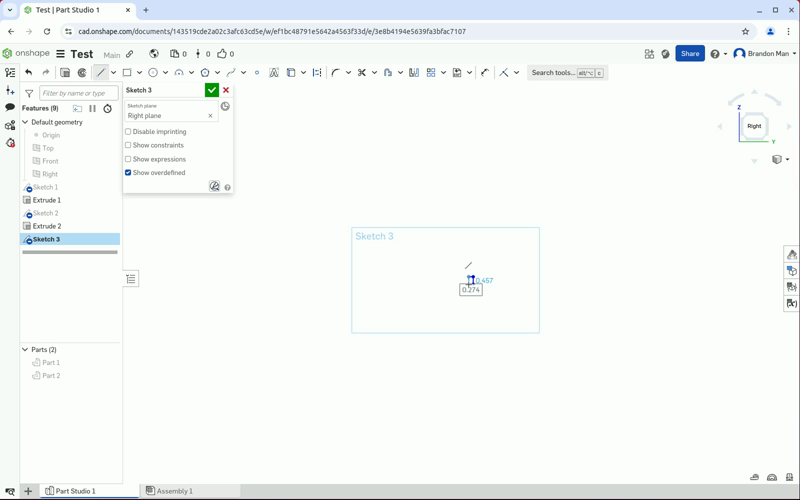
scroll(6)
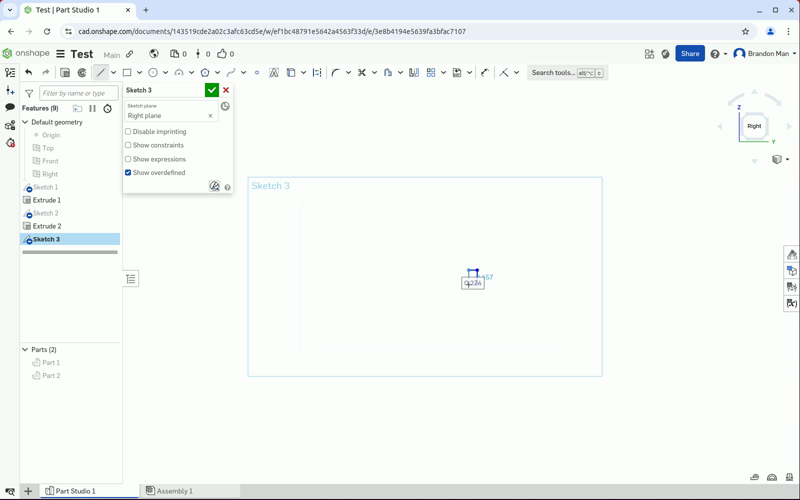
scroll(6)
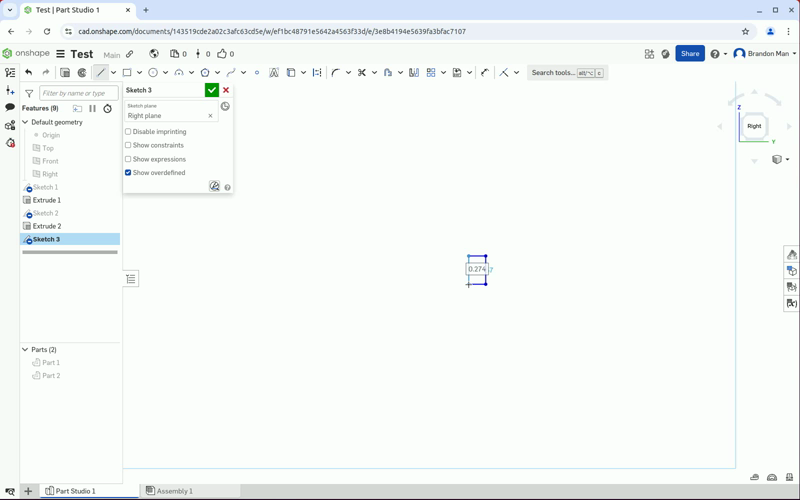
key_up(shift)
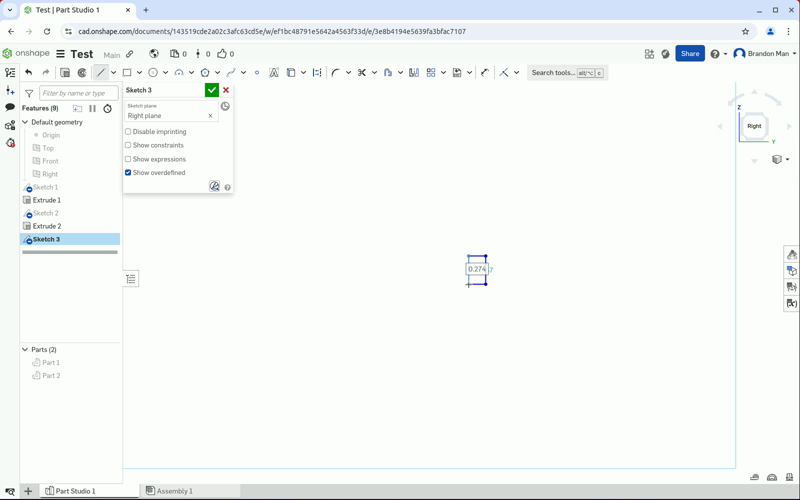
click(468, 284)
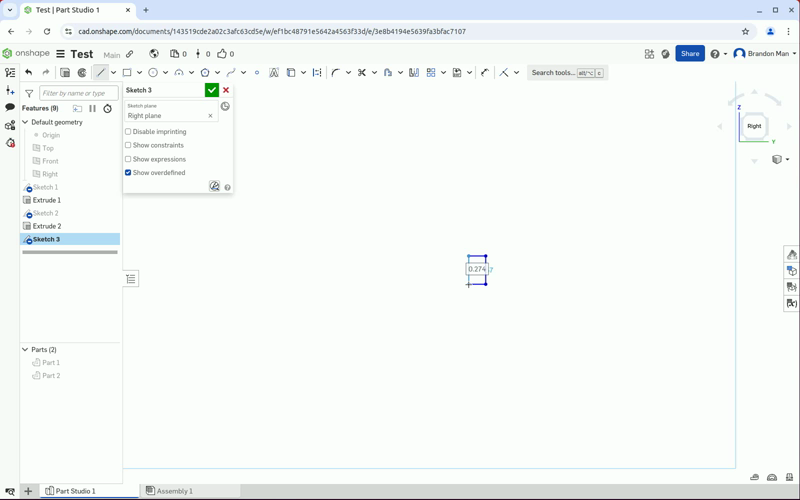
scroll(-6)
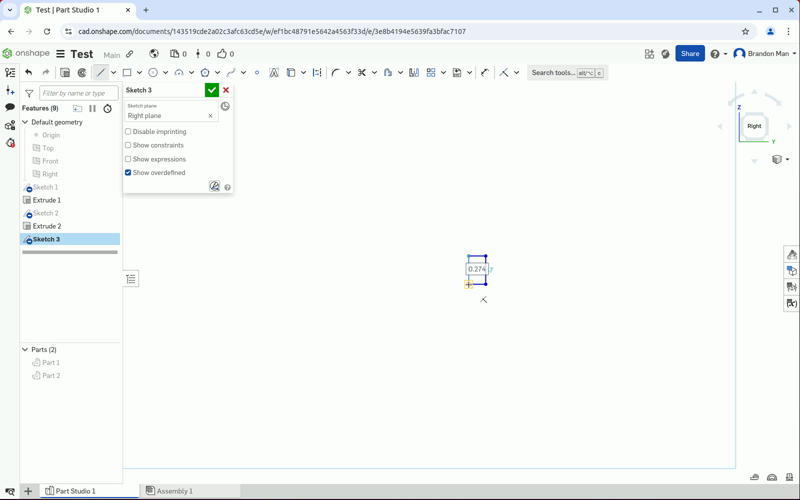
scroll(-6)
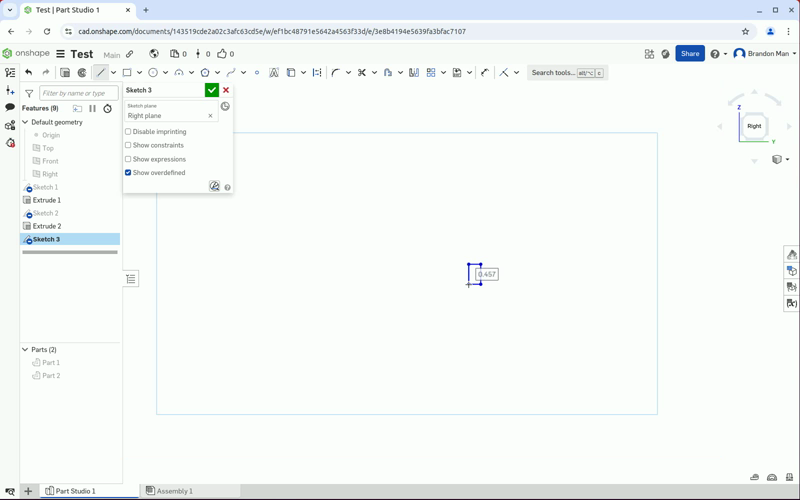
scroll(-6)
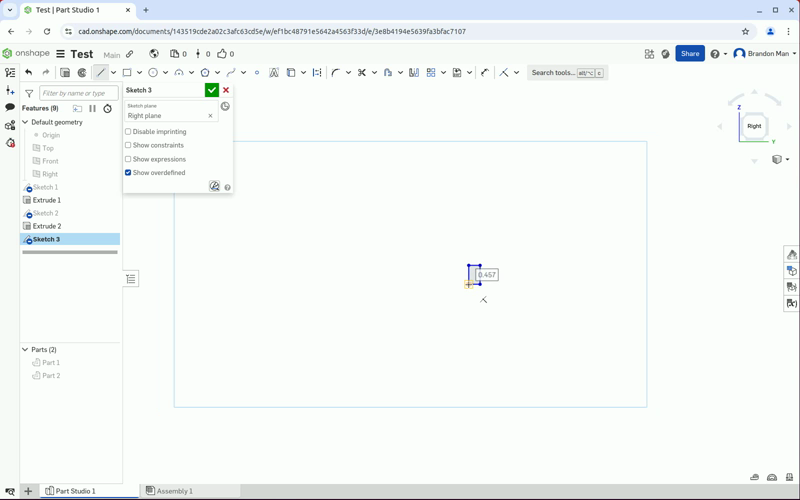
scroll(-6)
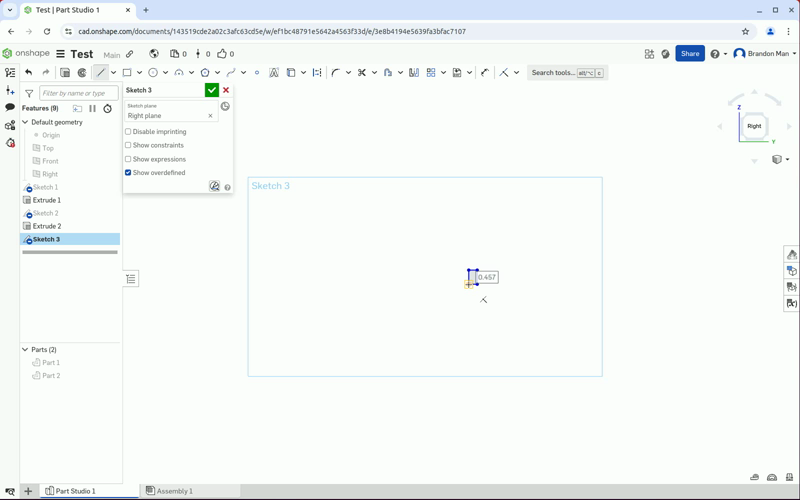
scroll(-6)
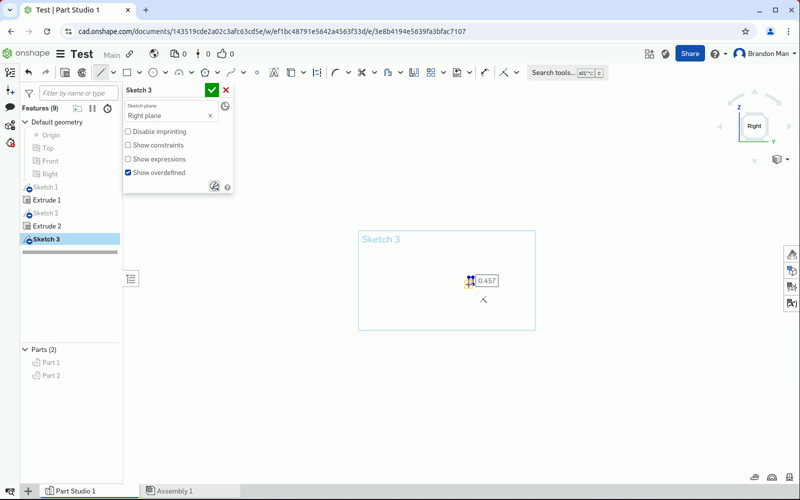
scroll(-6)
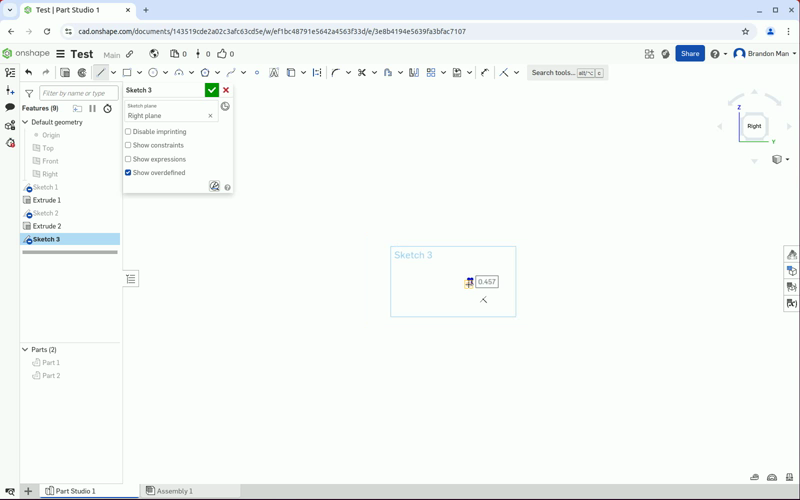
scroll(-6)
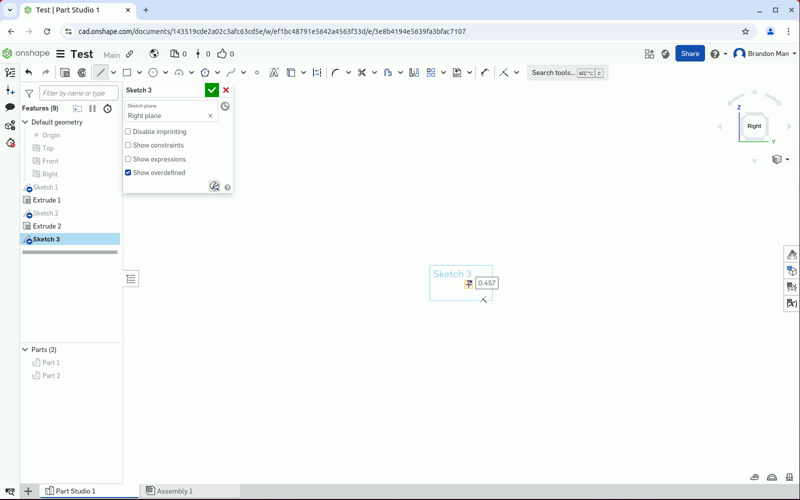
key(esc)
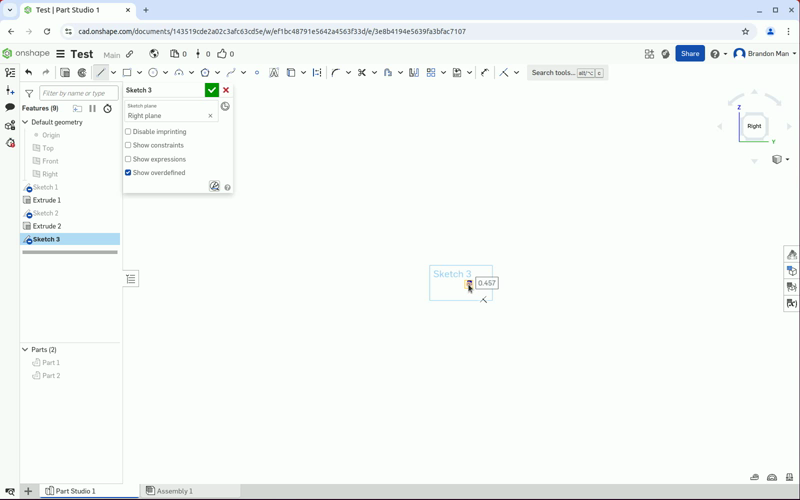
mouse_move(470, 282)
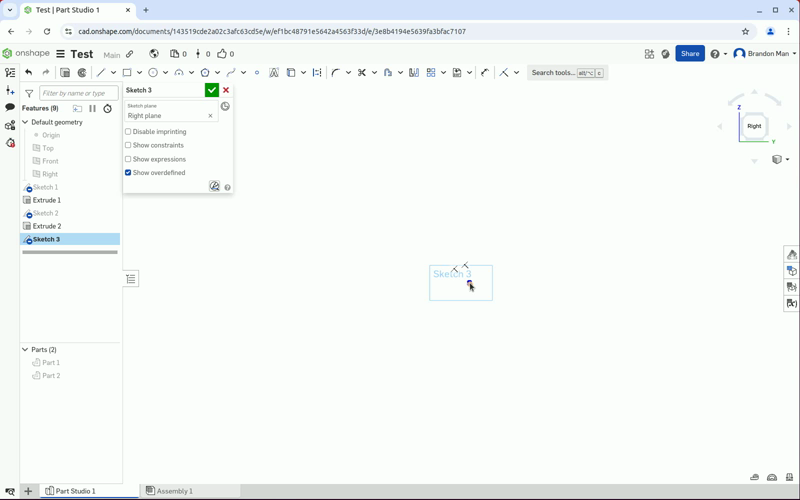
scroll(6)
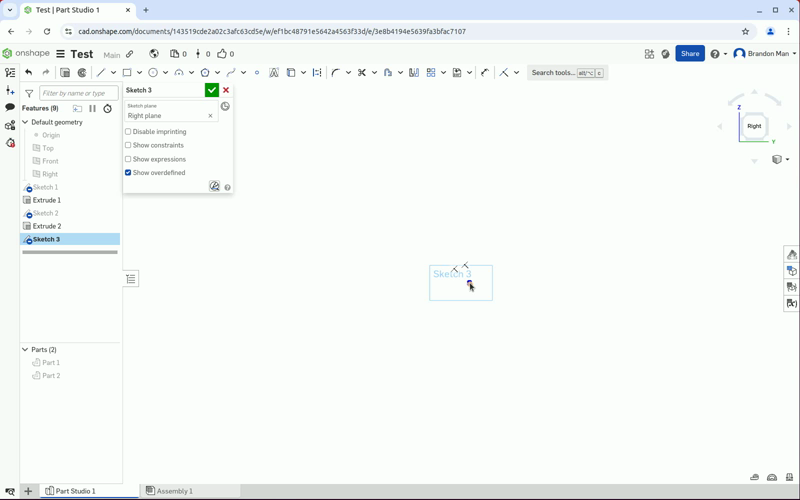
scroll(6)
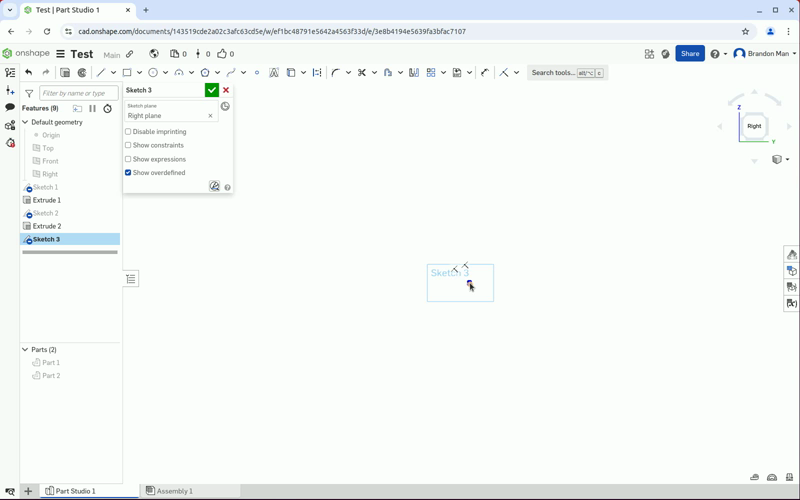
scroll(6)
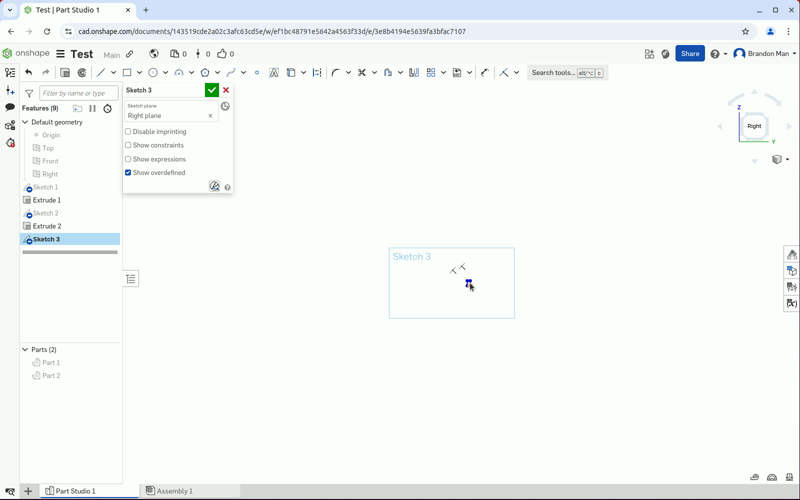
scroll(6)
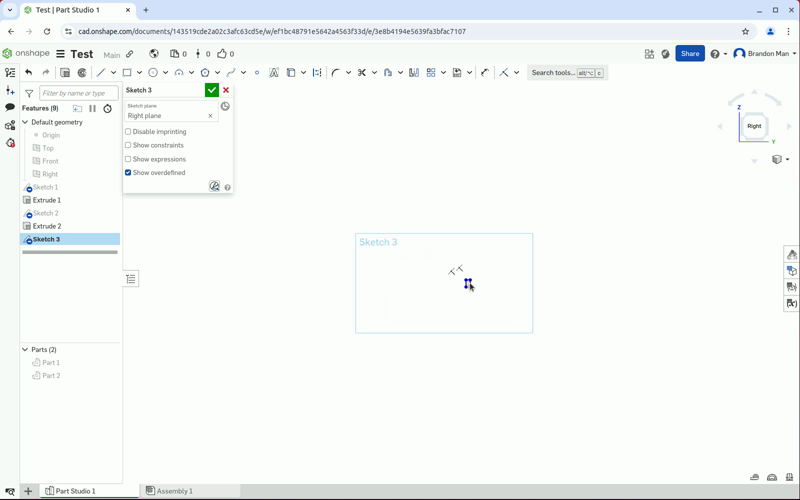
scroll(6)
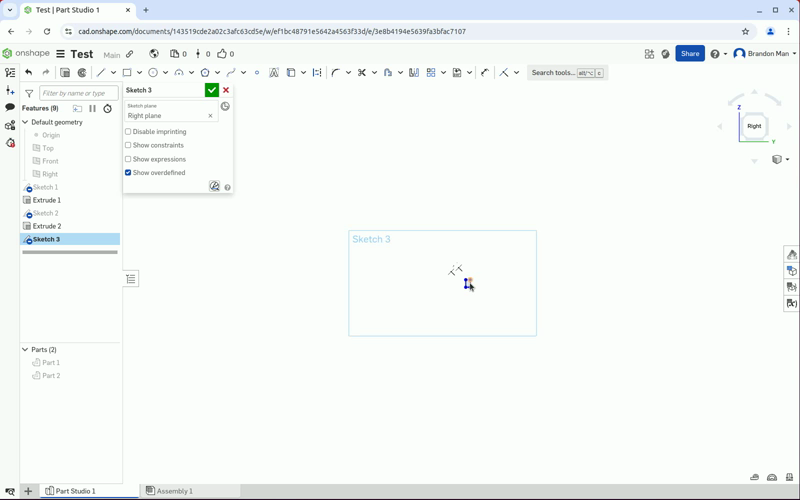
scroll(6)
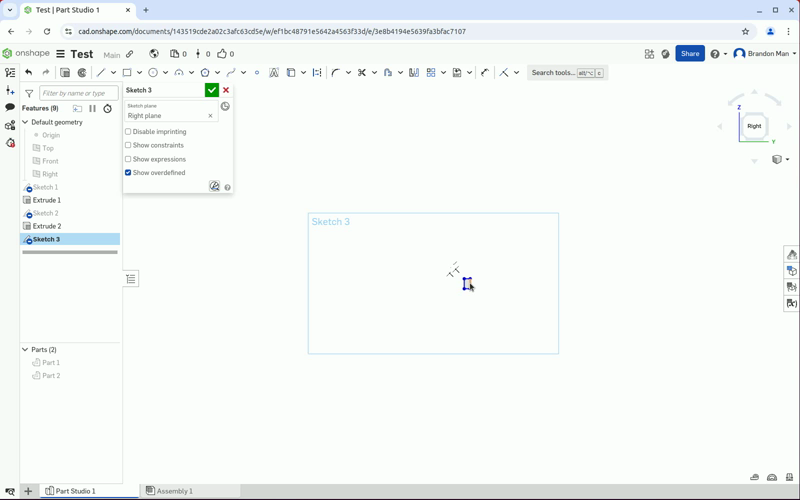
scroll(6)
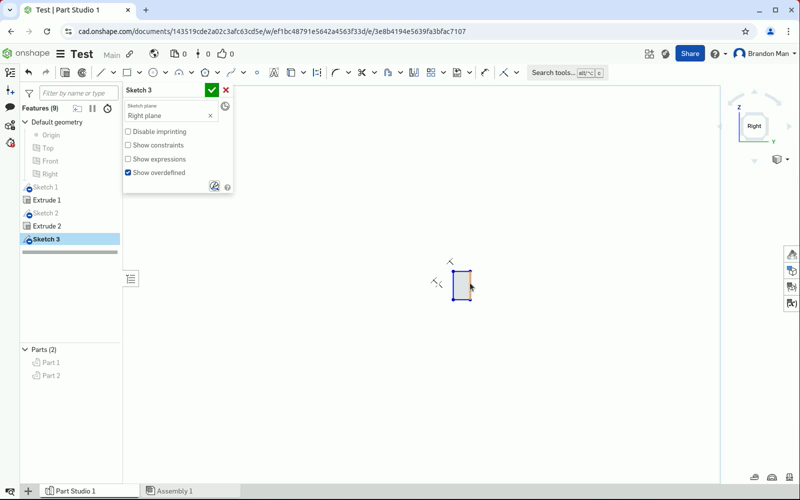
click(470, 282)
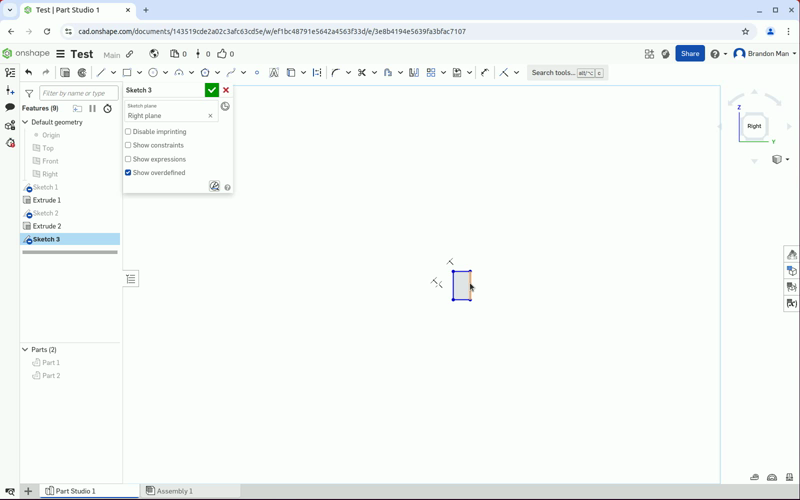
scroll(-6)
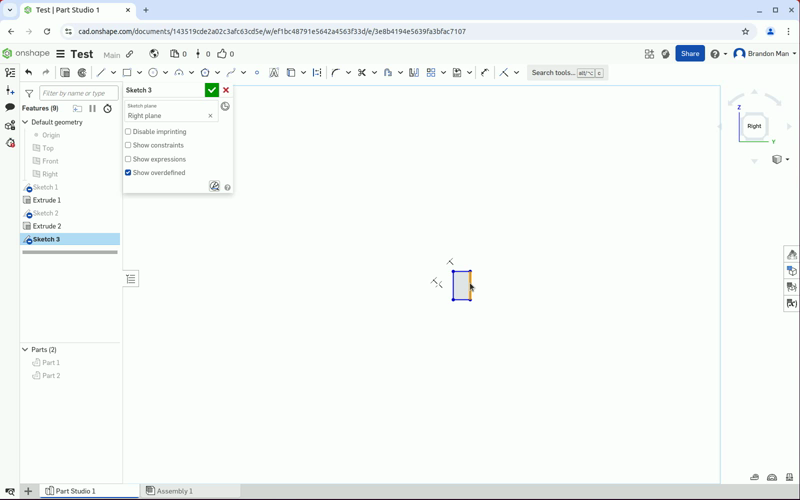
scroll(-6)
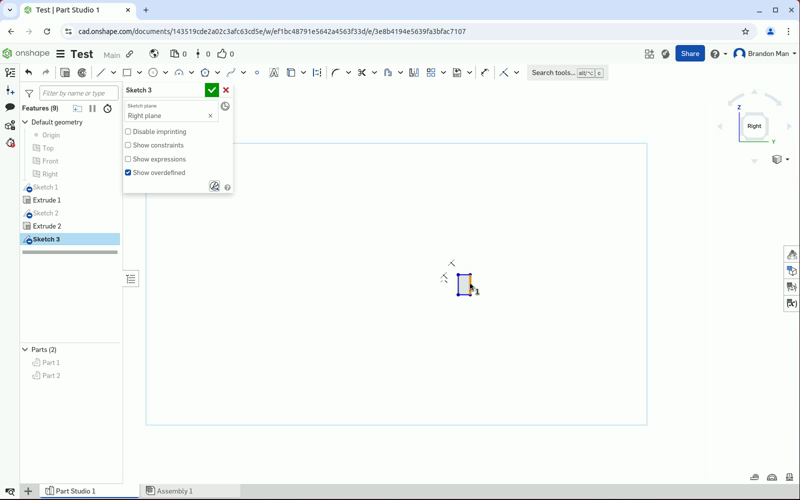
scroll(-6)
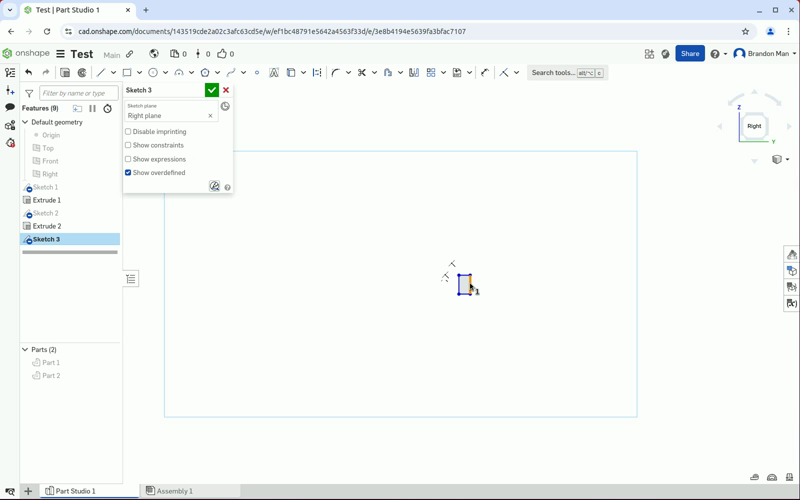
scroll(-6)
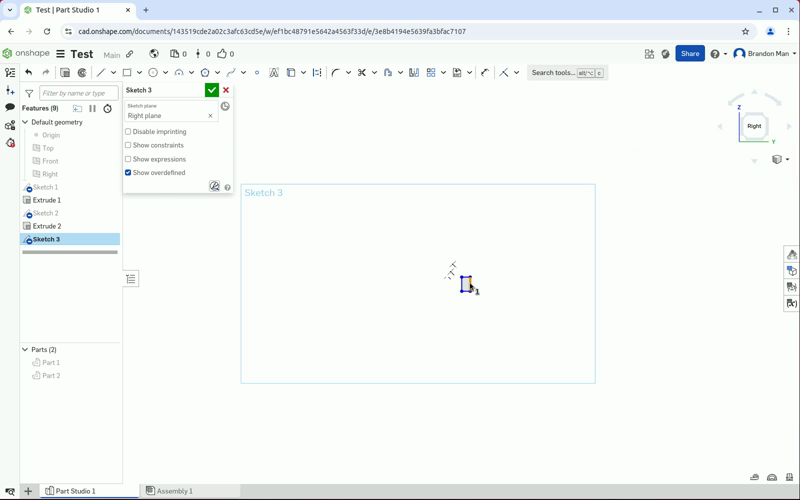
scroll(-6)
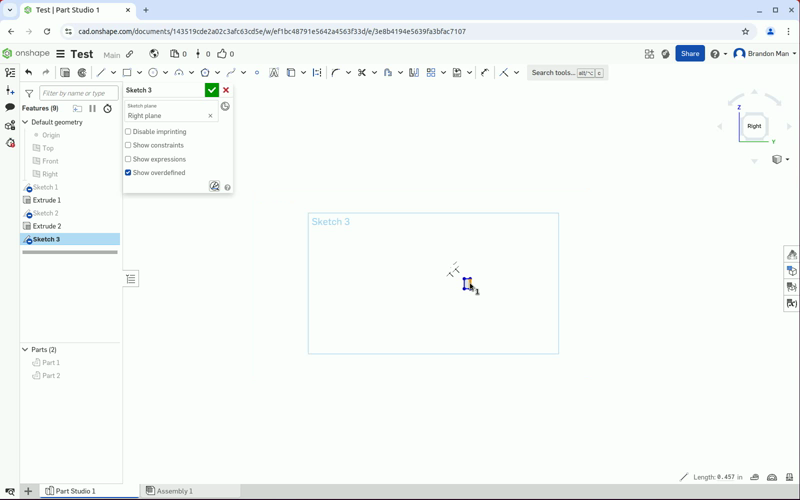
scroll(-6)
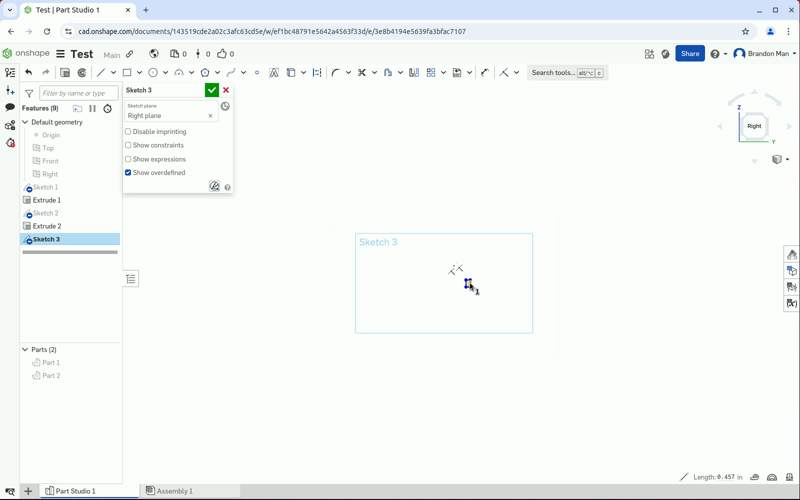
scroll(-6)
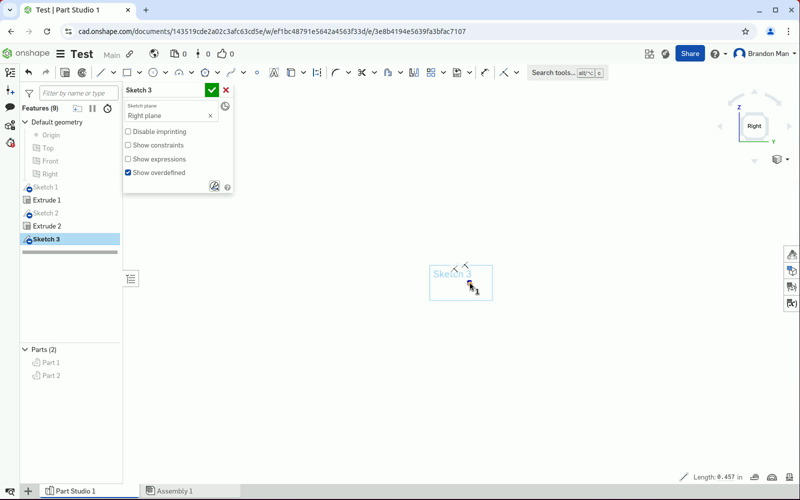
mouse_move(73, 352)
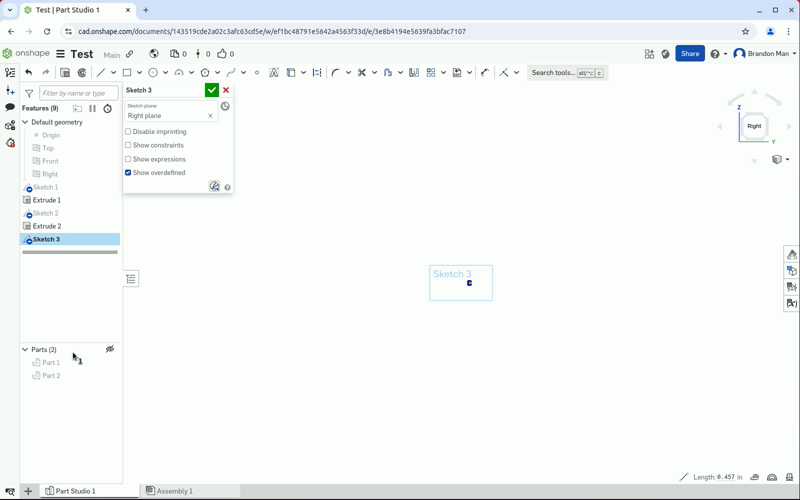
key(shift+y)
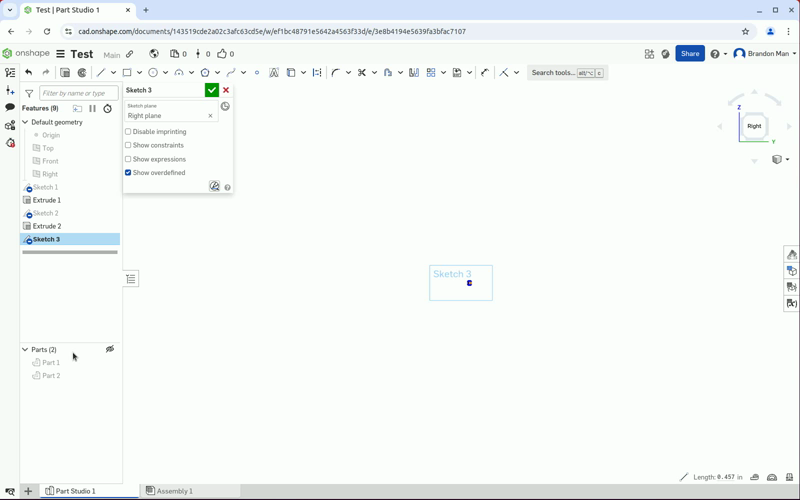
key(shift+e)
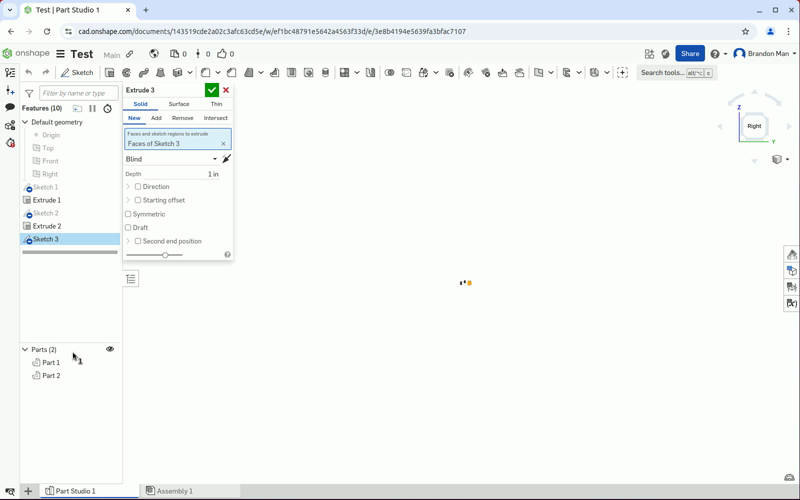
mouse_move(143, 106)
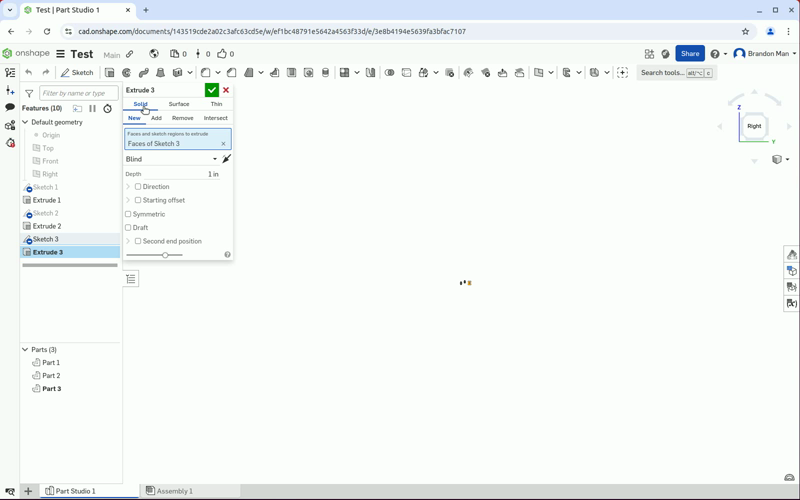
click(143, 106)
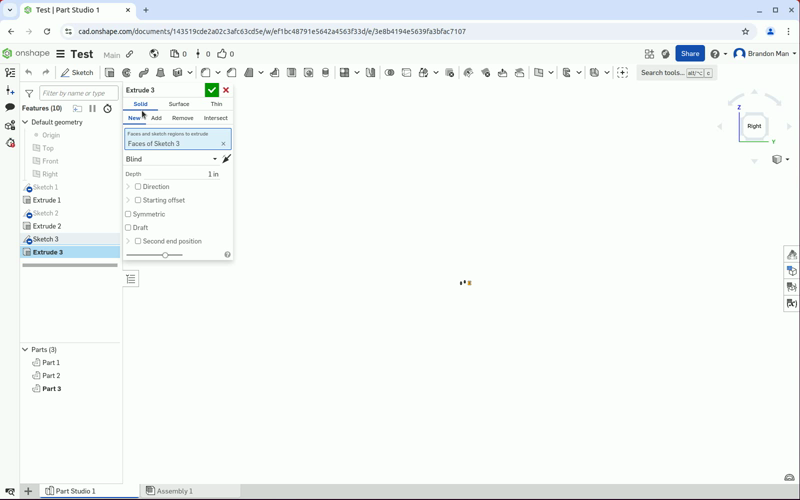
mouse_move(137, 120)
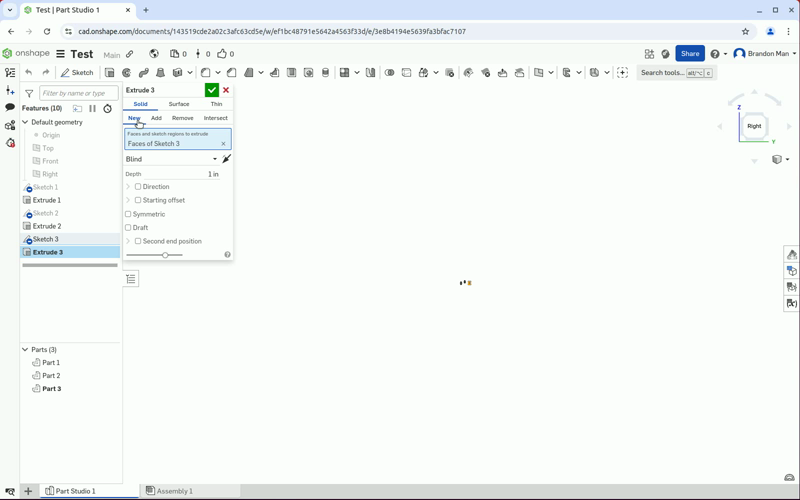
click(137, 120)
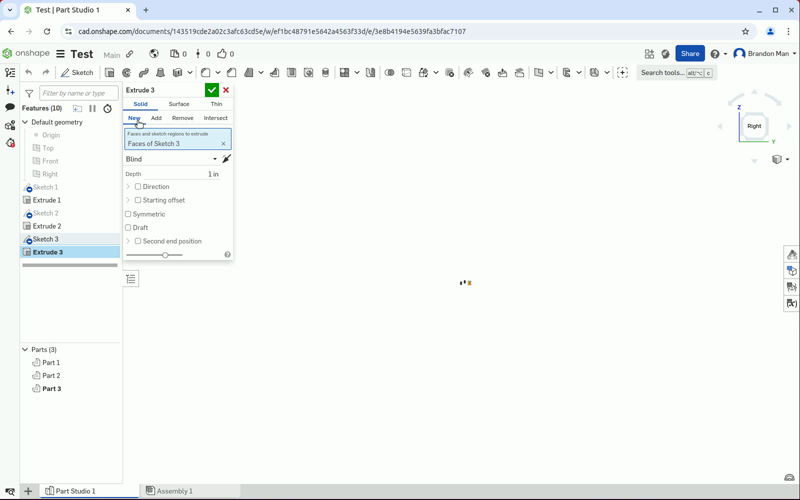
key(tab, 4)
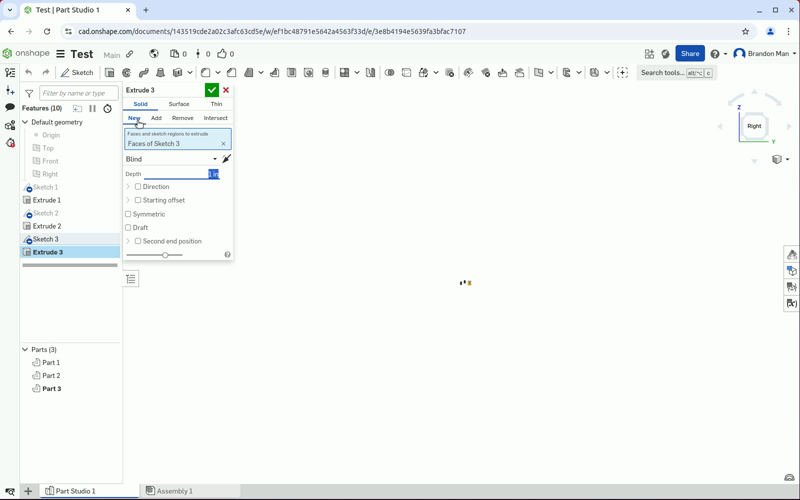
text(23.108)
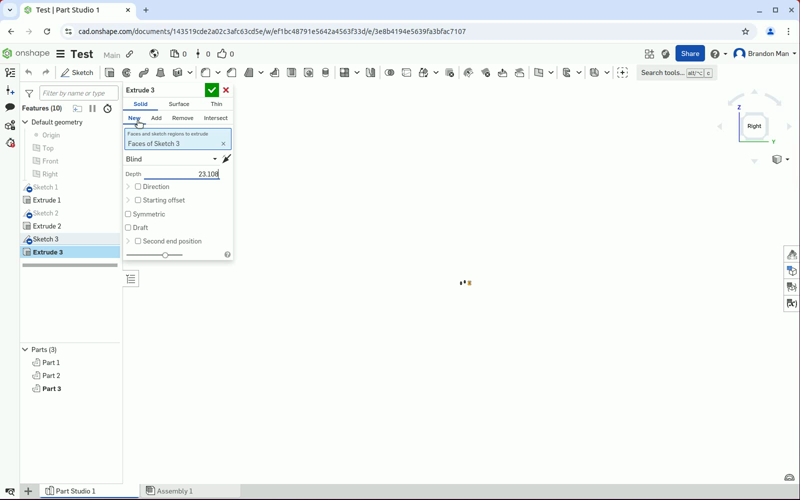
key(enter)
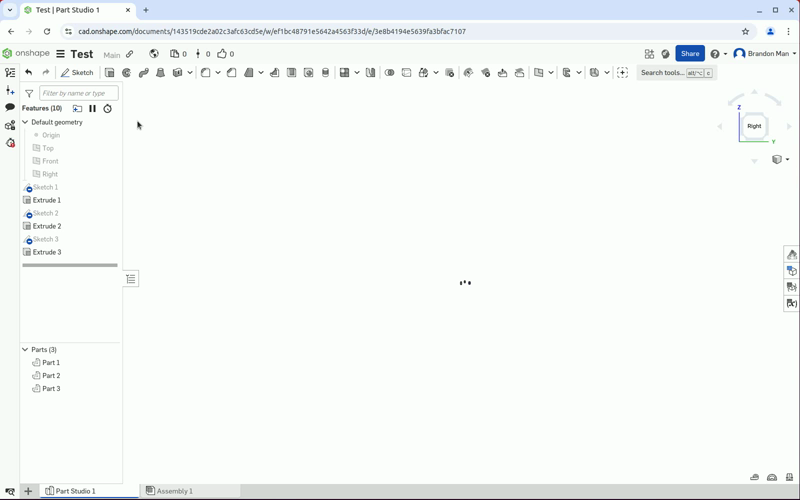
key(shift+h)
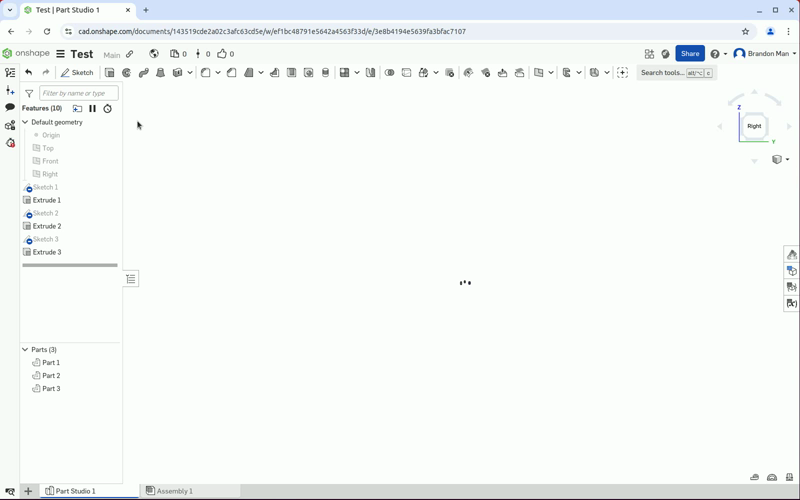
key(shift+h)
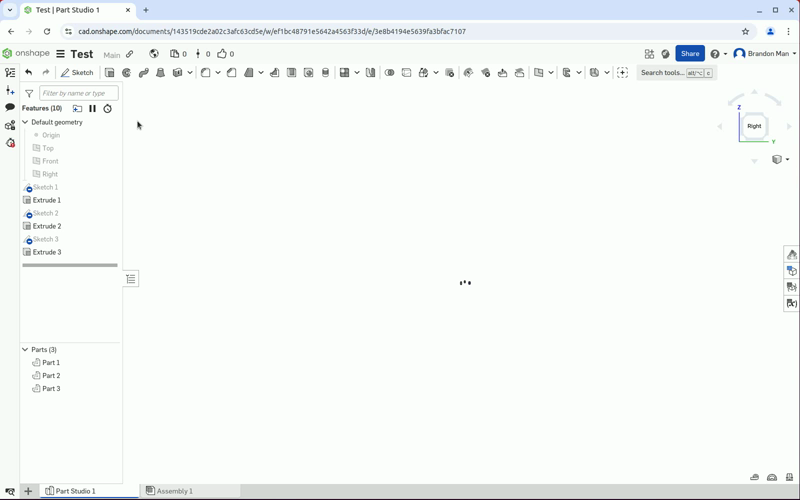
mouse_move(73, 189)
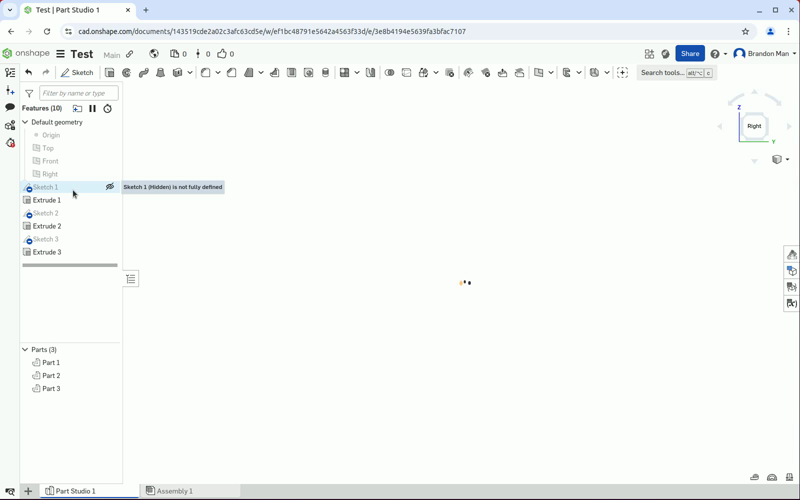
click(73, 189)
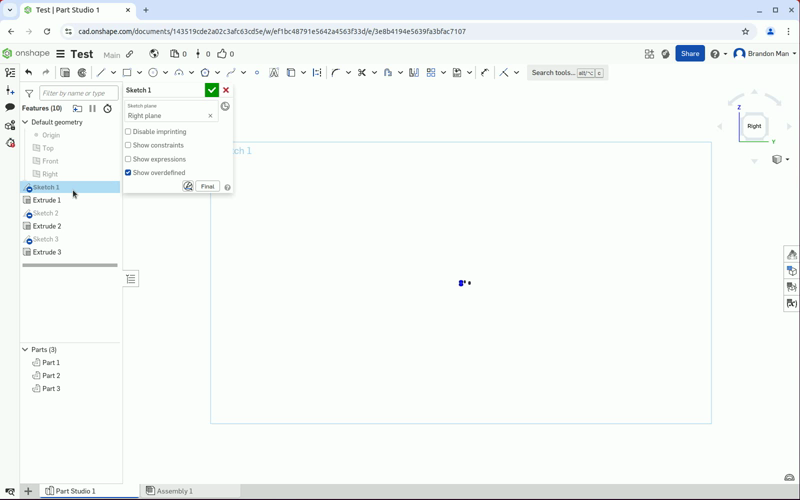
mouse_move(229, 92)
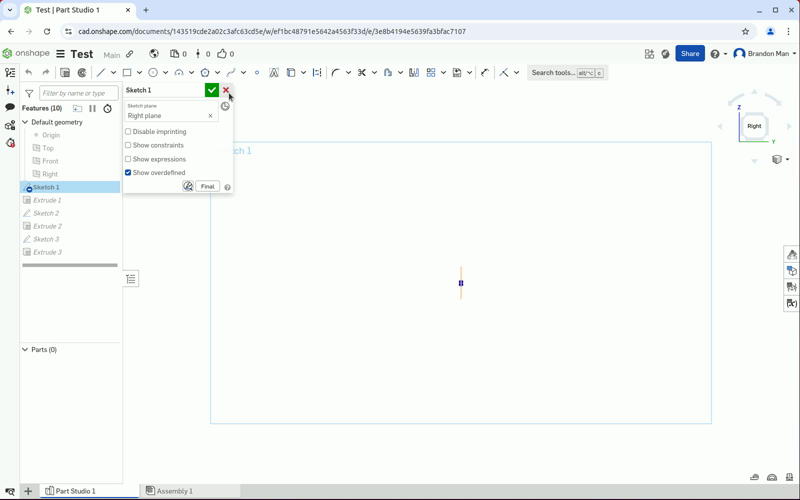
click(229, 92)
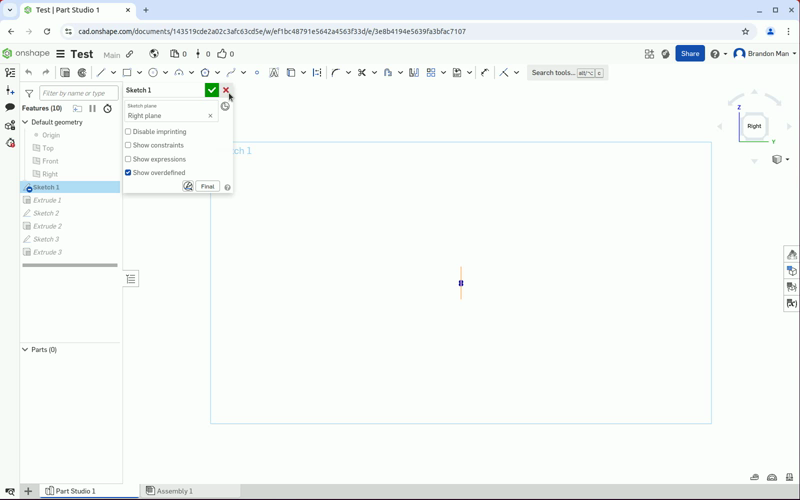
key(shift+s)
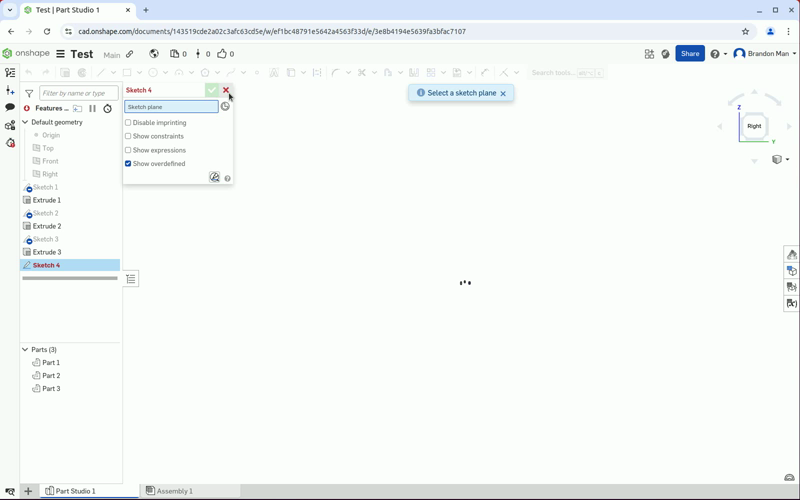
mouse_move(73, 176)
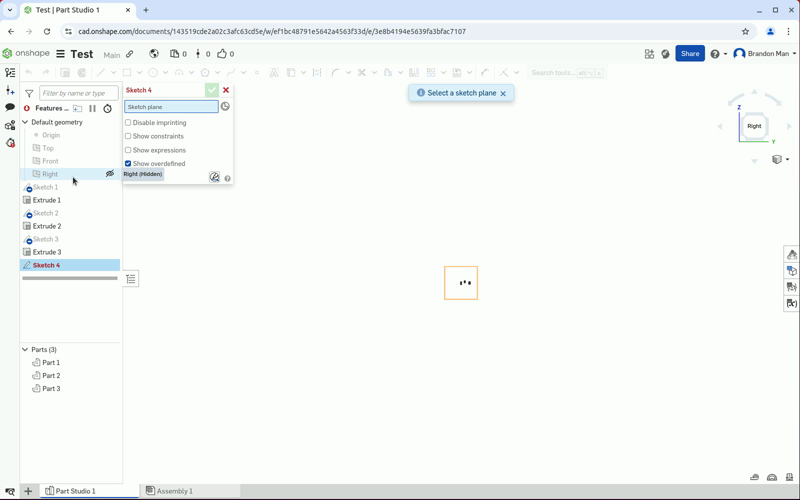
click(73, 176)
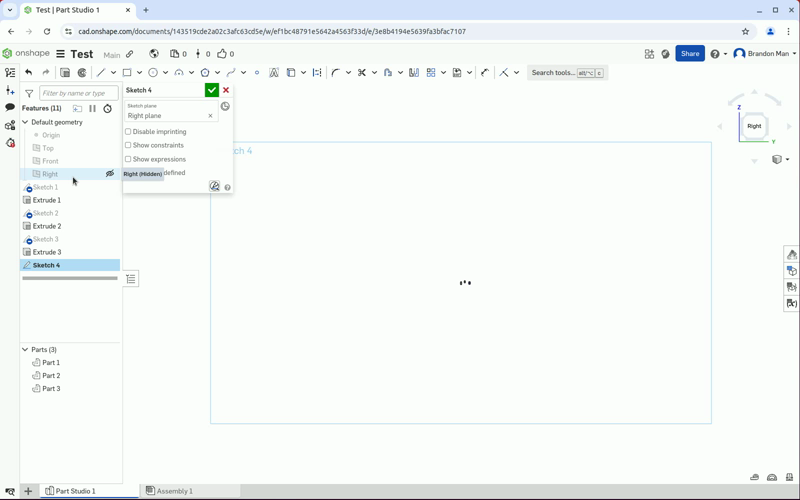
mouse_move(73, 352)
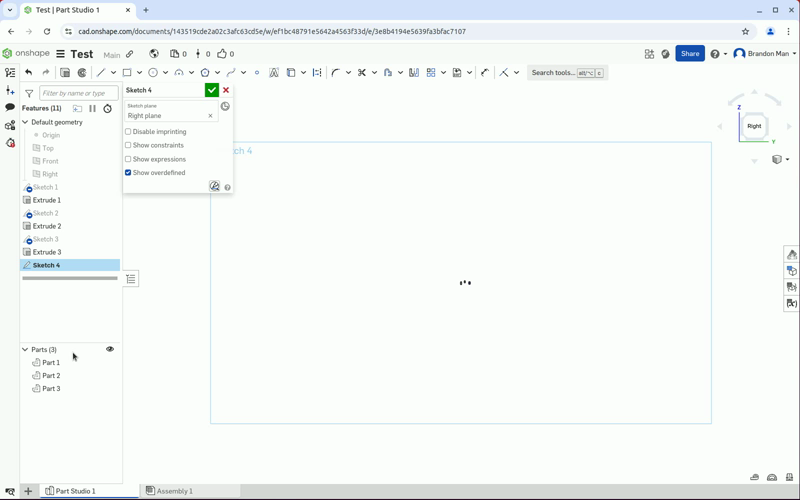
key(y)
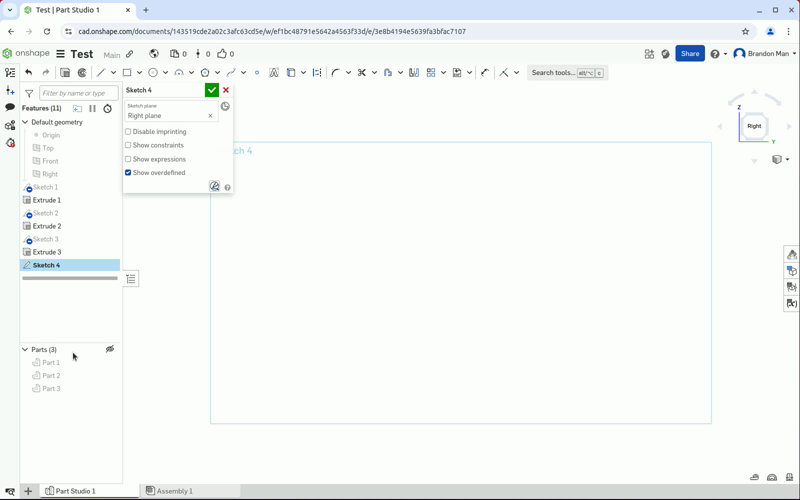
key(l)
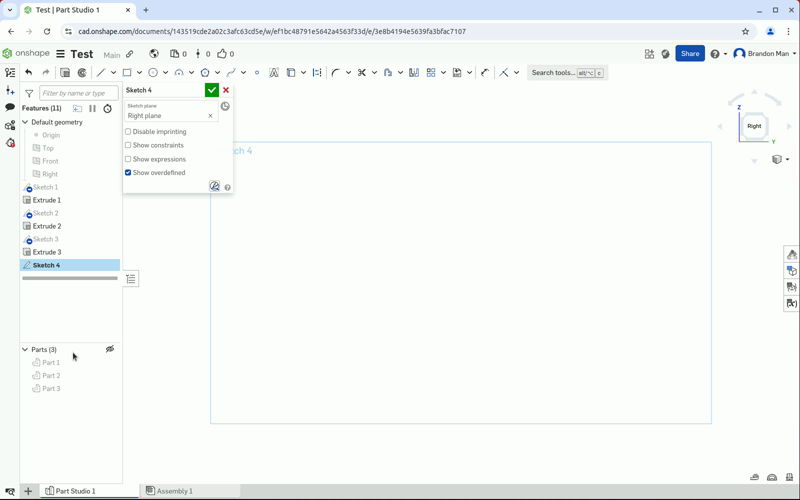
key_down(shift)
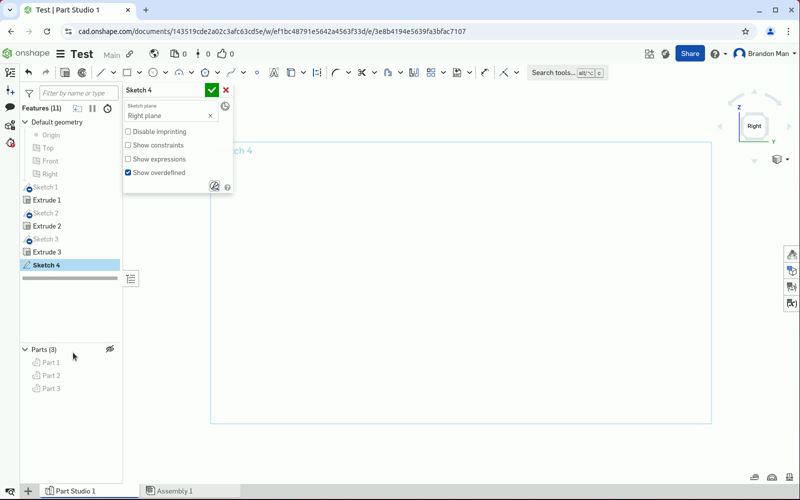
mouse_move(461, 282)
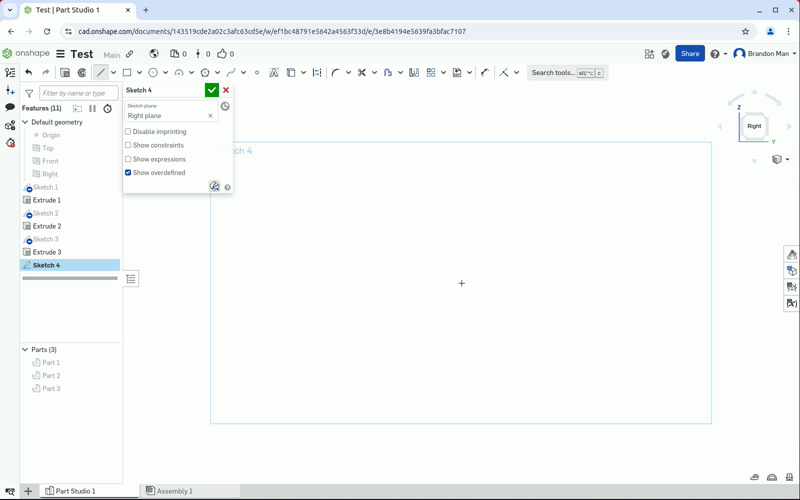
click(461, 282)
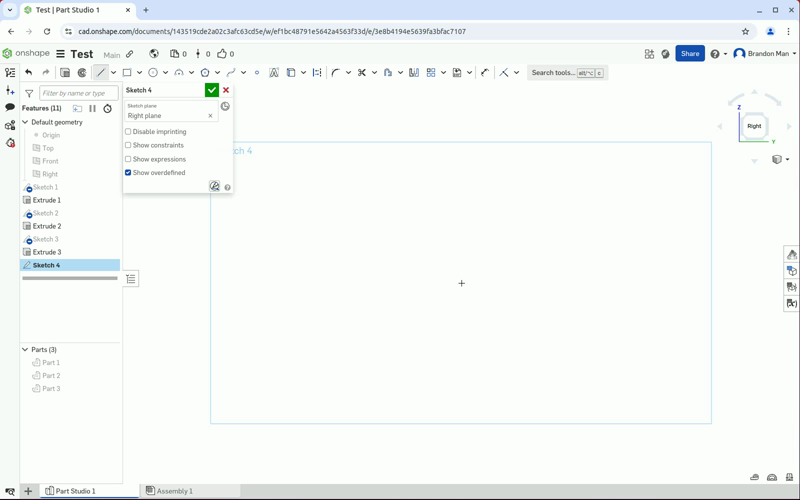
key_up(shift)
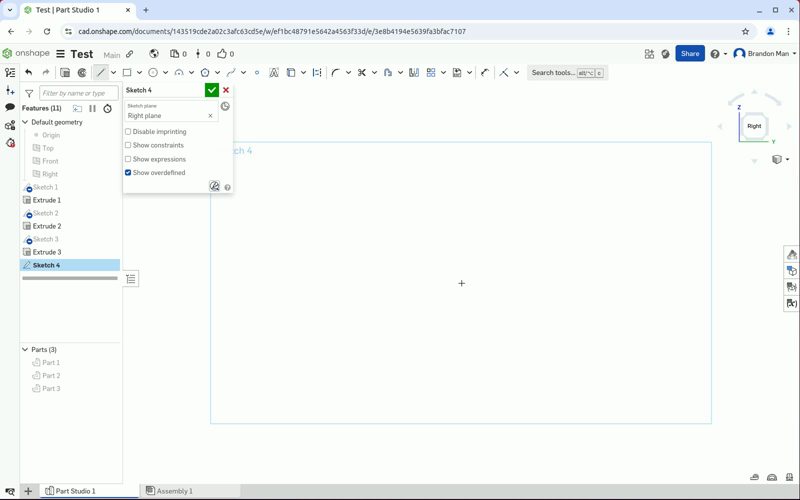
key_down(shift)
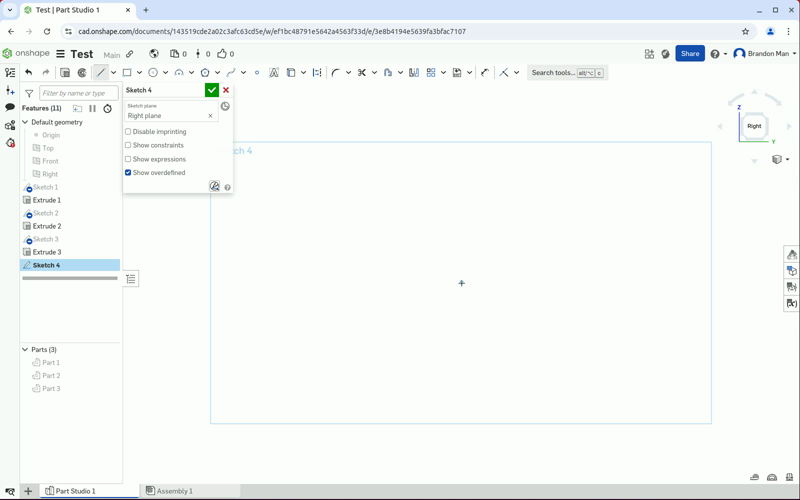
mouse_move(492, 282)
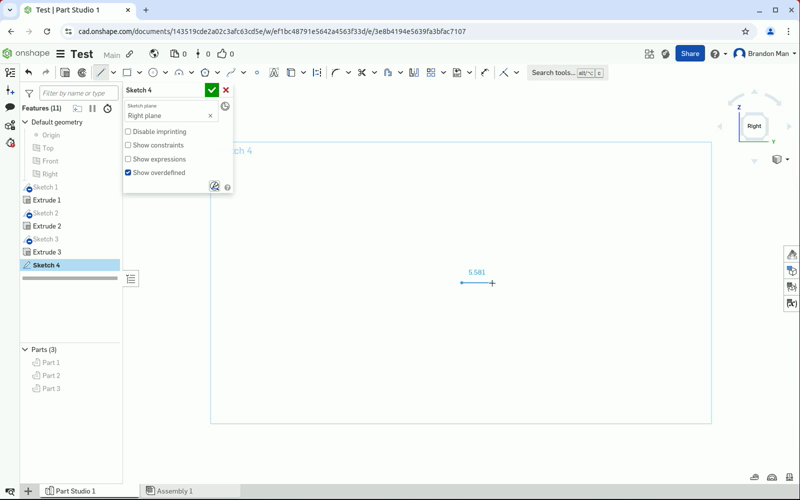
mouse_move(463, 282)
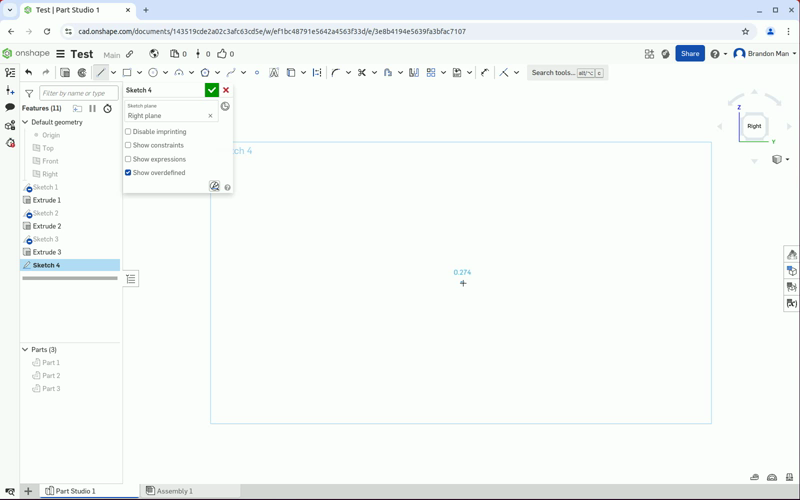
scroll(6)
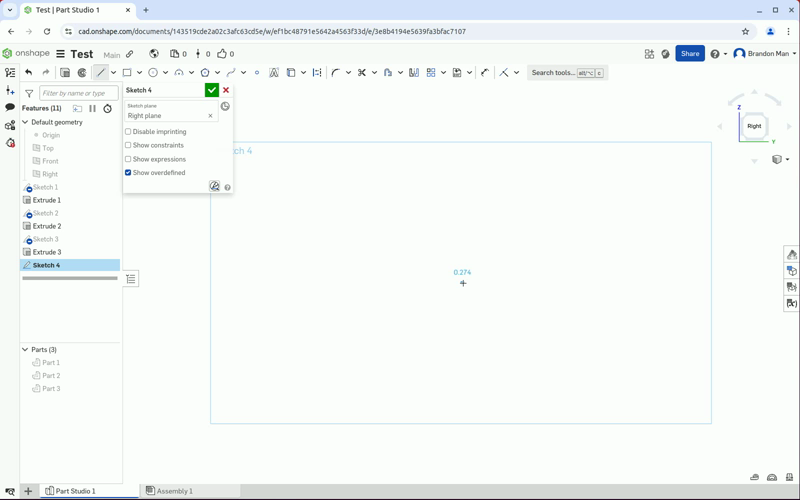
scroll(6)
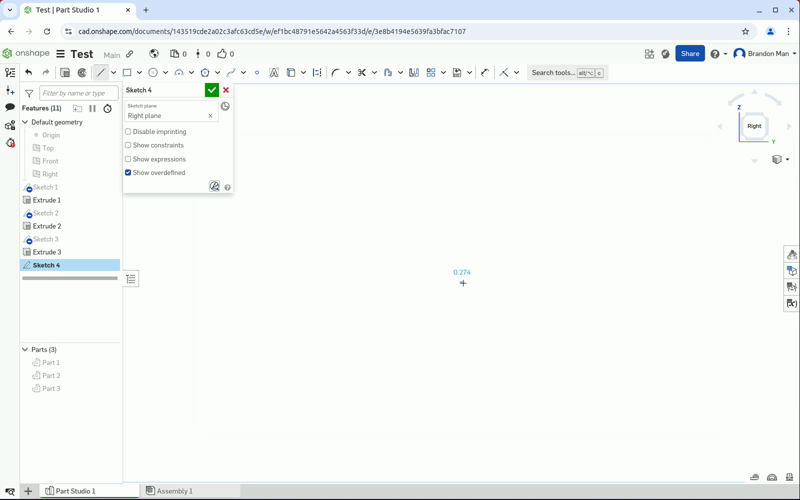
scroll(6)
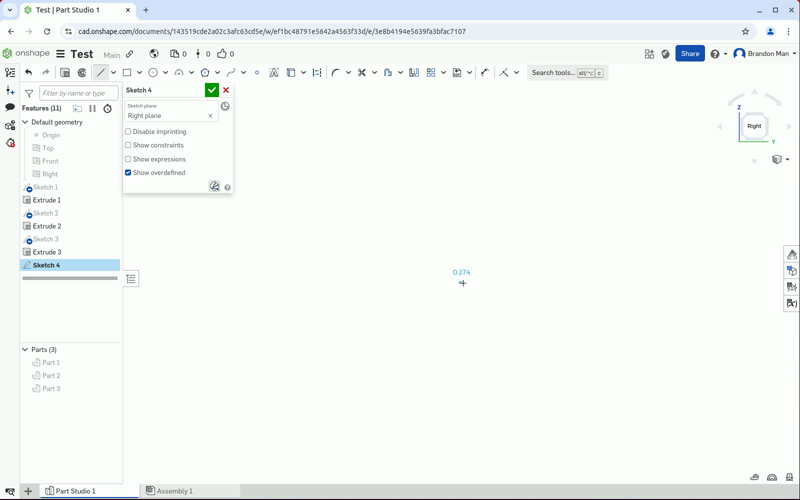
scroll(6)
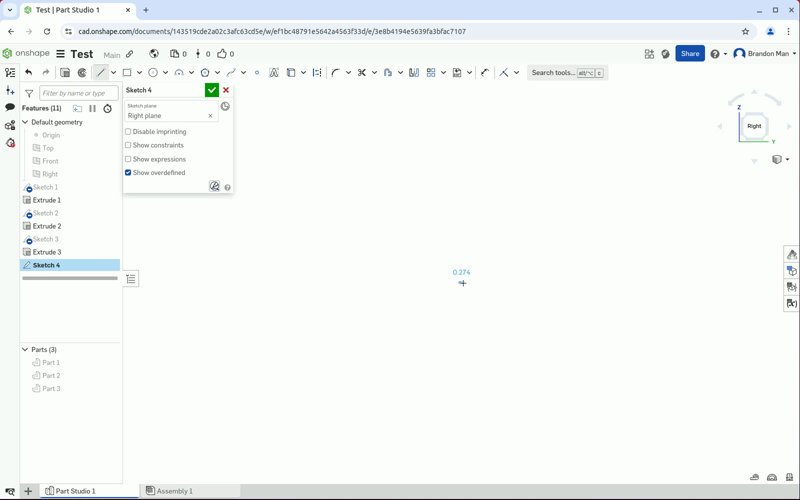
scroll(6)
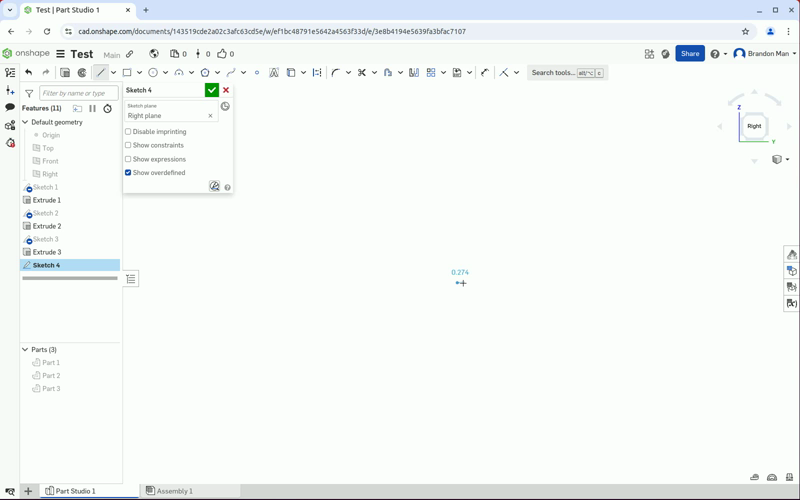
scroll(6)
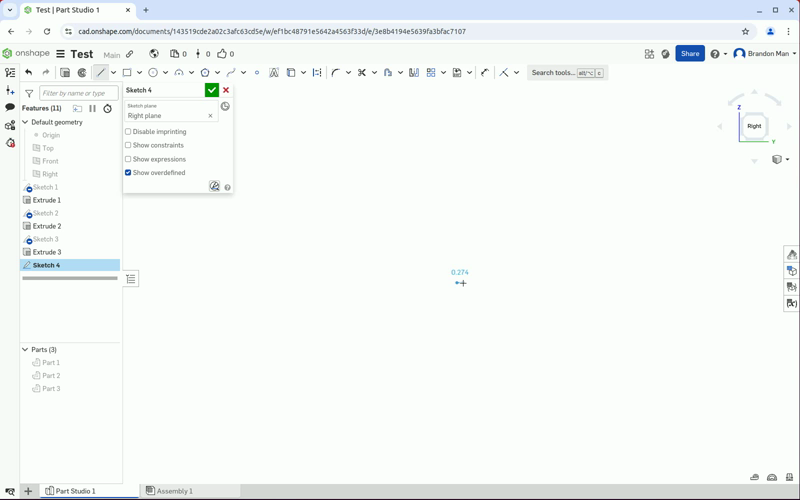
scroll(6)
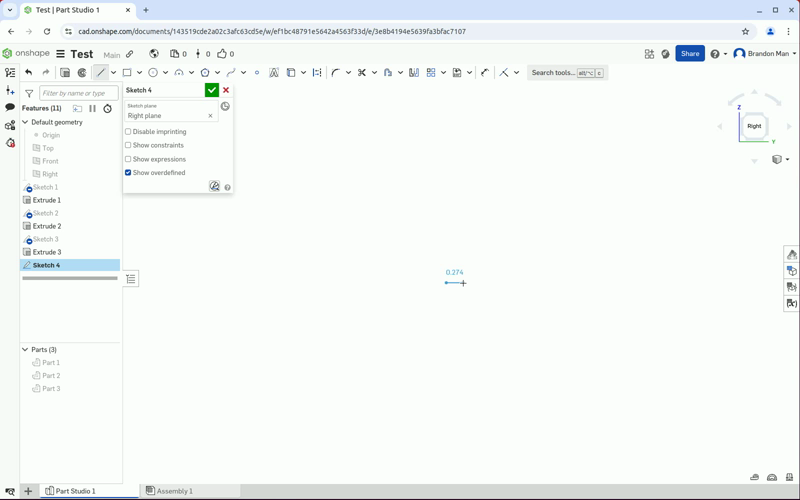
click(463, 282)
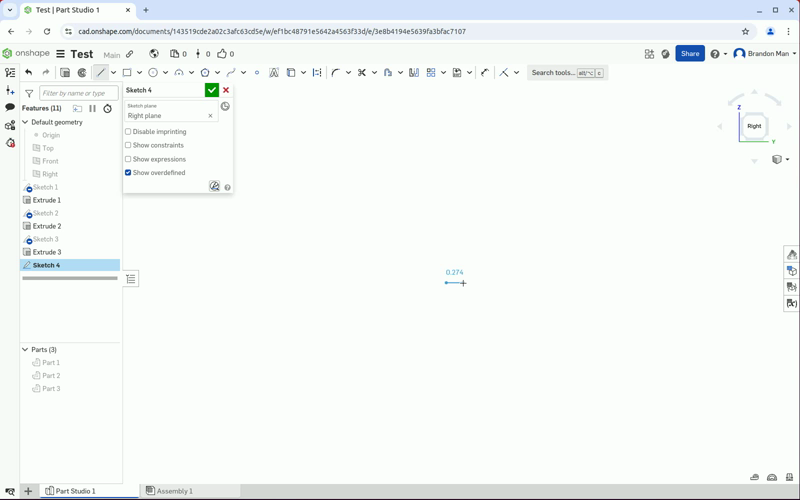
scroll(-6)
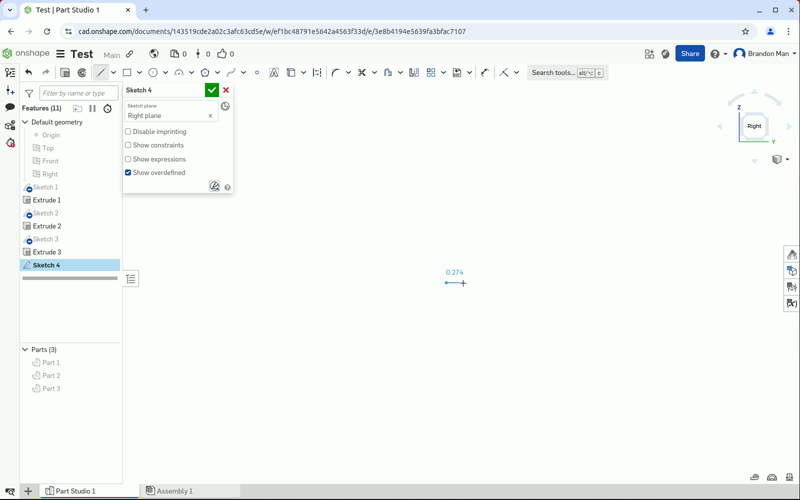
scroll(-6)
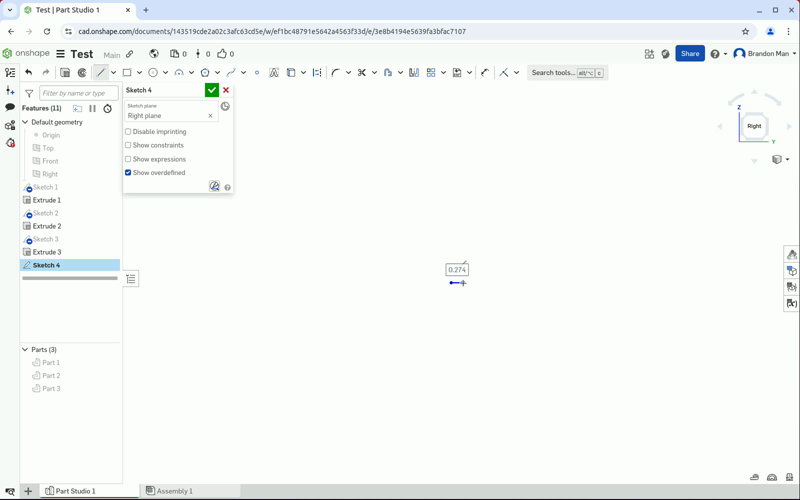
scroll(-6)
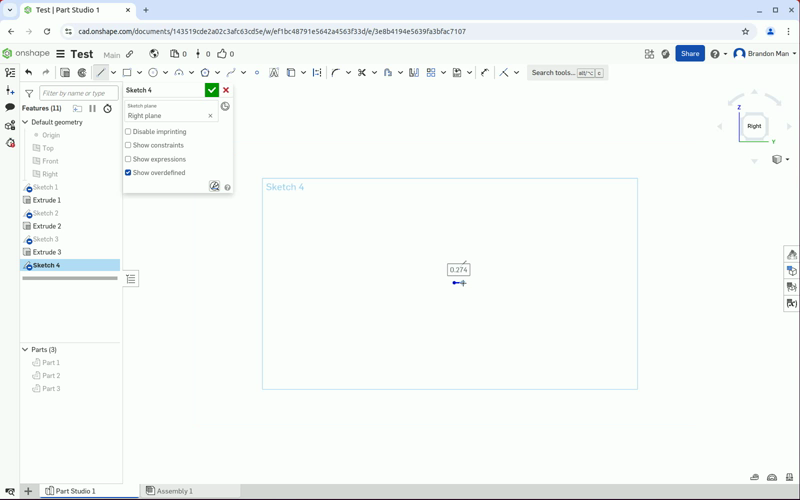
scroll(-6)
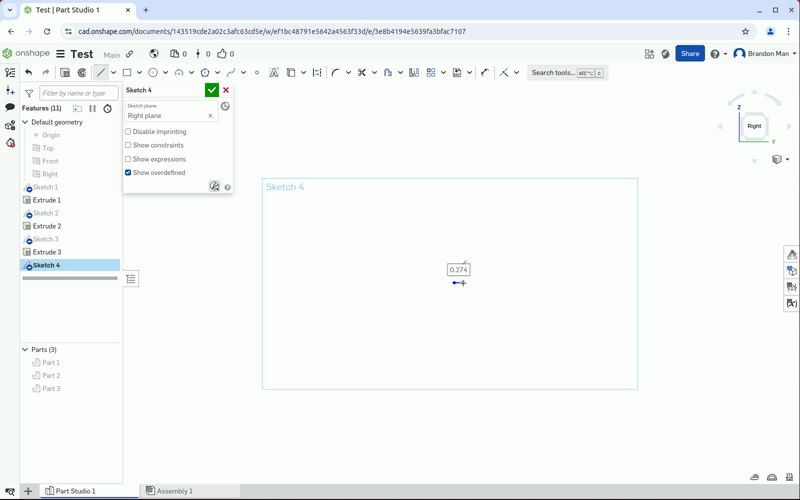
scroll(-6)
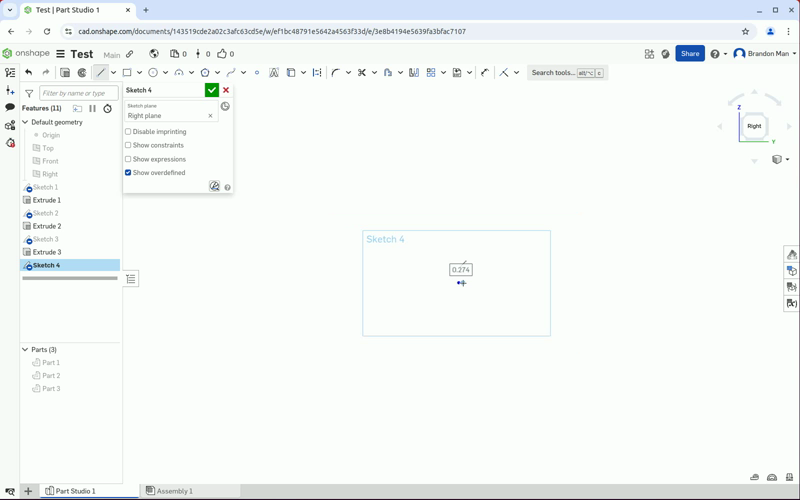
scroll(-6)
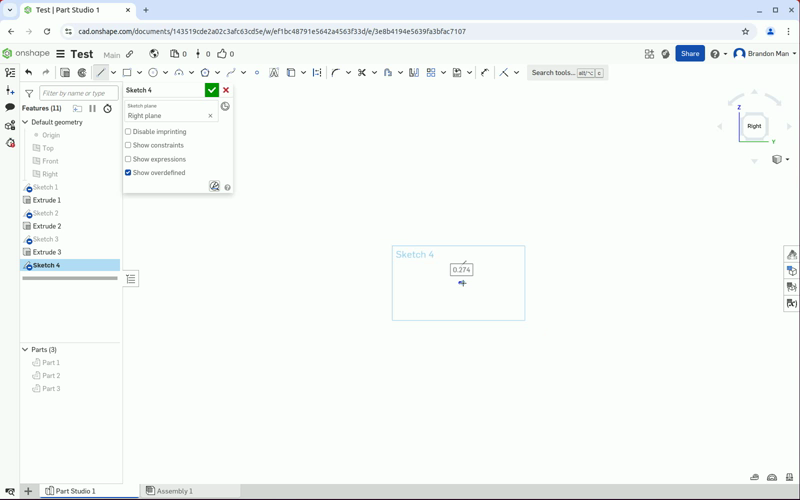
scroll(-6)
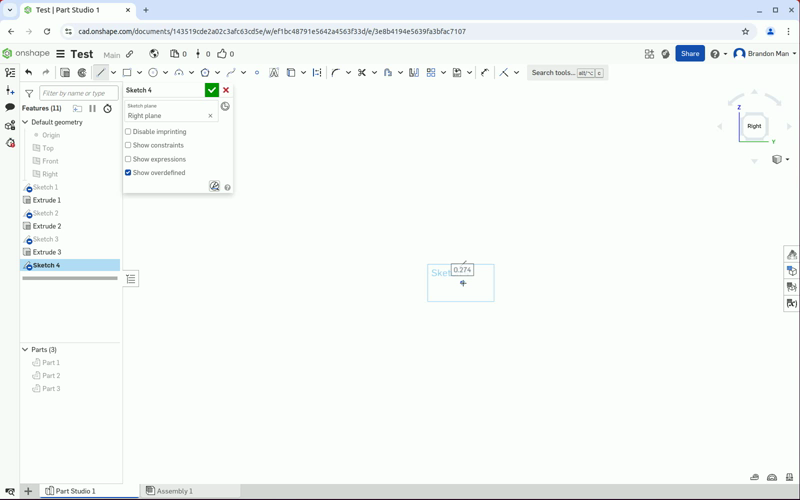
key_up(shift)
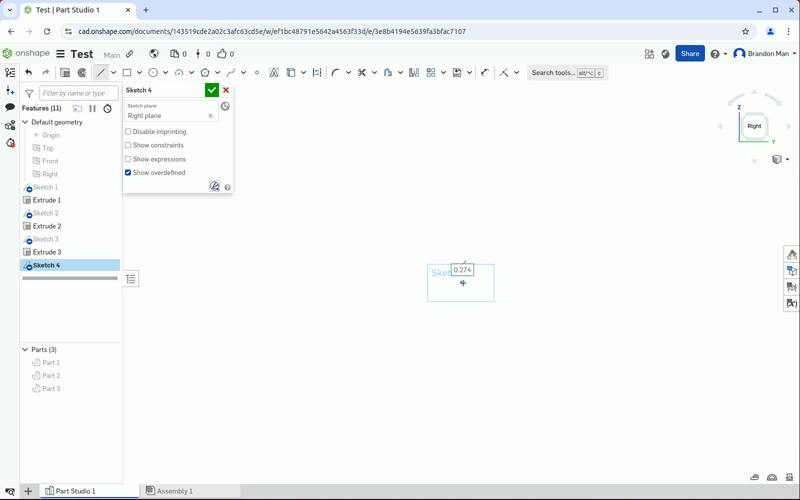
key_down(shift)
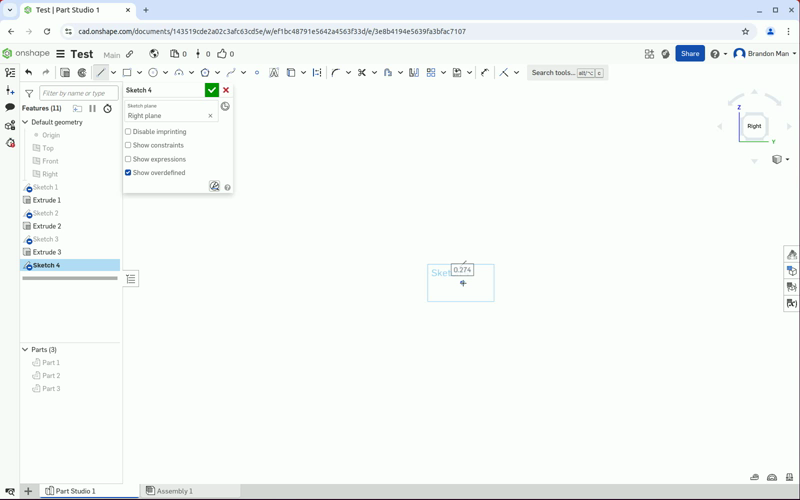
mouse_move(493, 282)
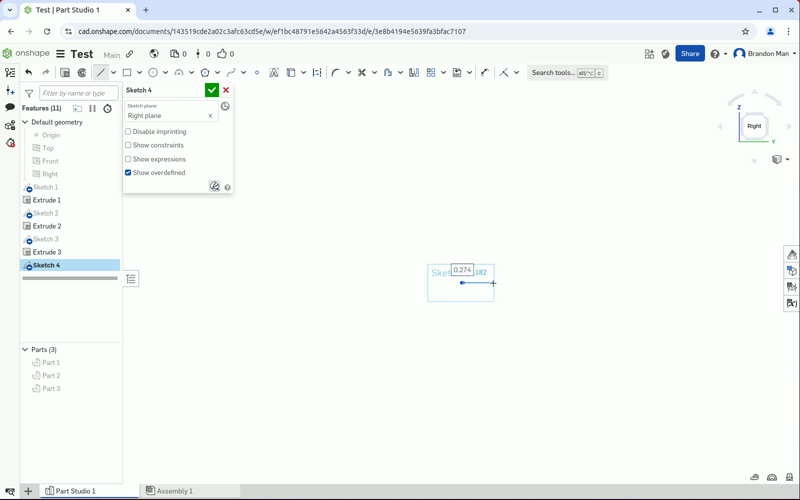
mouse_move(463, 280)
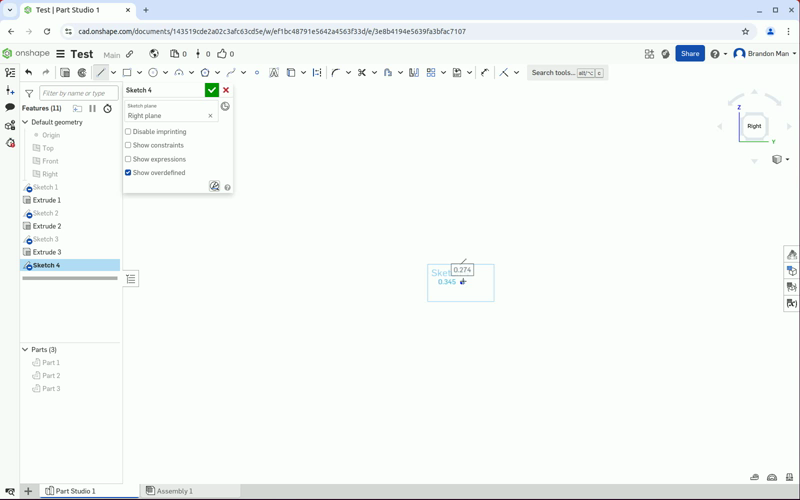
scroll(6)
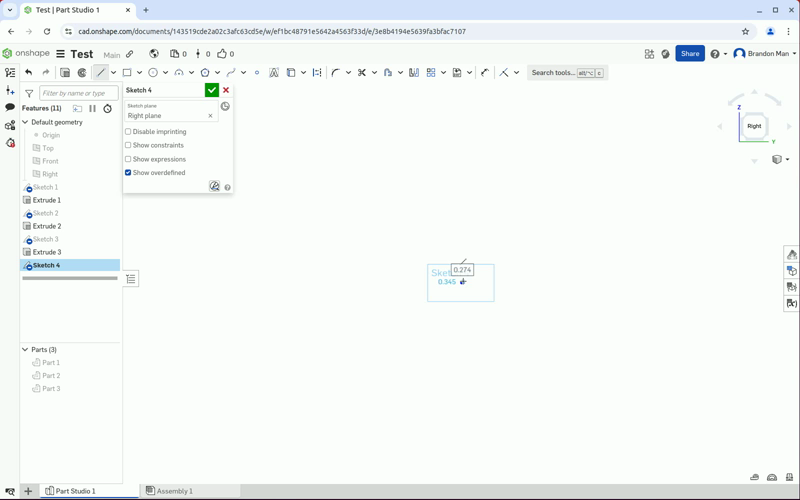
scroll(6)
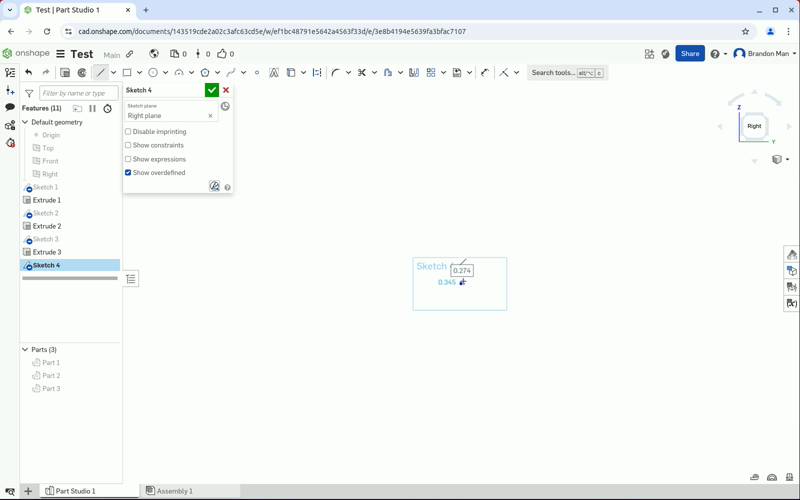
scroll(6)
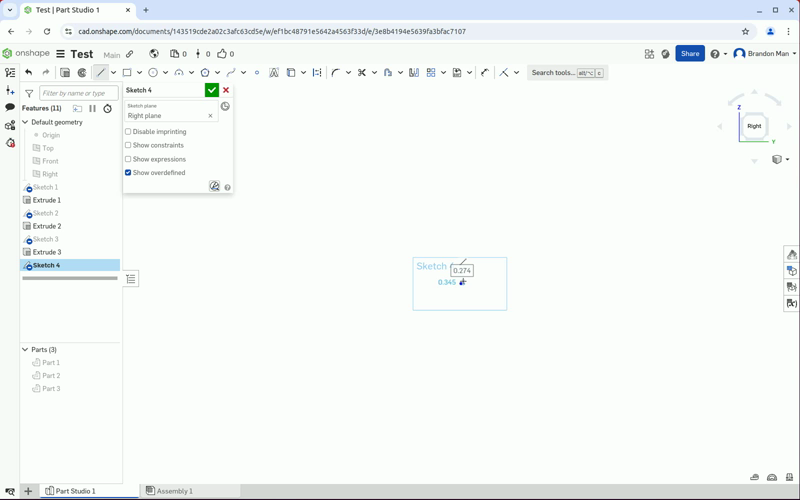
scroll(6)
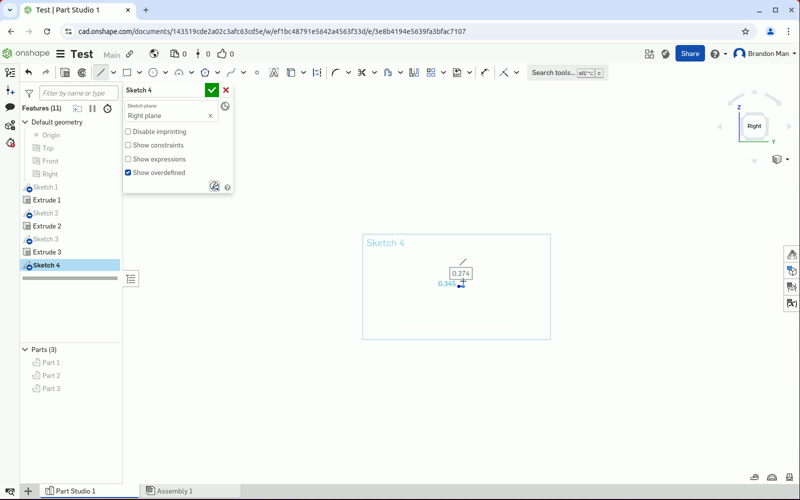
scroll(6)
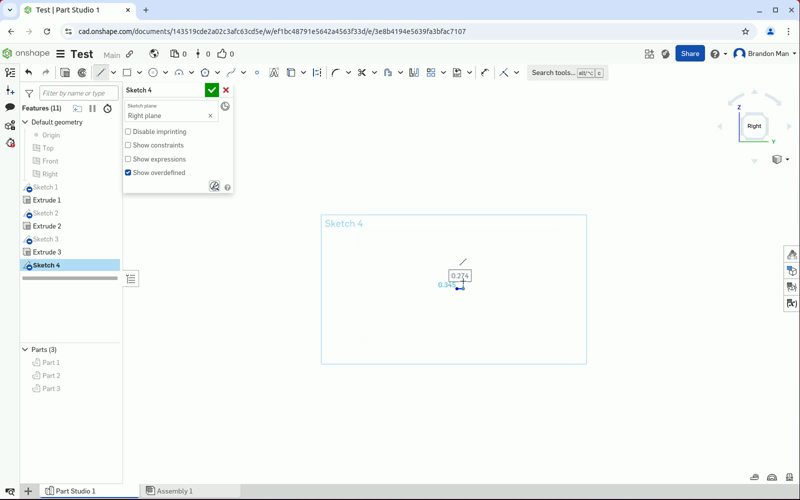
scroll(6)
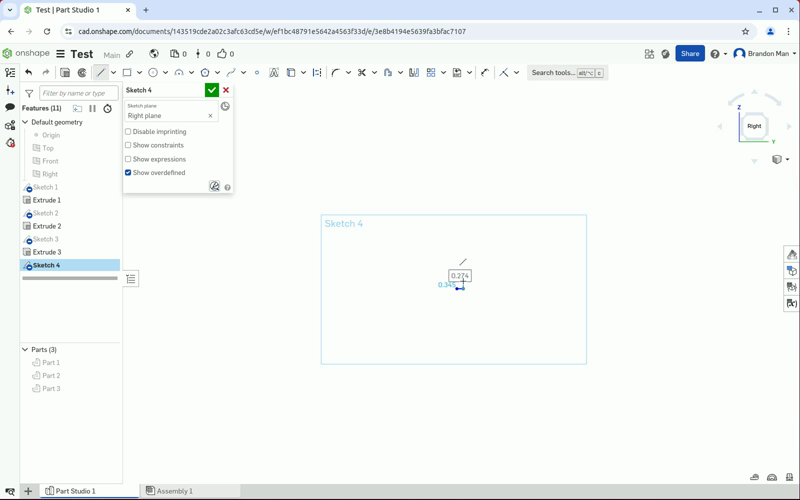
scroll(6)
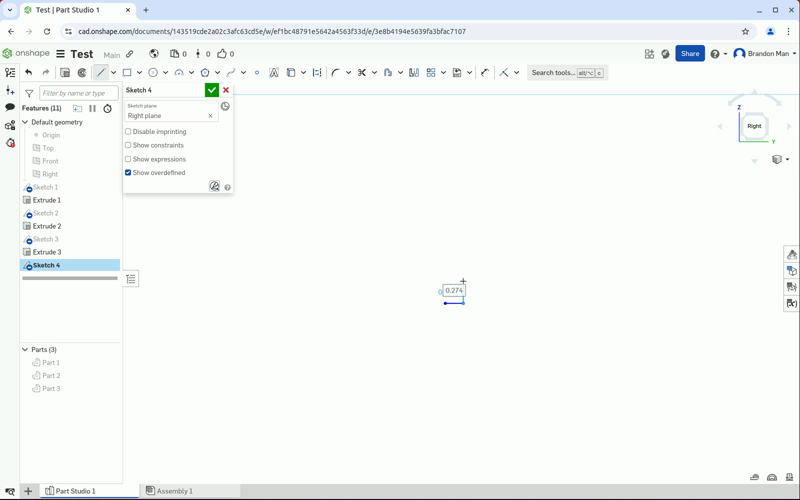
click(463, 280)
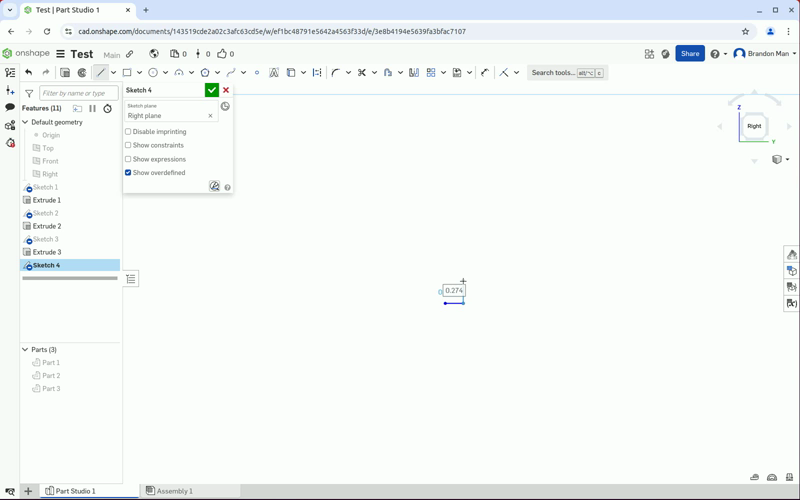
scroll(-6)
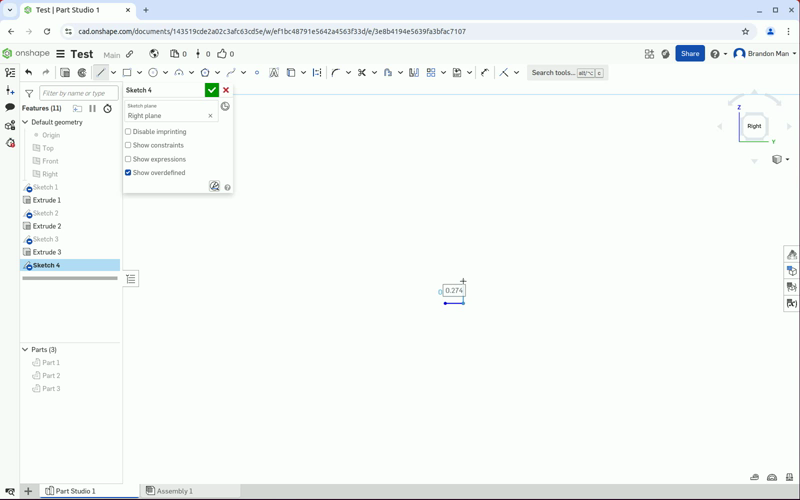
scroll(-6)
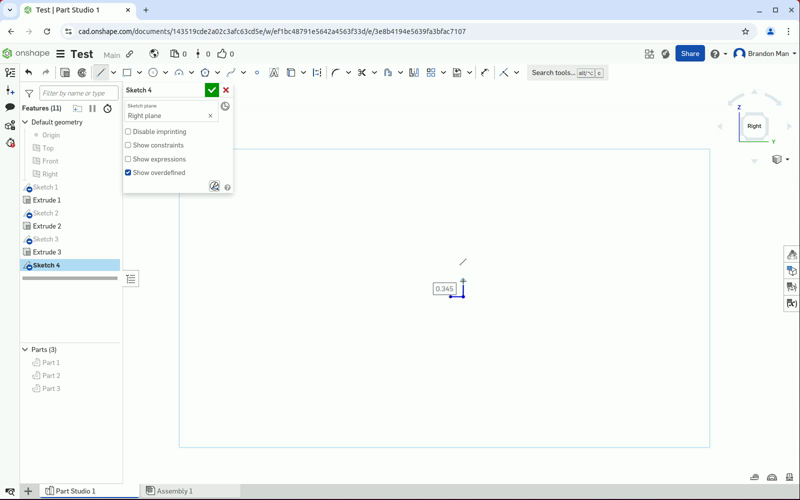
scroll(-6)
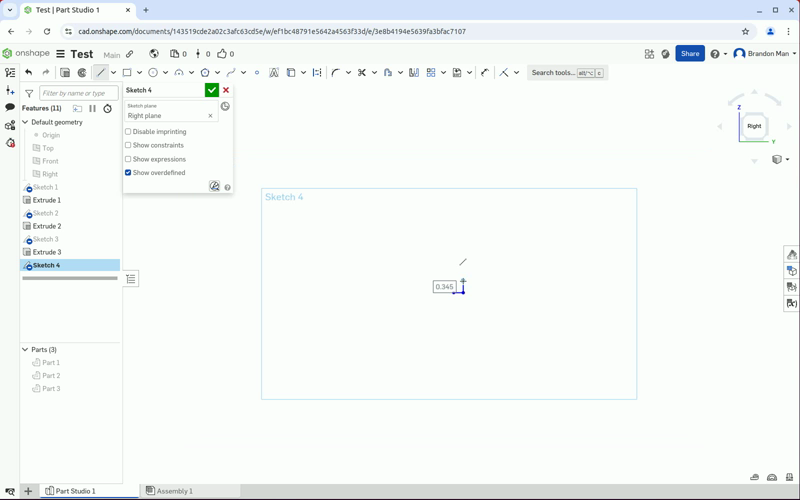
scroll(-6)
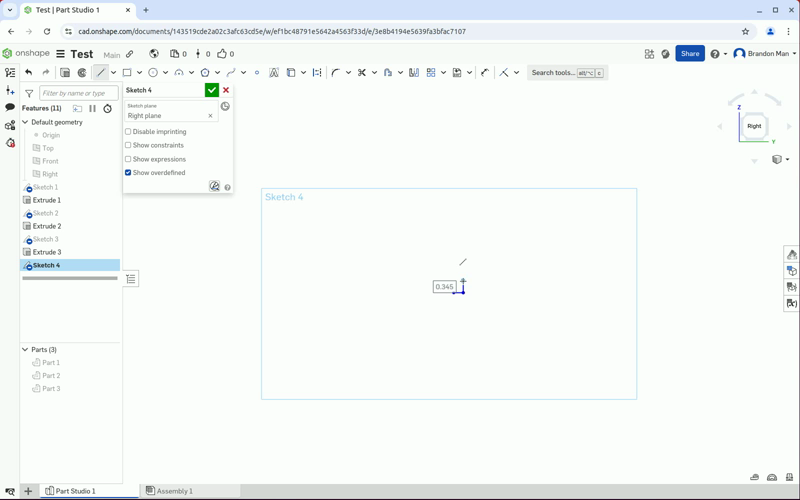
scroll(-6)
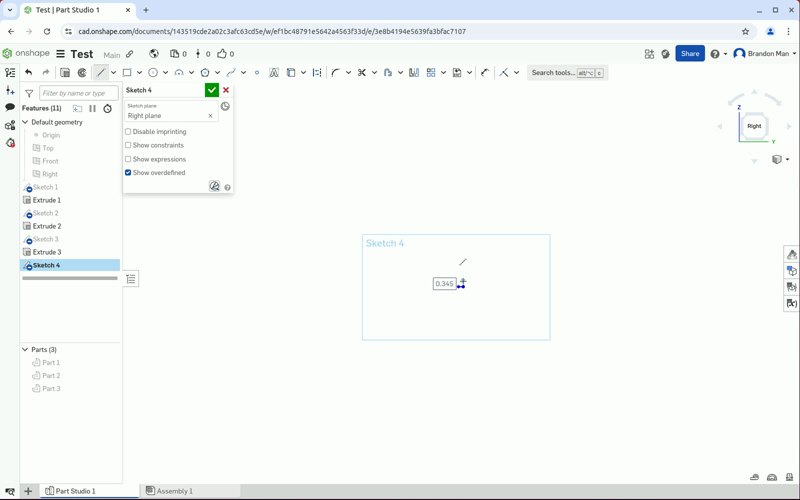
scroll(-6)
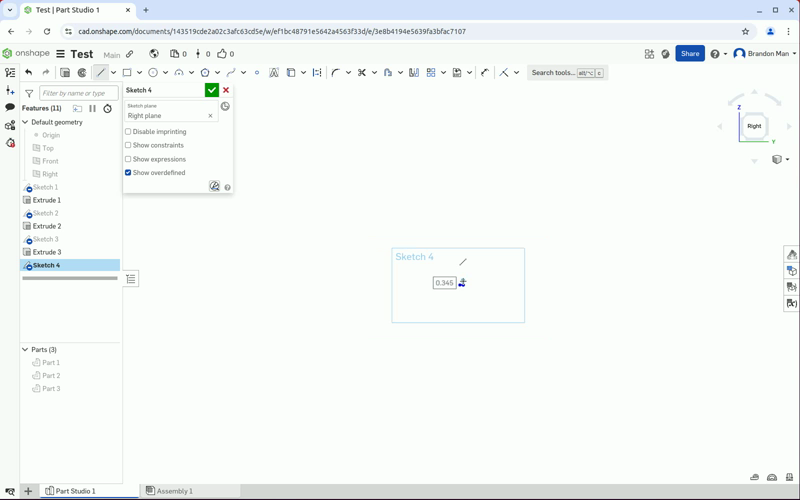
scroll(-6)
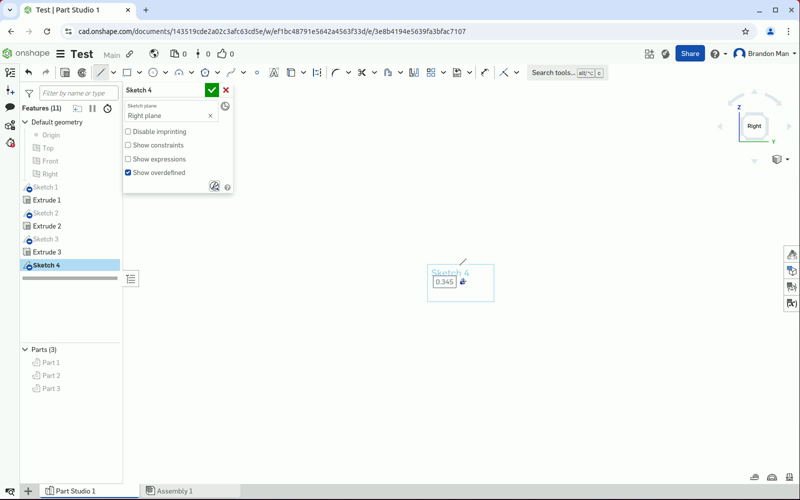
key_up(shift)
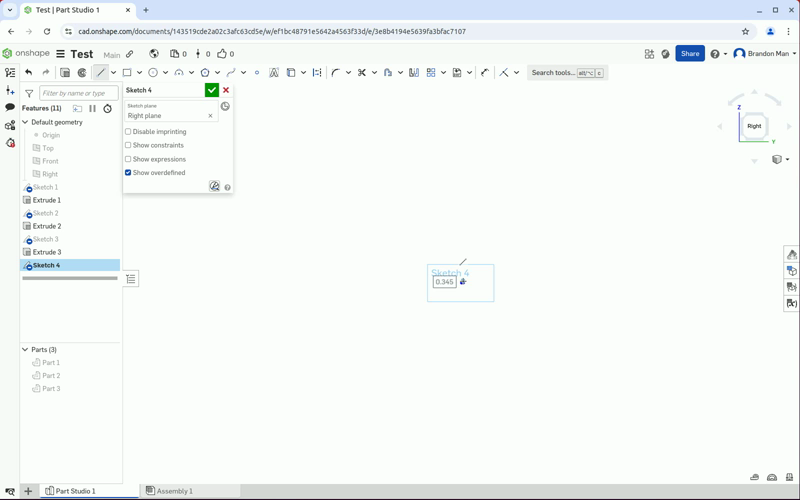
key_down(shift)
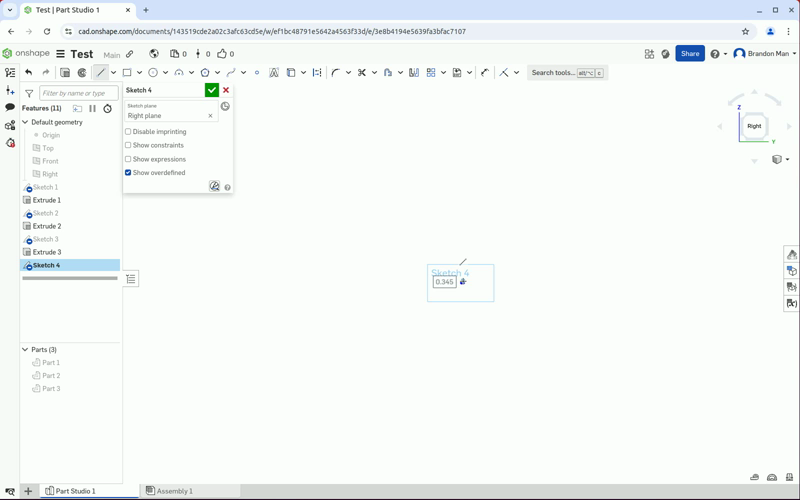
mouse_move(493, 280)
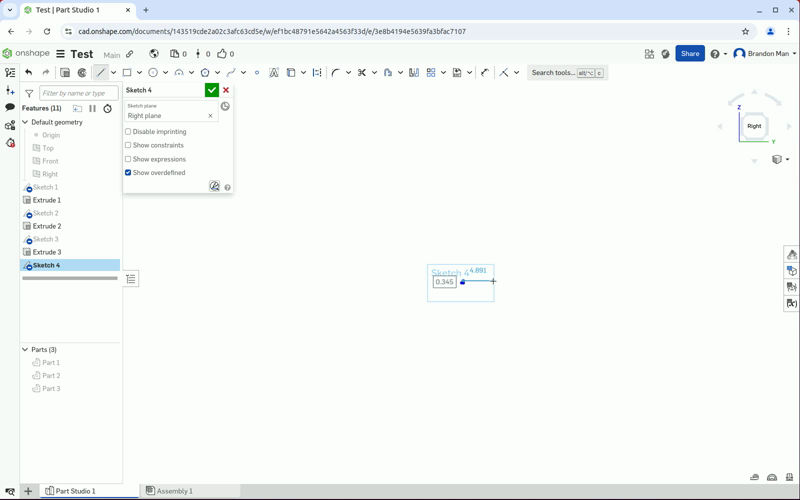
mouse_move(461, 280)
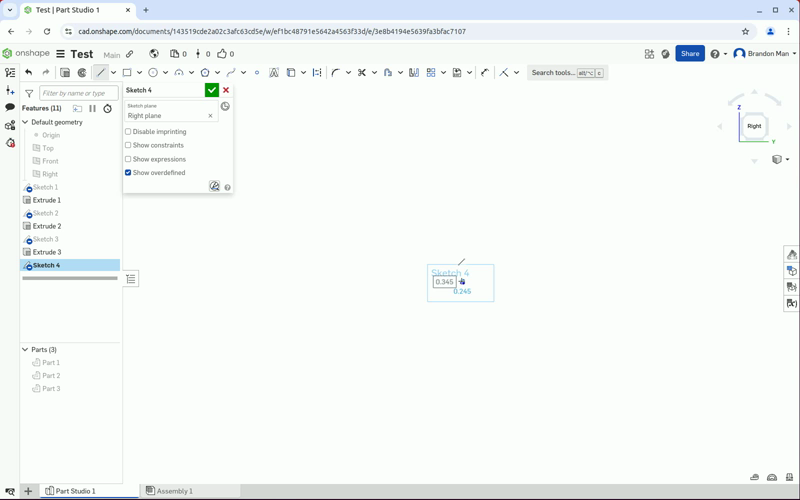
scroll(6)
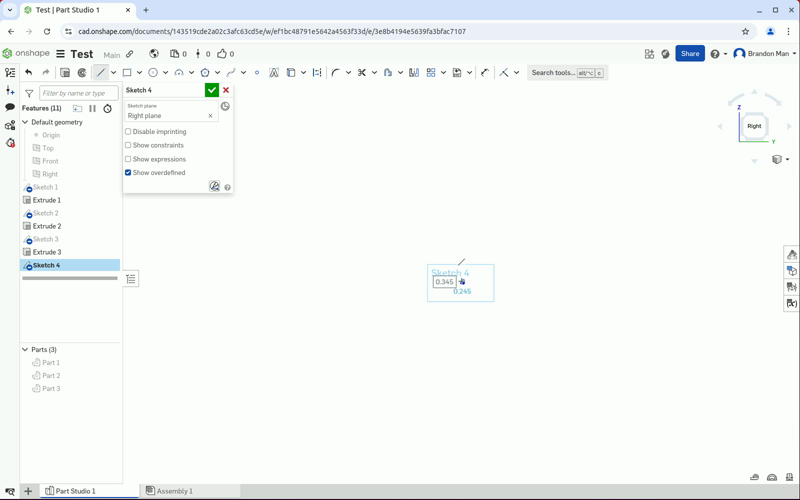
scroll(6)
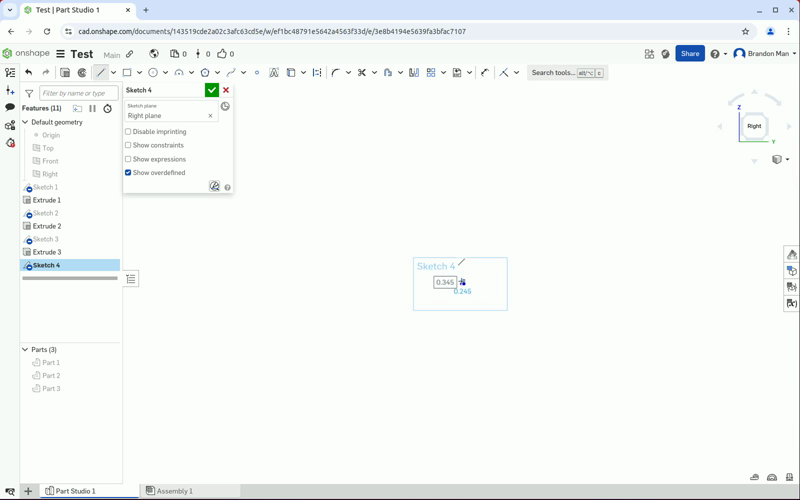
scroll(6)
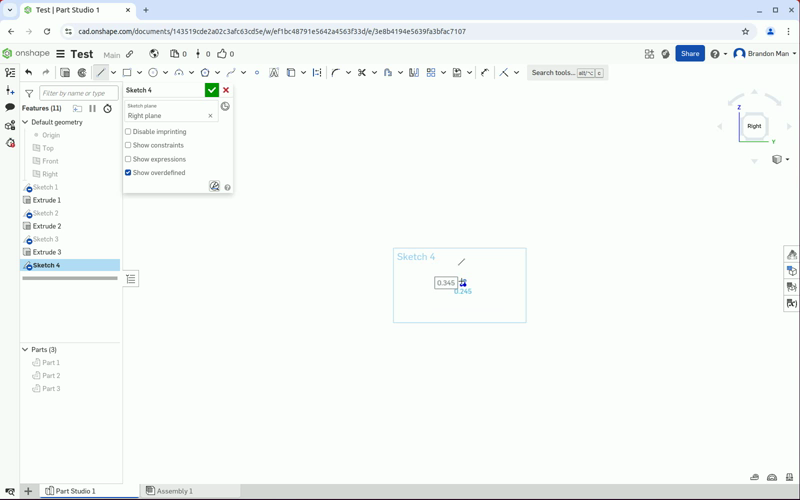
scroll(6)
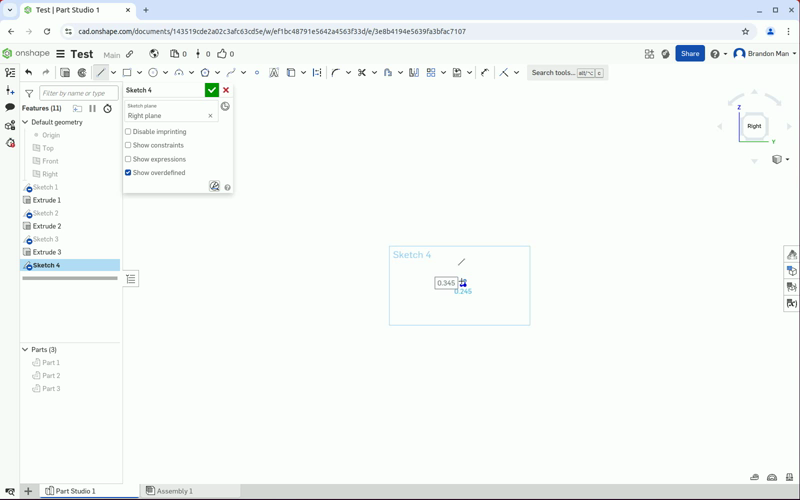
scroll(6)
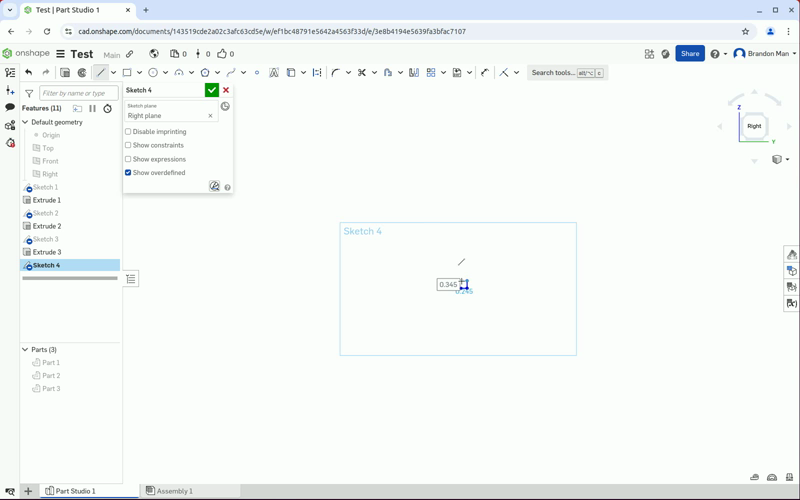
scroll(6)
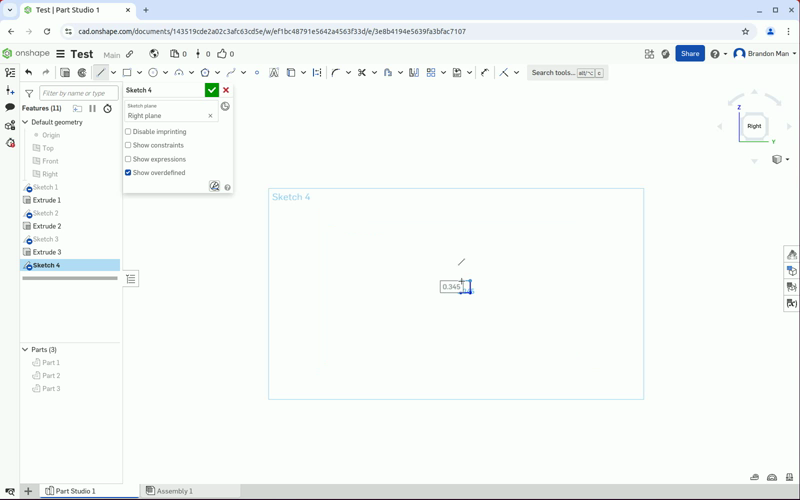
scroll(6)
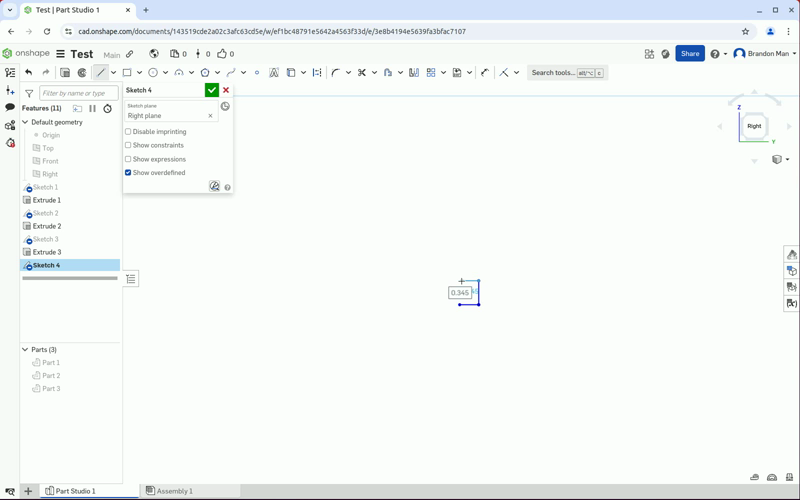
click(461, 280)
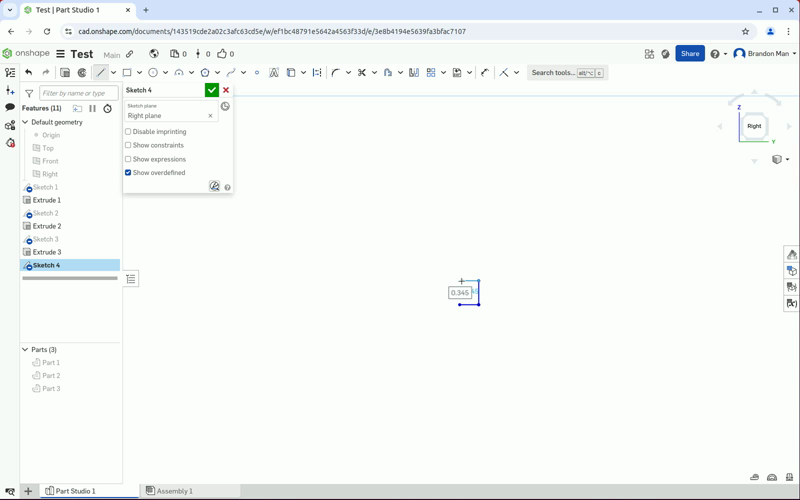
scroll(-6)
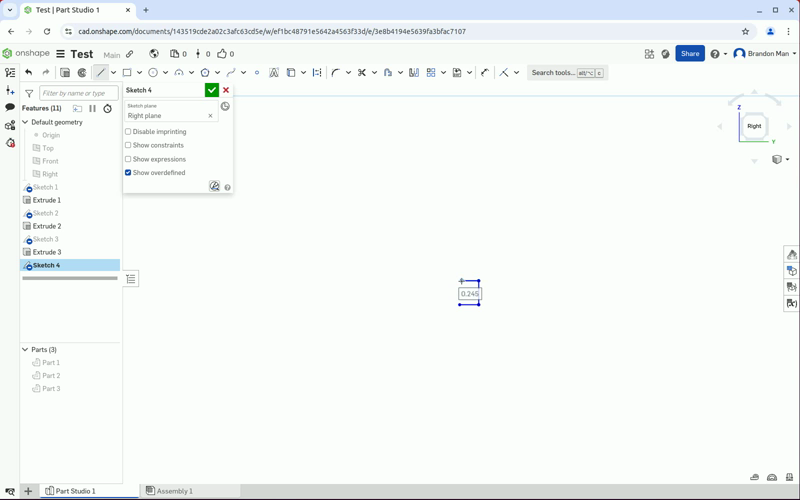
scroll(-6)
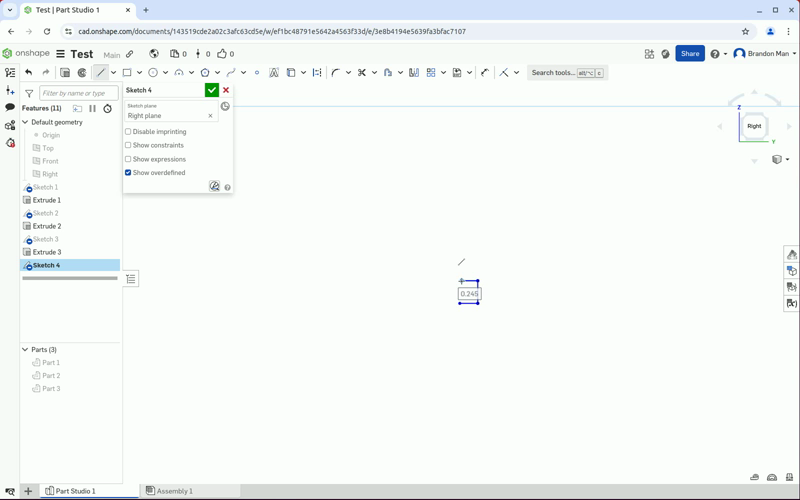
scroll(-6)
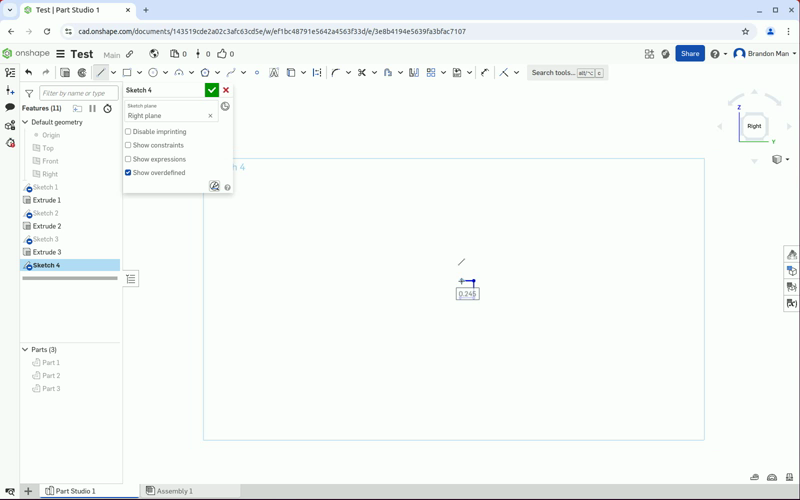
scroll(-6)
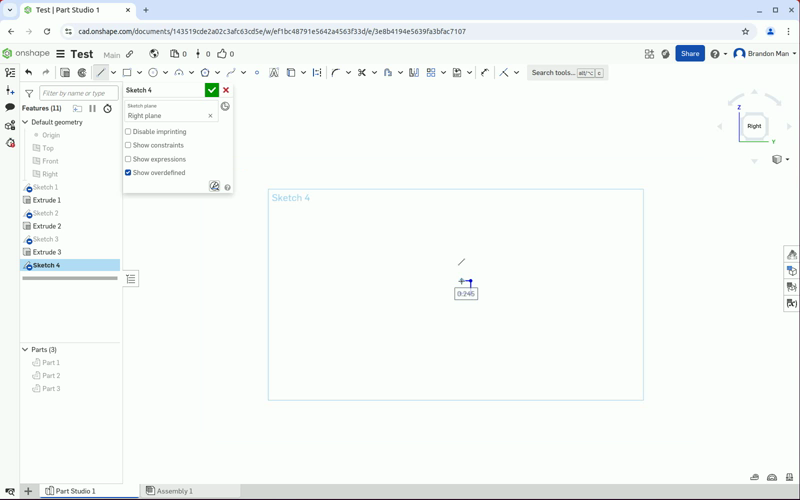
scroll(-6)
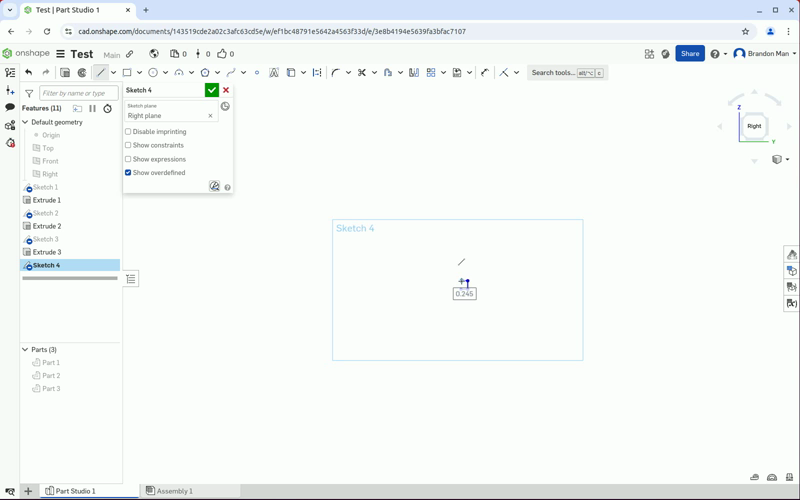
scroll(-6)
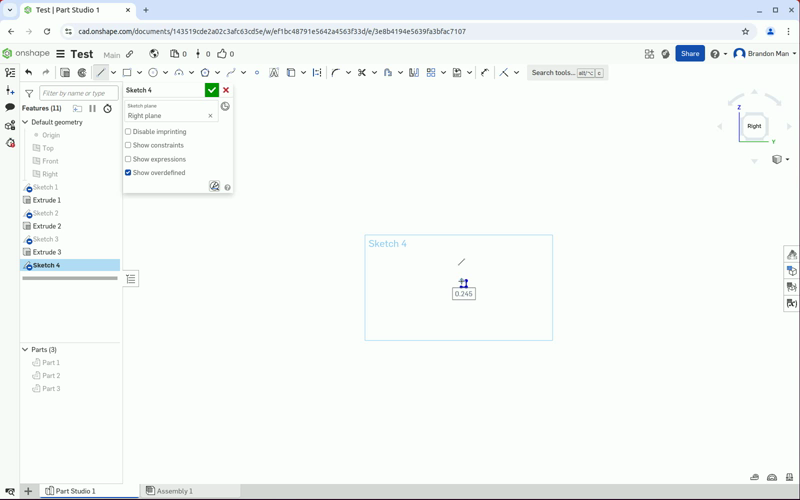
scroll(-6)
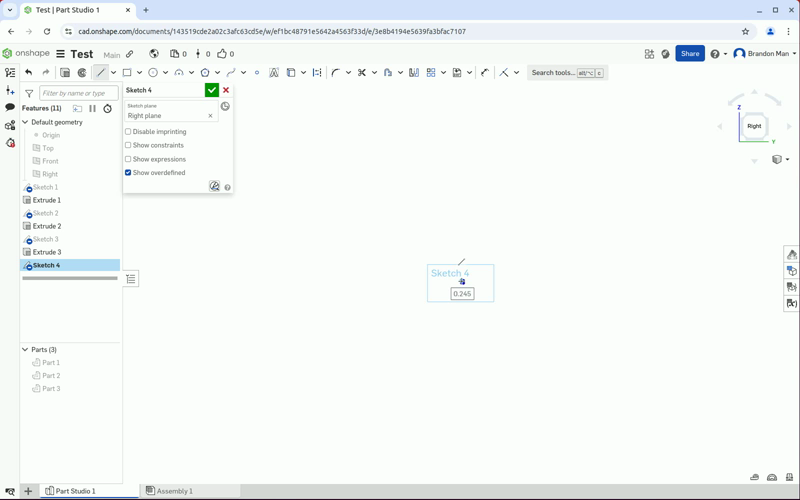
key_up(shift)
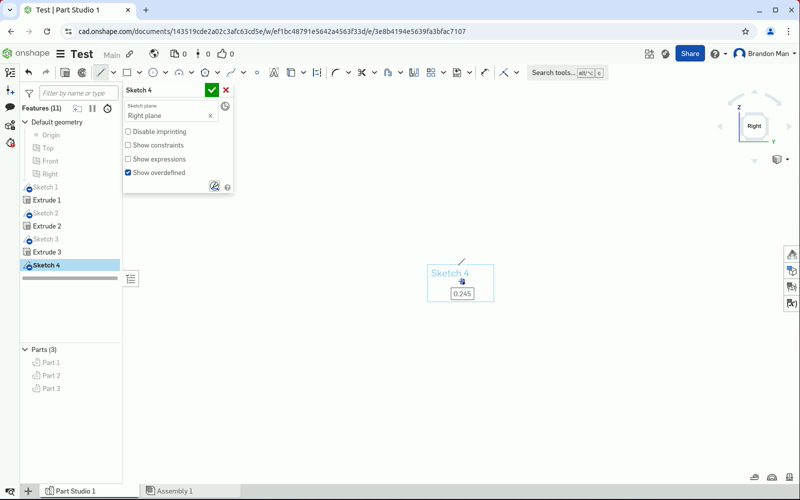
mouse_move(492, 280)
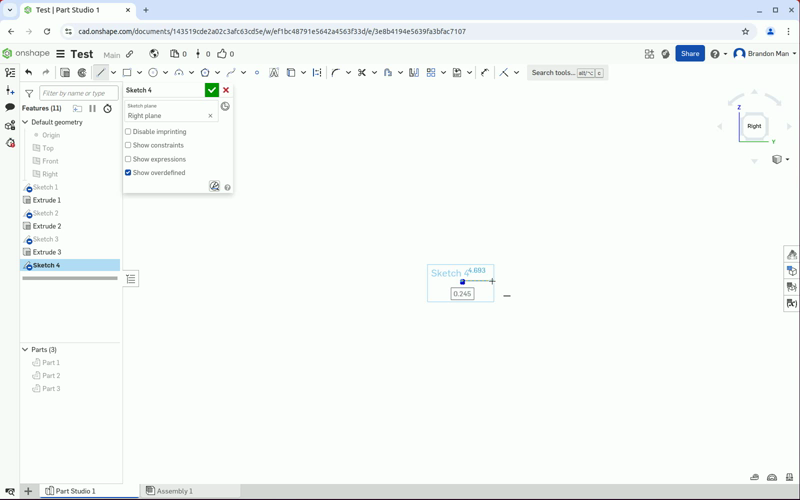
key_down(shift)
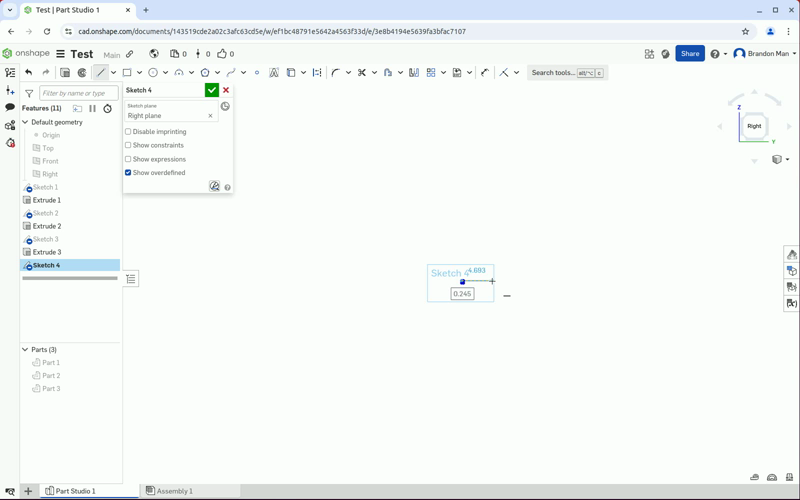
mouse_move(461, 282)
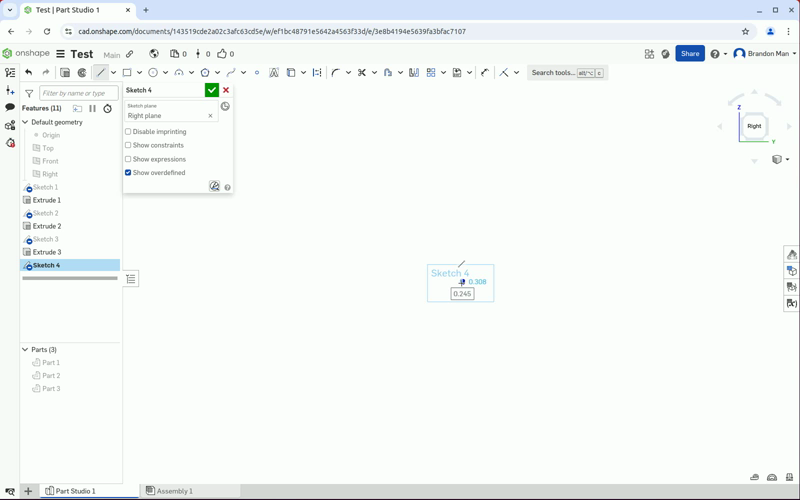
scroll(6)
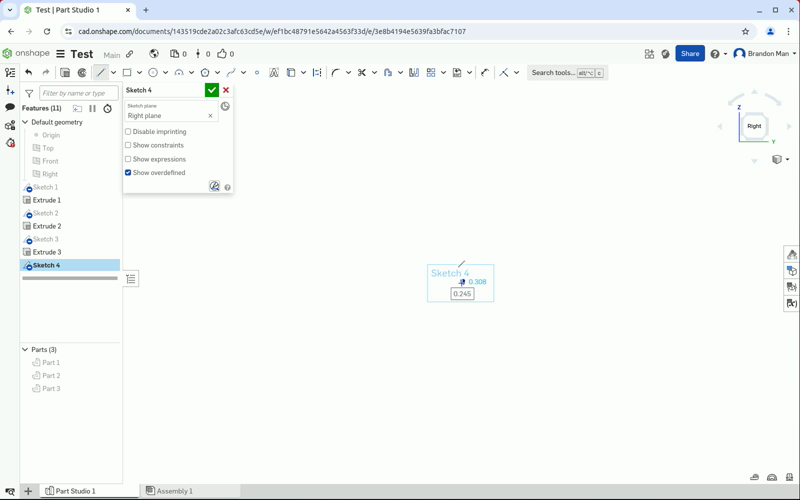
scroll(6)
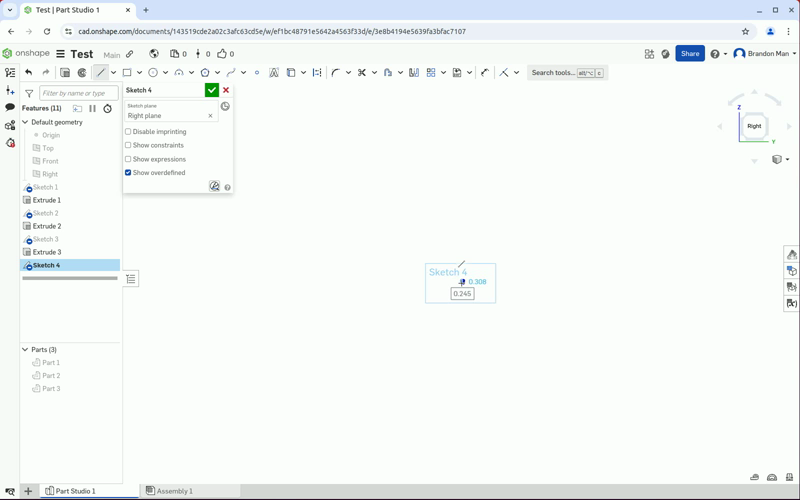
scroll(6)
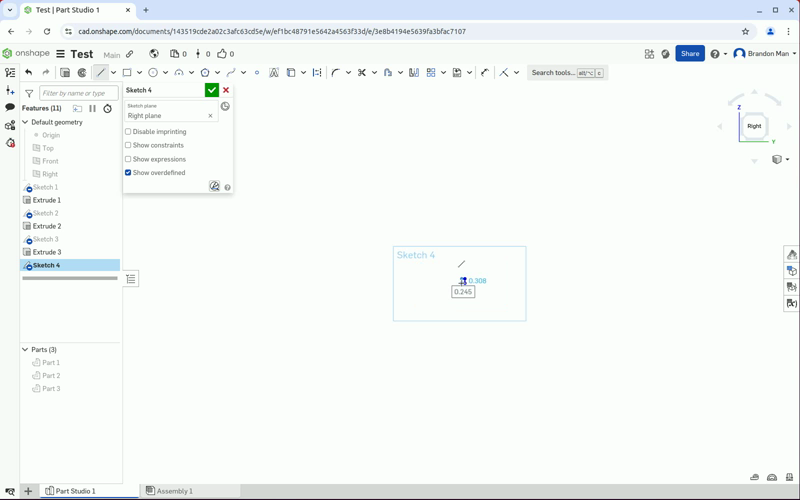
scroll(6)
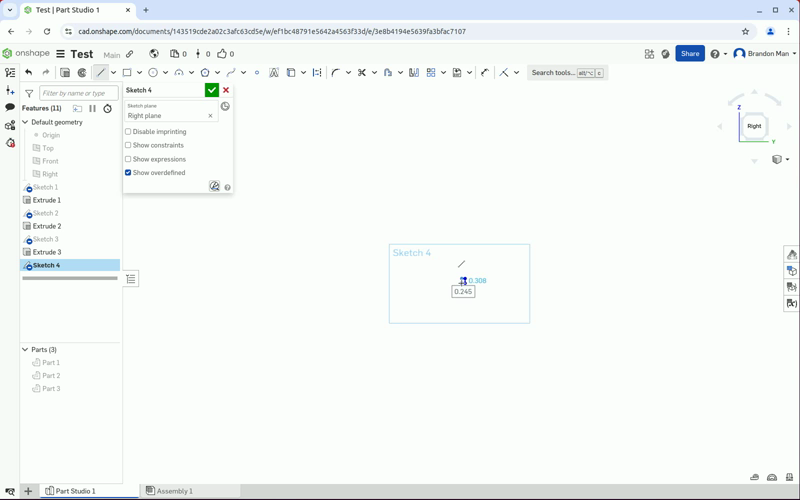
scroll(6)
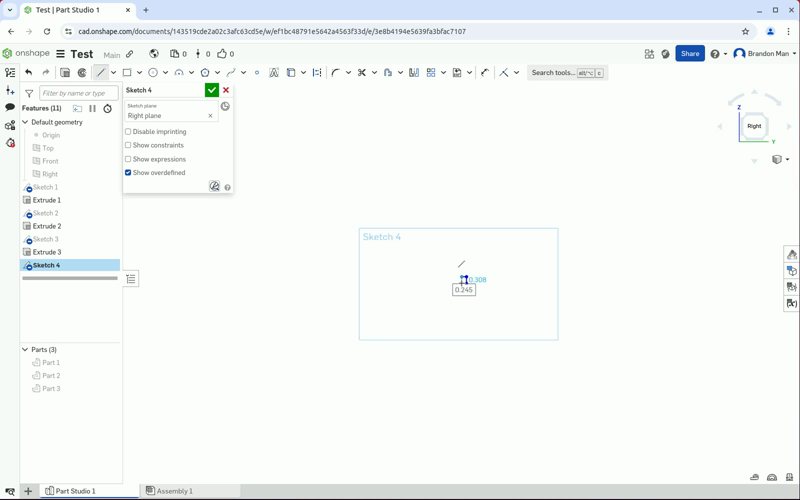
scroll(6)
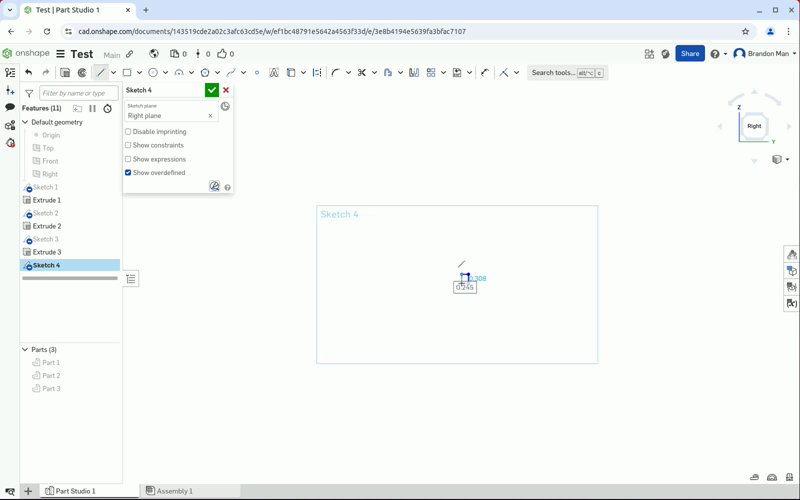
scroll(6)
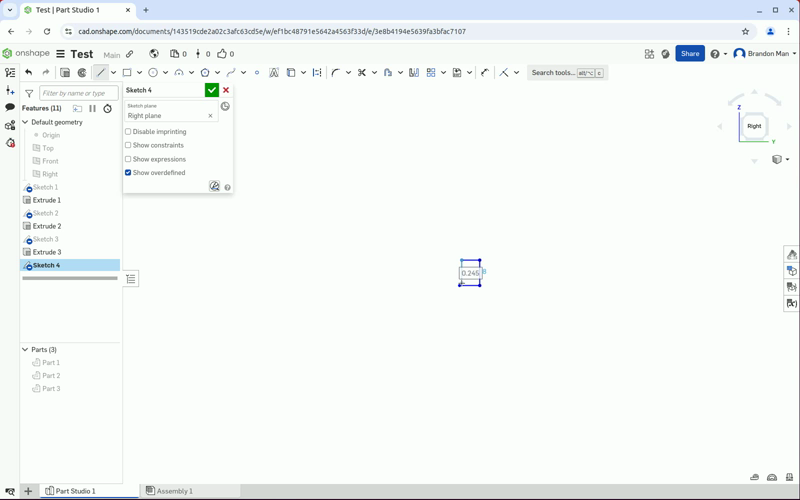
key_up(shift)
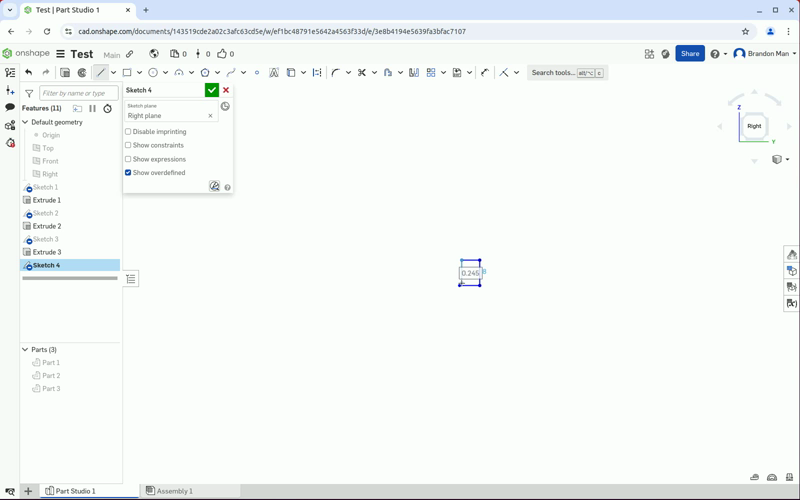
click(461, 282)
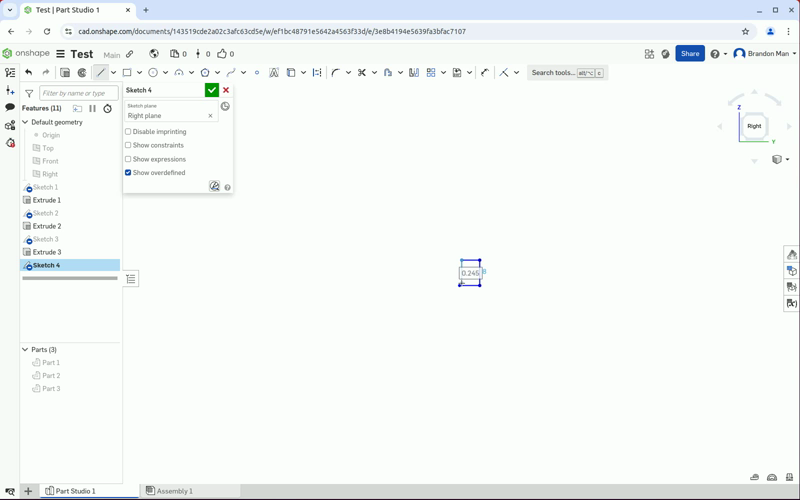
scroll(-6)
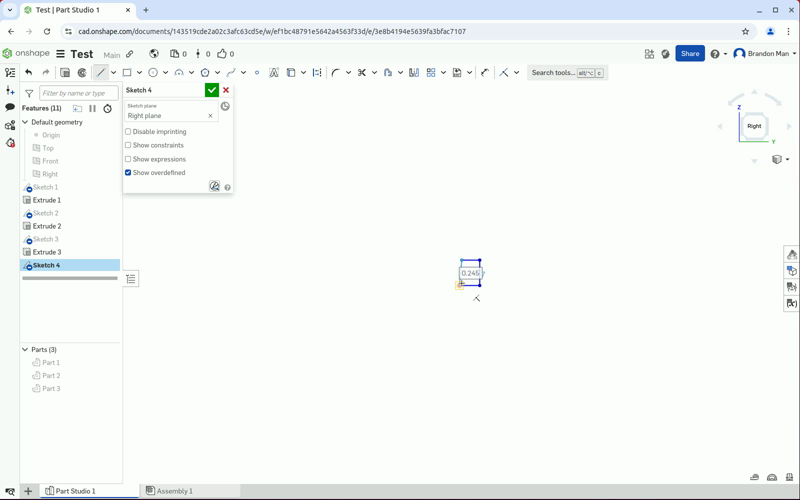
scroll(-6)
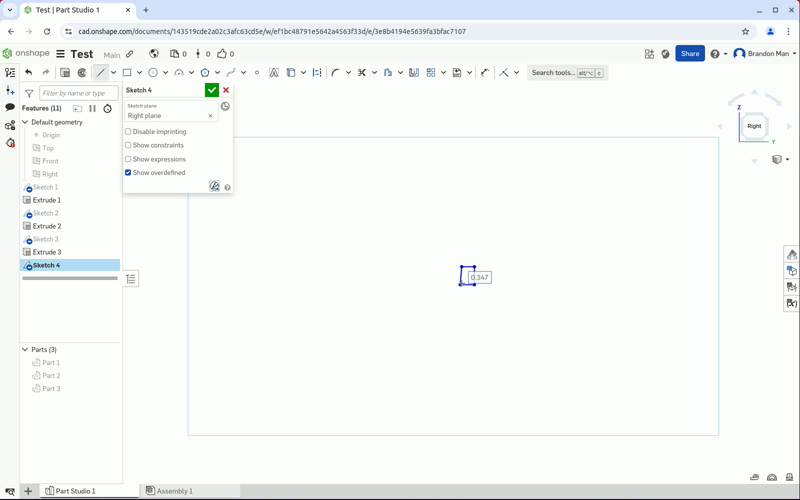
scroll(-6)
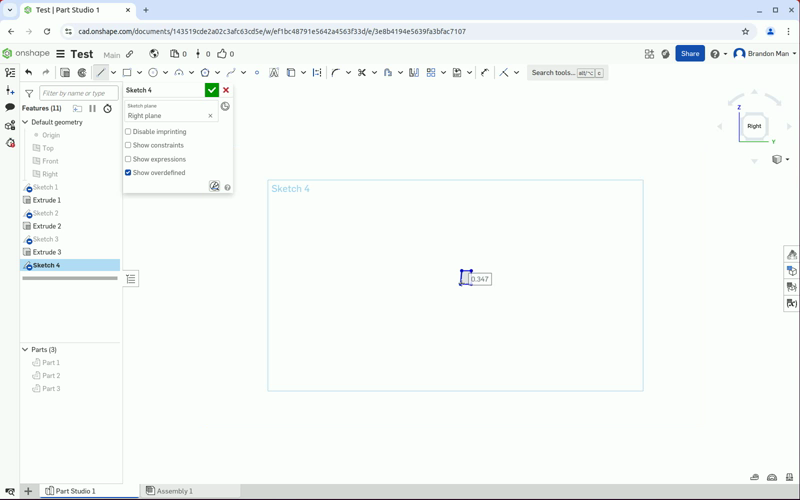
scroll(-6)
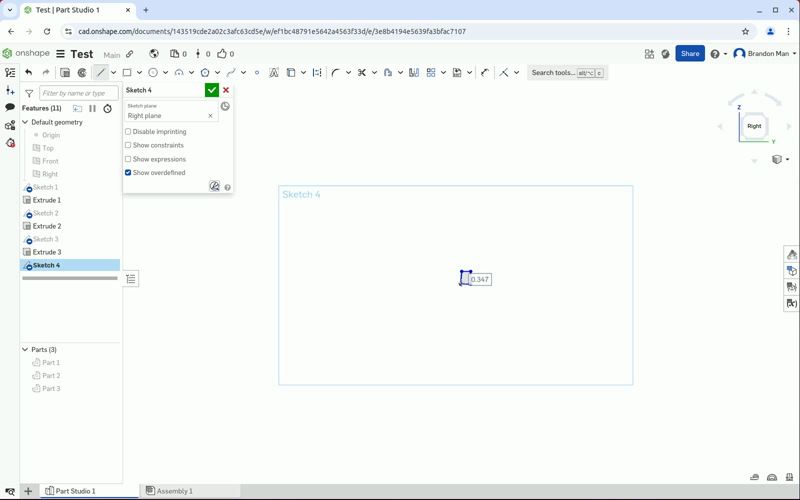
scroll(-6)
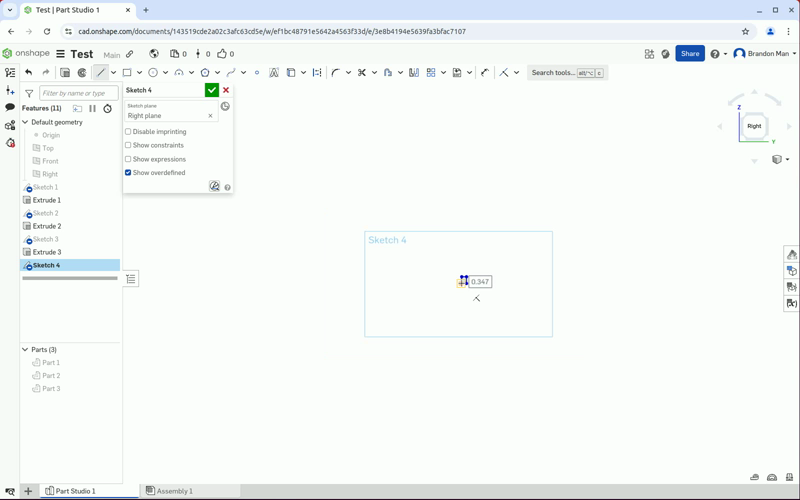
scroll(-6)
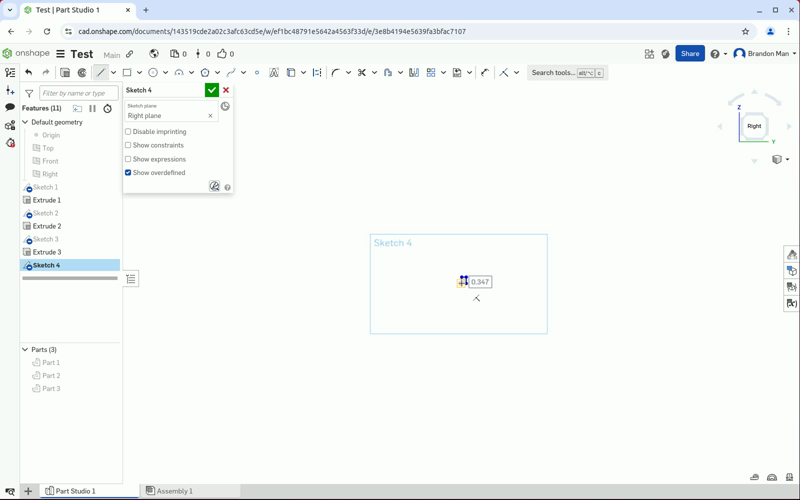
scroll(-6)
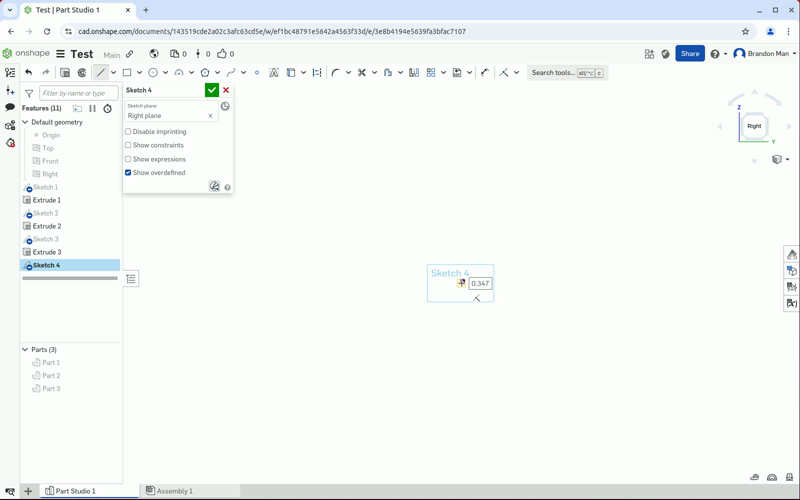
key(esc)
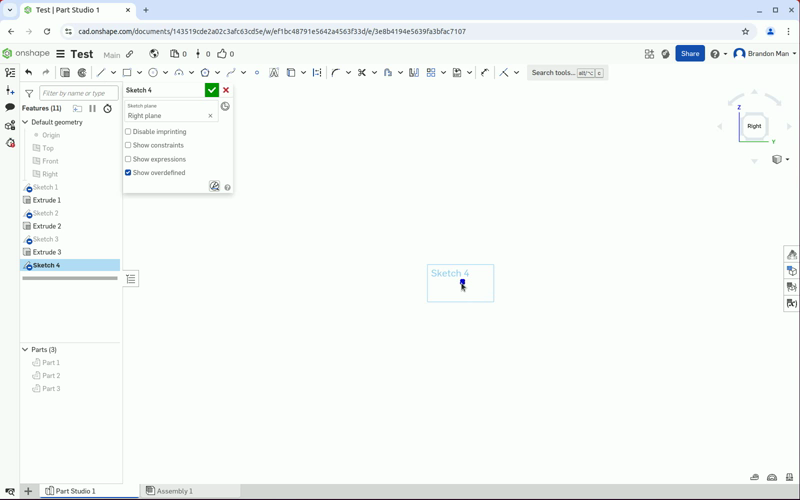
mouse_move(462, 281)
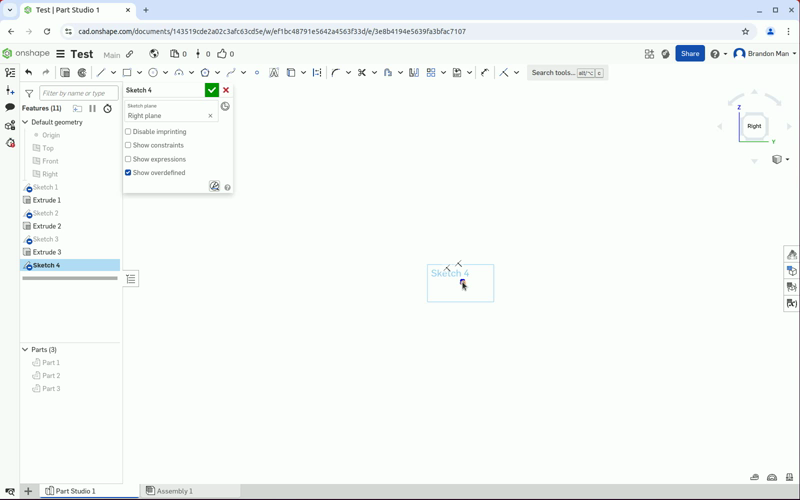
scroll(6)
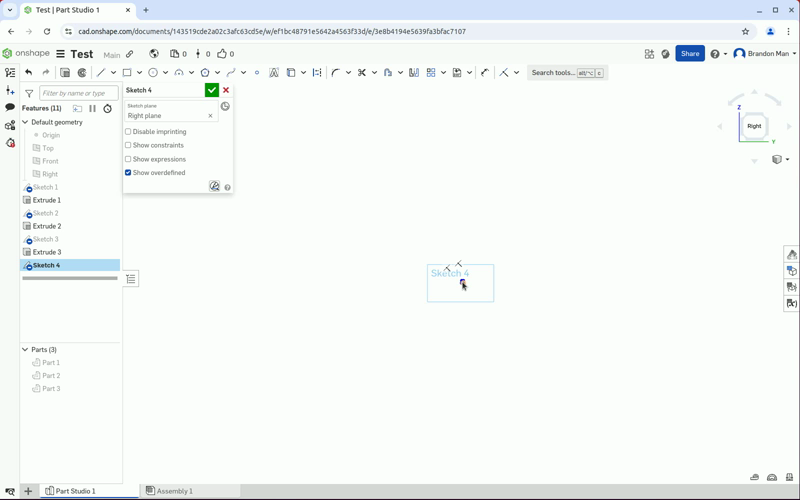
scroll(6)
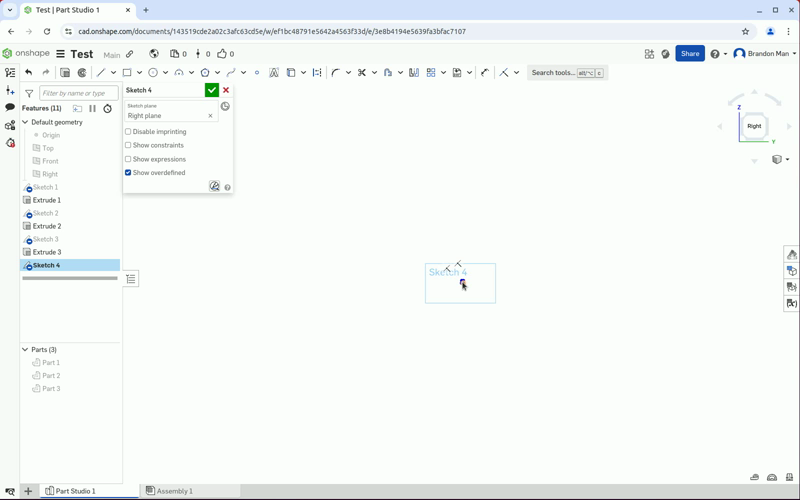
scroll(6)
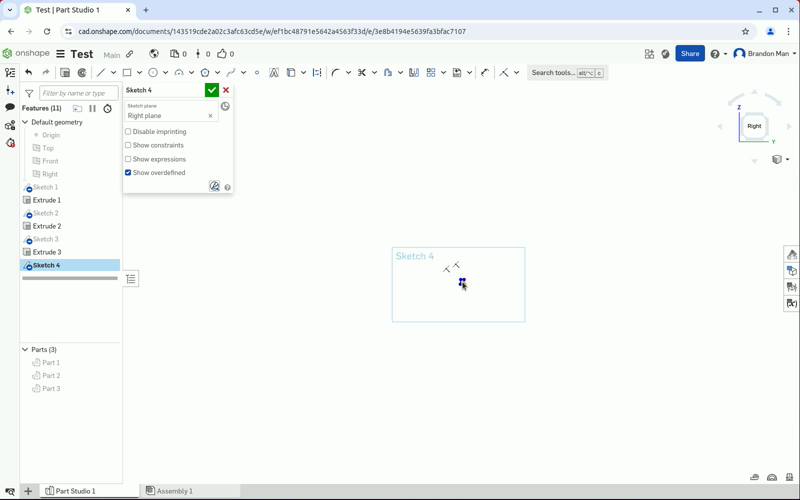
scroll(6)
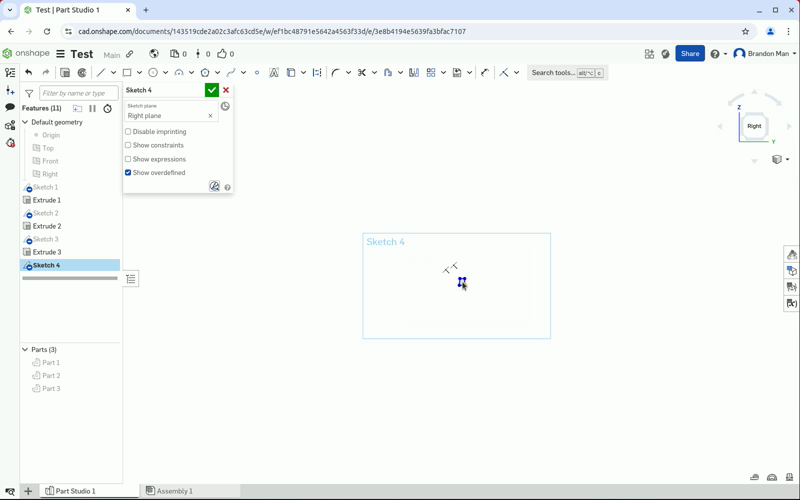
scroll(6)
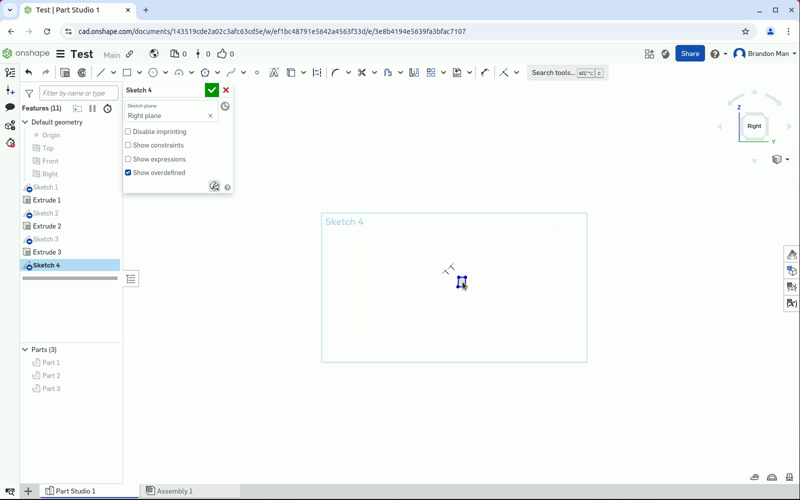
scroll(6)
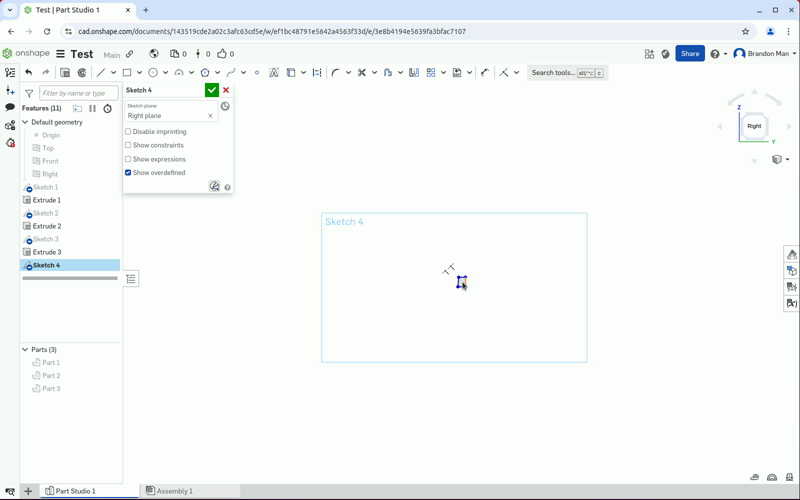
scroll(6)
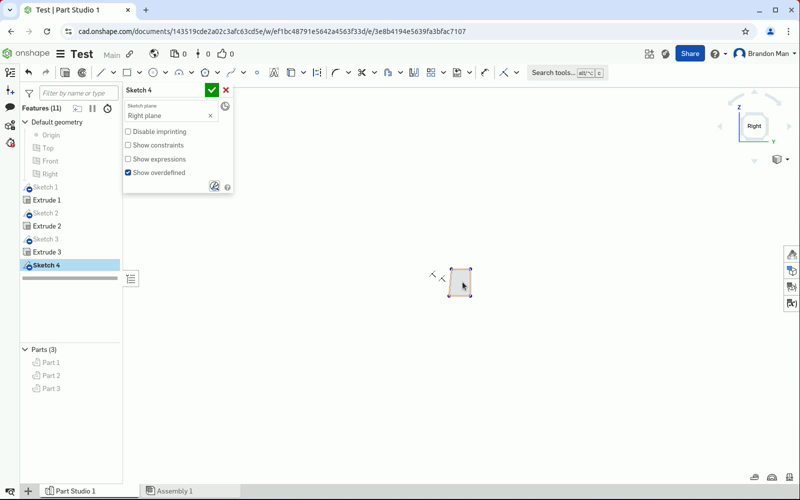
click(462, 281)
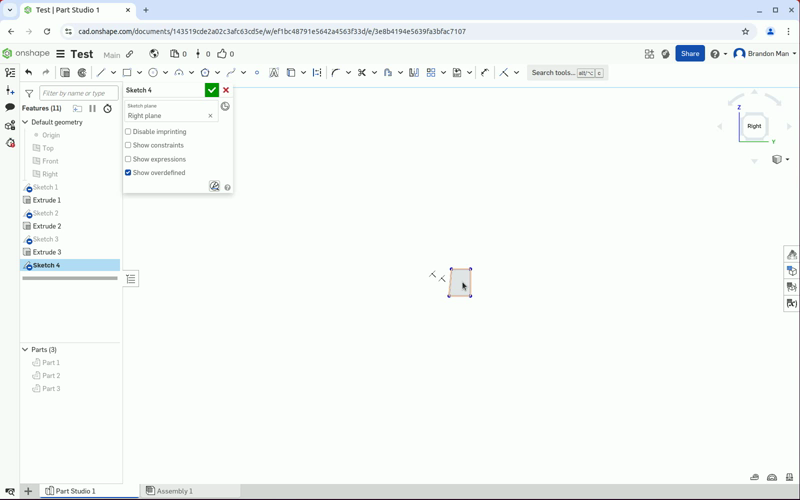
scroll(-6)
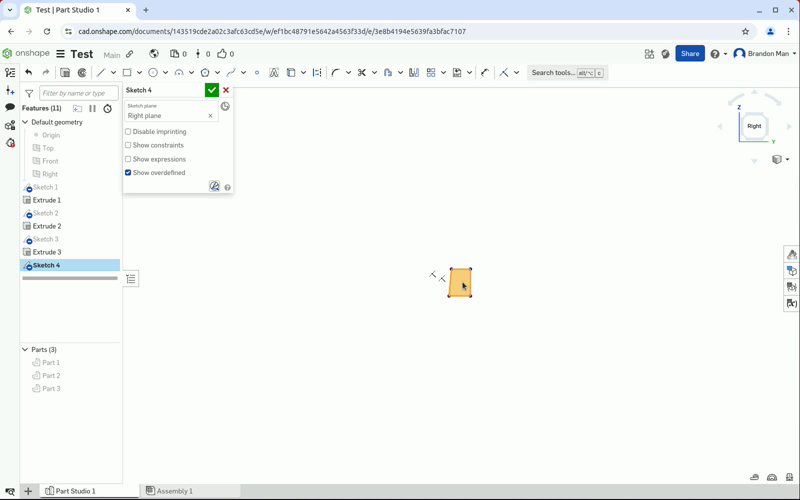
scroll(-6)
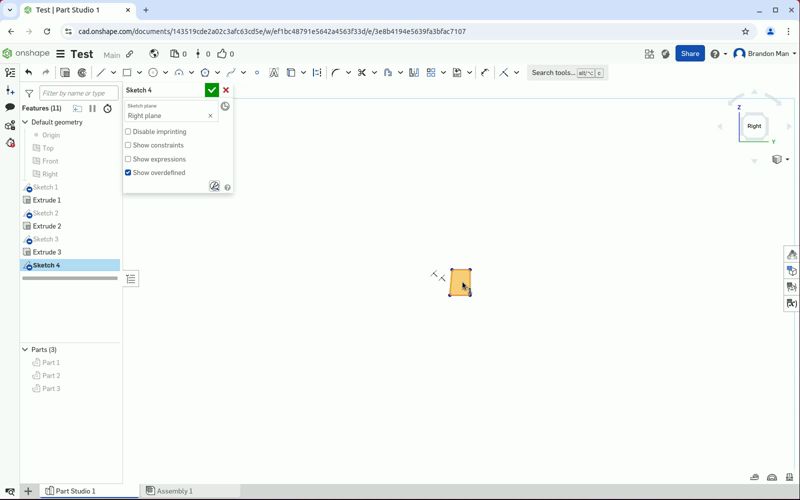
scroll(-6)
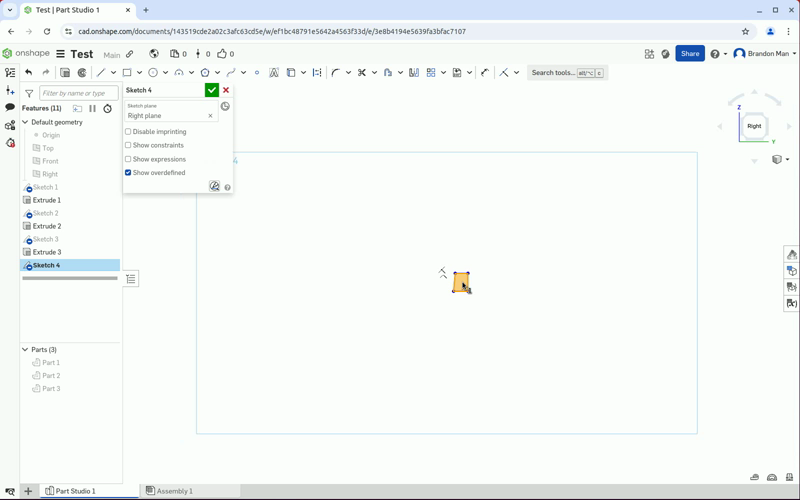
scroll(-6)
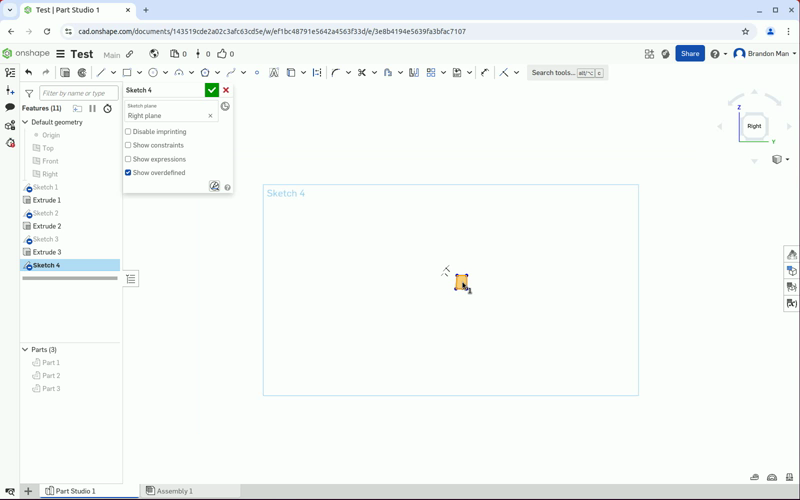
scroll(-6)
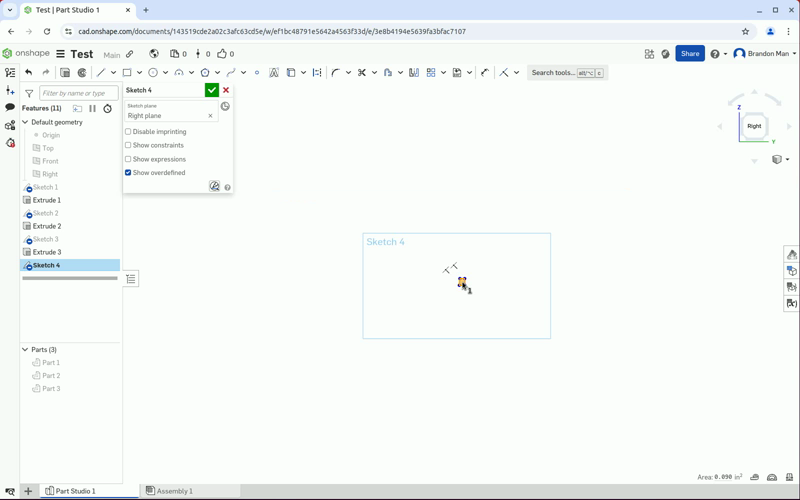
scroll(-6)
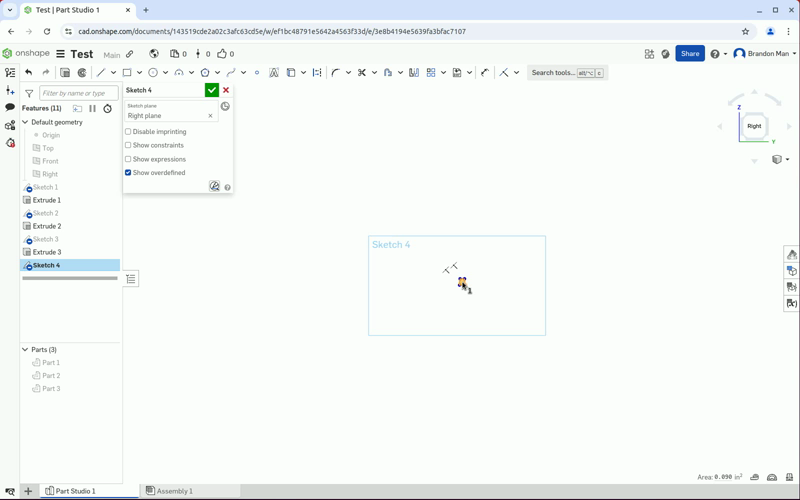
scroll(-6)
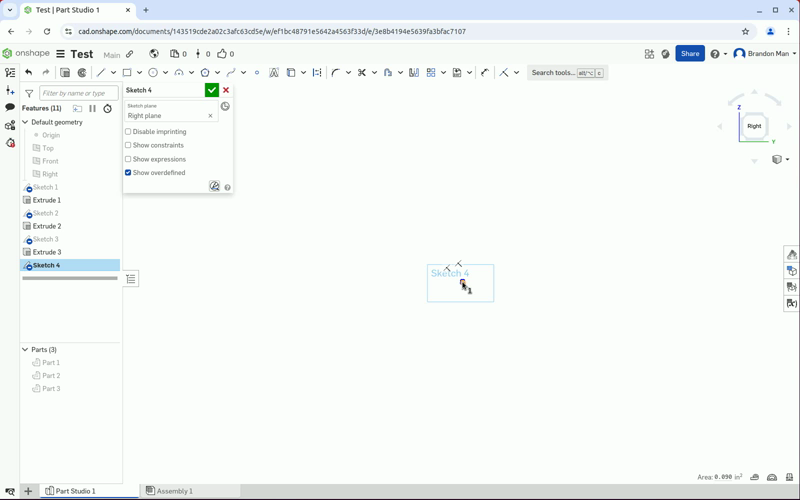
mouse_move(73, 352)
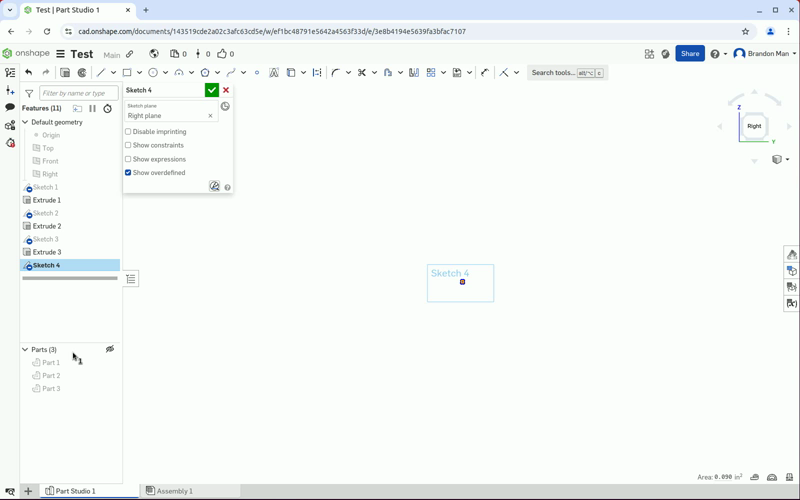
key(shift+y)
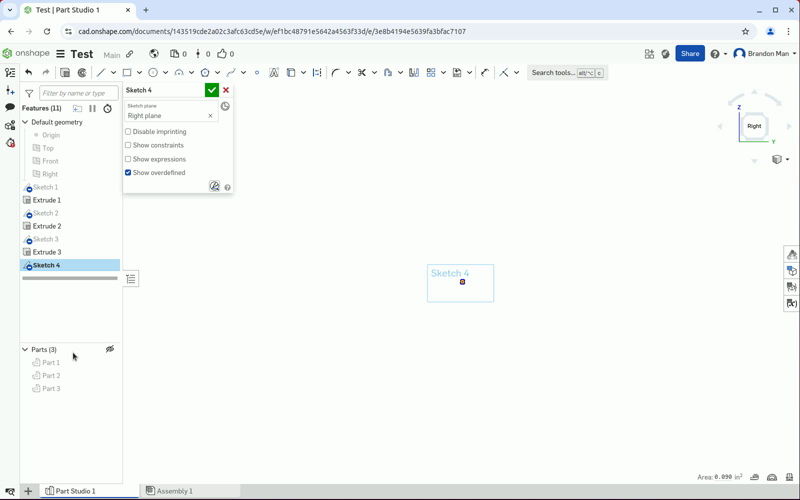
key(shift+e)
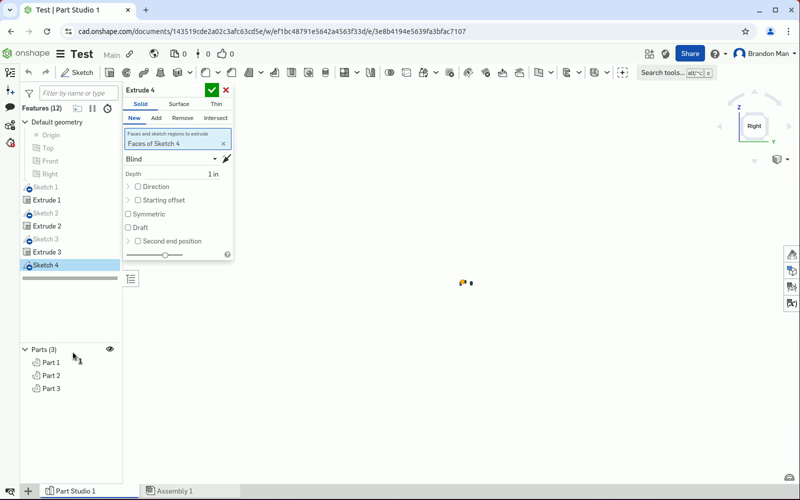
mouse_move(143, 106)
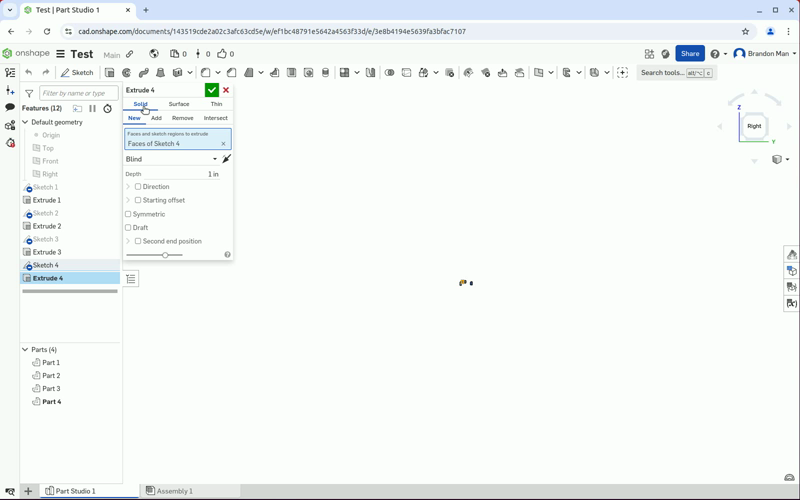
click(143, 106)
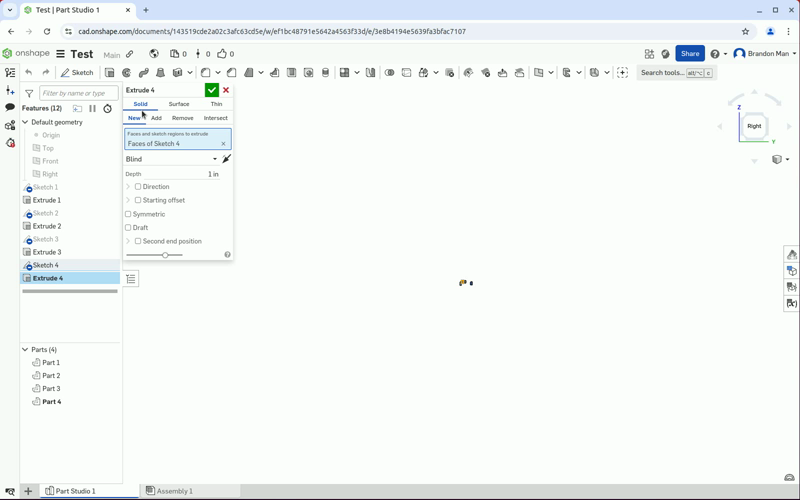
mouse_move(137, 120)
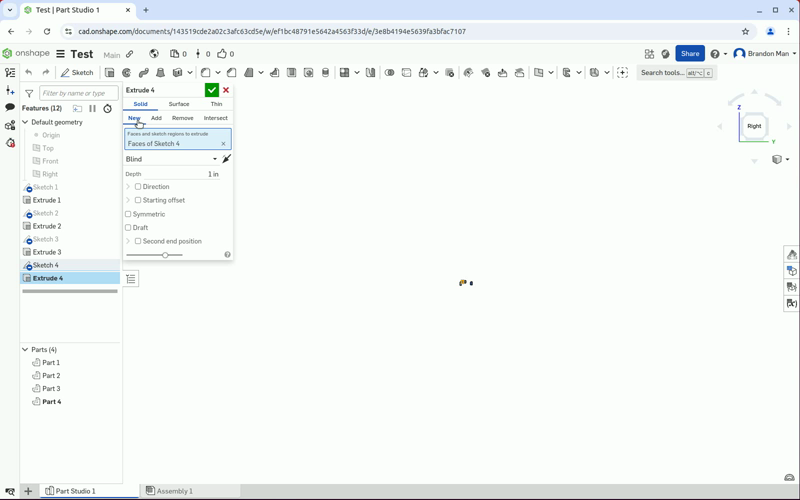
click(137, 120)
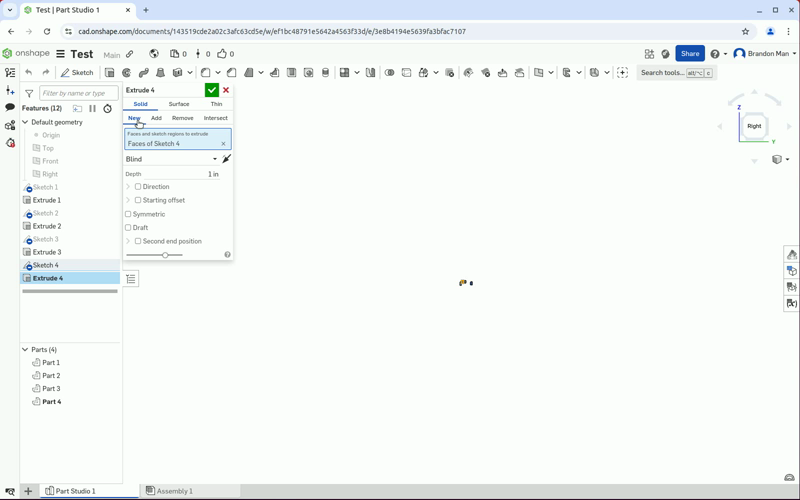
key(tab, 4)
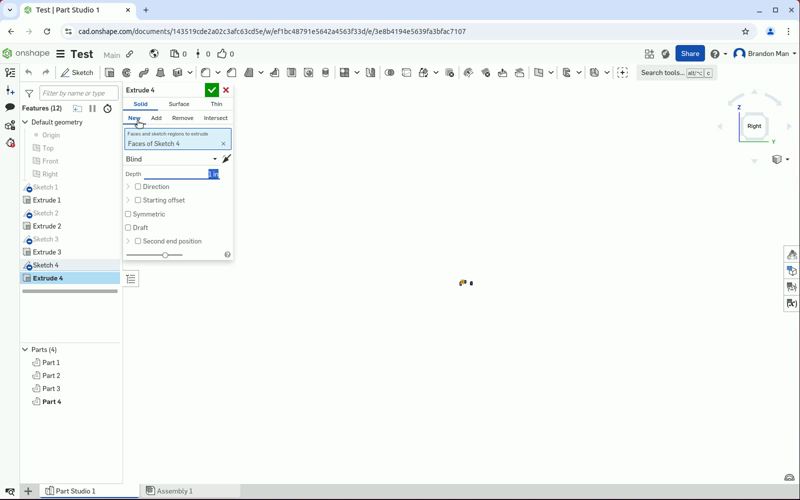
text(17.813)
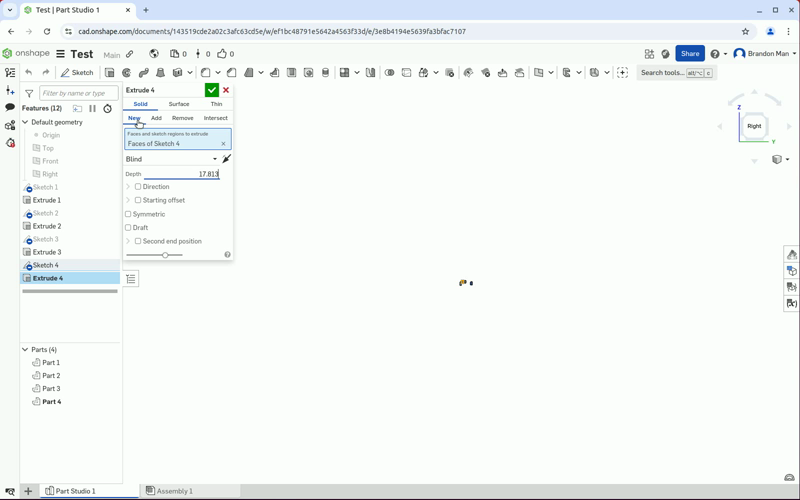
key(enter)
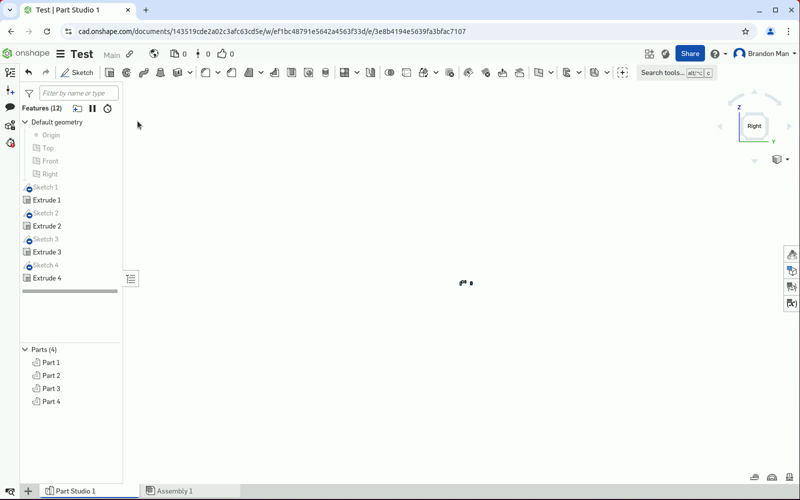
key(shift+h)
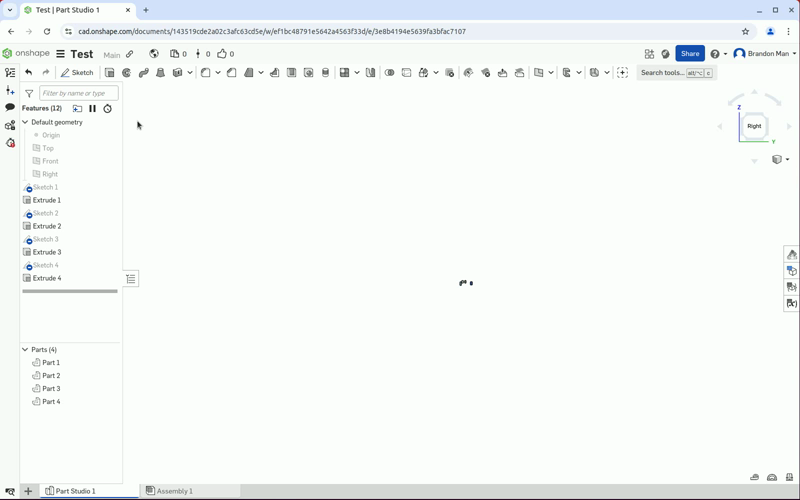
key(shift+h)
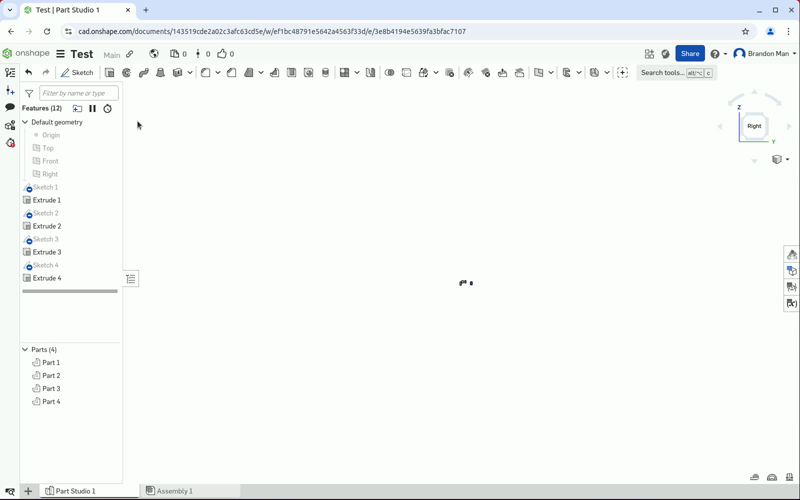
mouse_move(73, 189)
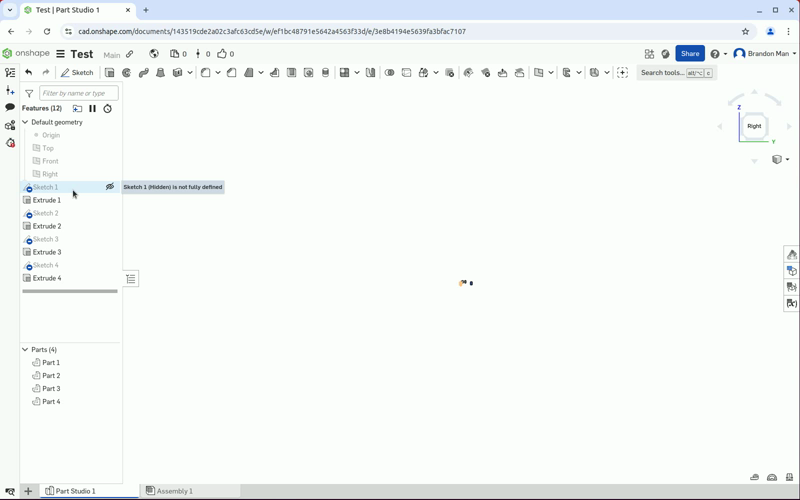
click(73, 189)
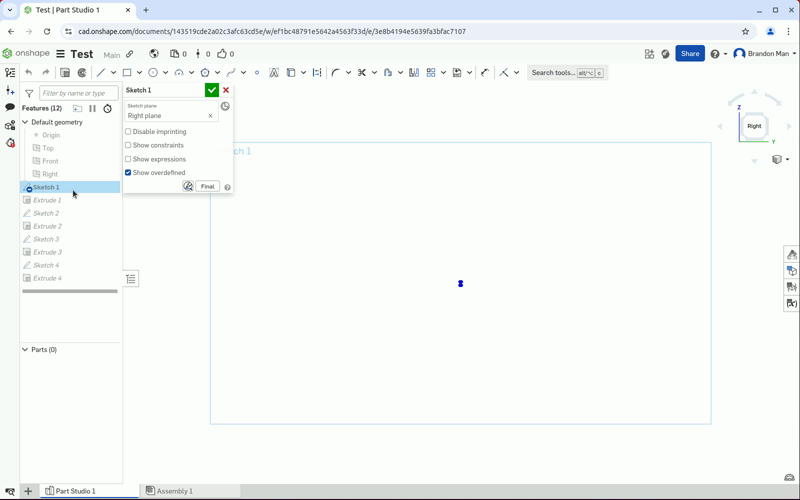
mouse_move(229, 92)
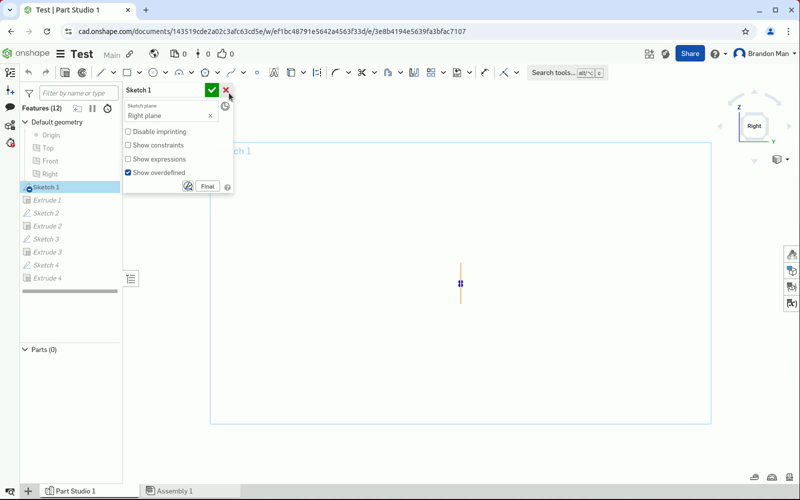
click(229, 92)
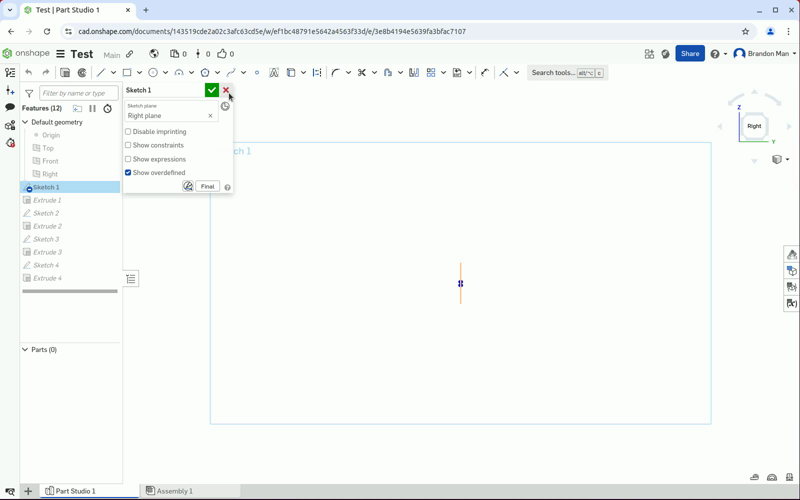
key(shift+s)
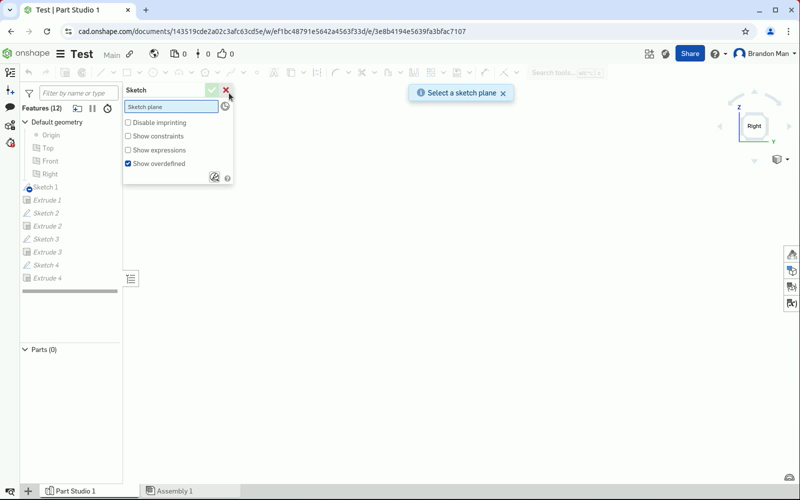
mouse_move(73, 176)
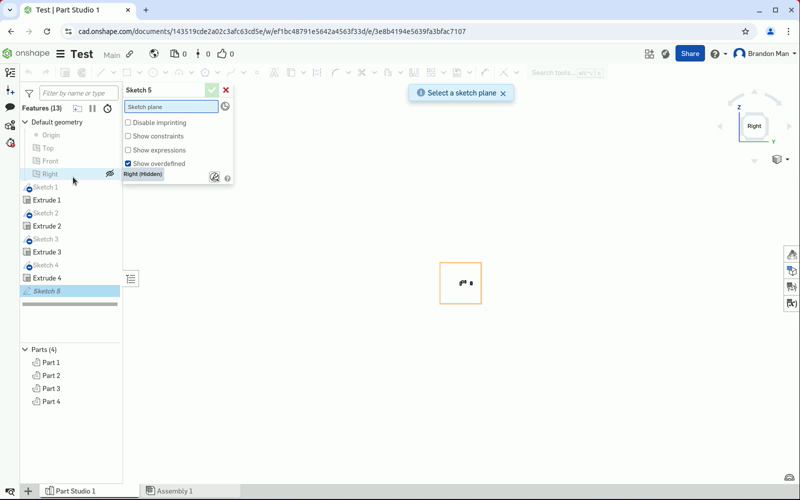
click(73, 176)
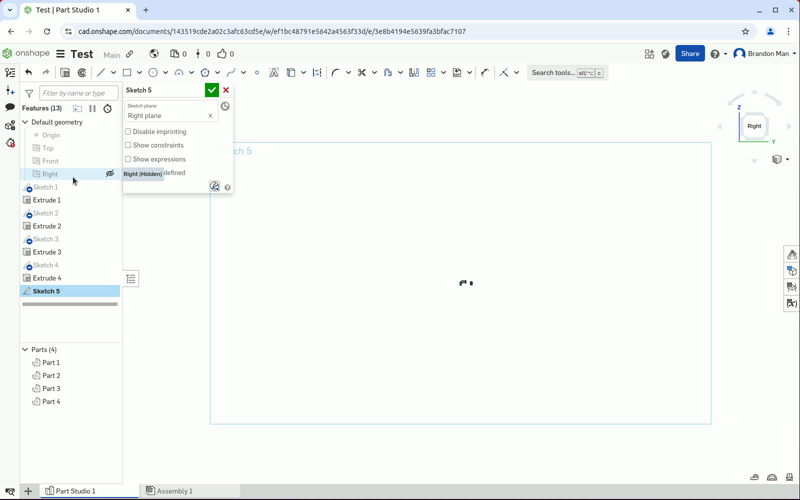
mouse_move(73, 352)
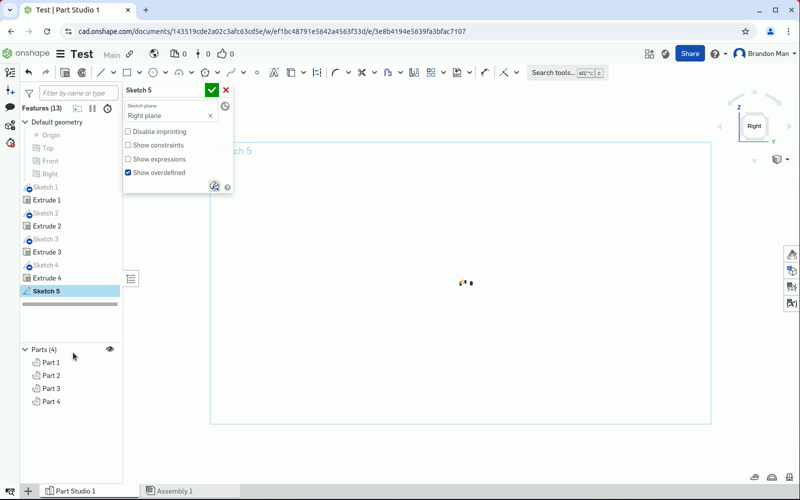
key(y)
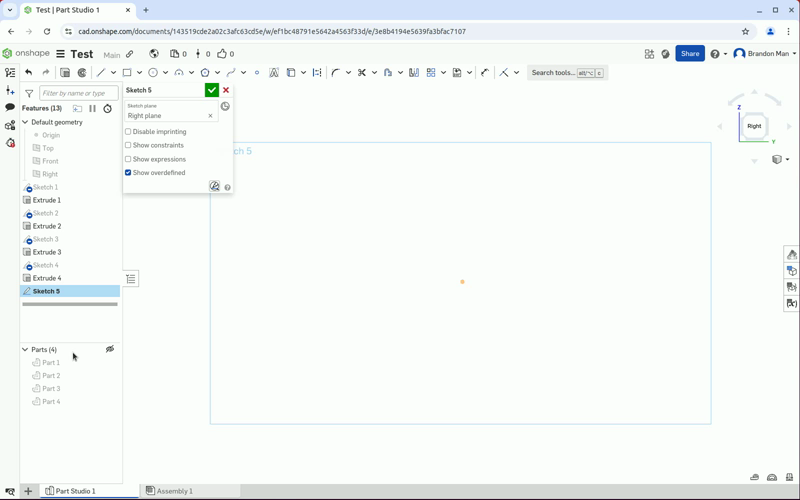
key(l)
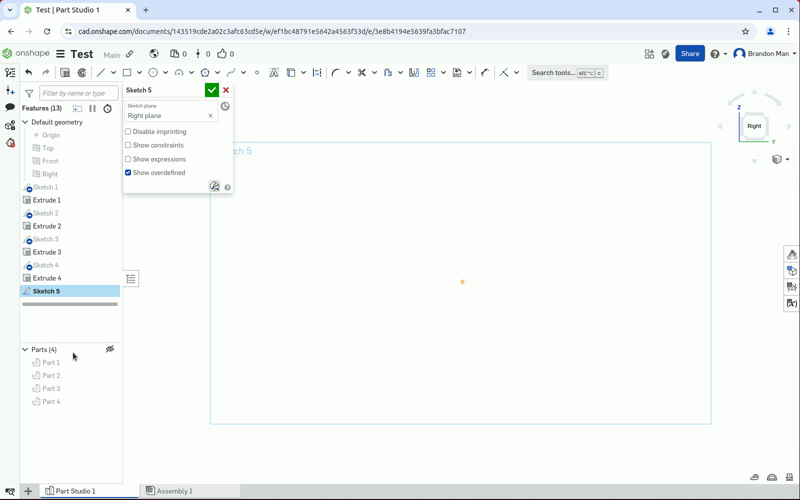
key_down(shift)
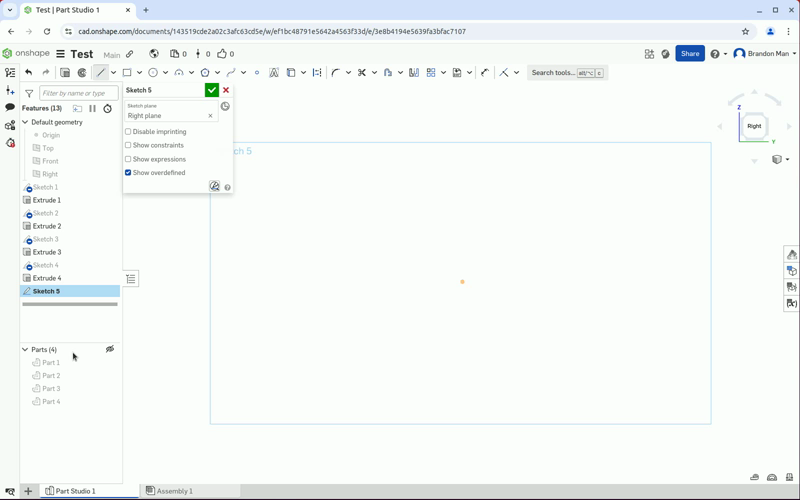
mouse_move(458, 284)
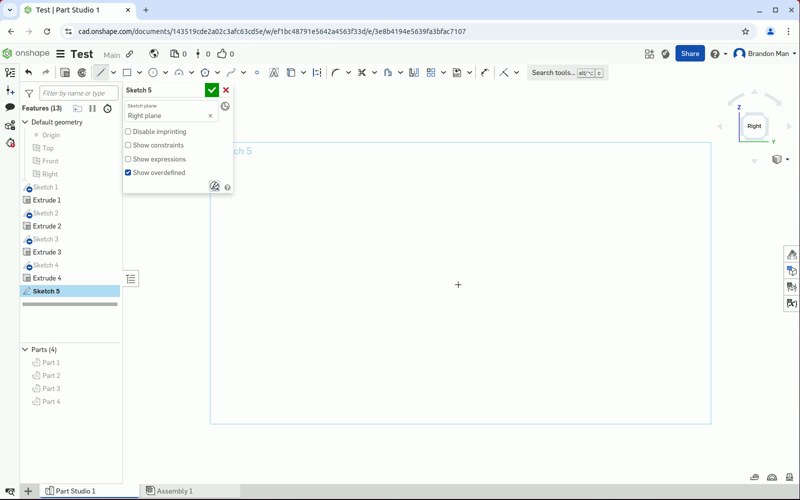
click(458, 284)
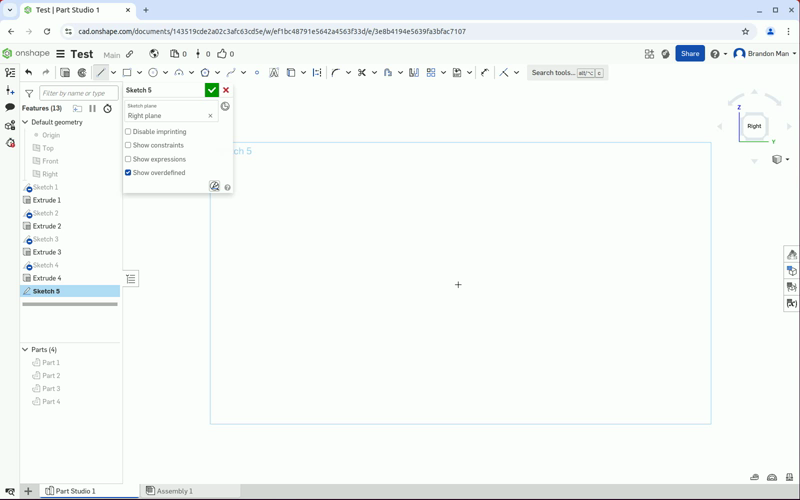
key_up(shift)
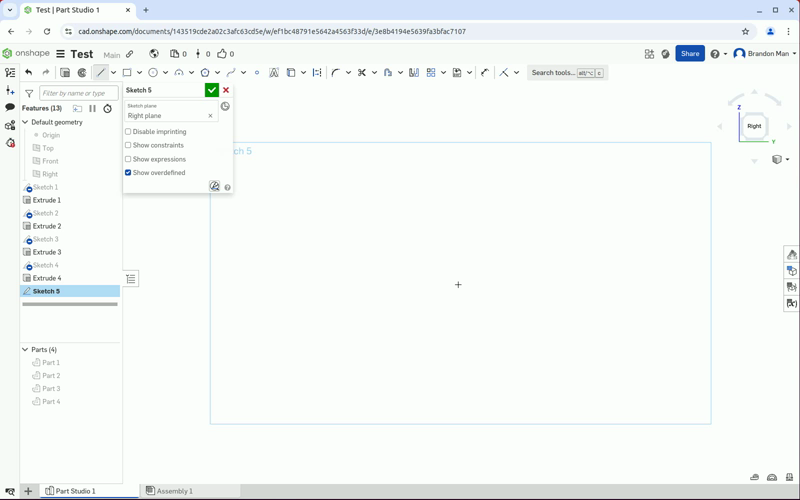
key_down(shift)
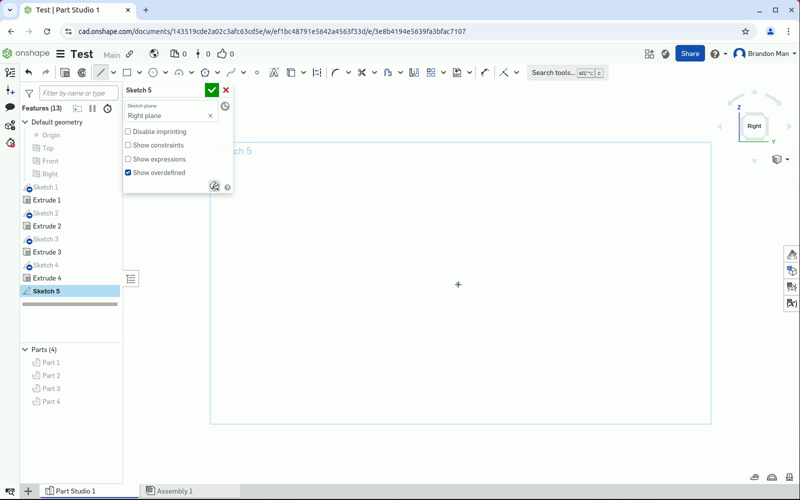
mouse_move(488, 284)
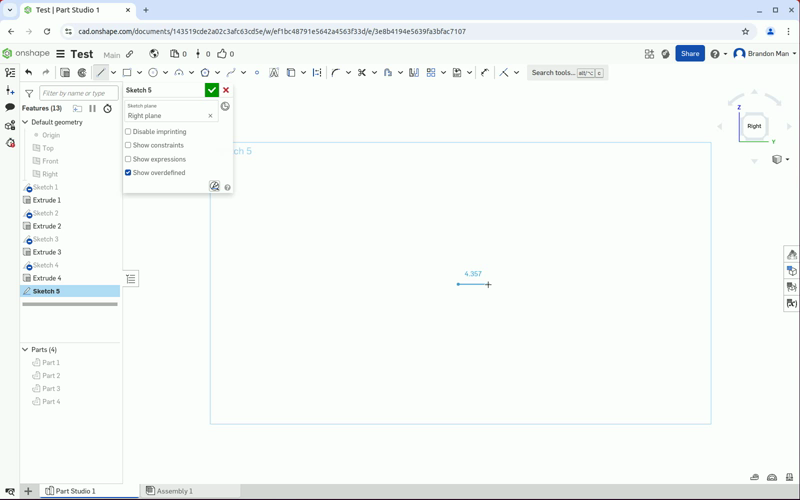
mouse_move(459, 284)
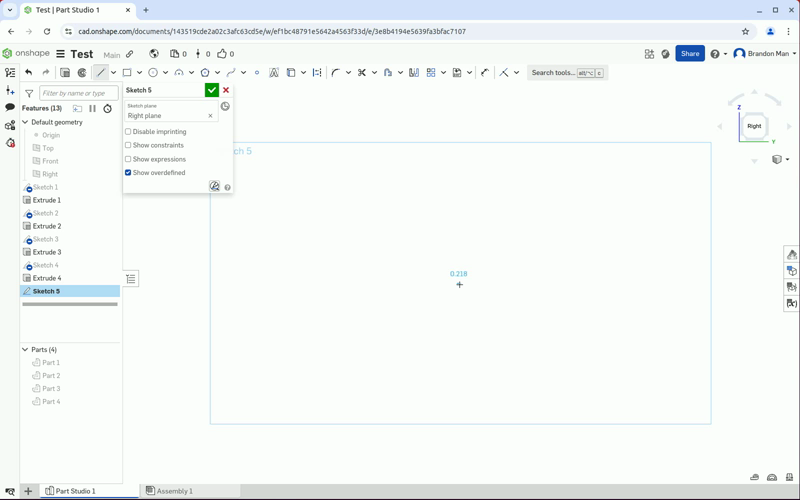
scroll(6)
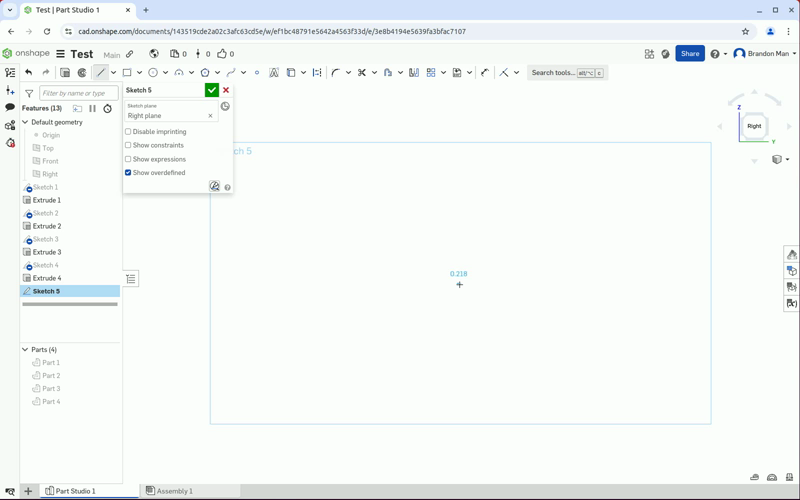
scroll(6)
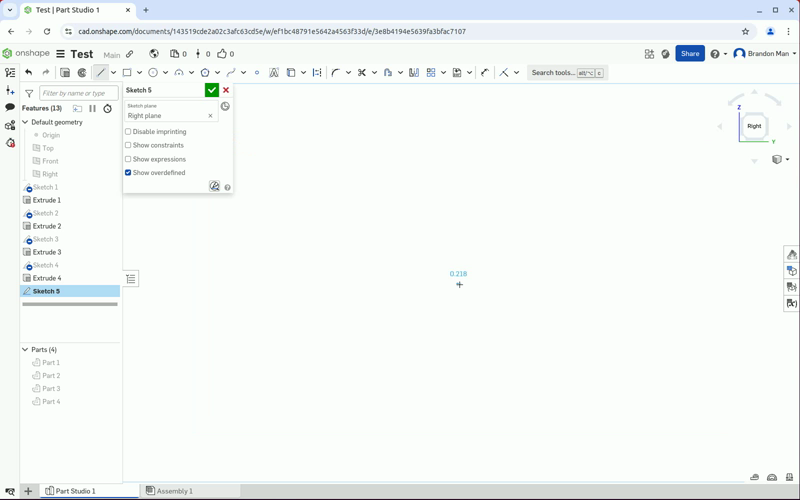
scroll(6)
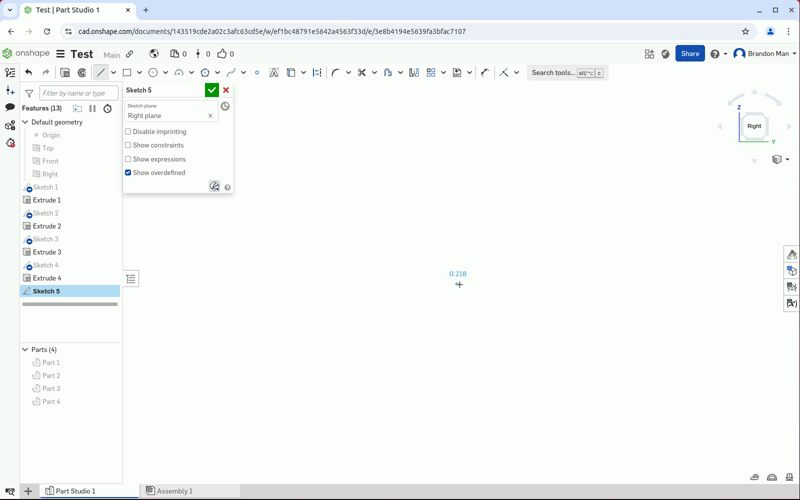
scroll(6)
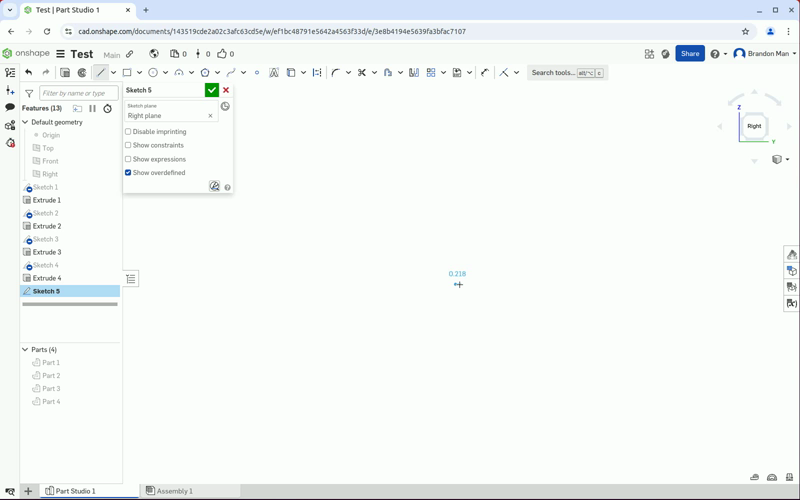
scroll(6)
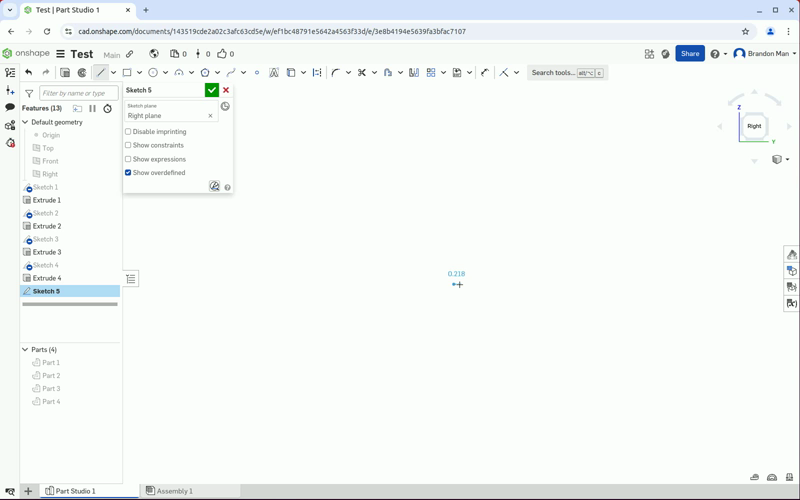
scroll(6)
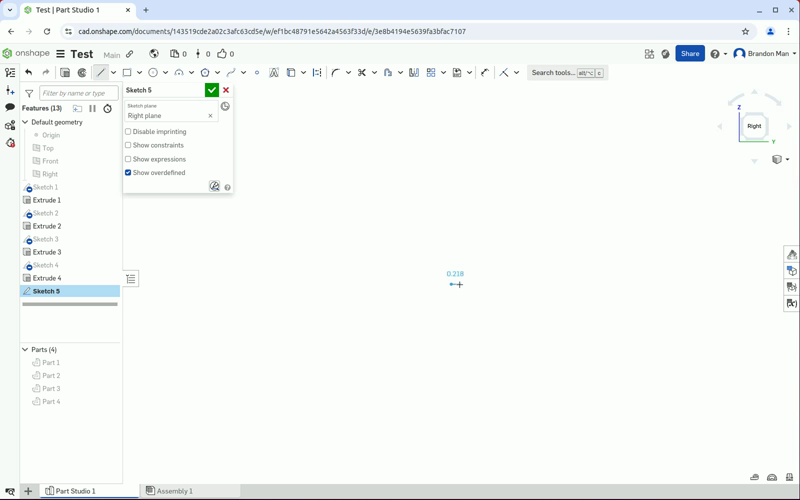
scroll(6)
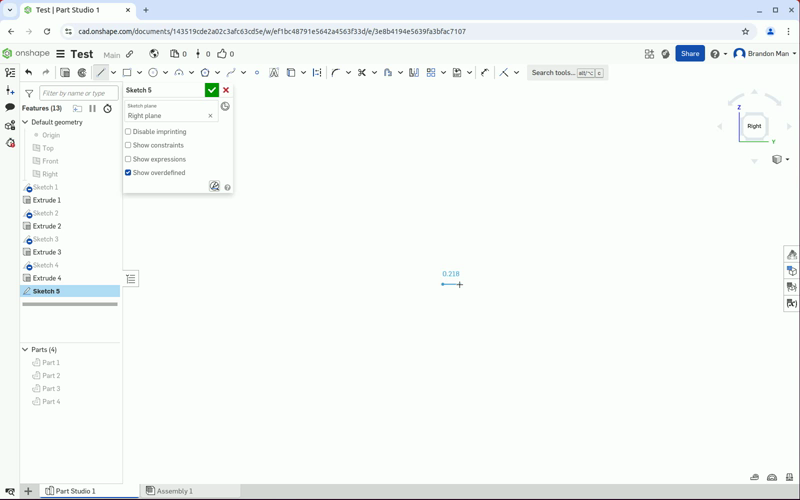
click(459, 284)
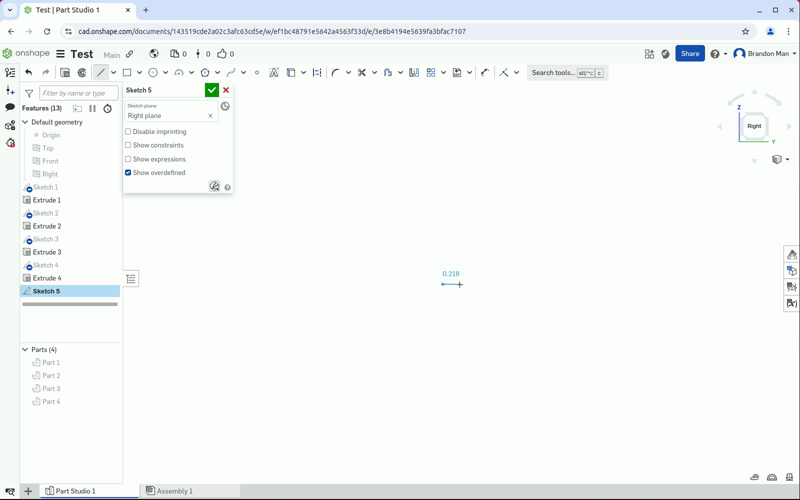
scroll(-6)
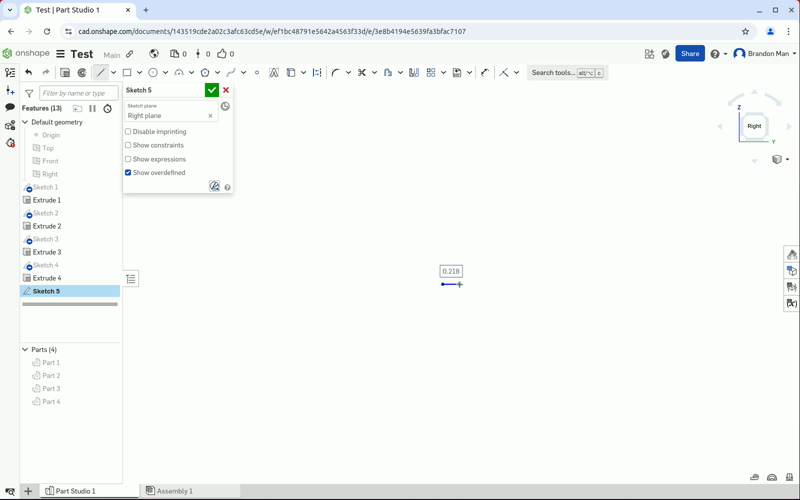
scroll(-6)
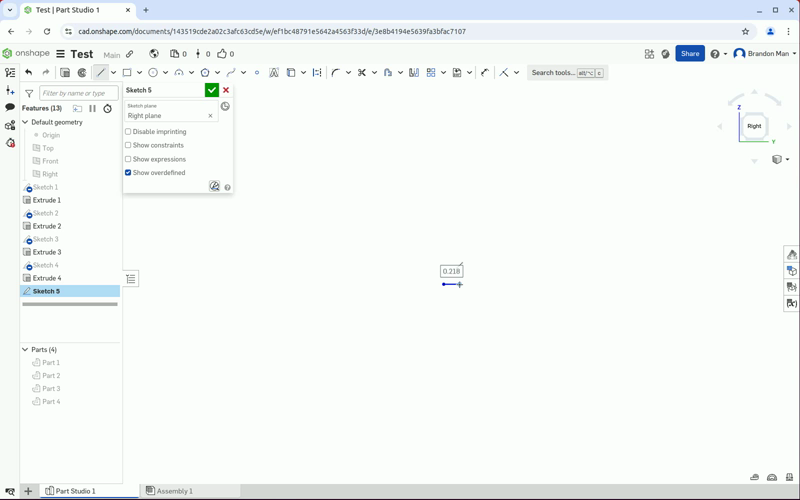
scroll(-6)
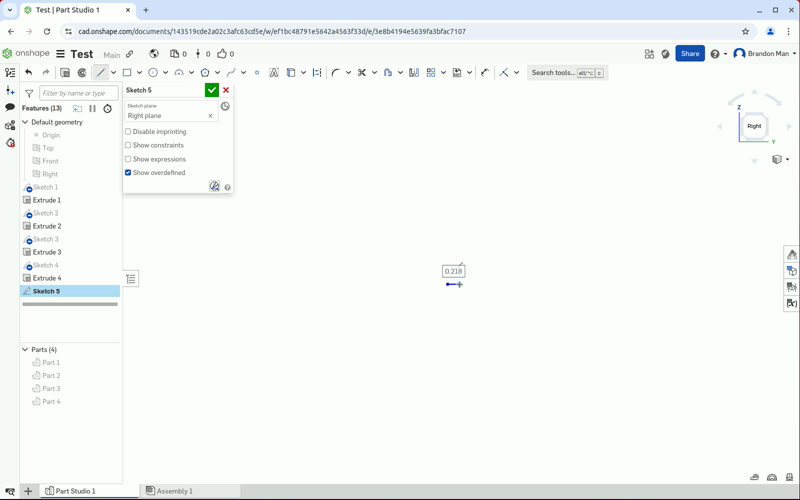
scroll(-6)
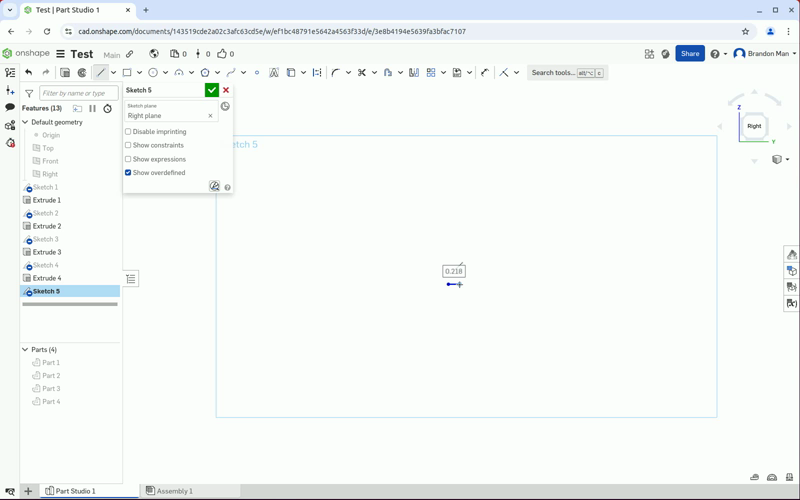
scroll(-6)
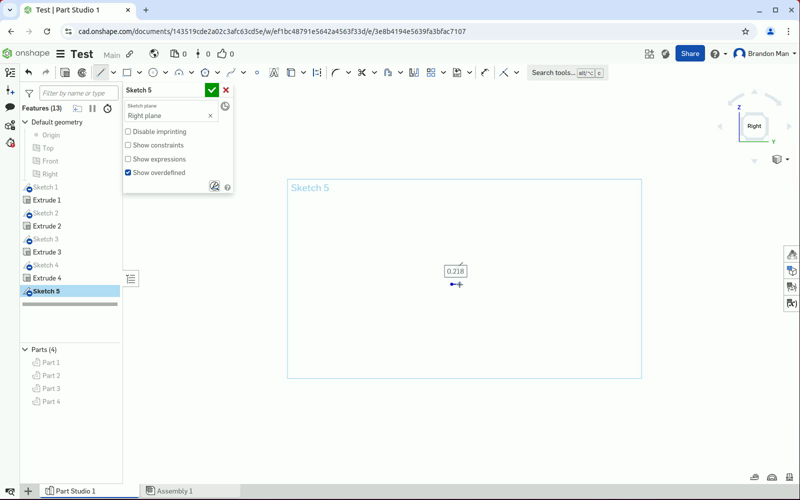
scroll(-6)
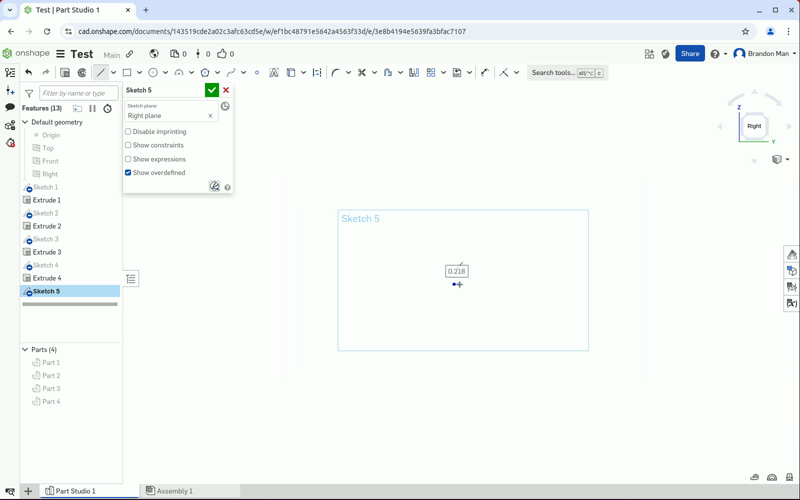
scroll(-6)
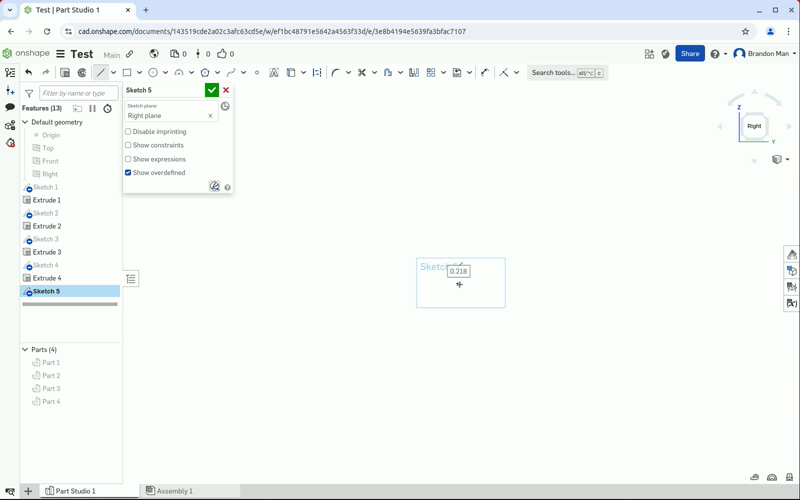
key_up(shift)
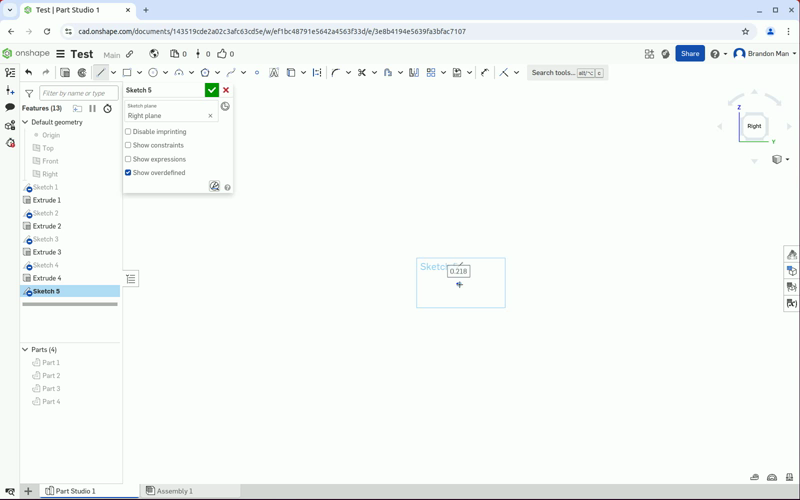
key_down(shift)
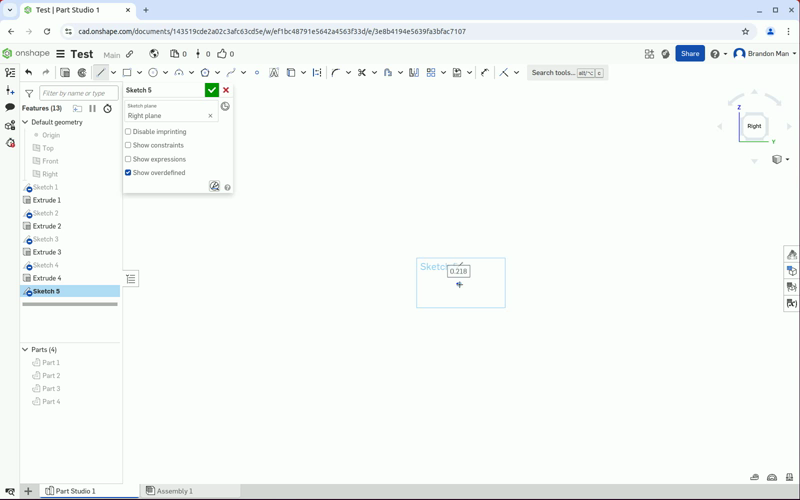
mouse_move(489, 284)
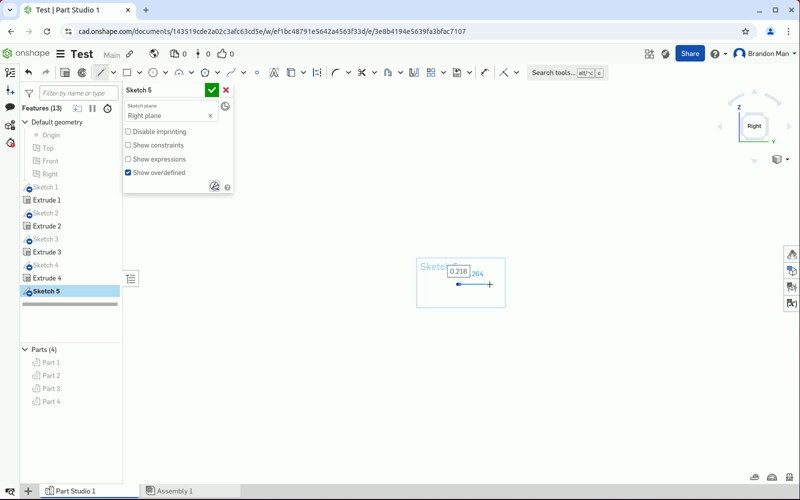
mouse_move(459, 281)
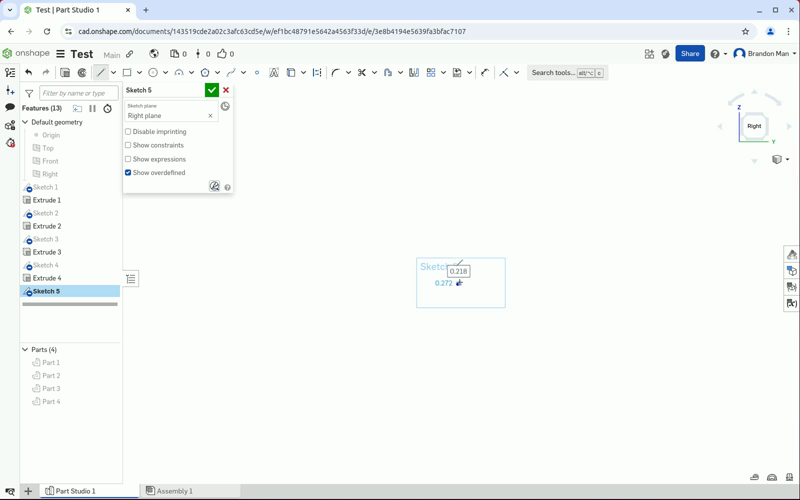
scroll(6)
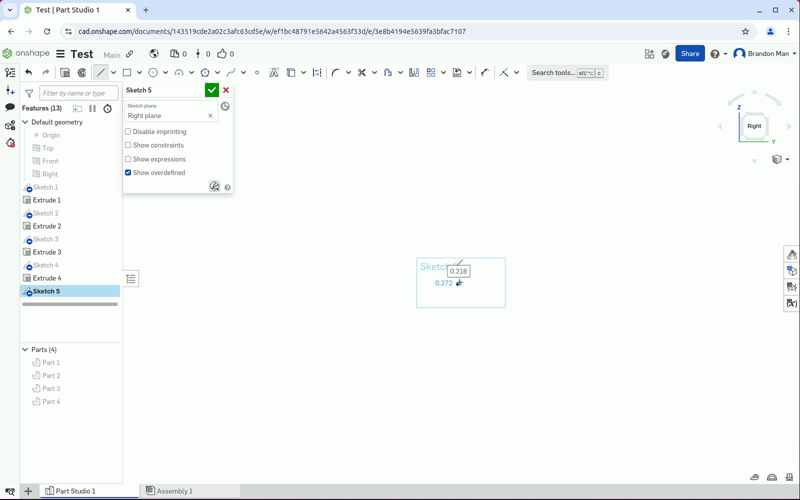
scroll(6)
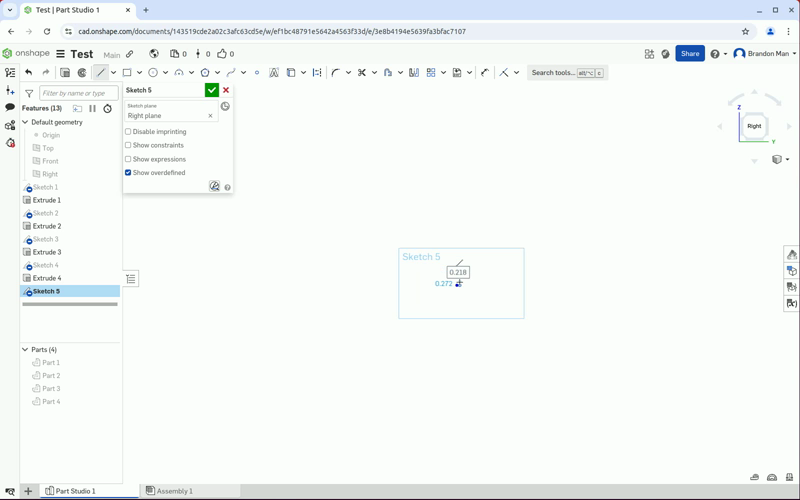
scroll(6)
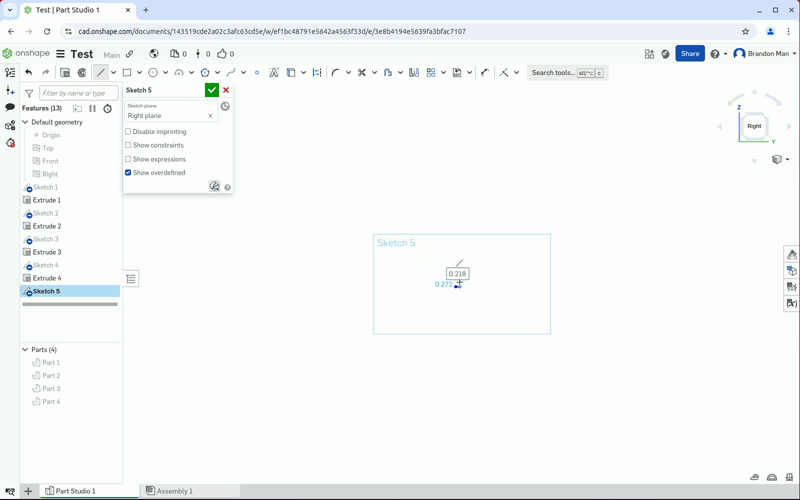
scroll(6)
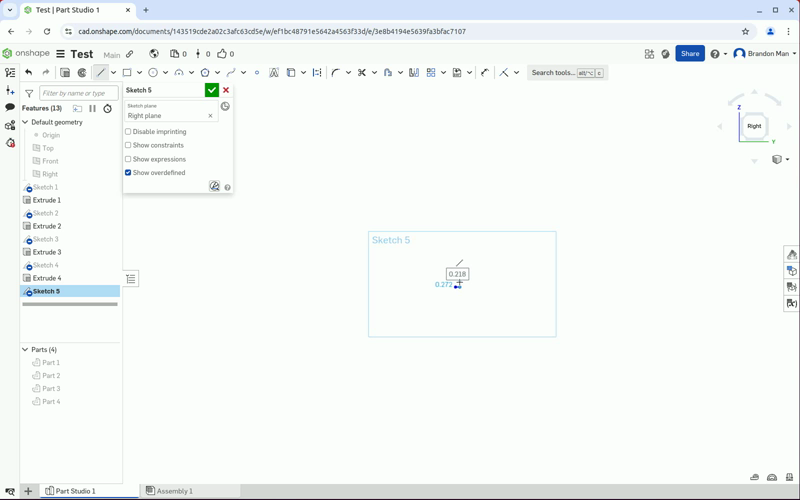
scroll(6)
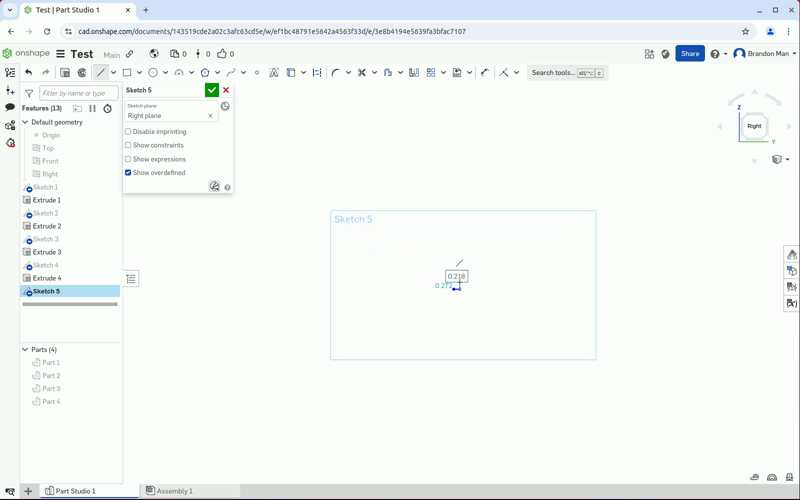
scroll(6)
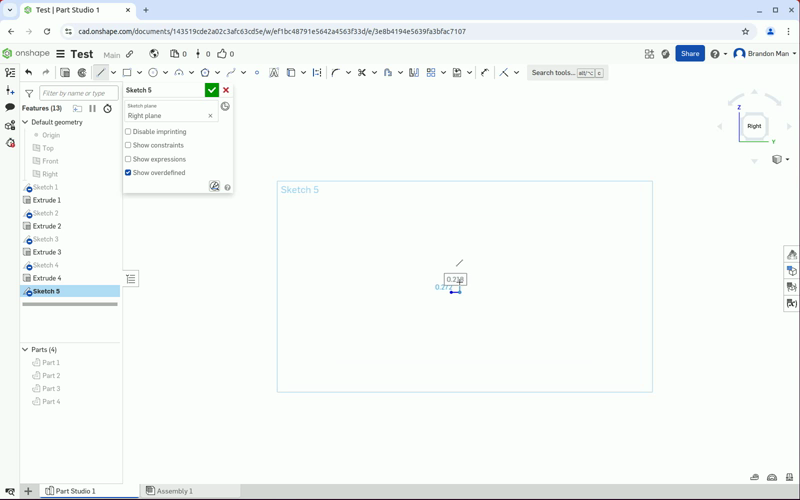
scroll(6)
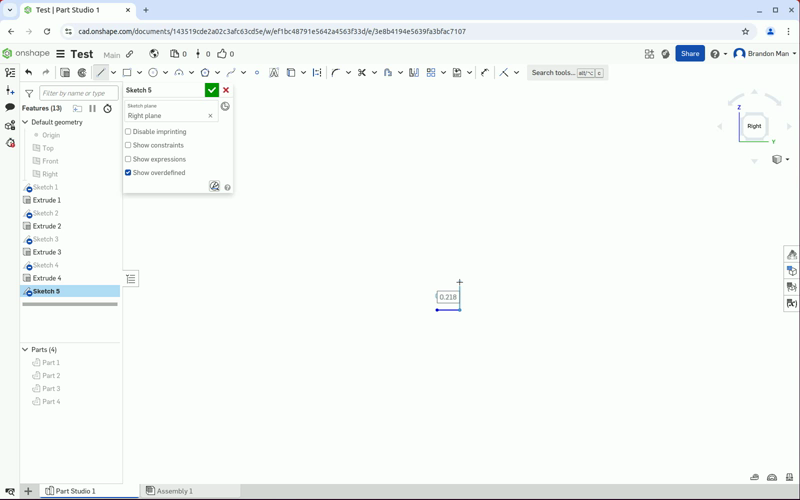
click(459, 281)
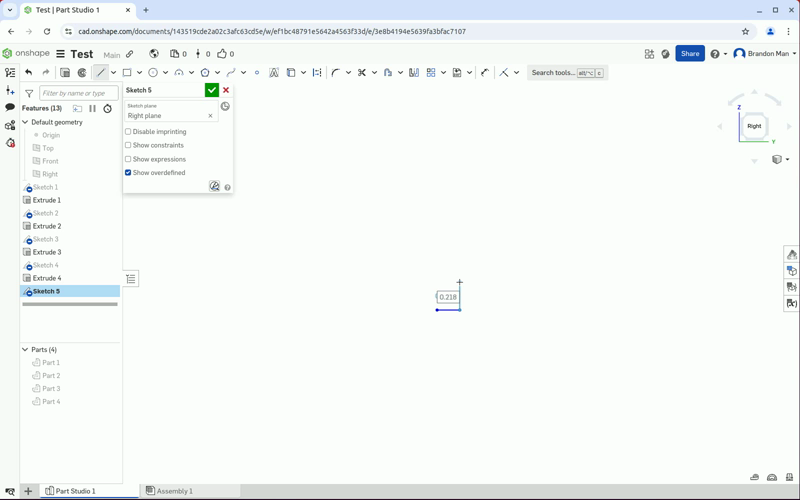
scroll(-6)
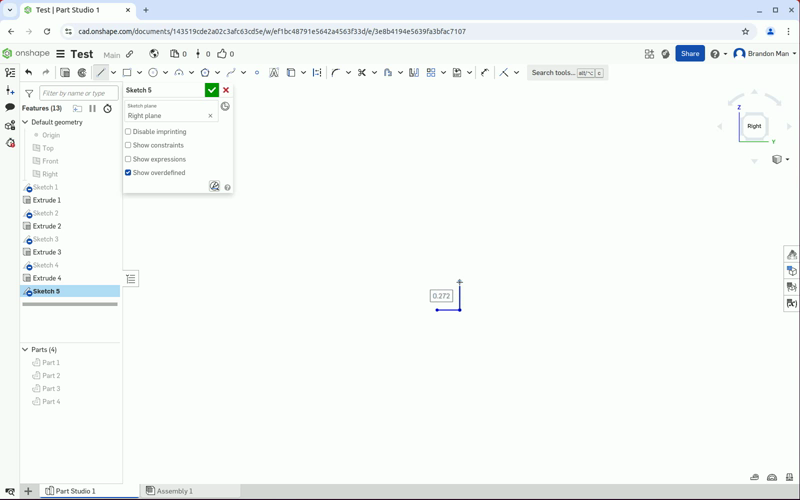
scroll(-6)
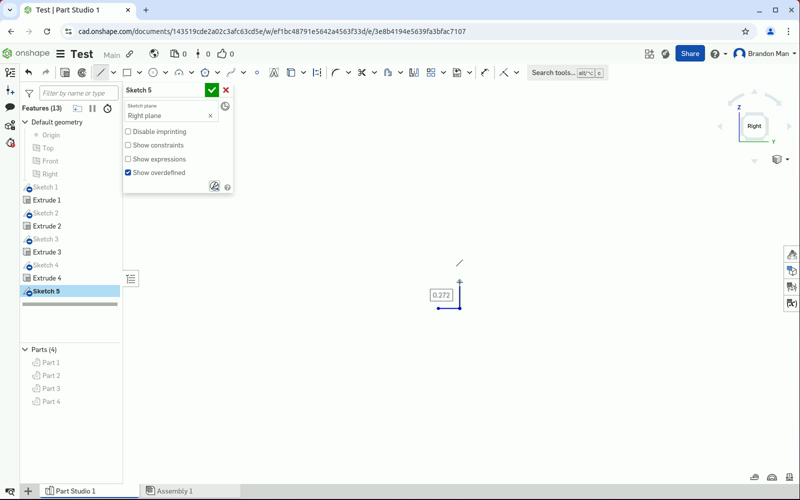
scroll(-6)
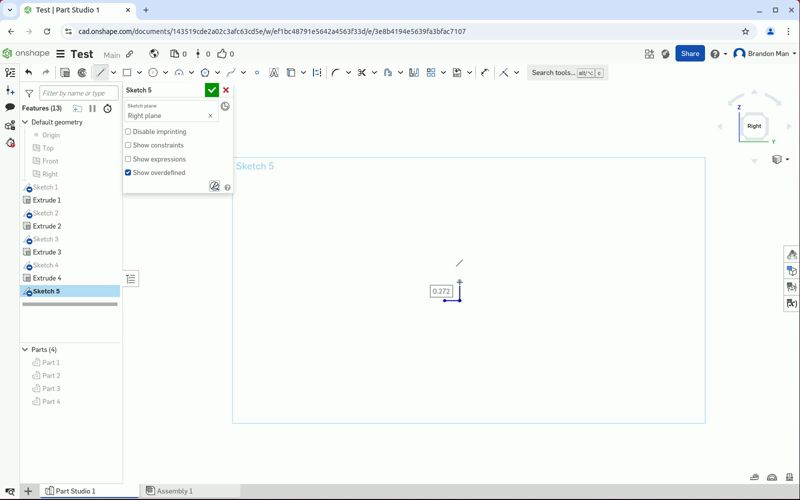
scroll(-6)
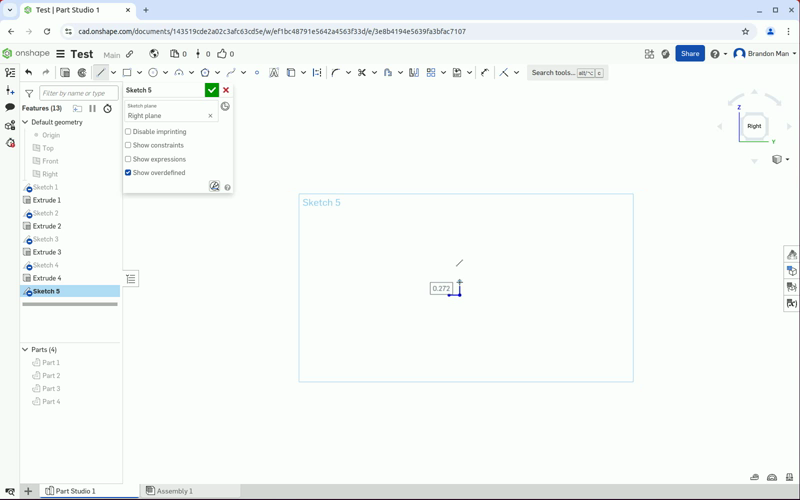
scroll(-6)
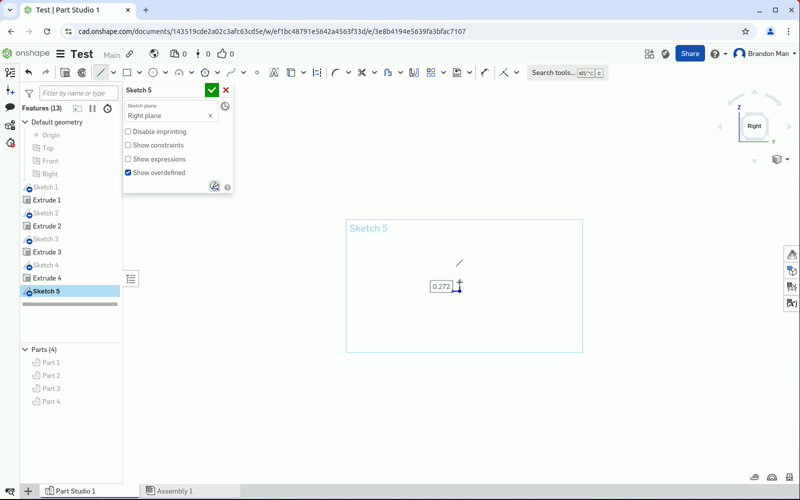
scroll(-6)
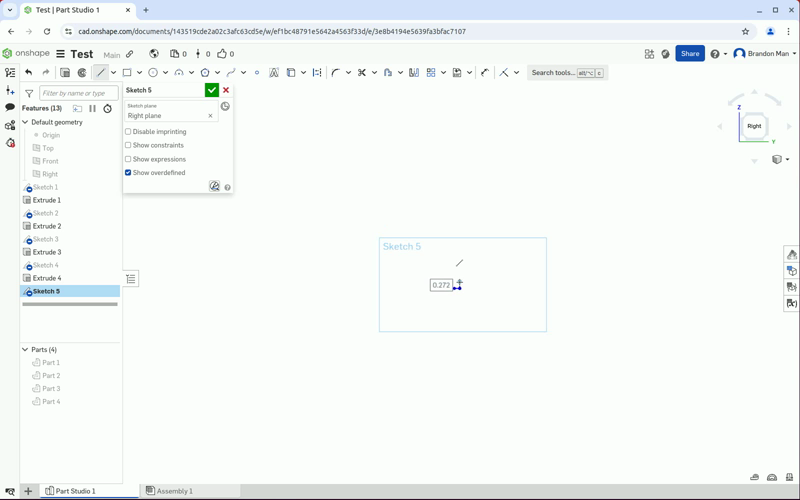
scroll(-6)
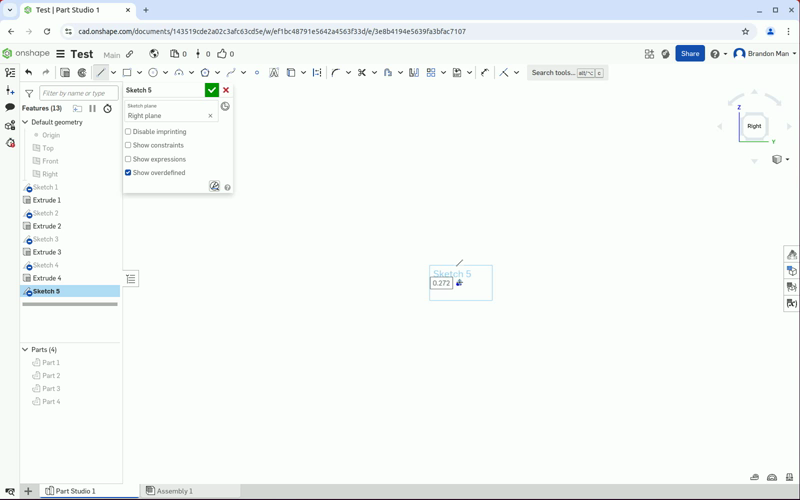
key_up(shift)
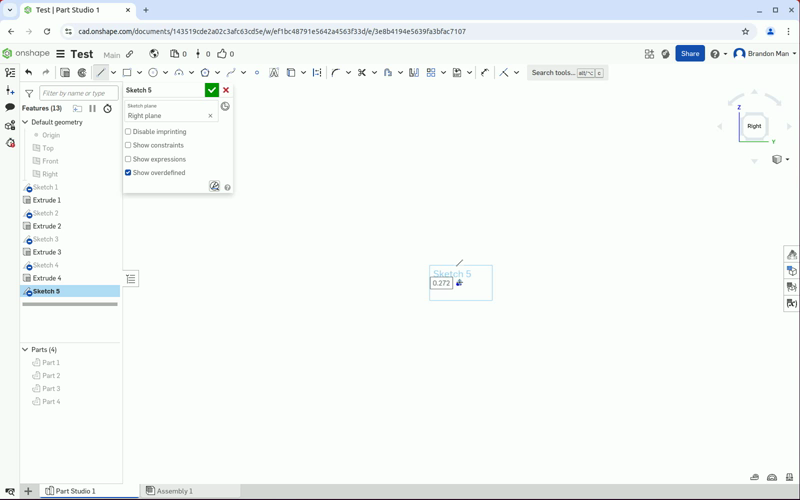
key_down(shift)
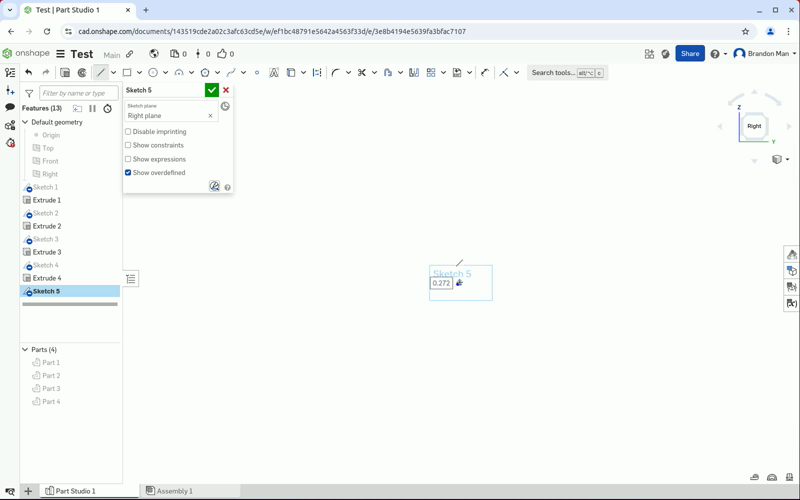
mouse_move(489, 281)
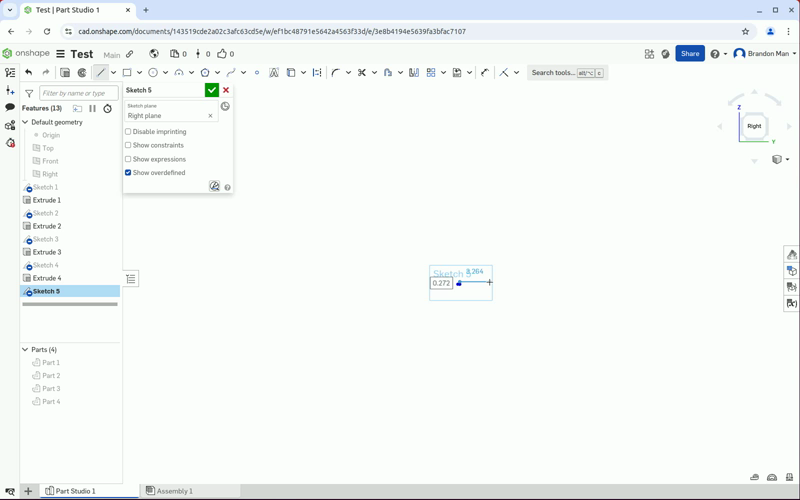
mouse_move(458, 281)
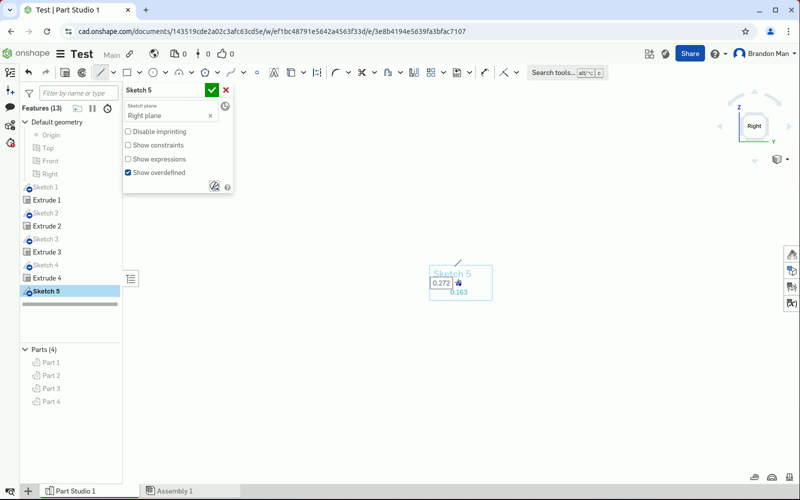
scroll(6)
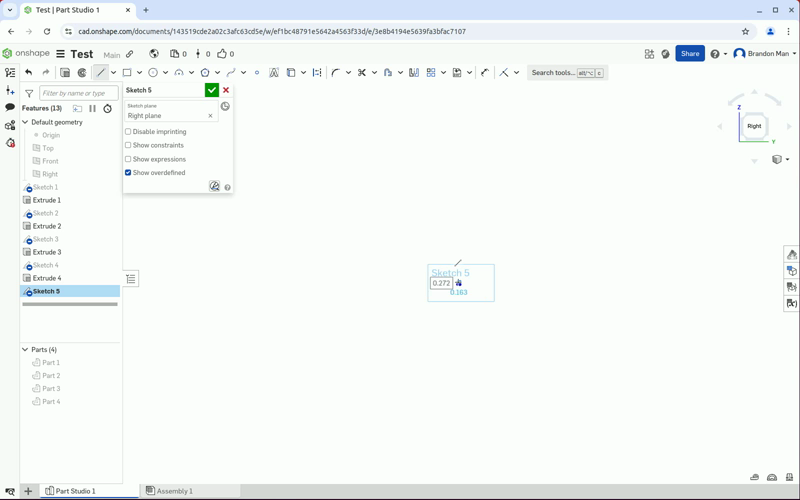
scroll(6)
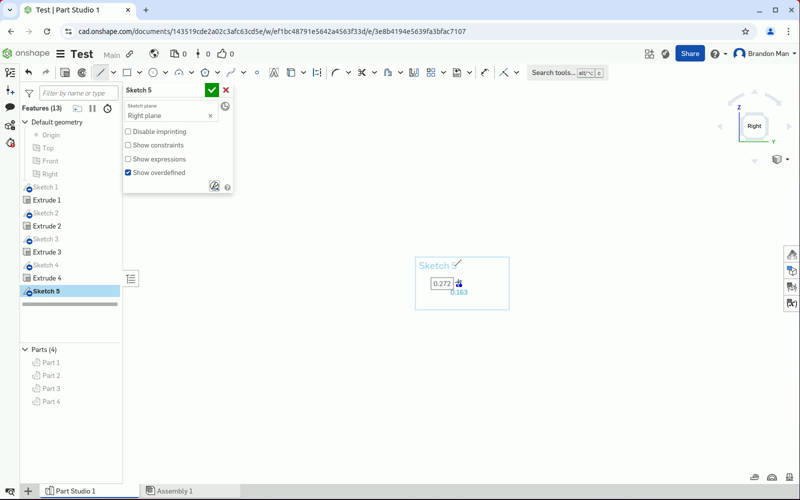
scroll(6)
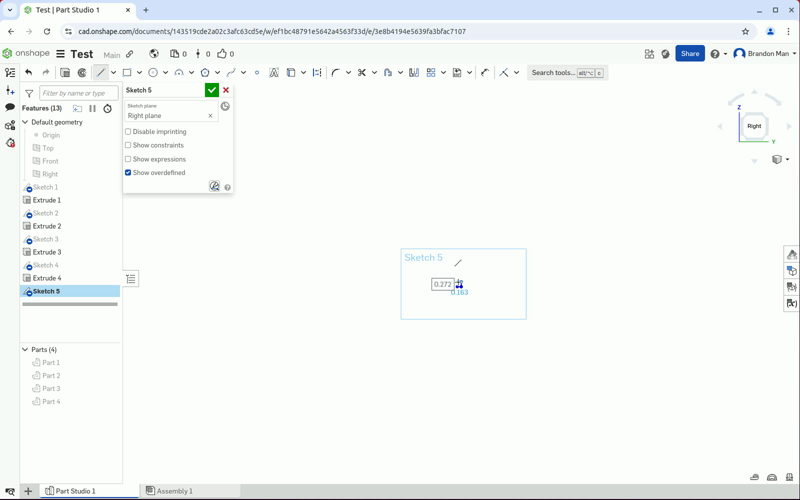
scroll(6)
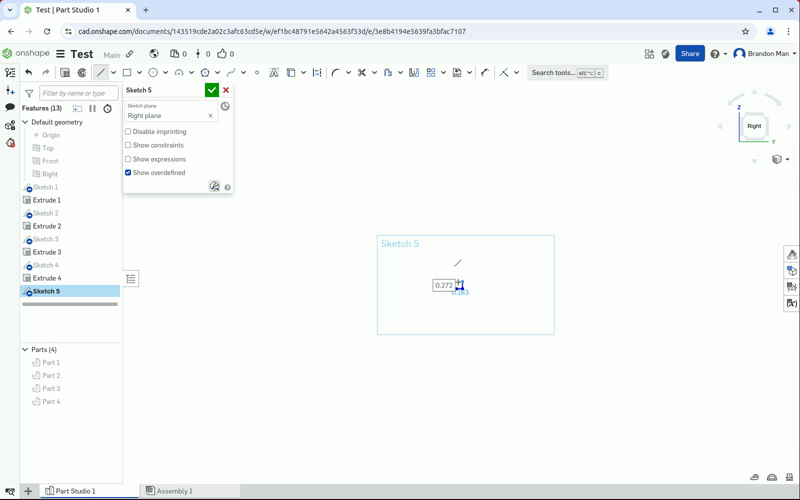
scroll(6)
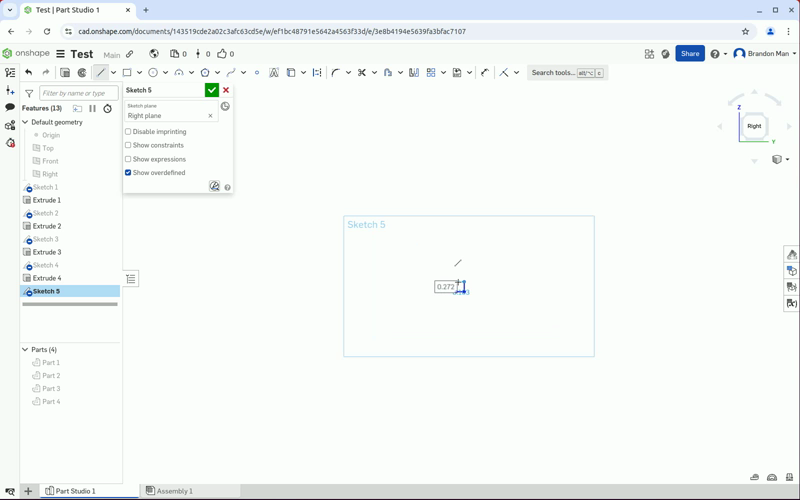
scroll(6)
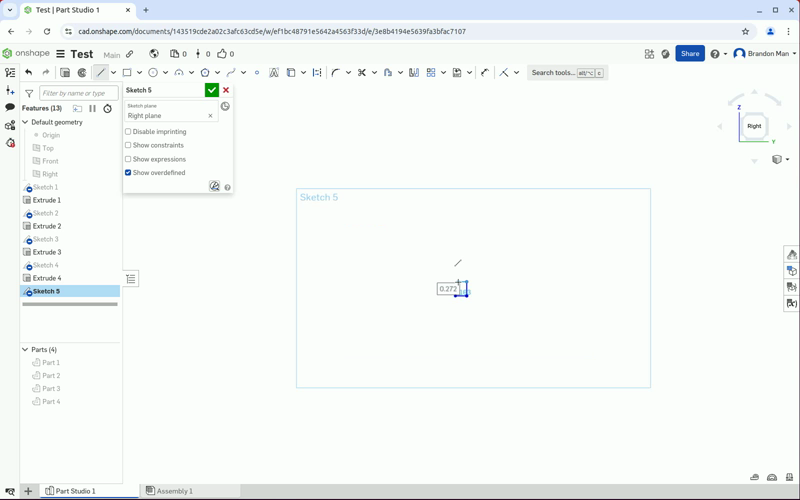
scroll(6)
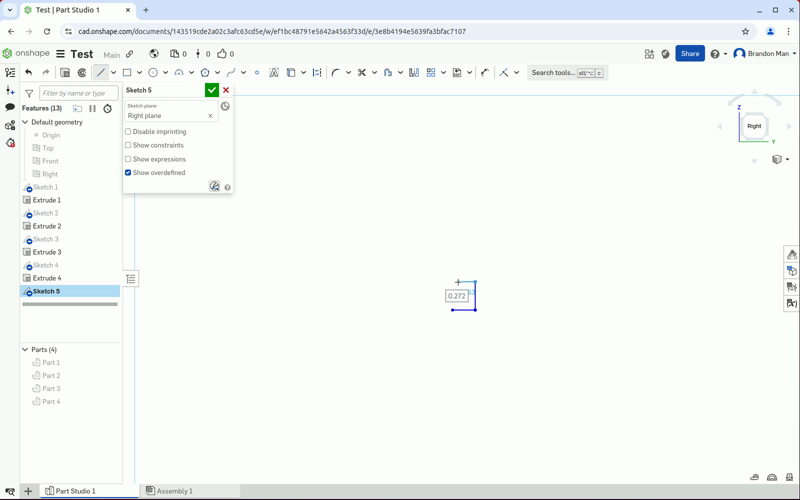
click(458, 281)
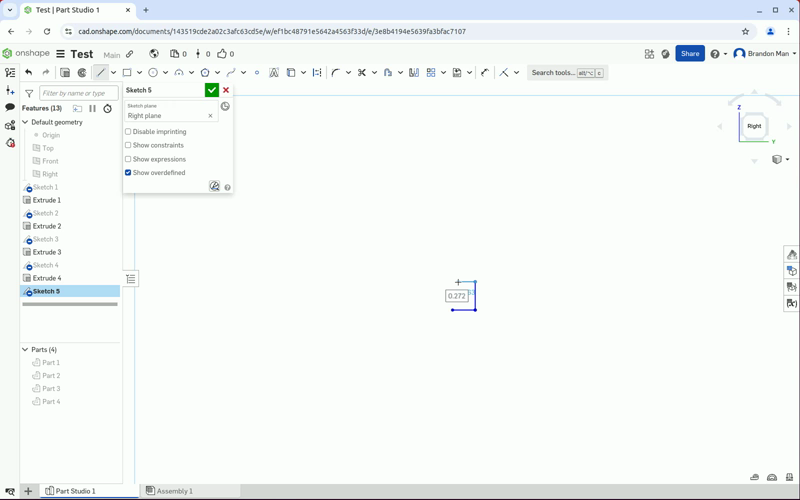
scroll(-6)
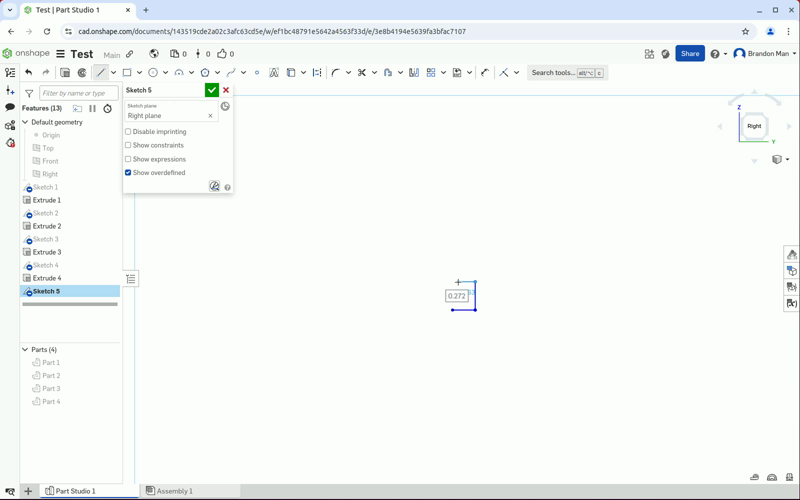
scroll(-6)
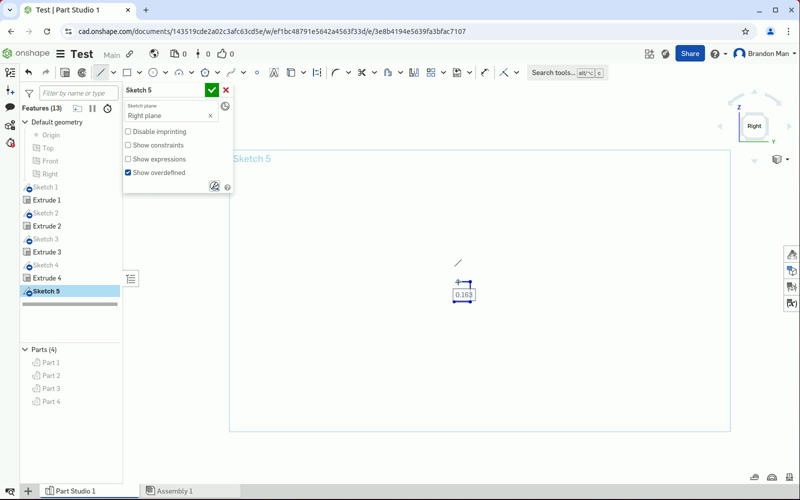
scroll(-6)
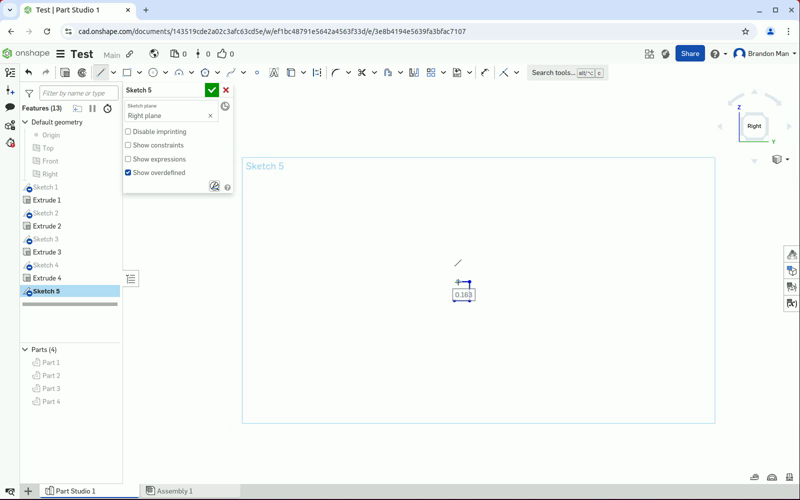
scroll(-6)
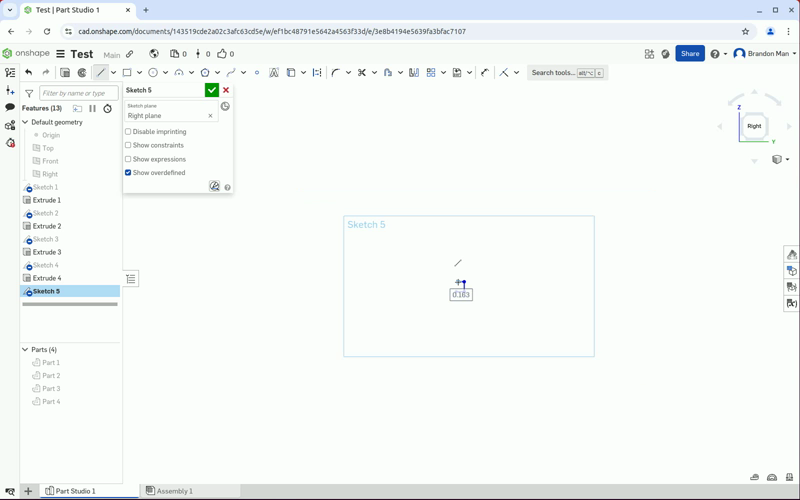
scroll(-6)
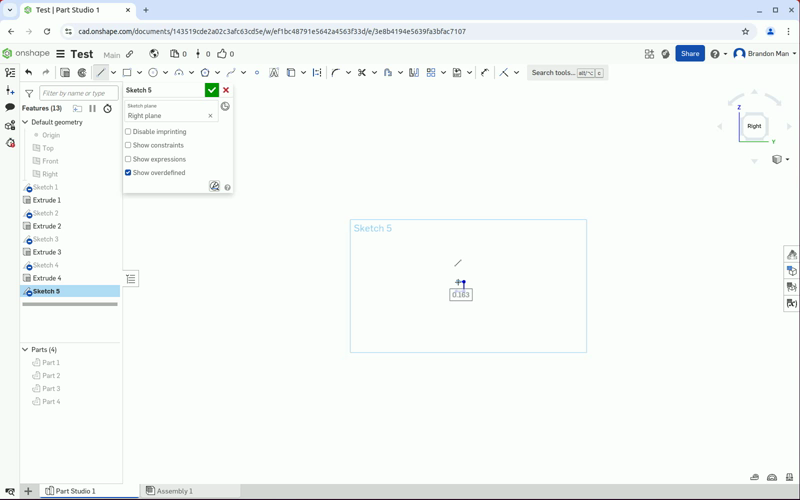
scroll(-6)
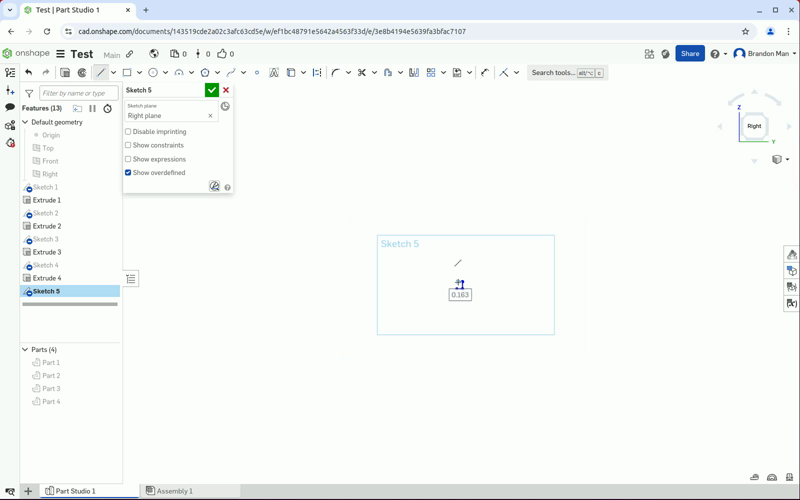
scroll(-6)
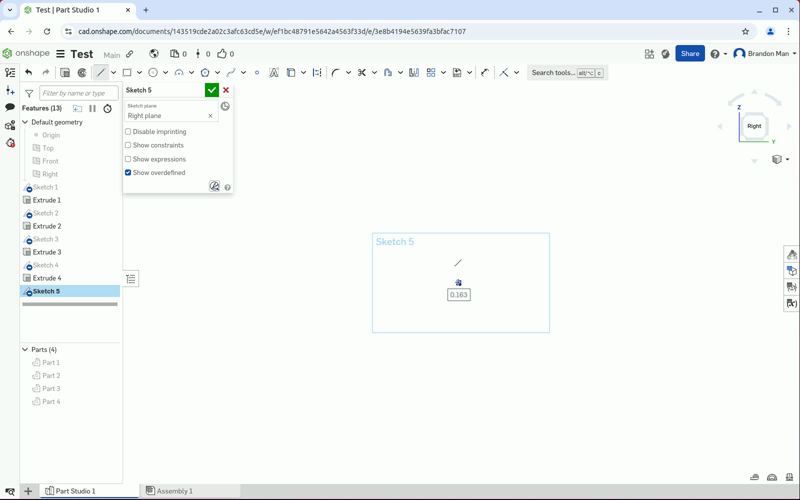
key_up(shift)
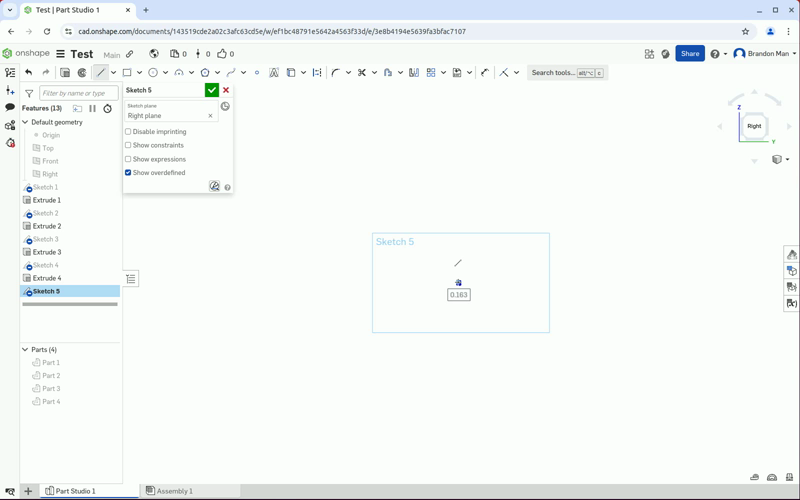
mouse_move(488, 281)
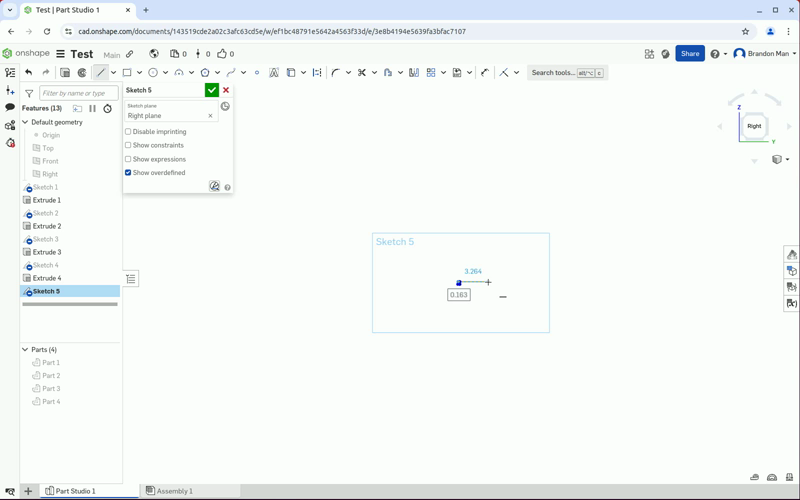
key_down(shift)
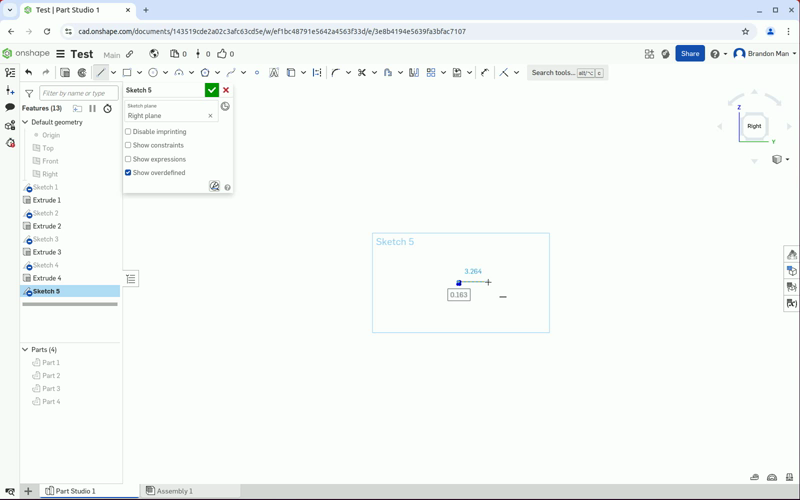
mouse_move(458, 284)
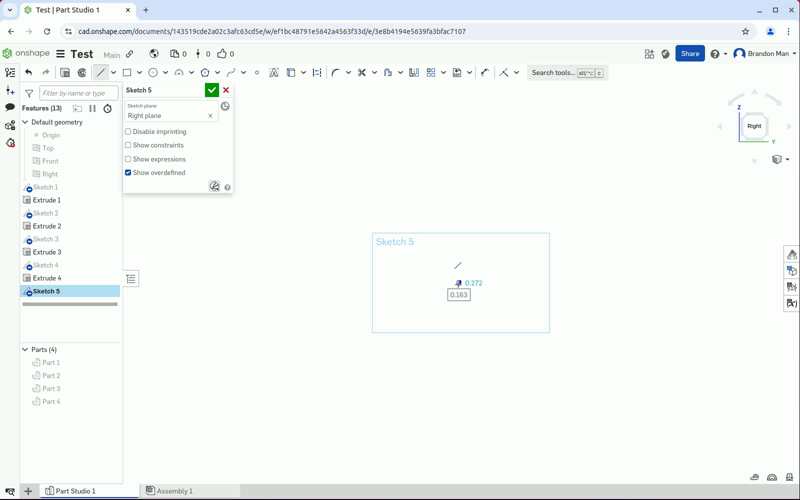
scroll(6)
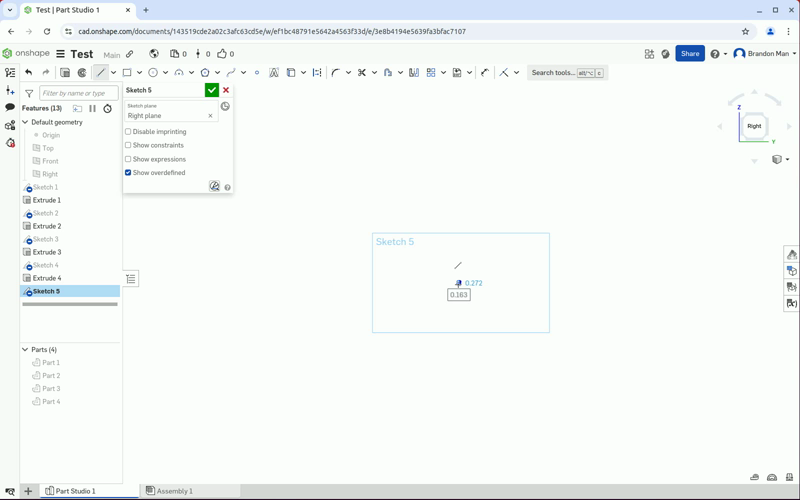
scroll(6)
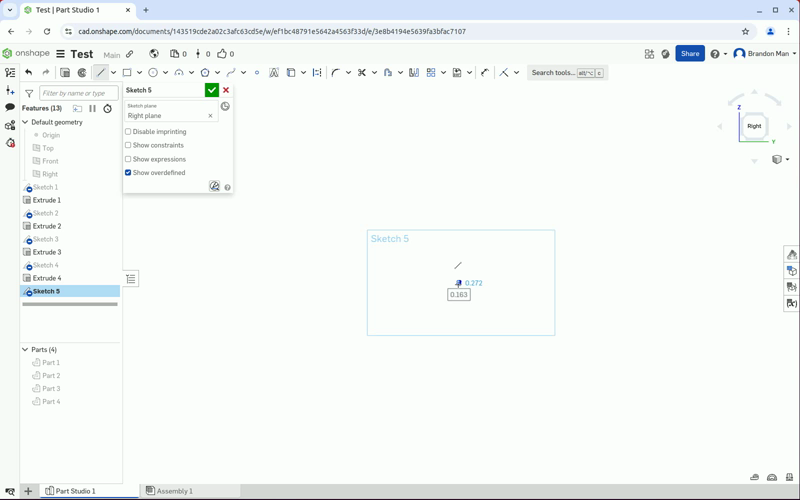
scroll(6)
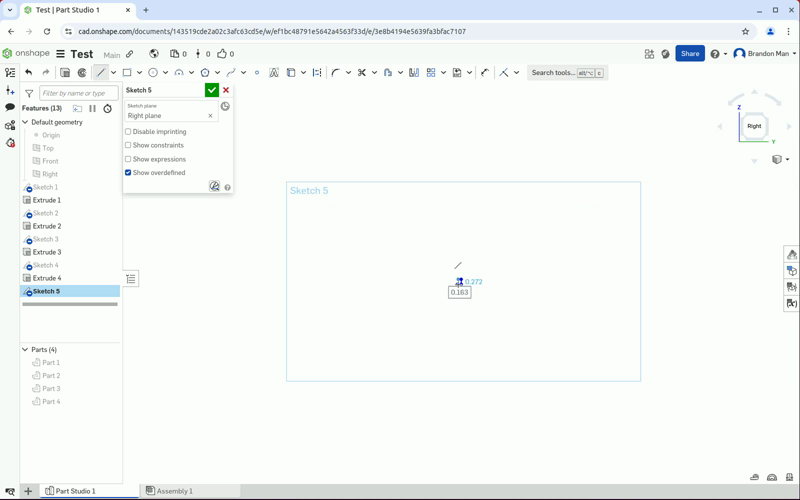
scroll(6)
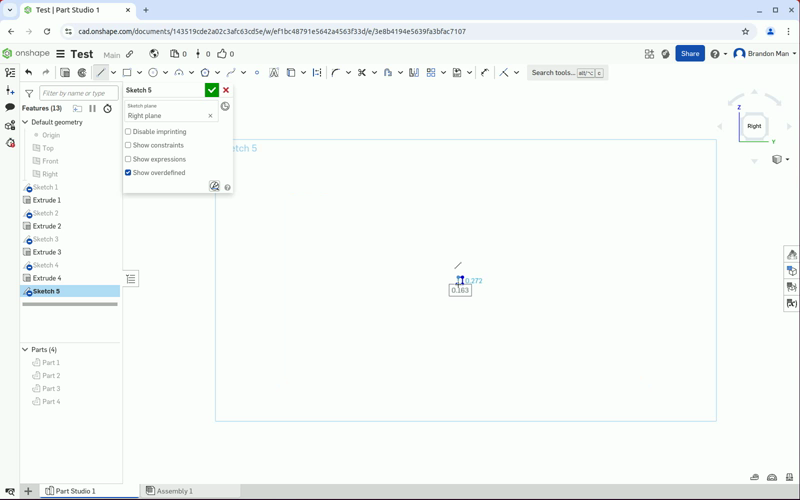
scroll(6)
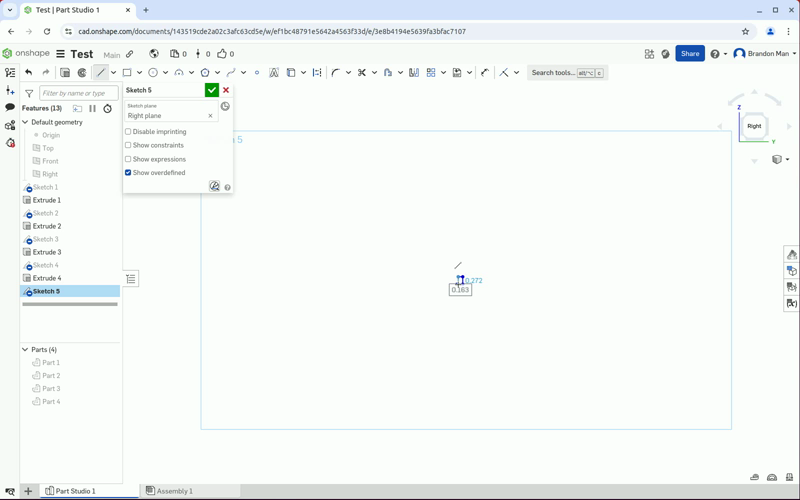
scroll(6)
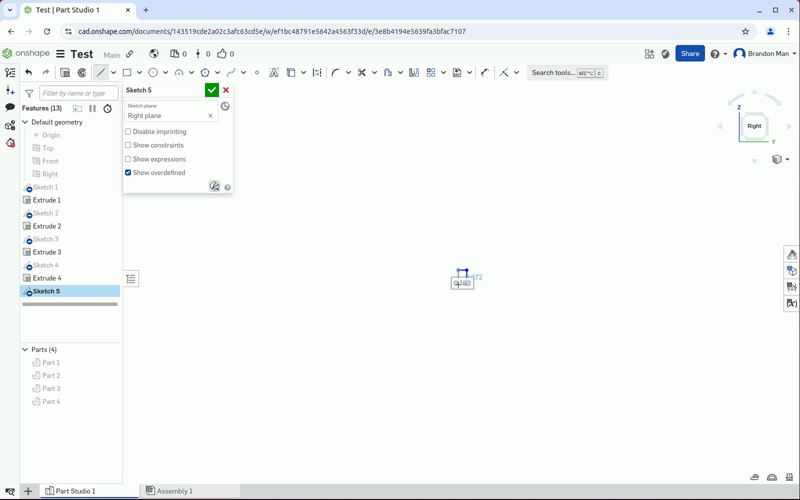
scroll(6)
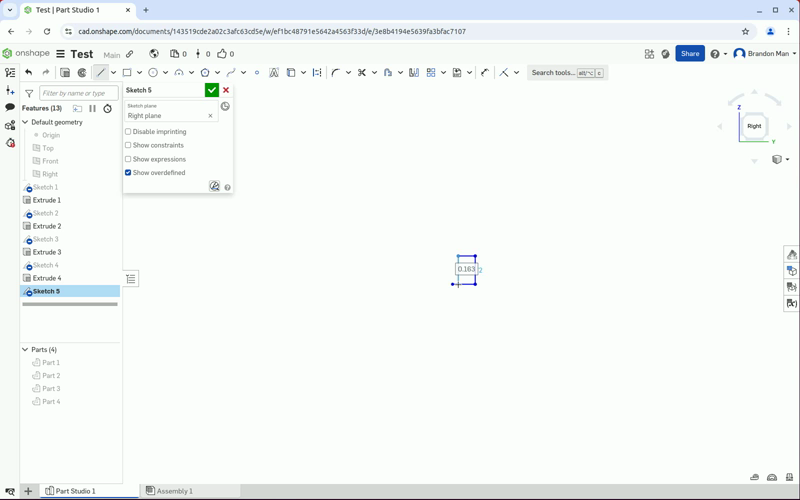
key_up(shift)
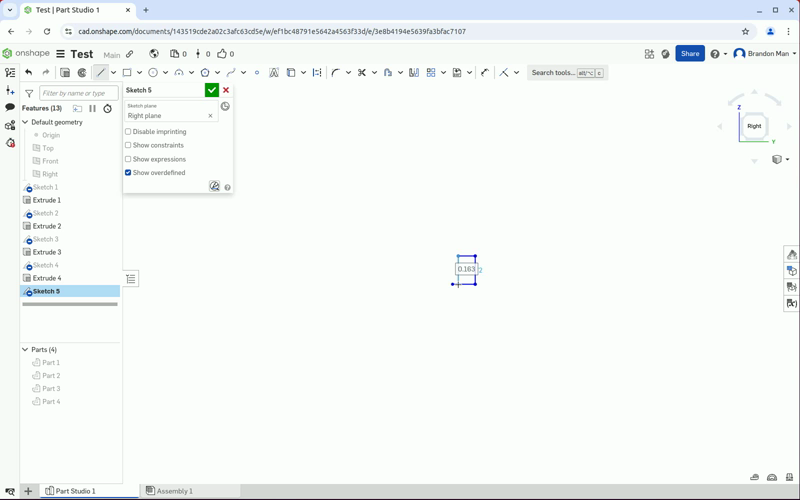
click(458, 284)
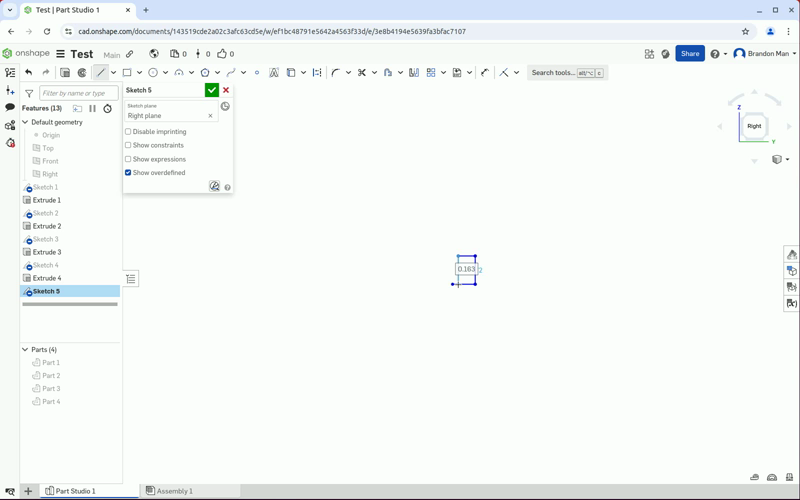
scroll(-6)
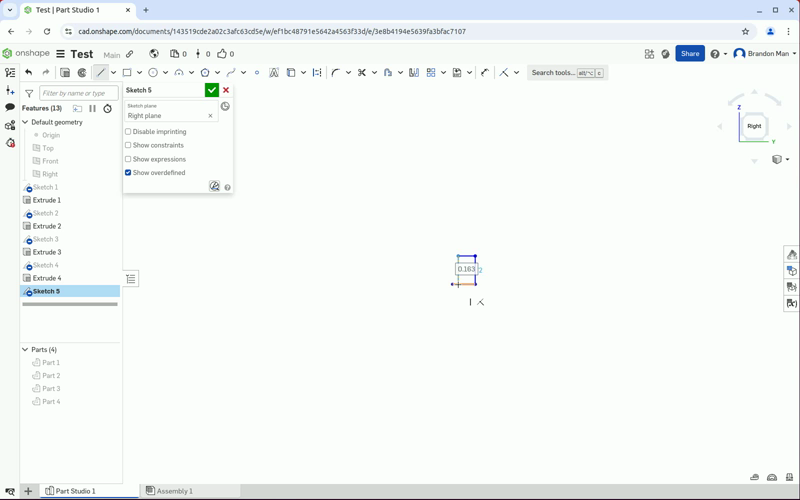
scroll(-6)
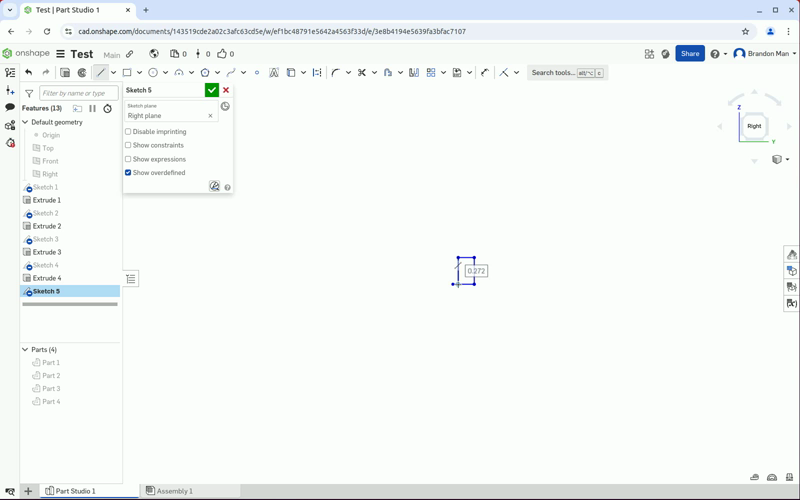
scroll(-6)
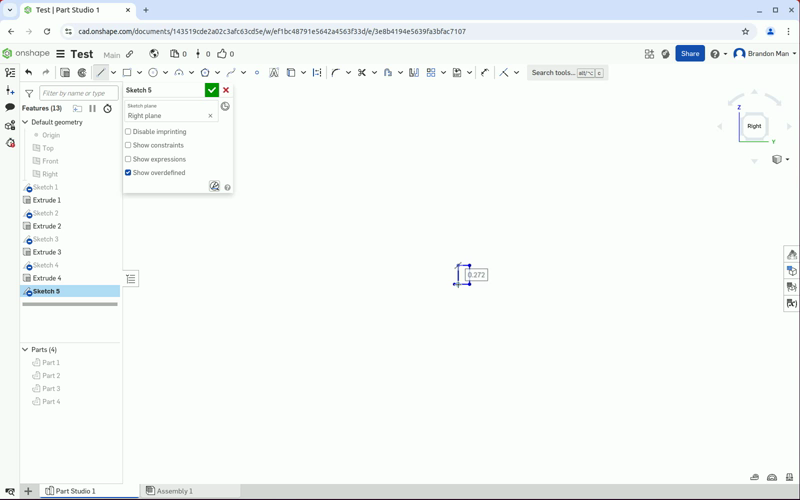
scroll(-6)
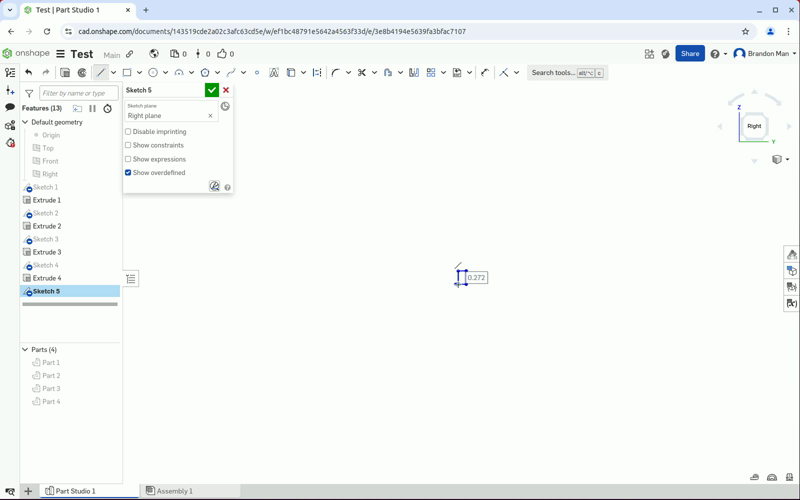
scroll(-6)
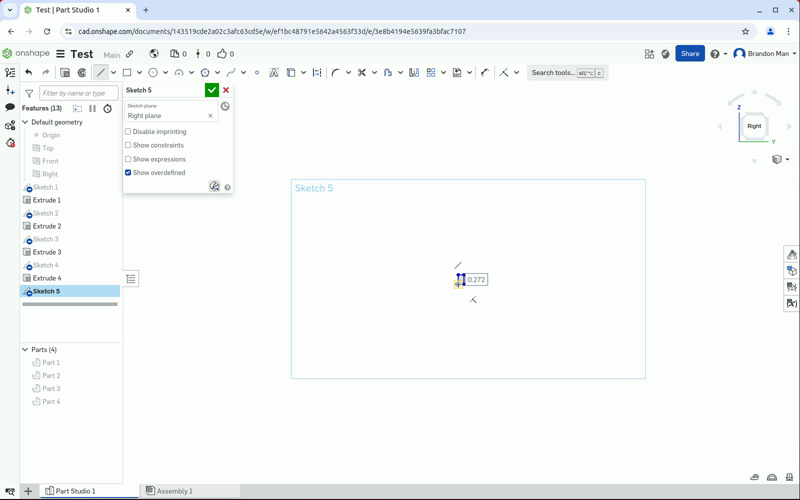
scroll(-6)
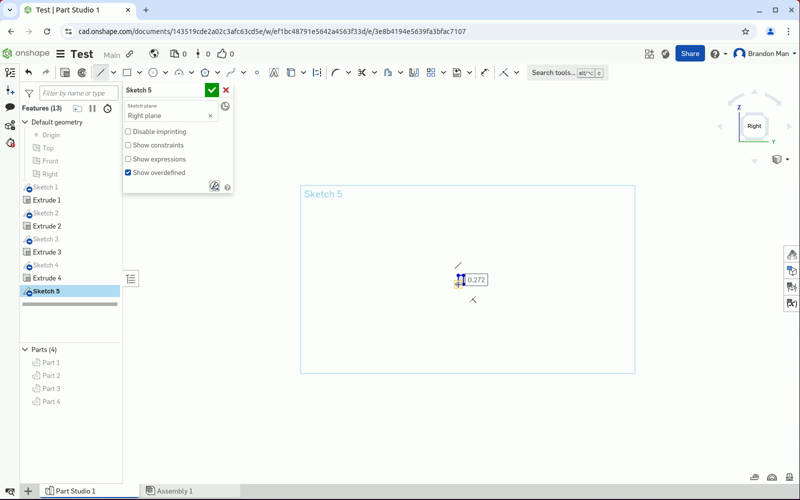
scroll(-6)
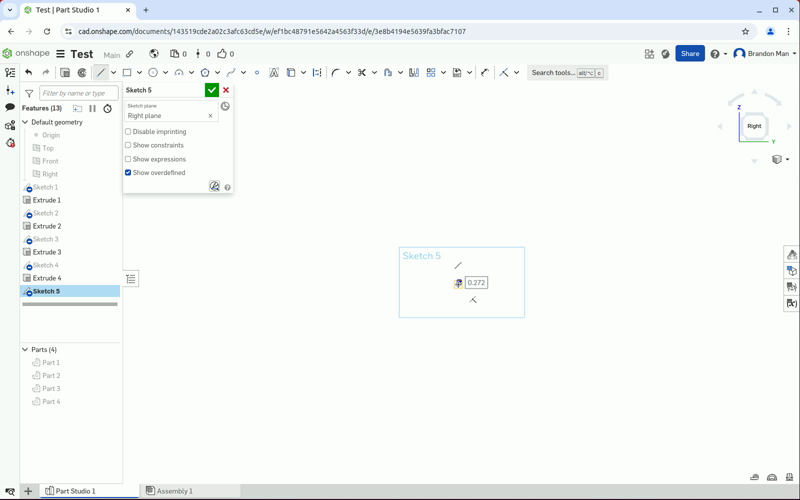
key(esc)
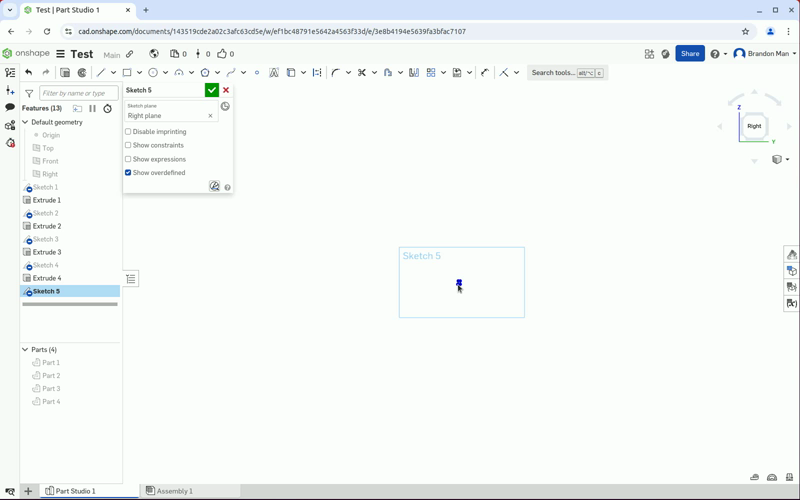
mouse_move(458, 282)
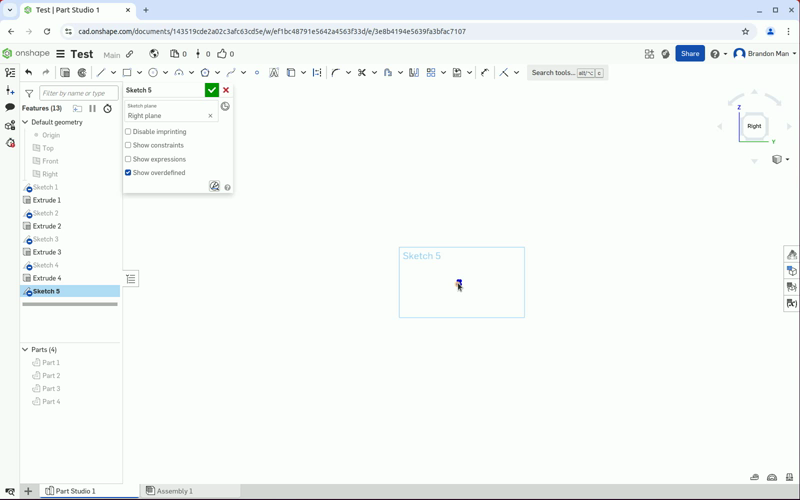
scroll(6)
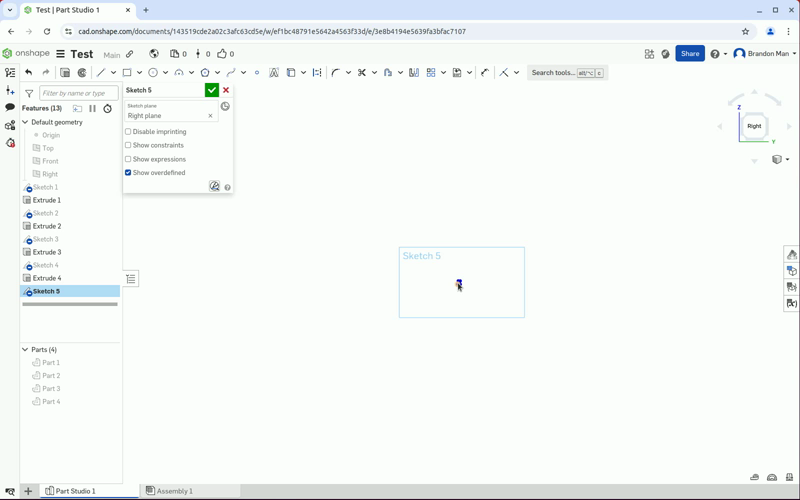
scroll(6)
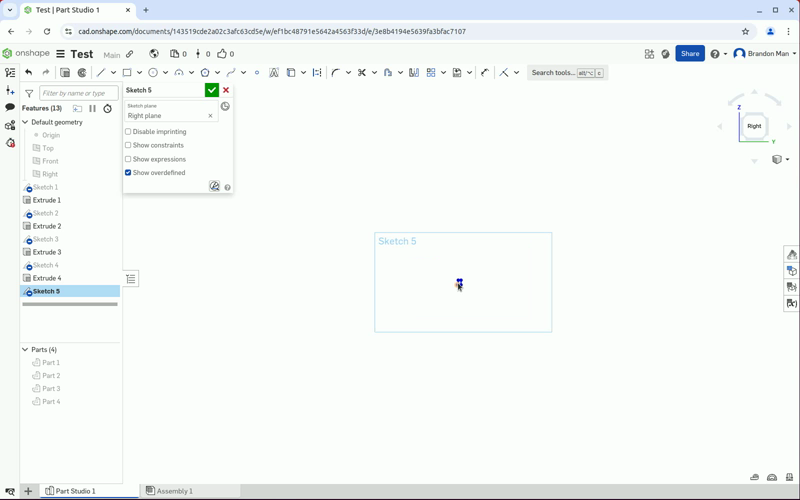
scroll(6)
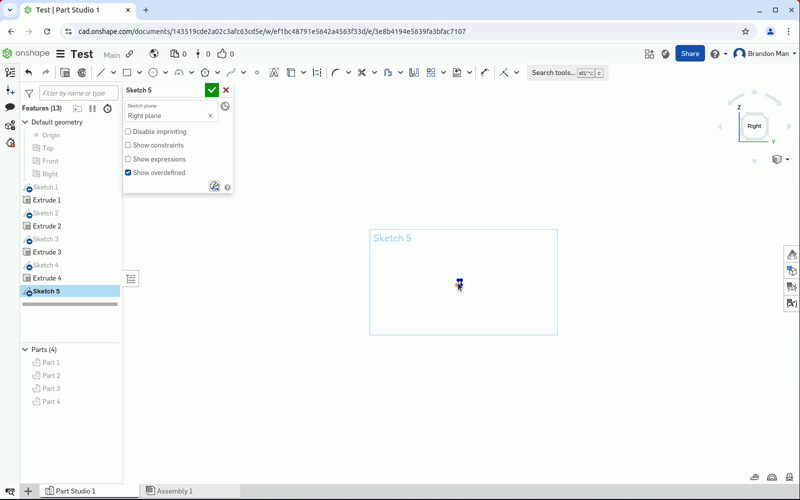
scroll(6)
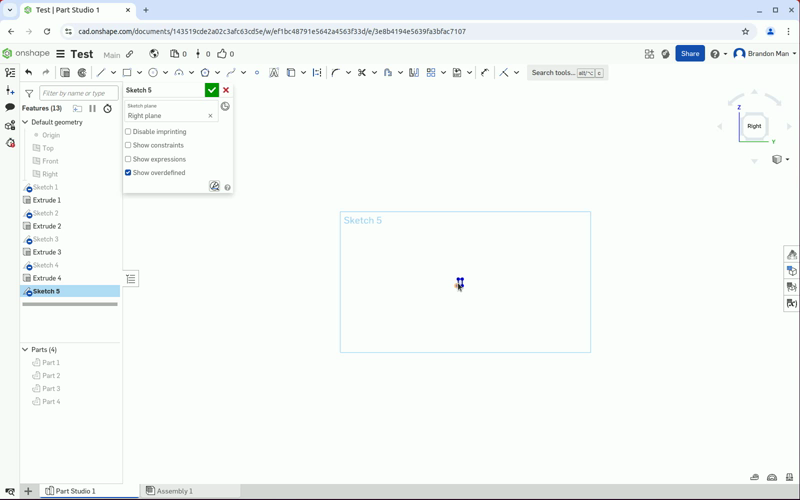
scroll(6)
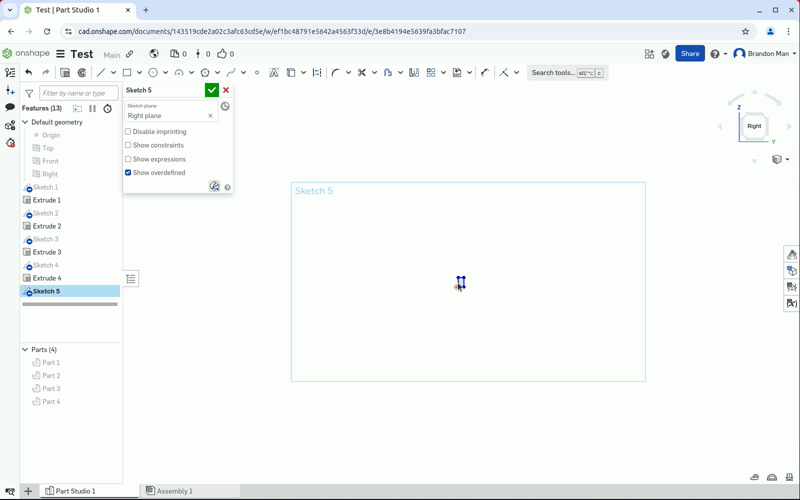
scroll(6)
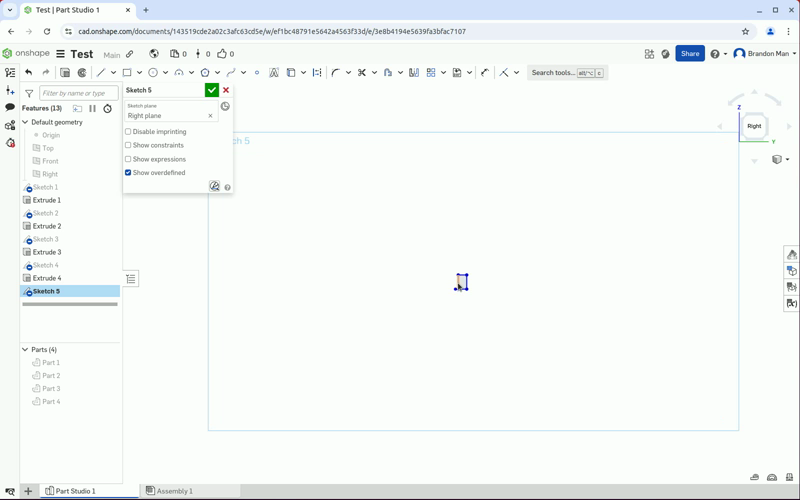
scroll(6)
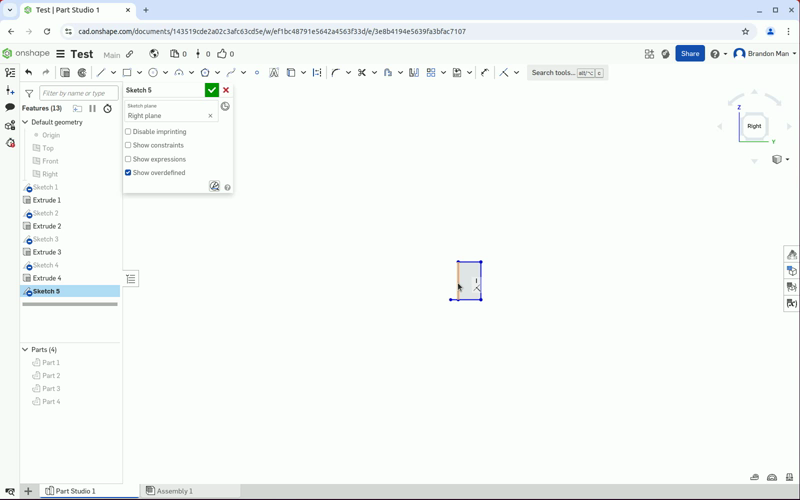
click(458, 282)
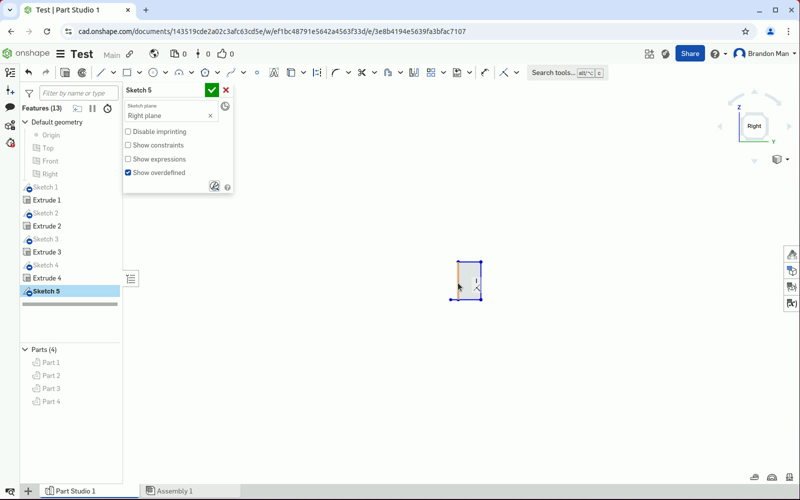
scroll(-6)
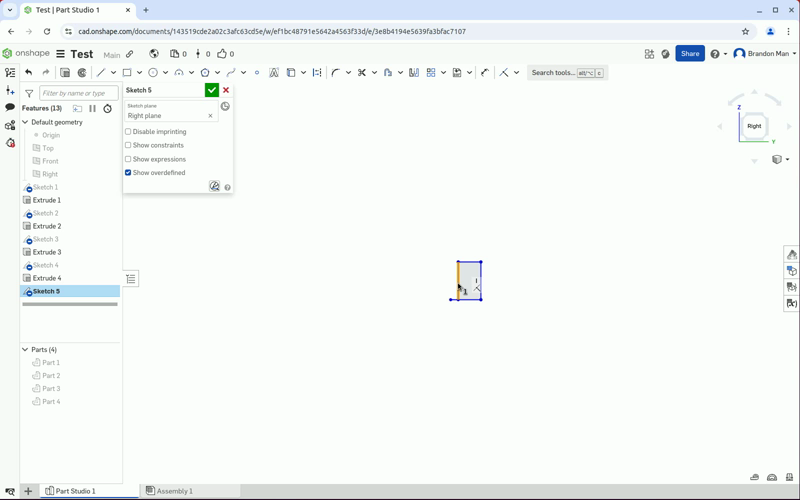
scroll(-6)
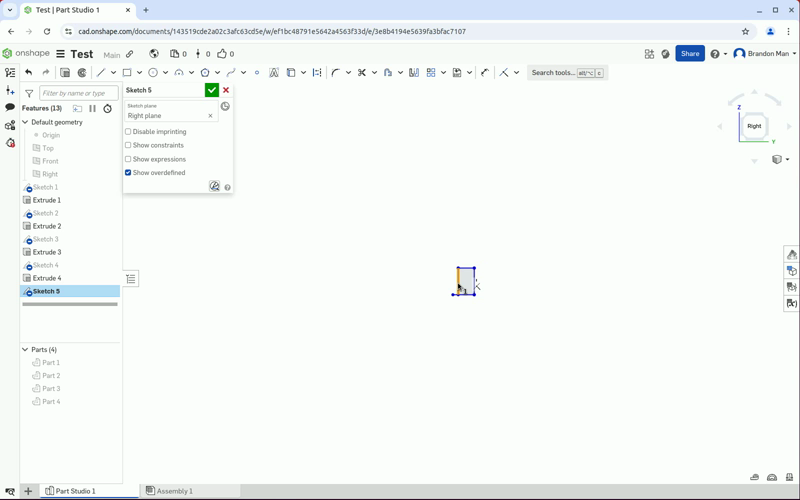
scroll(-6)
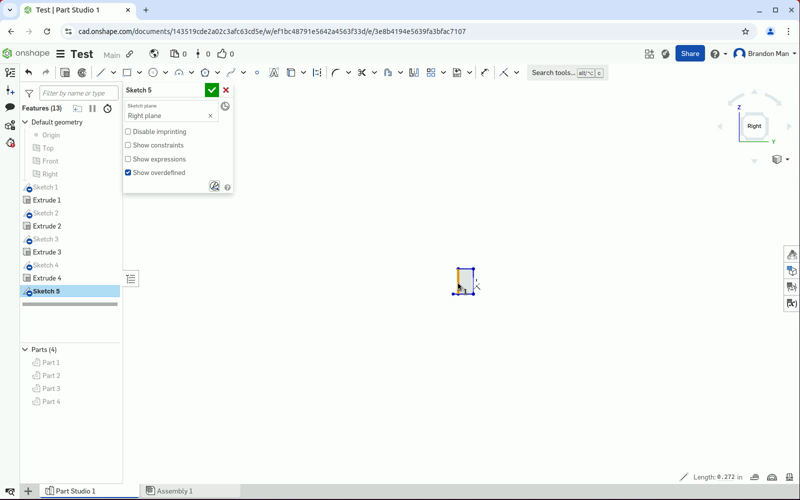
scroll(-6)
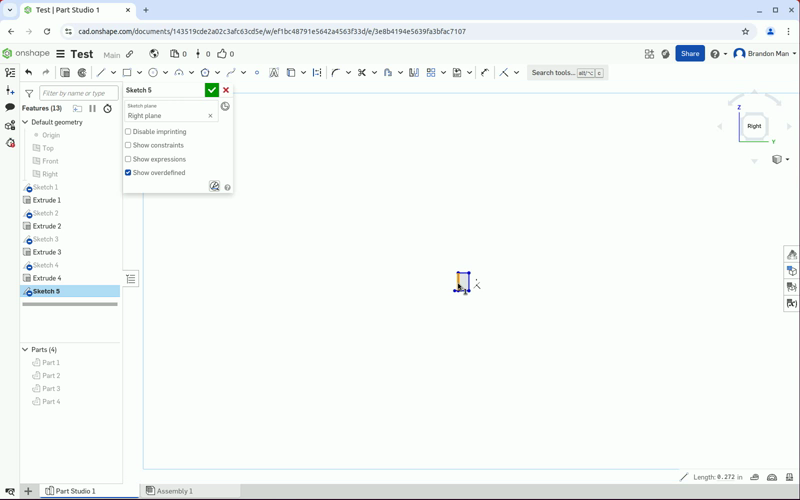
scroll(-6)
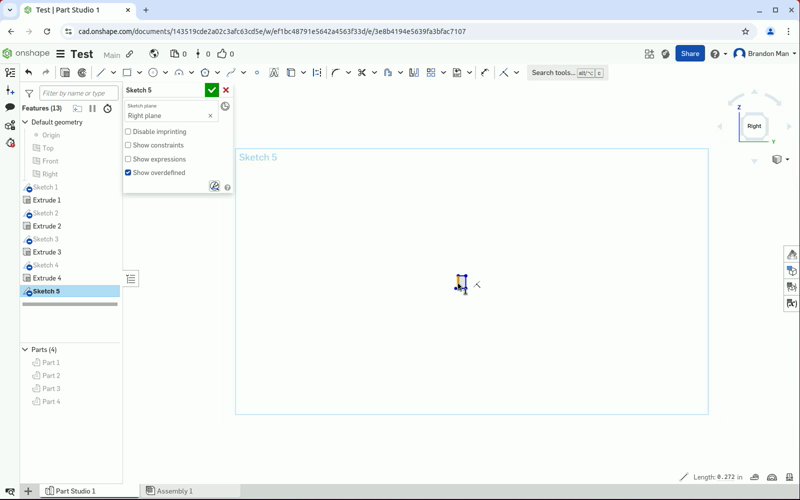
scroll(-6)
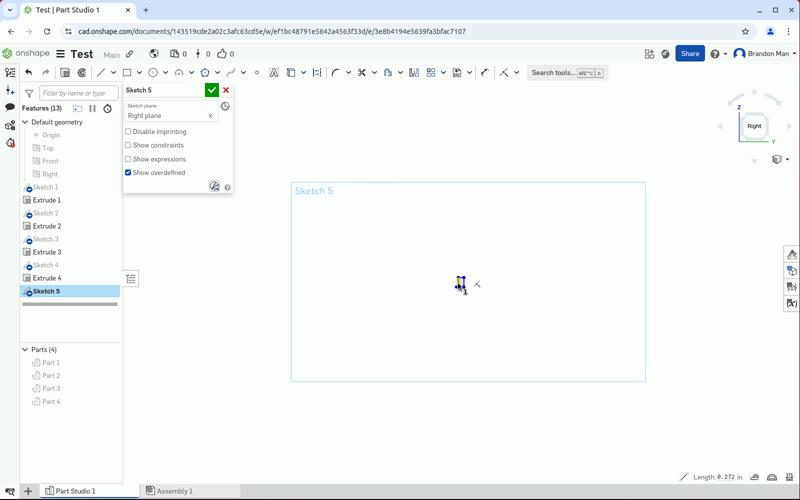
scroll(-6)
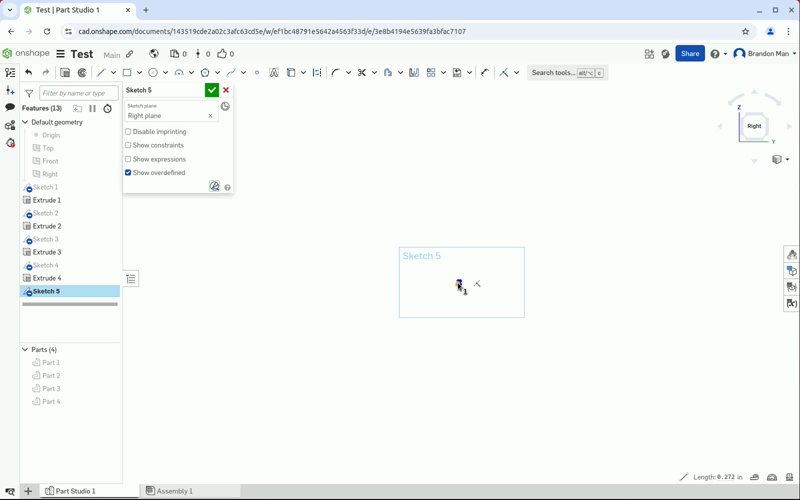
mouse_move(73, 352)
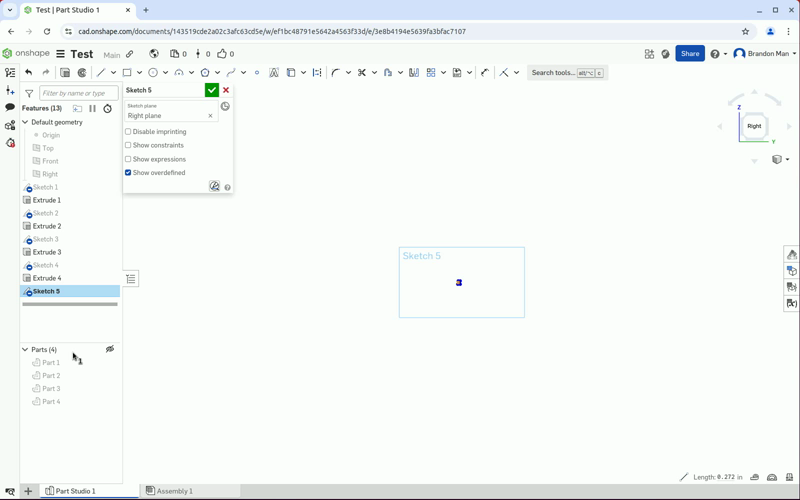
key(shift+y)
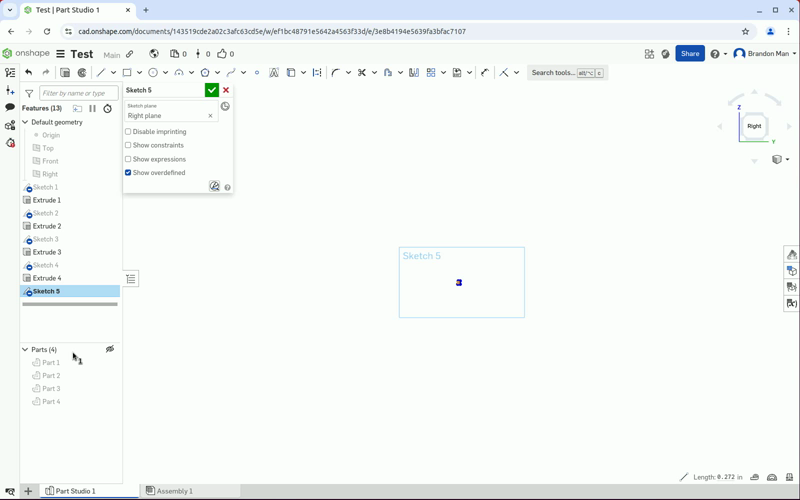
key(shift+e)
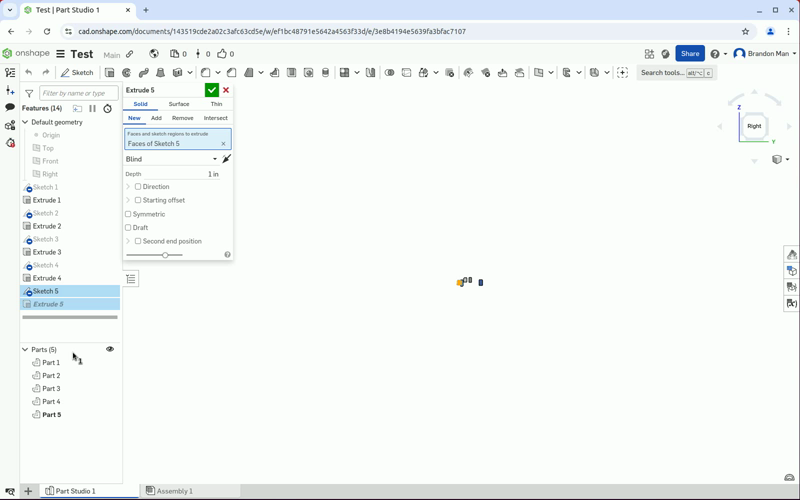
mouse_move(143, 106)
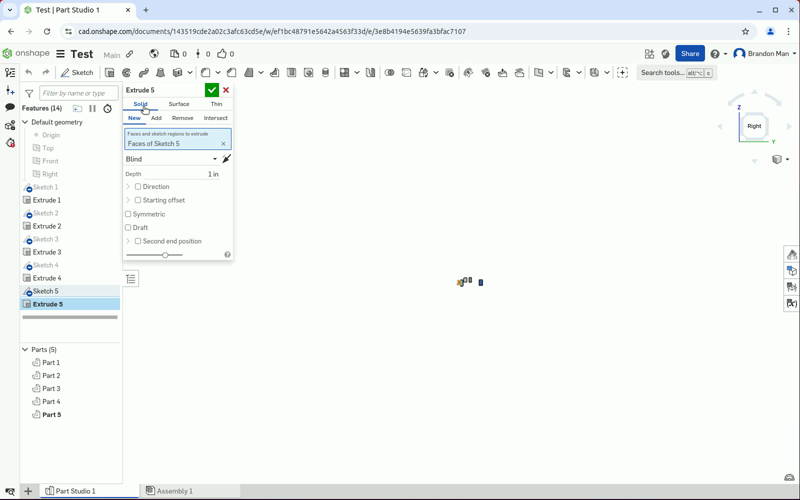
click(143, 106)
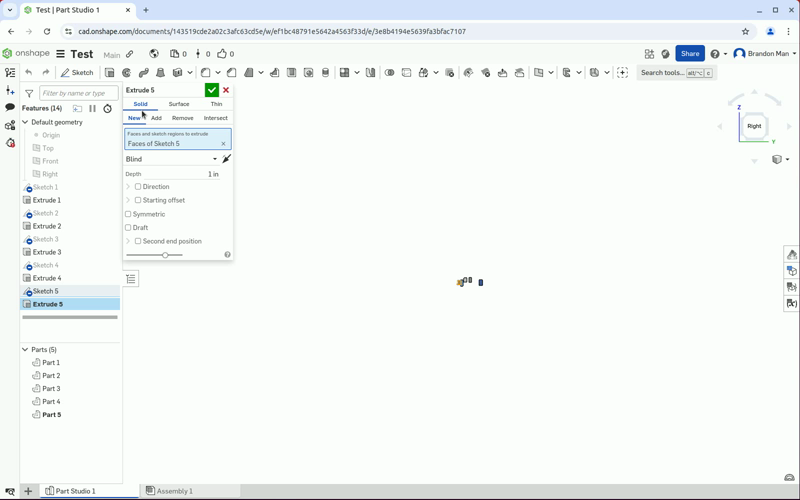
mouse_move(137, 120)
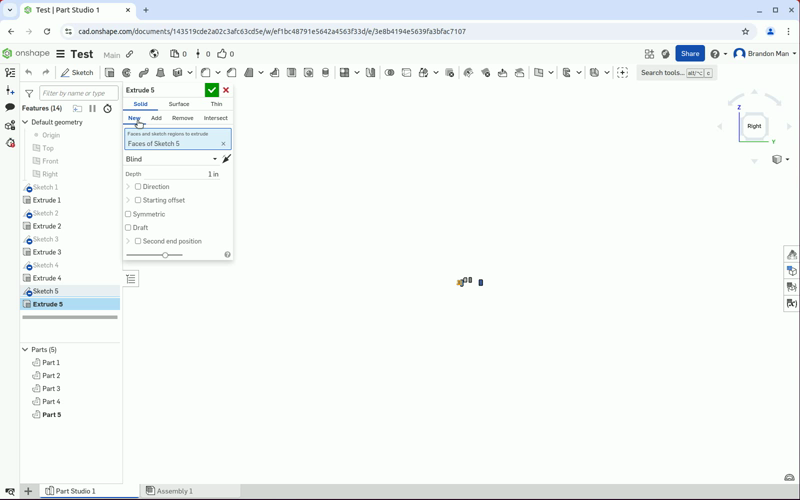
click(137, 120)
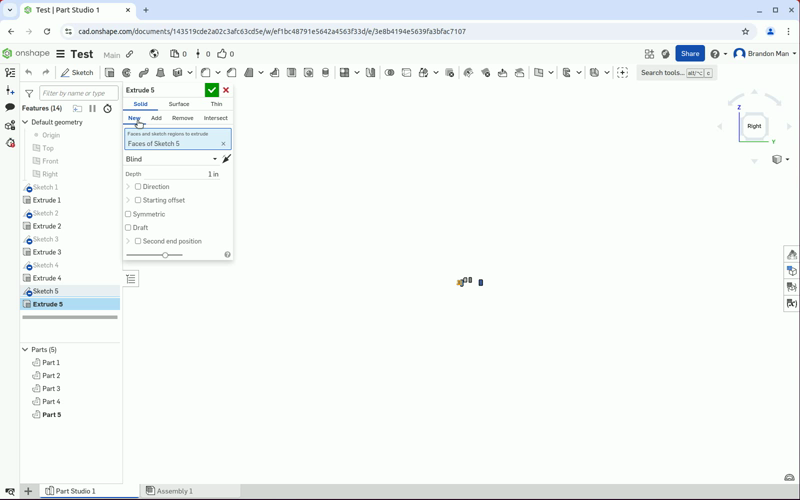
key(tab, 4)
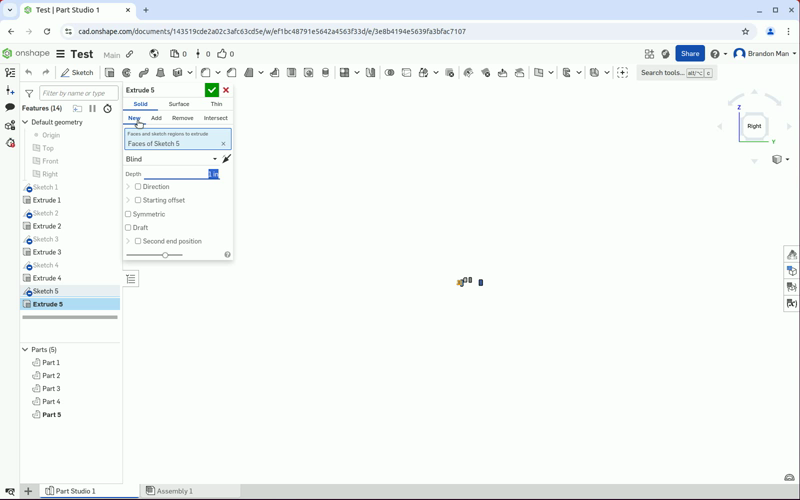
text(2.648)
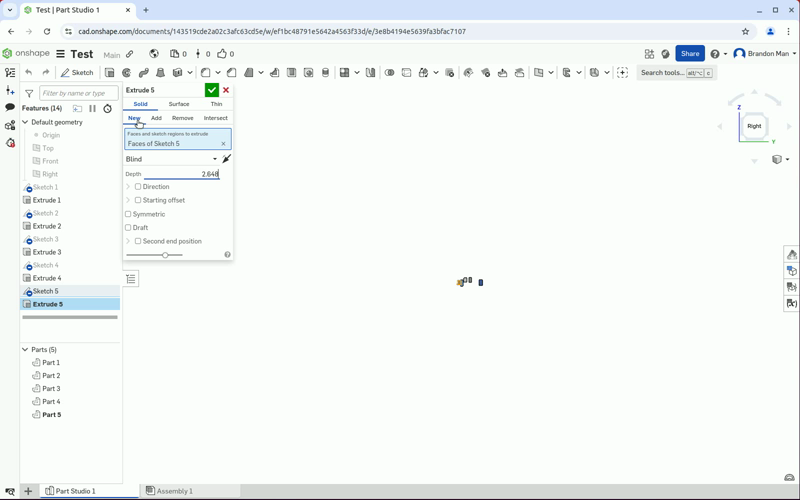
key(enter)
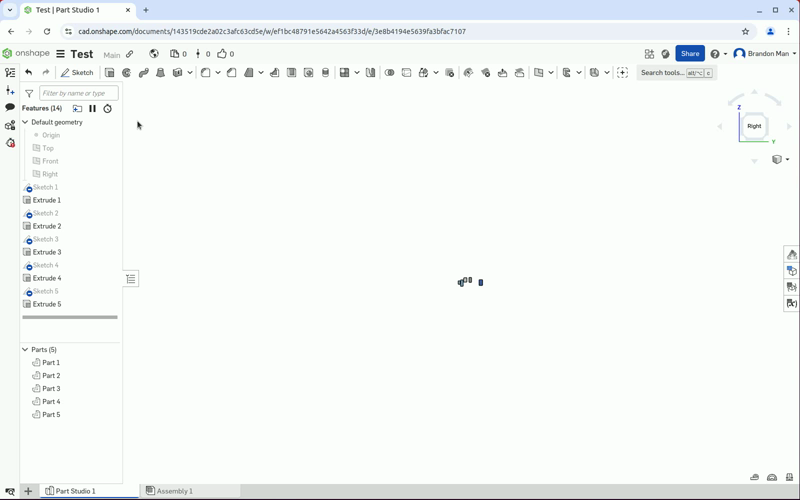
key(shift+h)
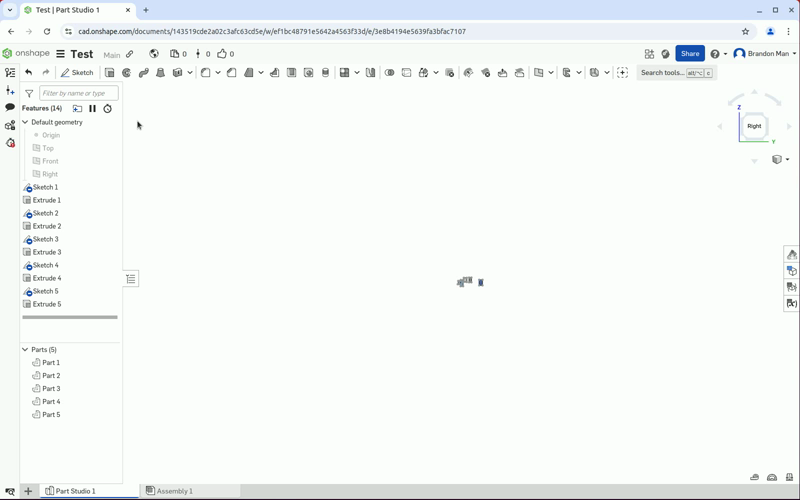
key(shift+h)
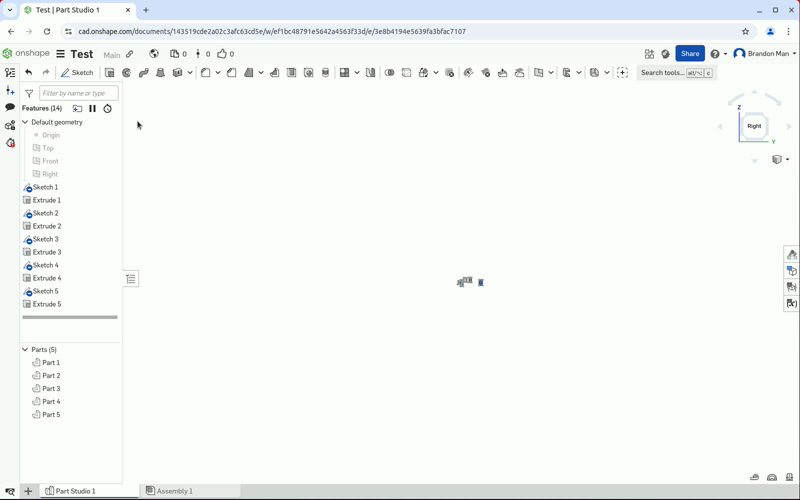
key(shift+7)
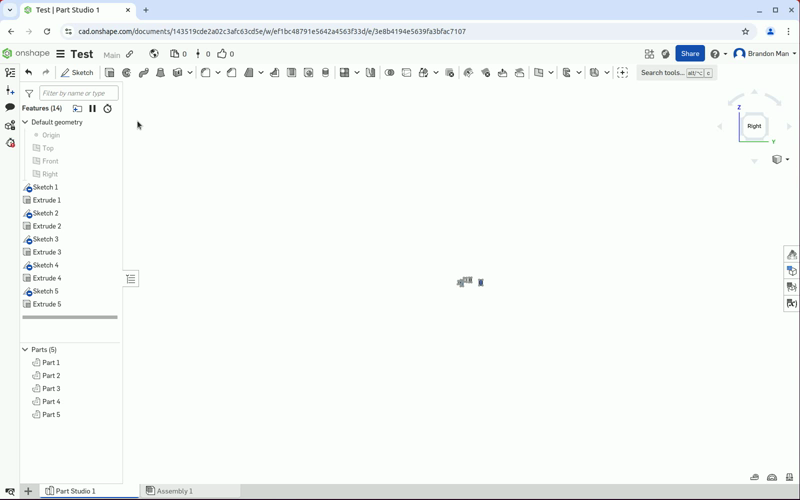
key(right, 2)
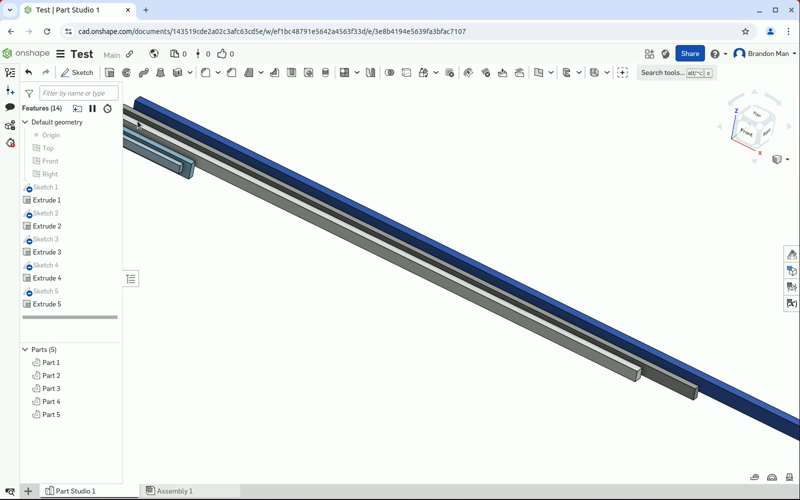
key(down, 2)
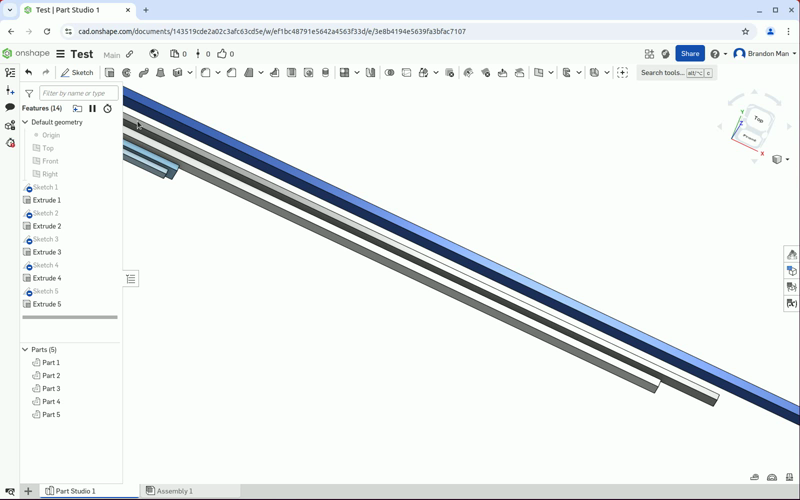
key(up, 2)
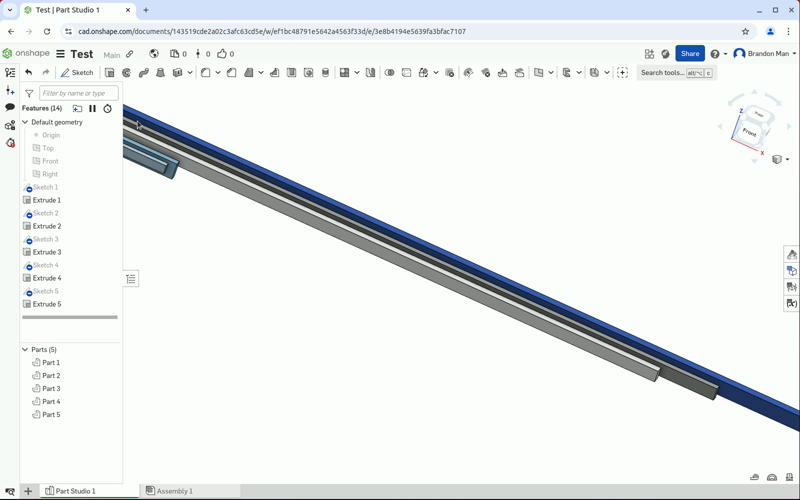
key(left, 2)
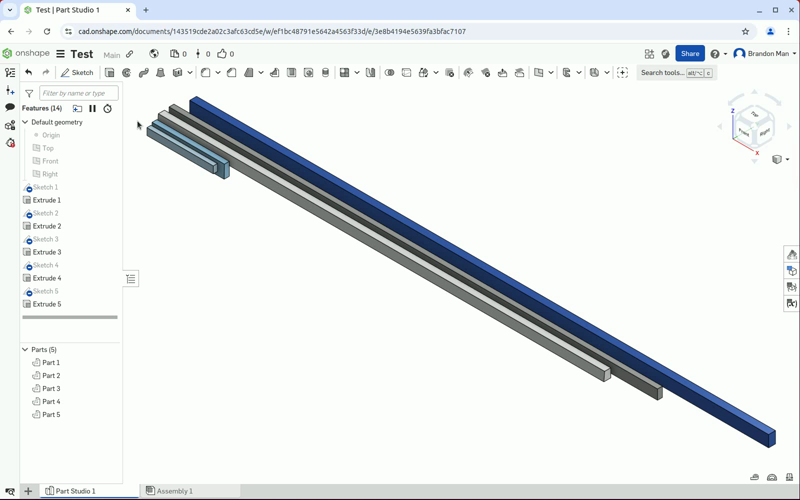
mouse_move(73, 189)
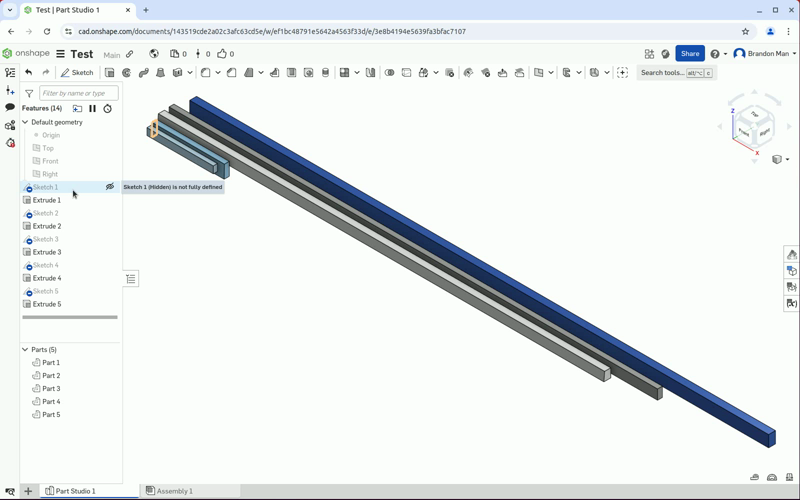
click(73, 189)